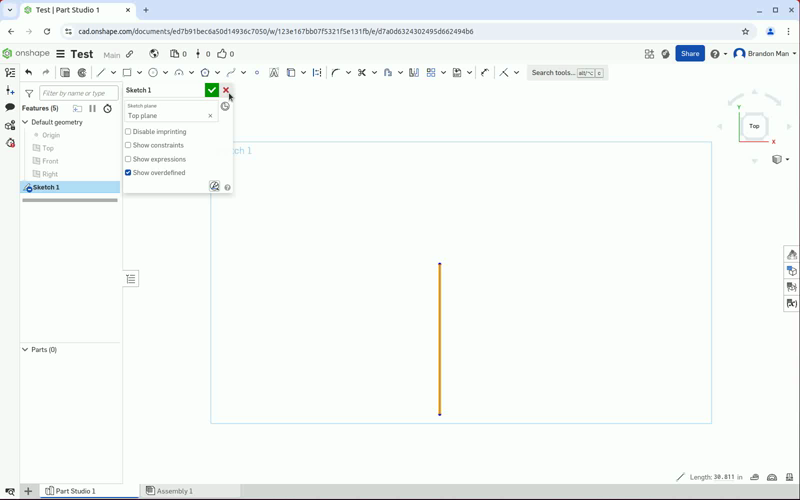
key(shift+h)
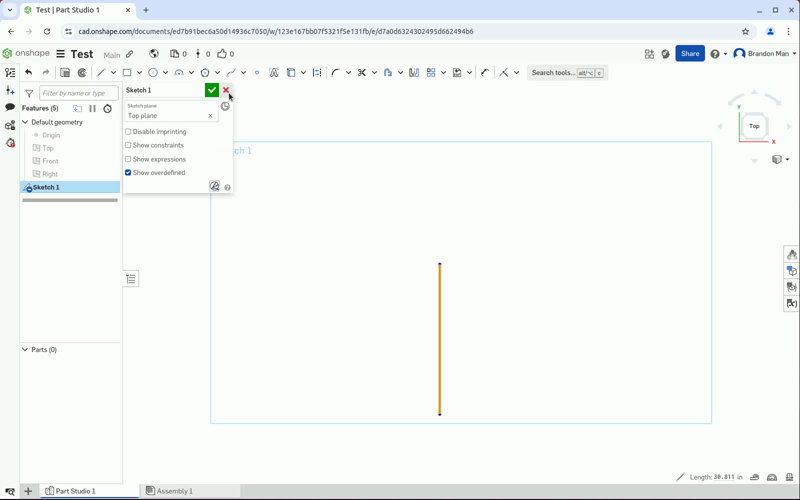
key(shift+s)
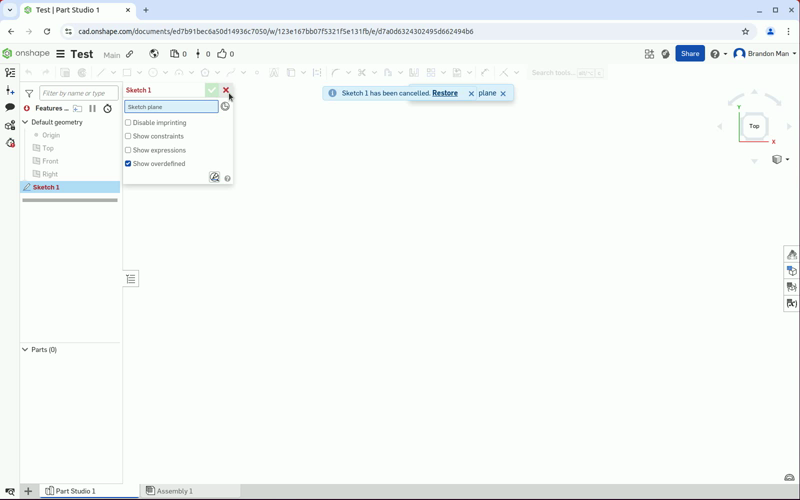
mouse_move(73, 150)
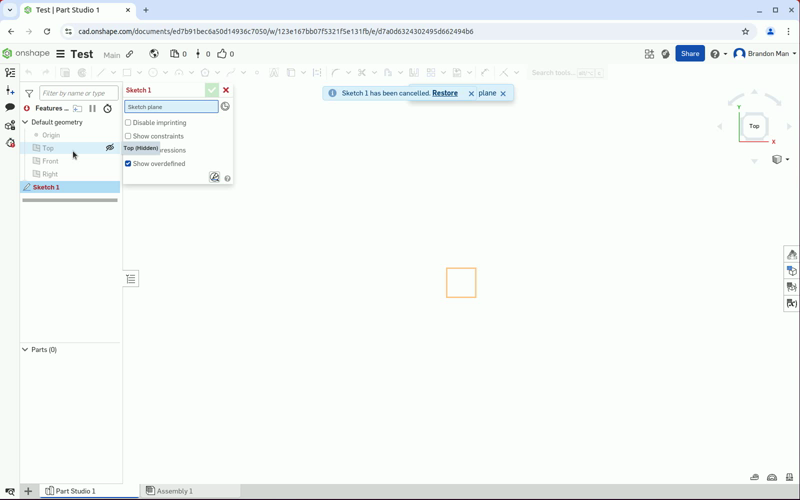
click(73, 150)
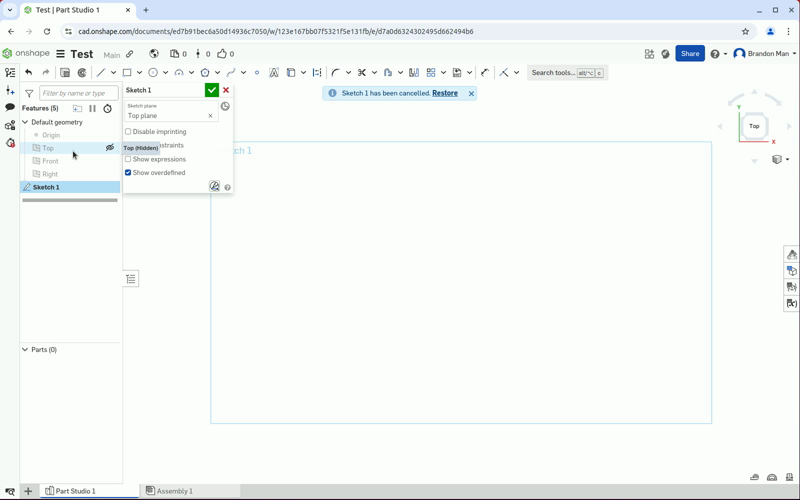
mouse_move(73, 352)
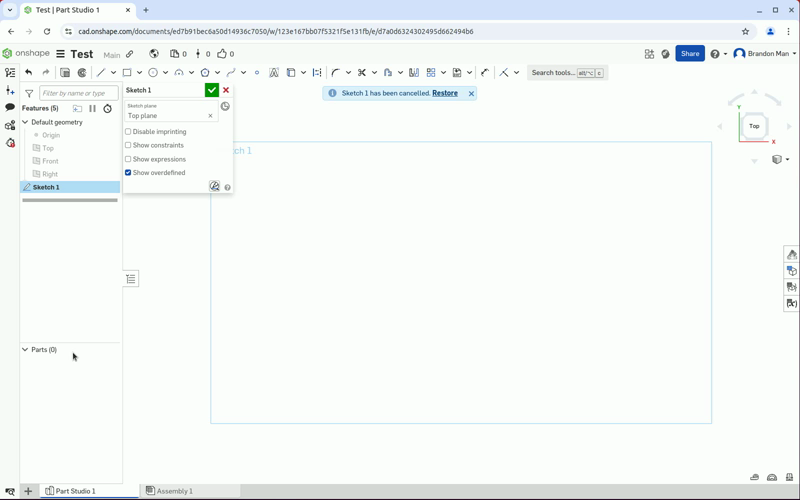
key(y)
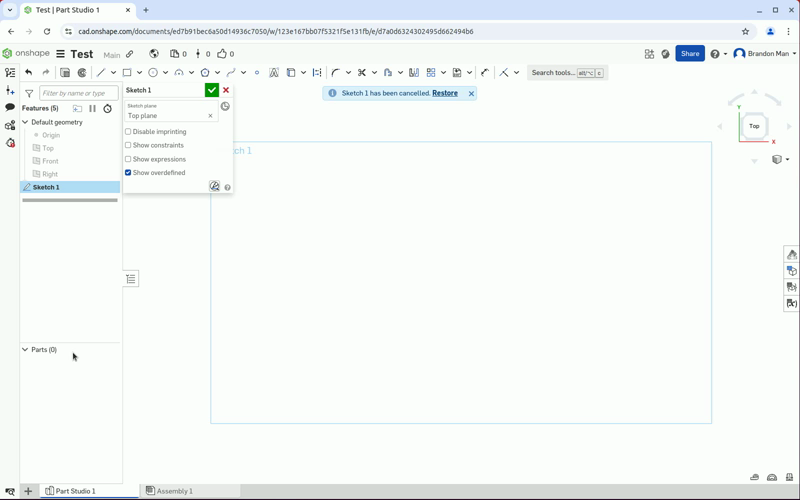
key(a)
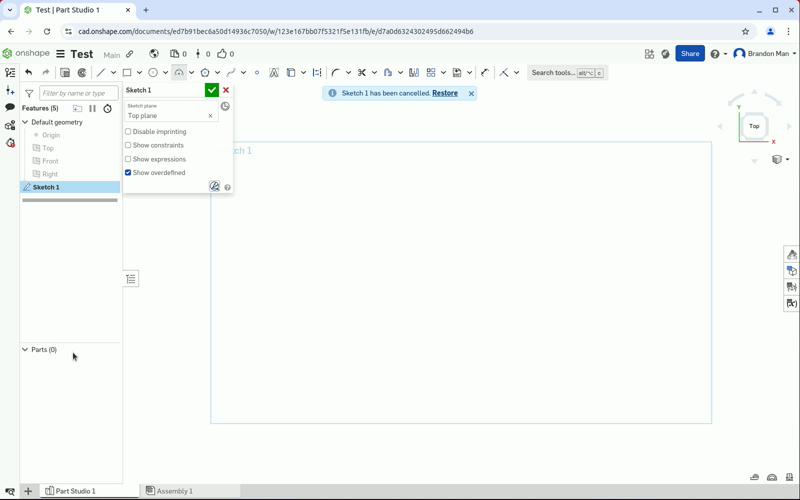
key_down(shift)
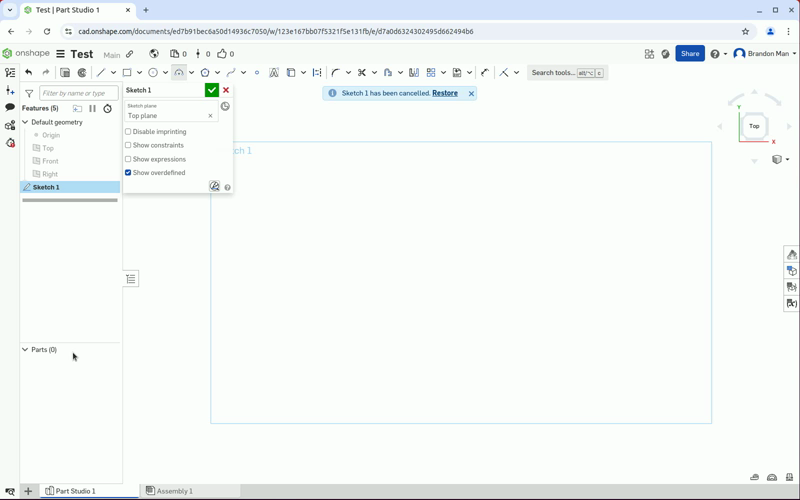
mouse_move(407, 251)
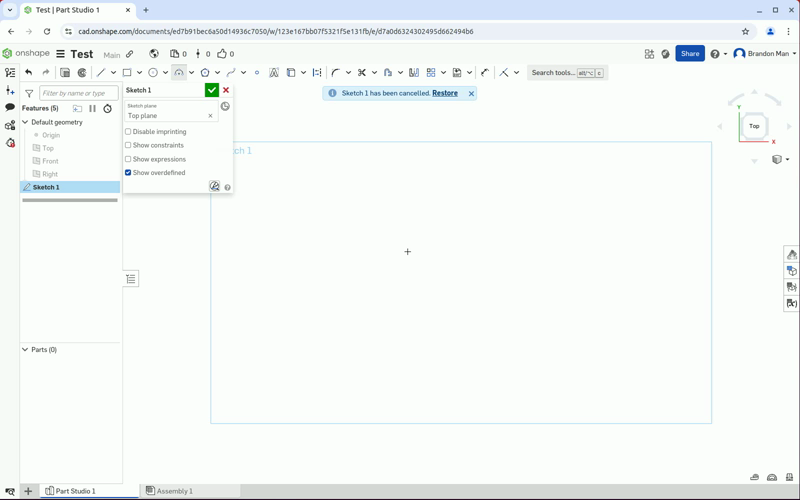
click(407, 251)
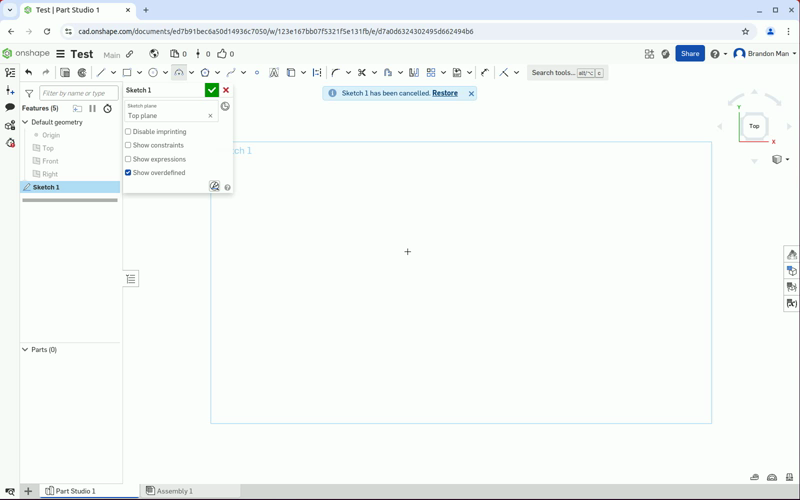
key_up(shift)
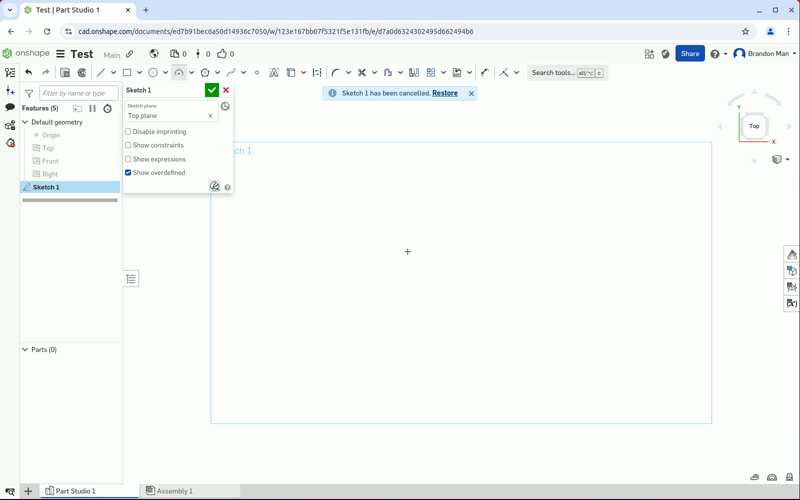
key_down(shift)
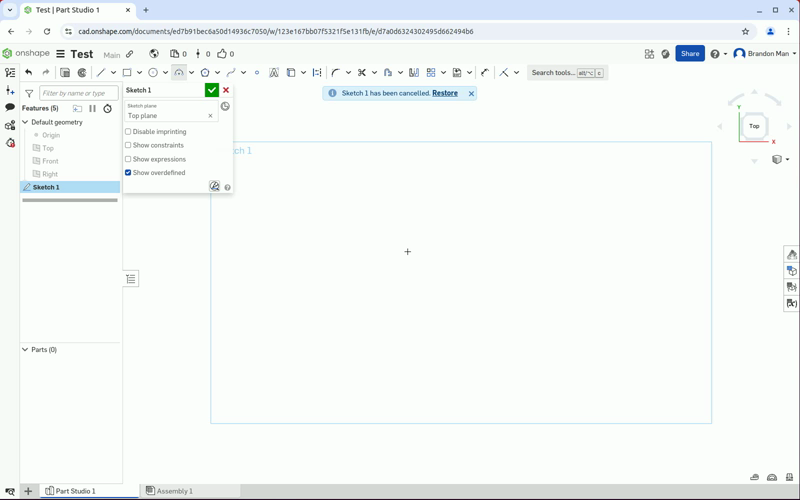
mouse_move(409, 299)
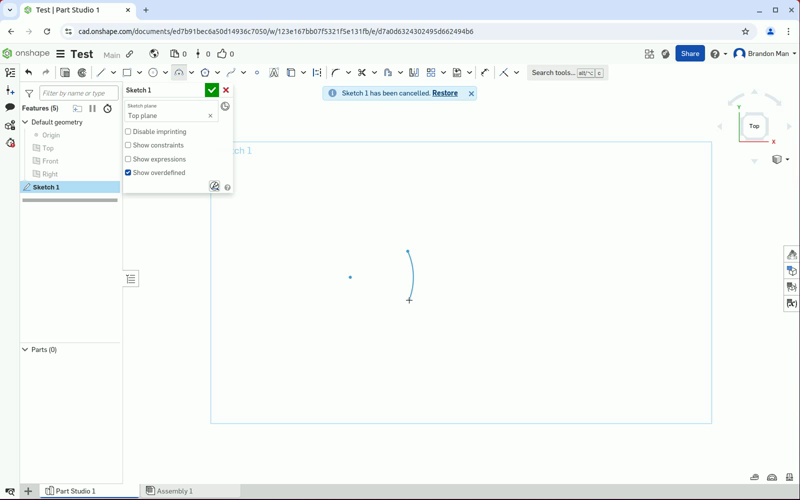
click(409, 299)
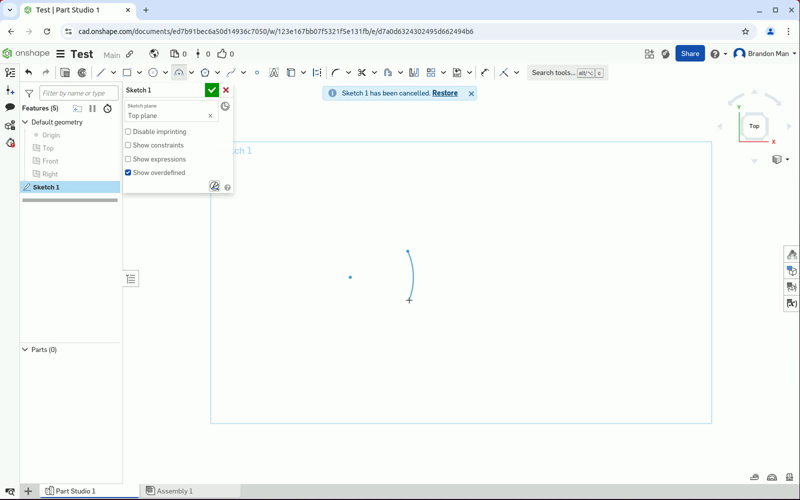
mouse_move(418, 275)
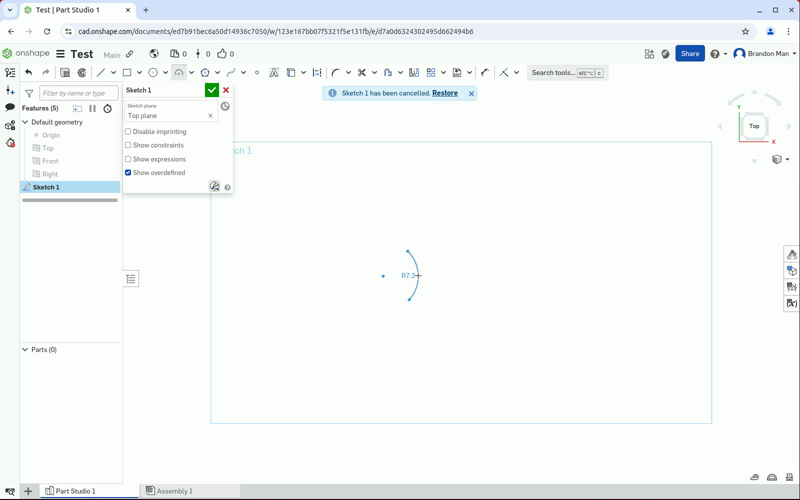
click(418, 275)
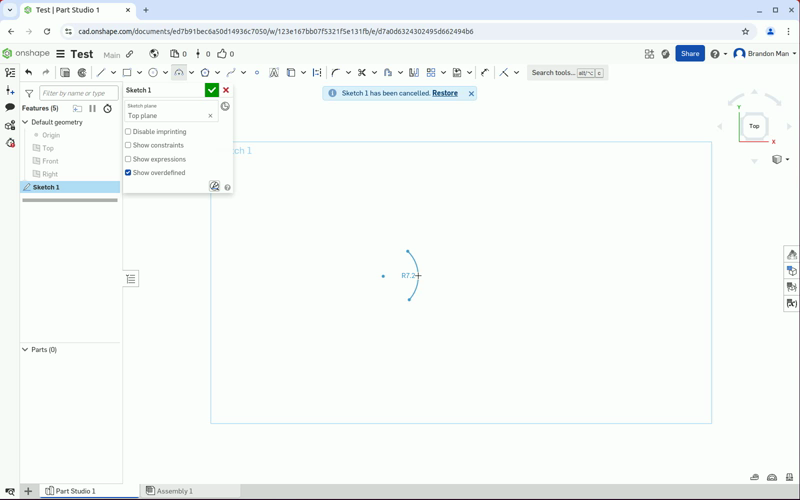
key_up(shift)
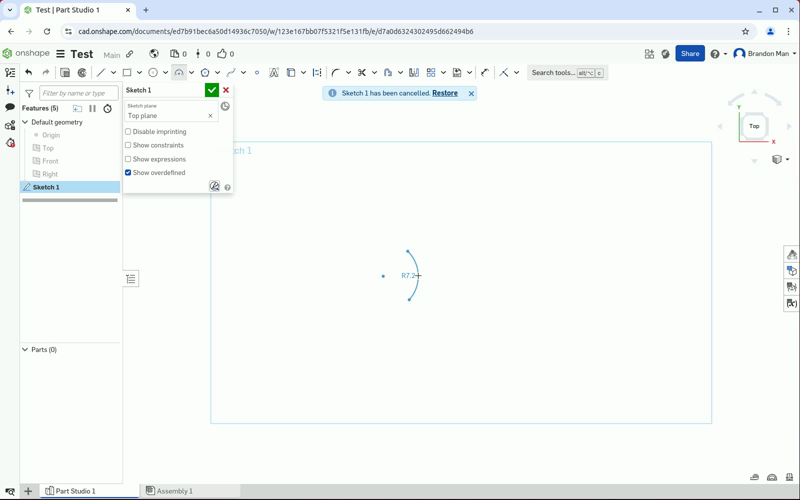
mouse_move(409, 299)
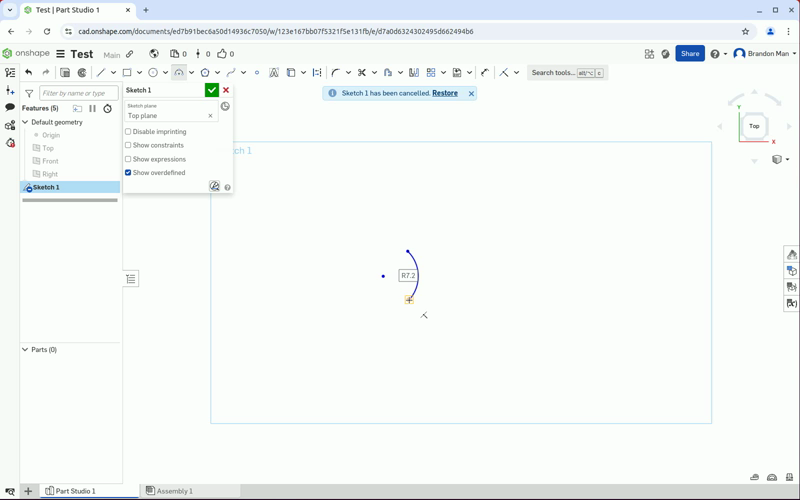
click(409, 299)
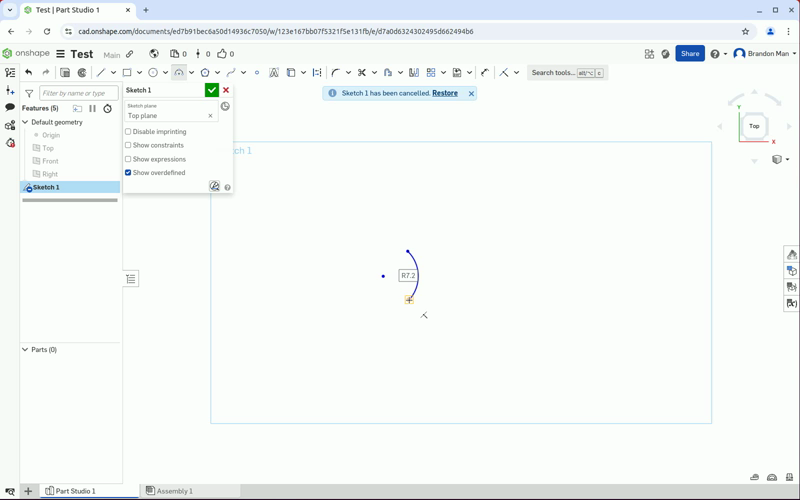
key_down(shift)
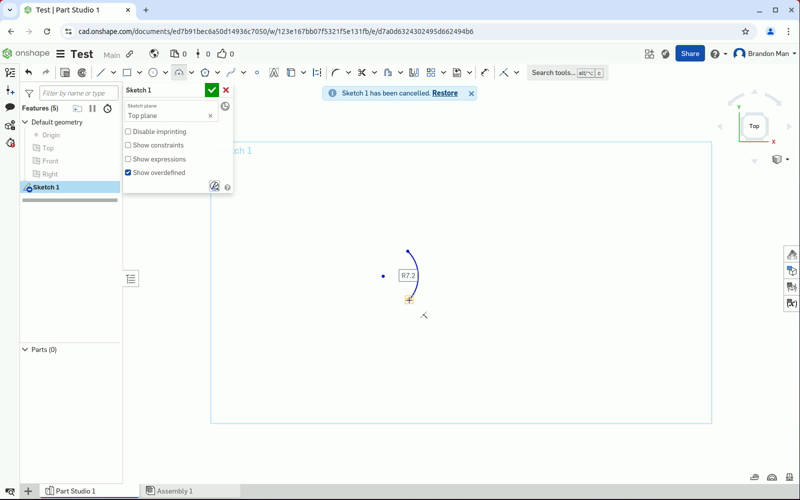
mouse_move(443, 310)
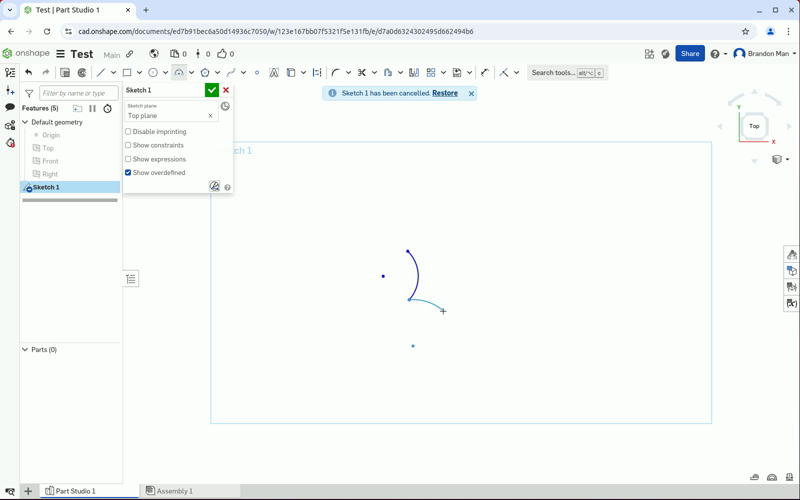
click(443, 310)
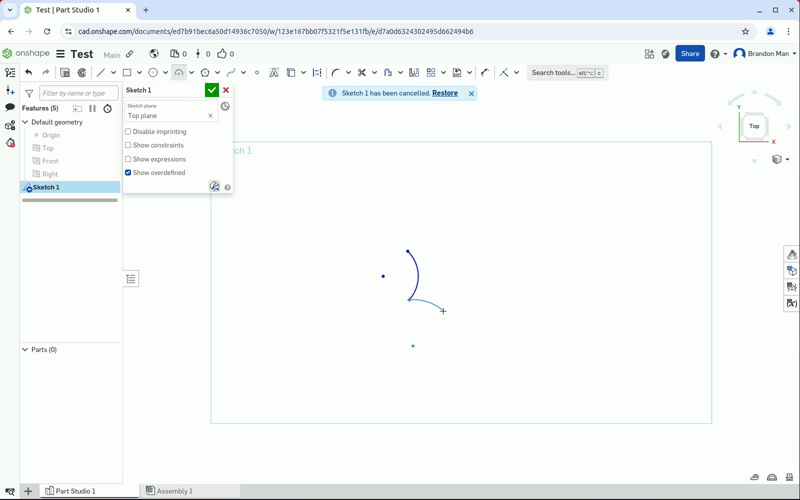
mouse_move(427, 301)
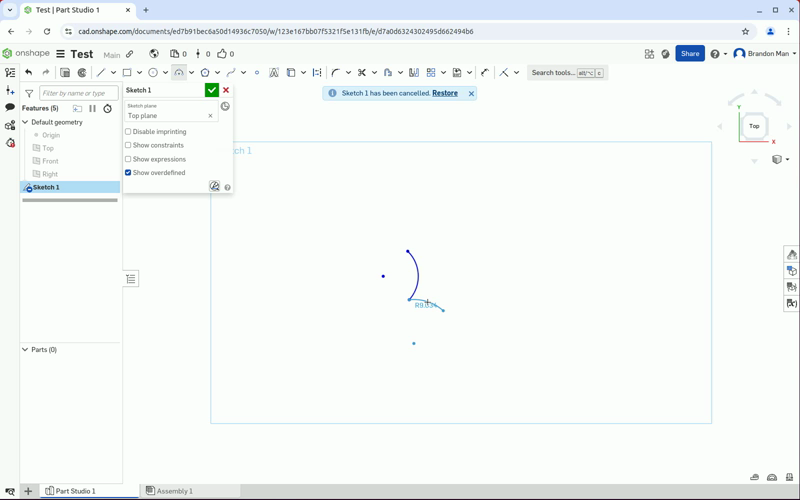
click(427, 301)
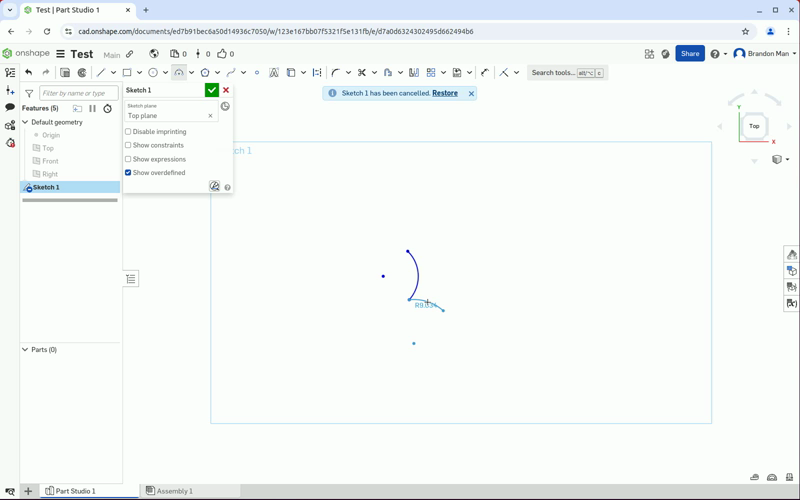
key_up(shift)
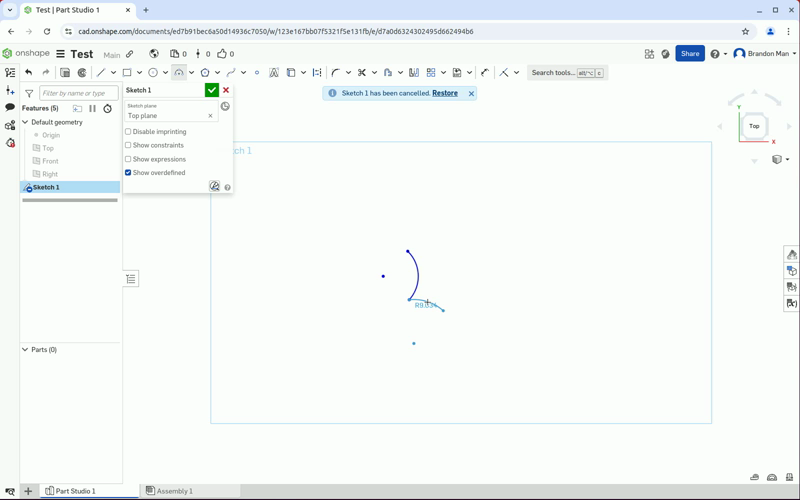
mouse_move(443, 310)
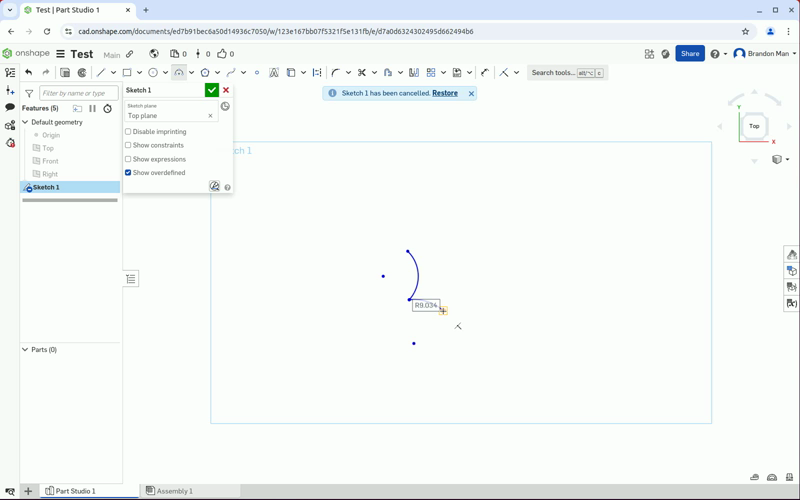
click(443, 310)
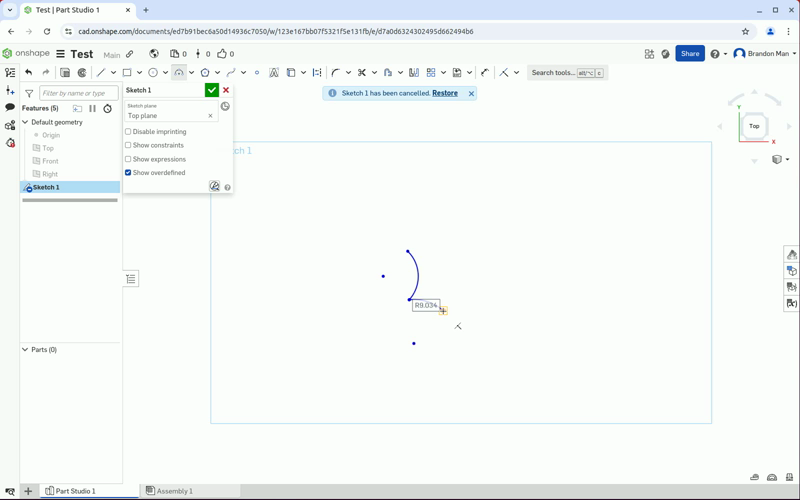
key_down(shift)
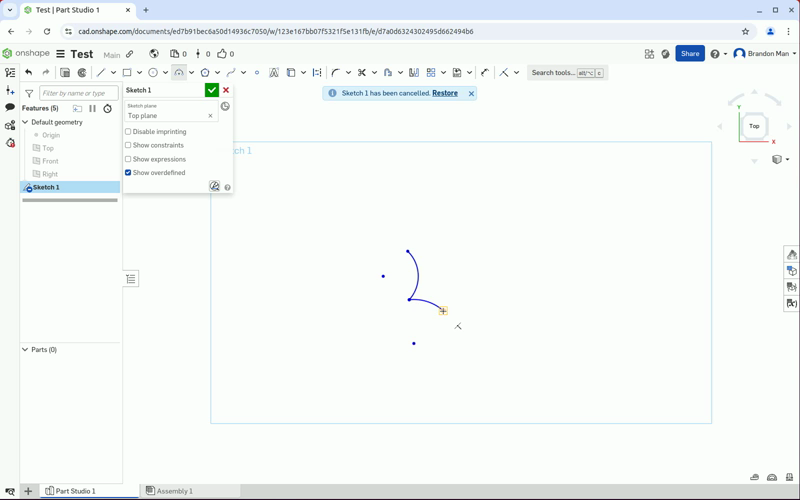
mouse_move(476, 299)
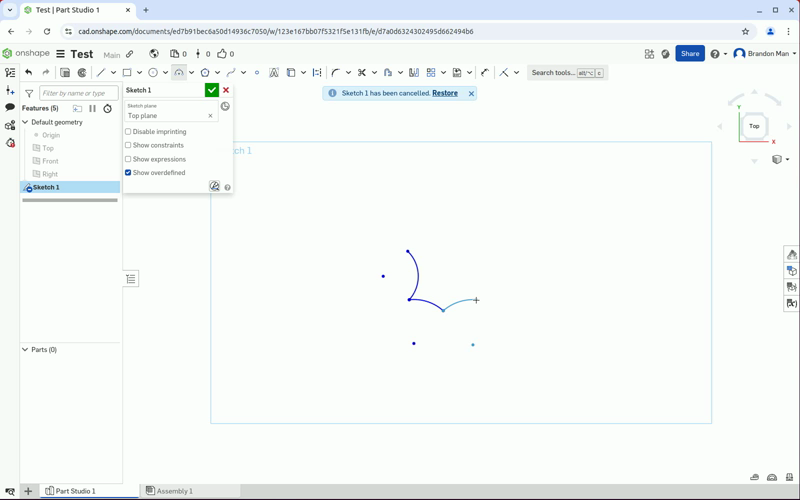
click(476, 299)
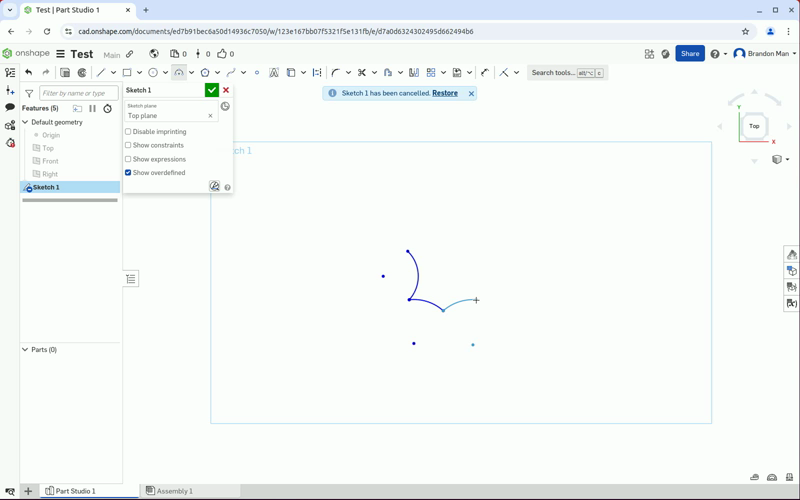
mouse_move(458, 301)
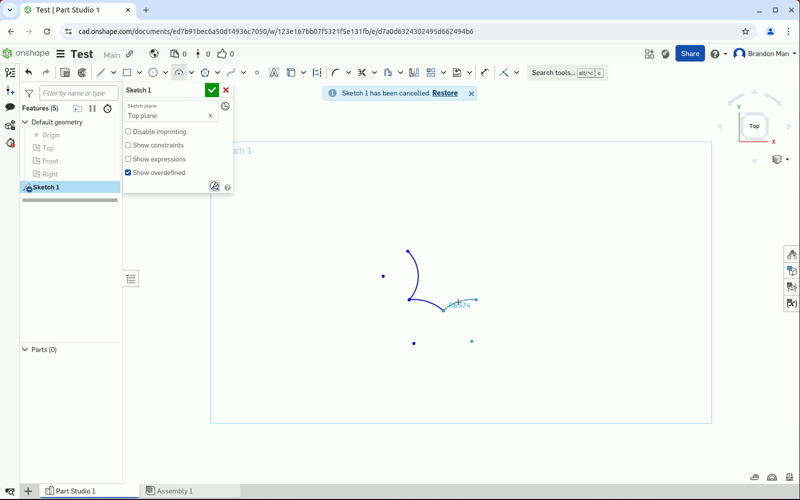
click(458, 301)
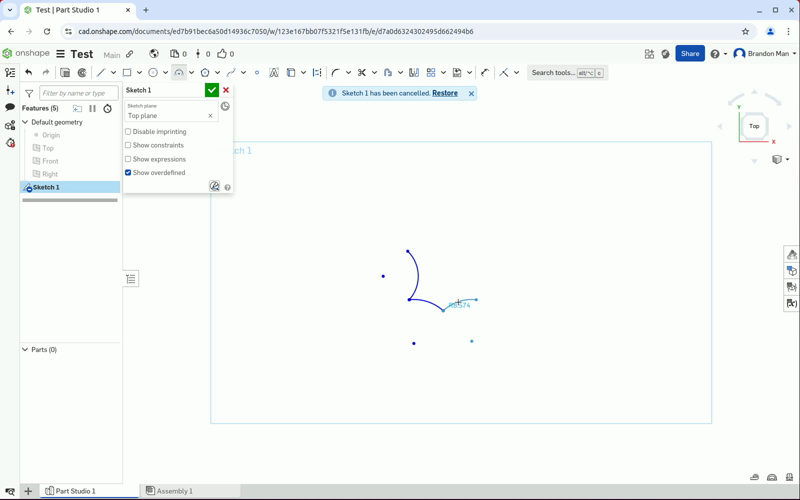
key_up(shift)
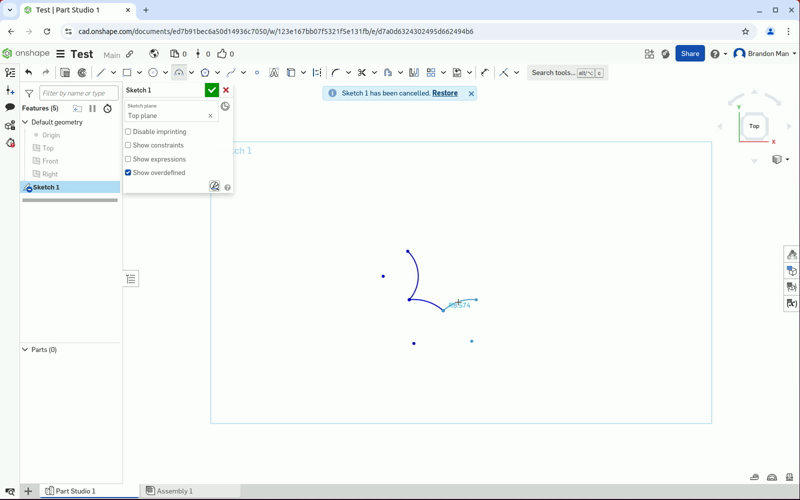
mouse_move(476, 299)
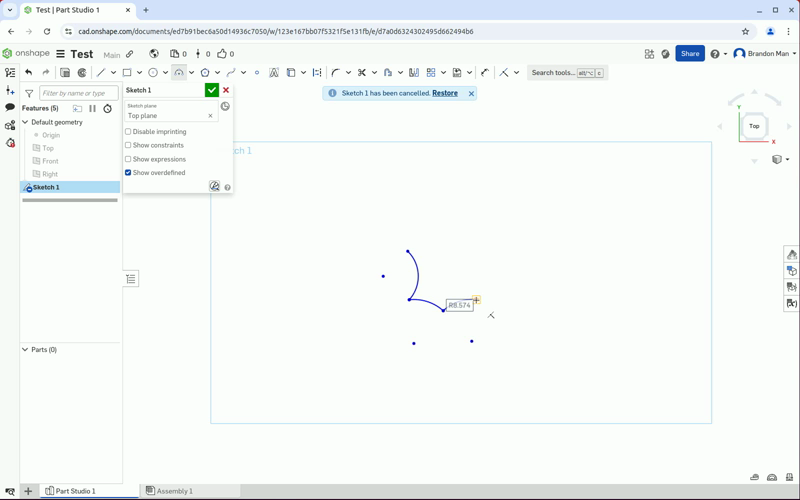
click(476, 299)
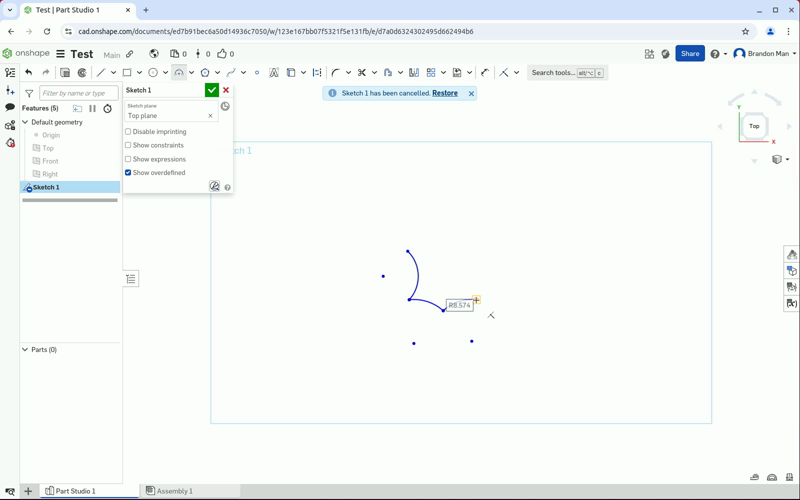
key_down(shift)
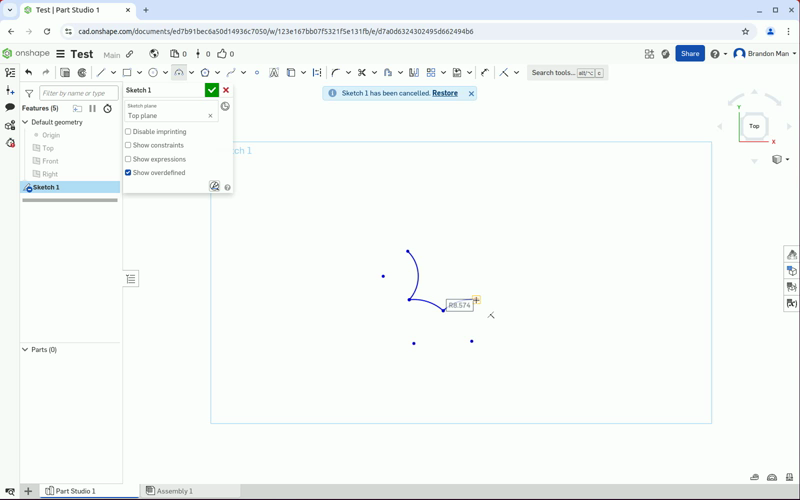
mouse_move(477, 251)
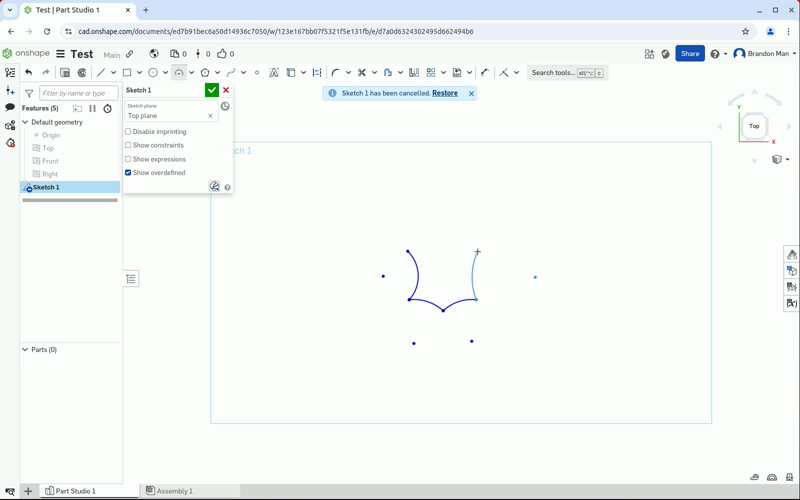
click(477, 251)
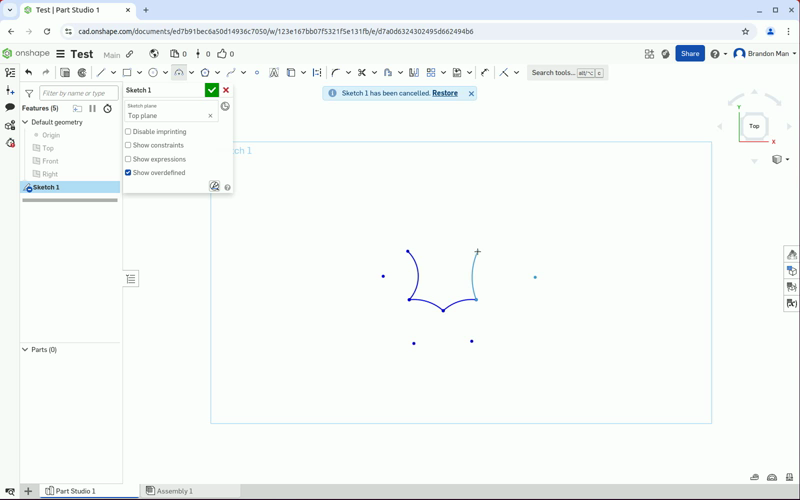
mouse_move(467, 275)
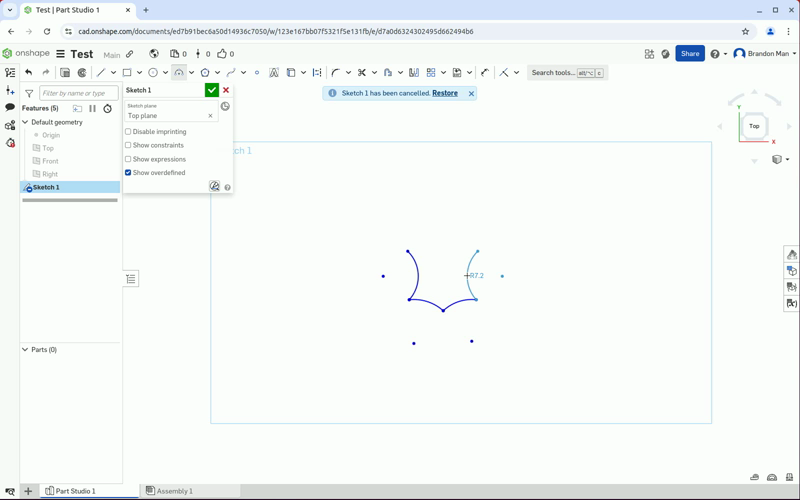
click(467, 275)
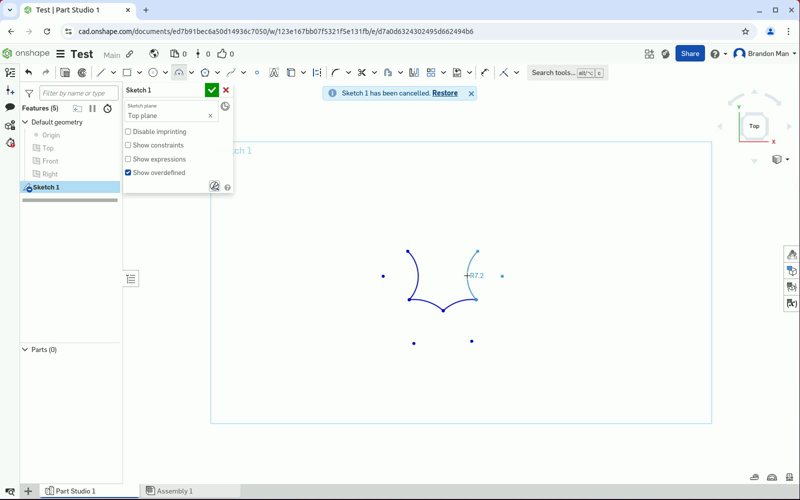
key_up(shift)
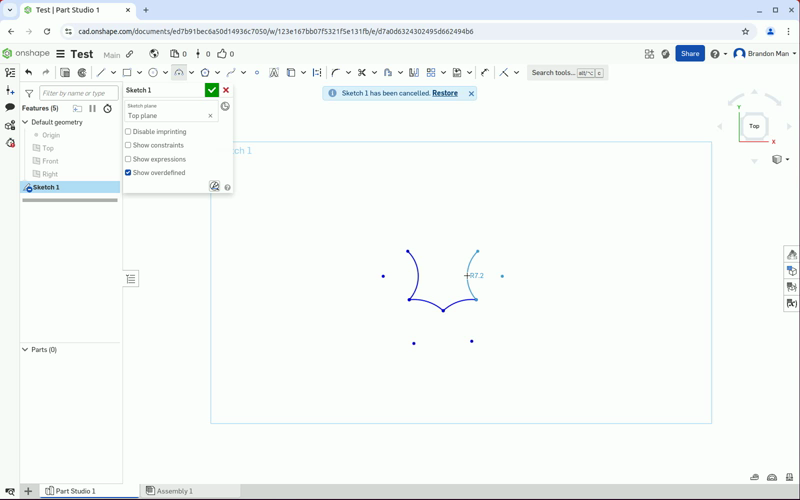
mouse_move(477, 251)
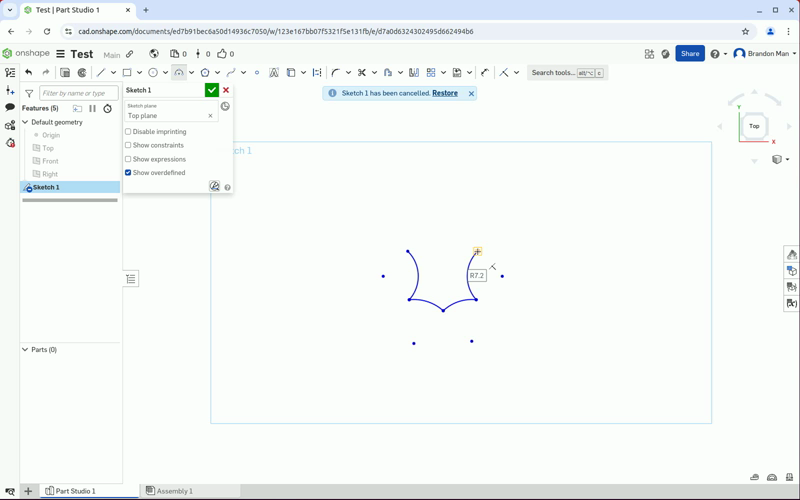
click(477, 251)
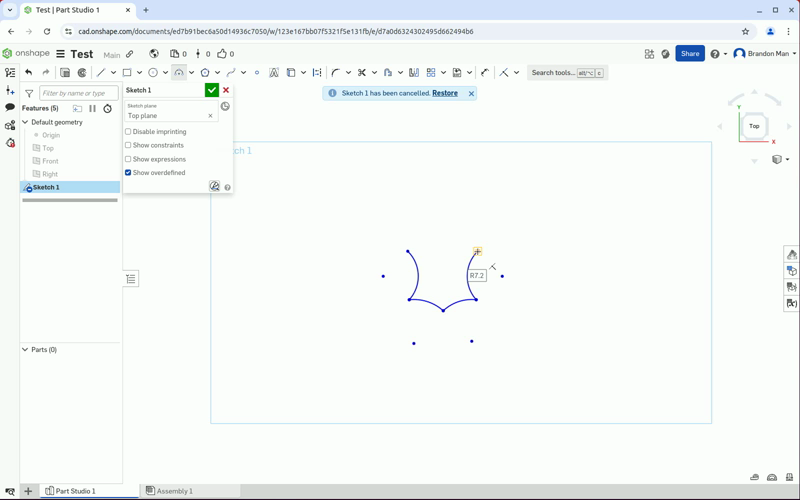
key_down(shift)
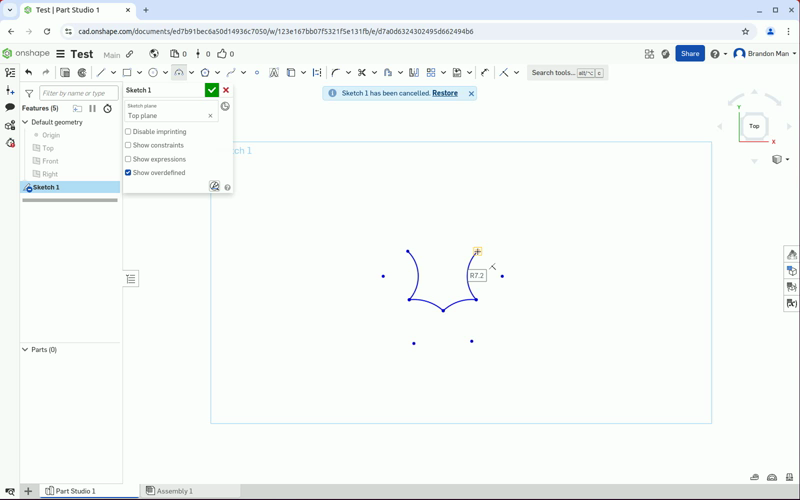
mouse_move(456, 240)
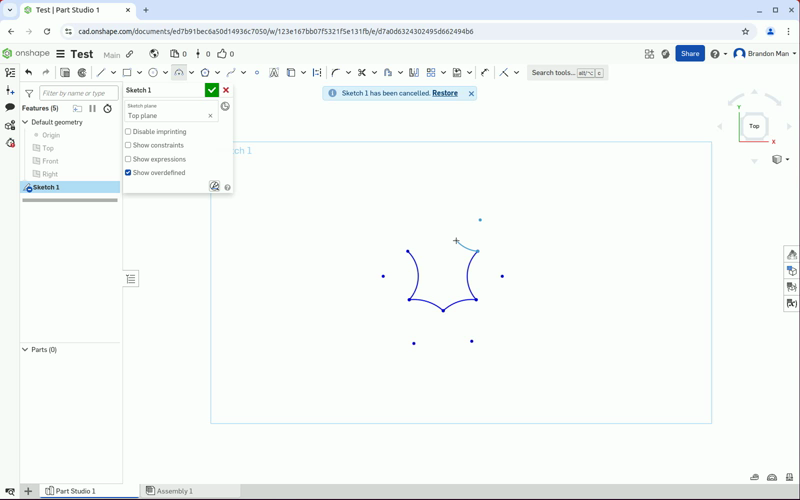
click(456, 240)
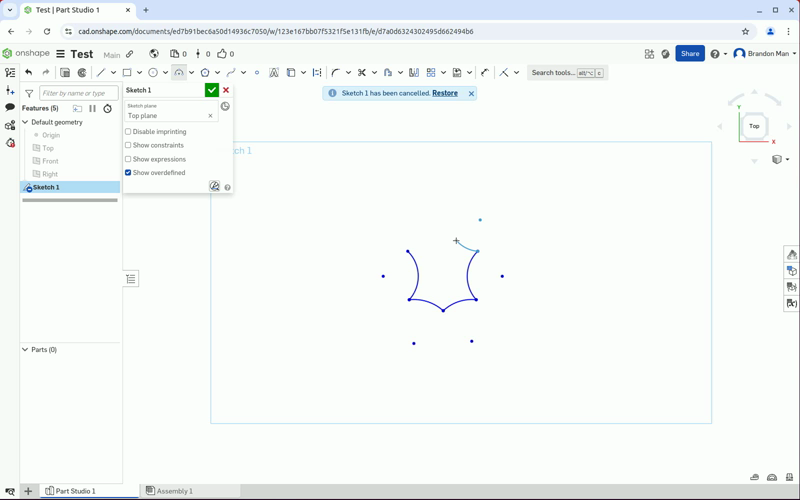
mouse_move(464, 249)
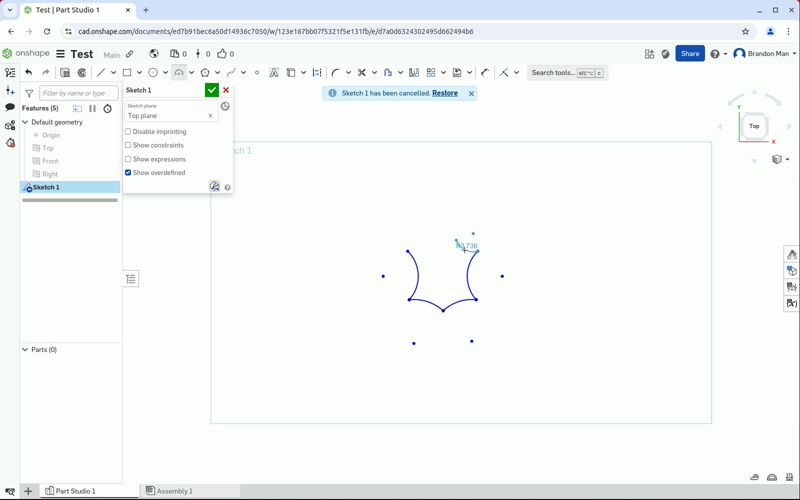
click(464, 249)
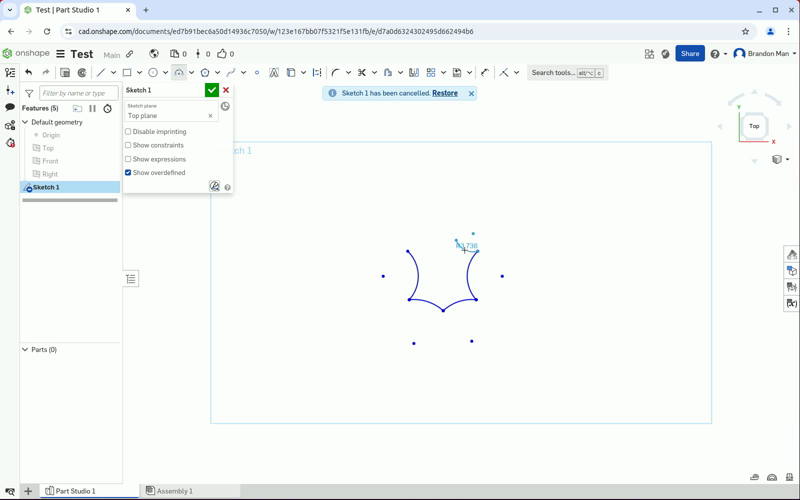
key_up(shift)
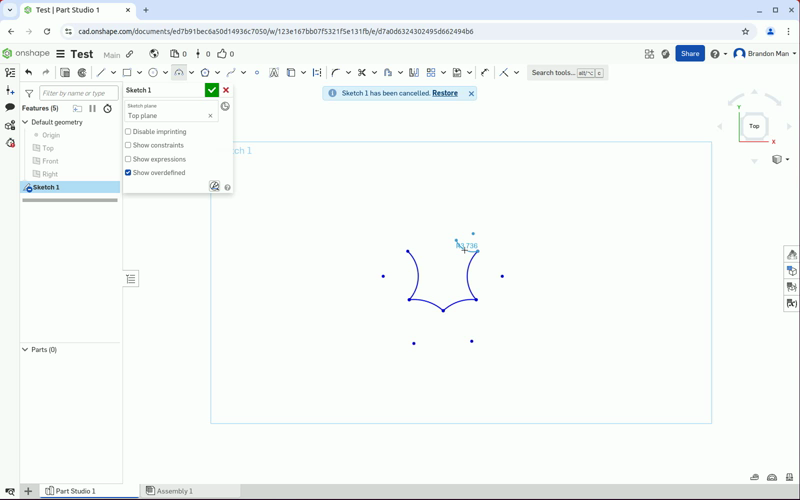
key(esc)
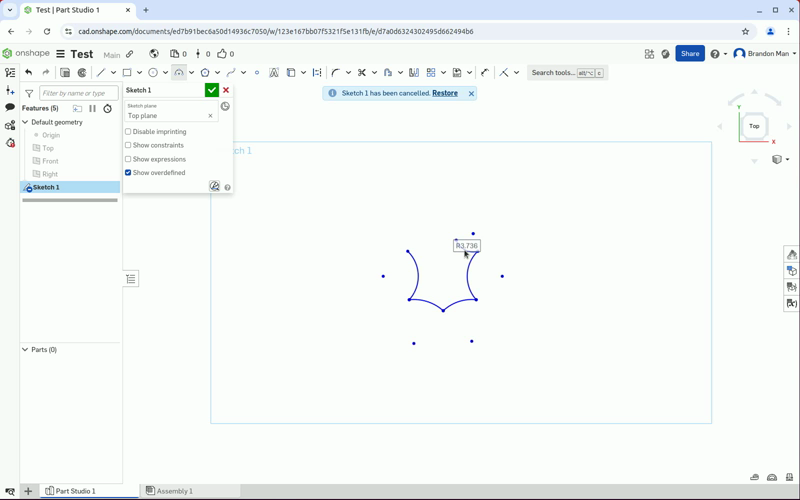
key(l)
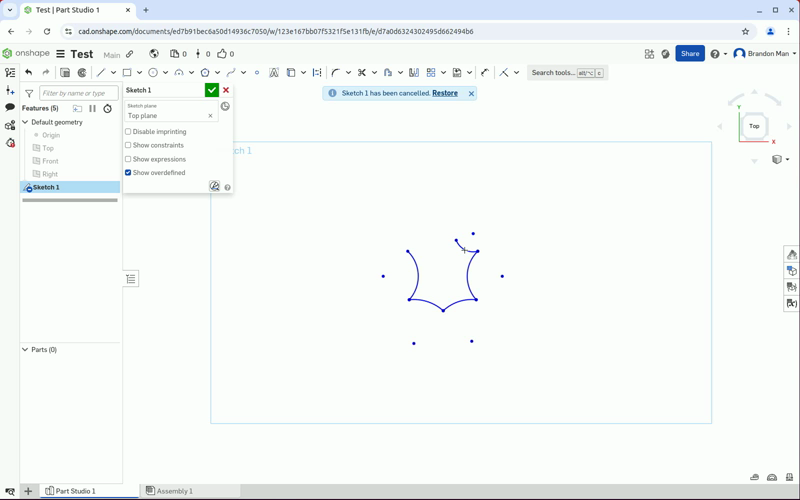
mouse_move(456, 240)
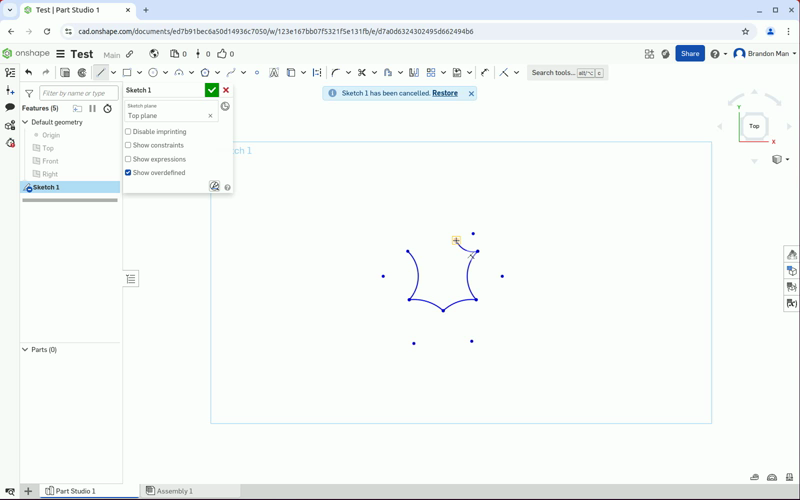
click(456, 240)
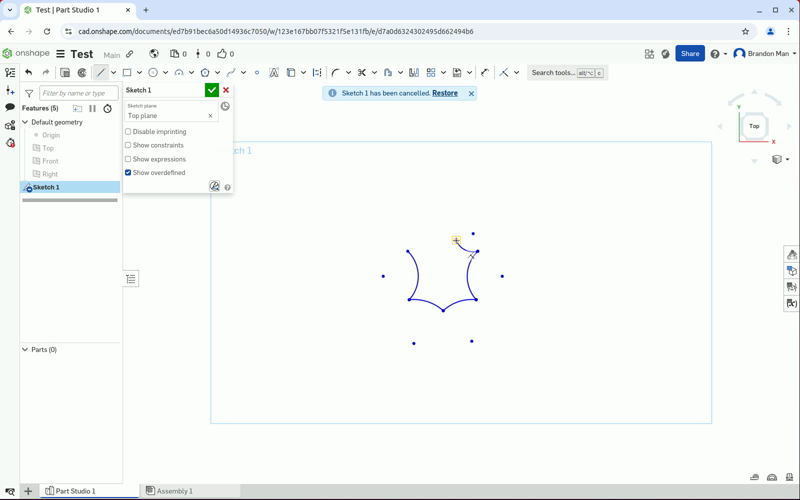
key_down(shift)
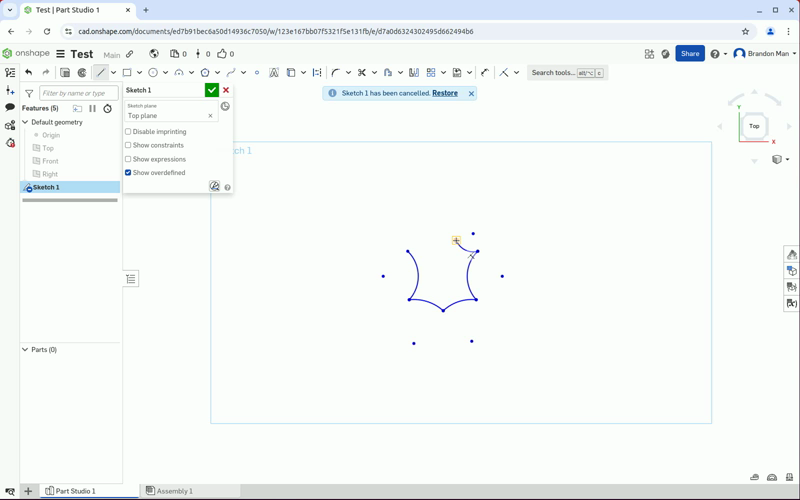
mouse_move(486, 240)
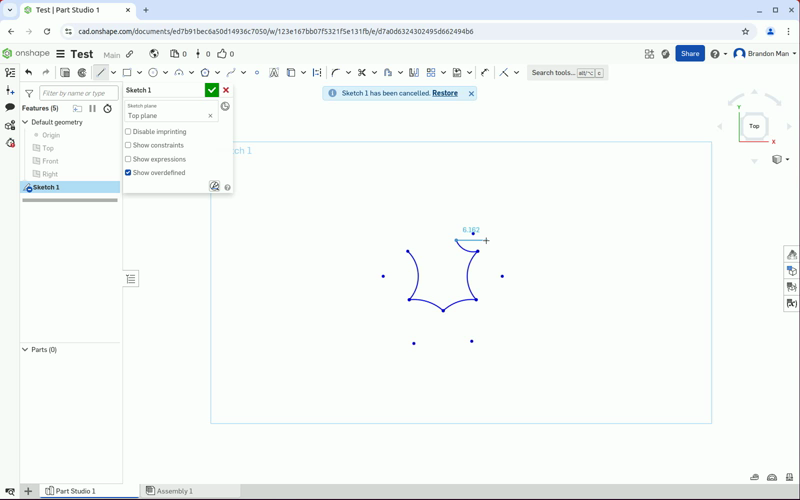
mouse_move(429, 240)
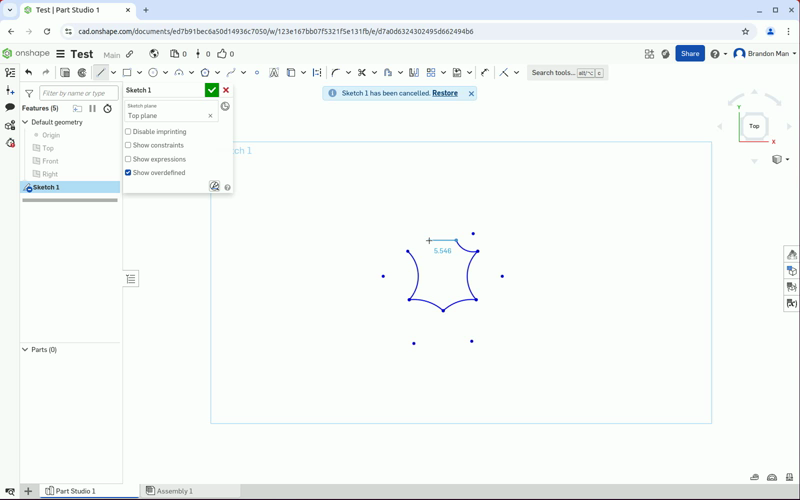
click(429, 240)
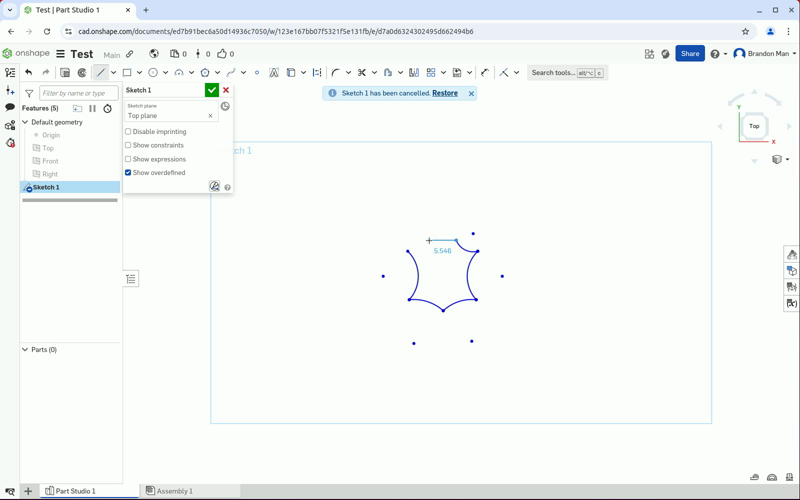
key_up(shift)
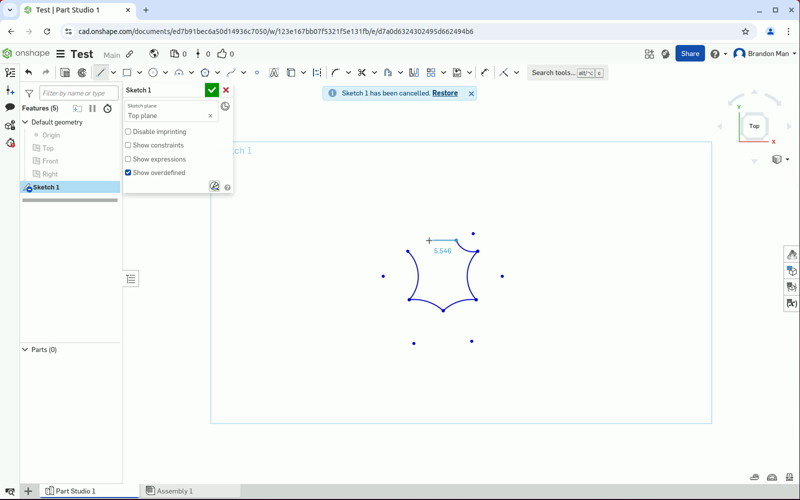
key(esc)
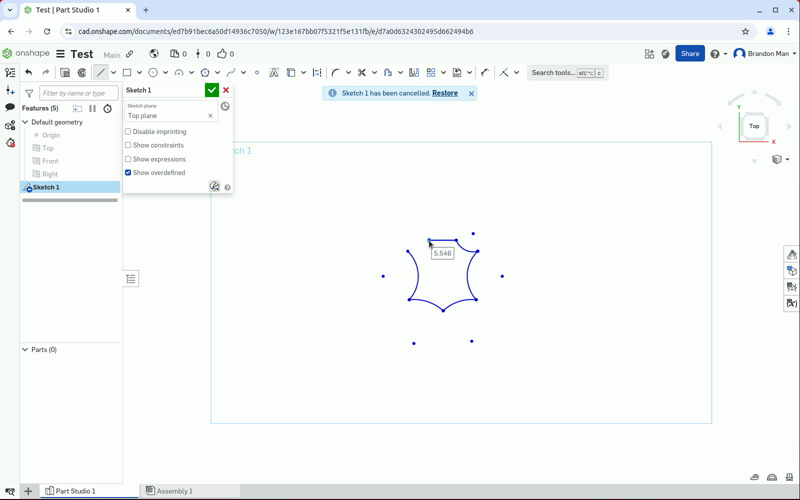
key(a)
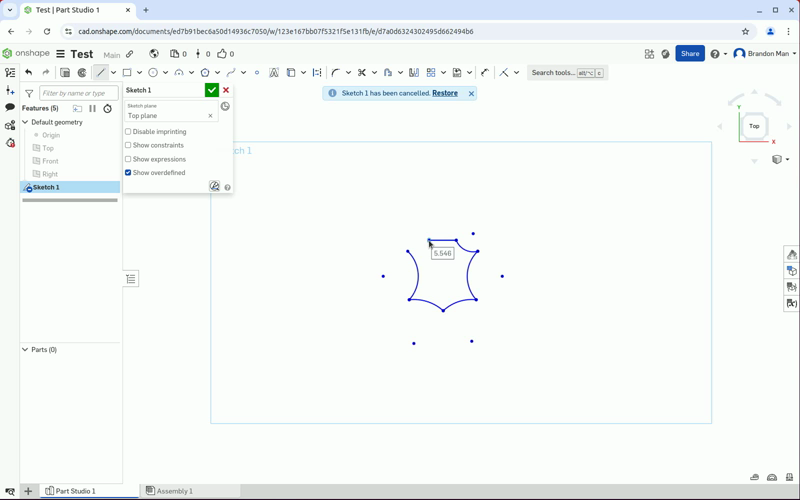
mouse_move(429, 240)
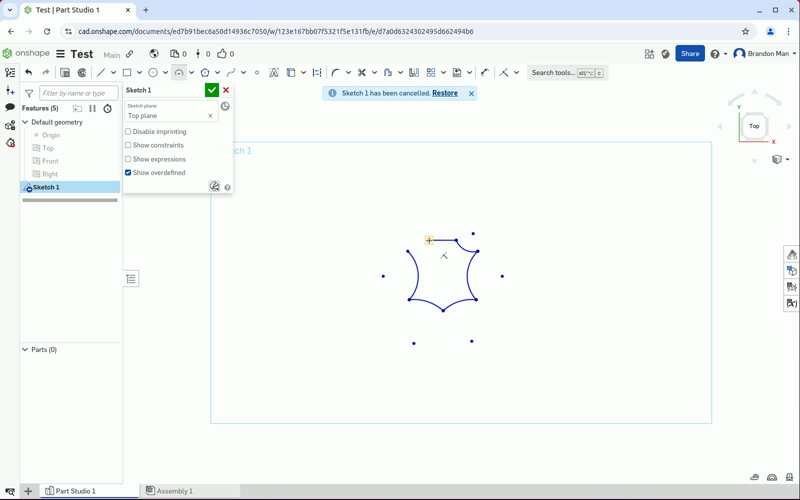
click(429, 240)
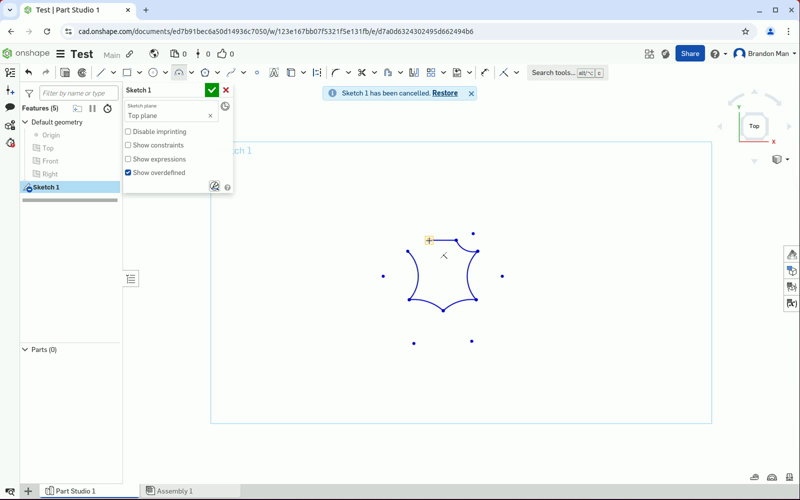
mouse_move(407, 251)
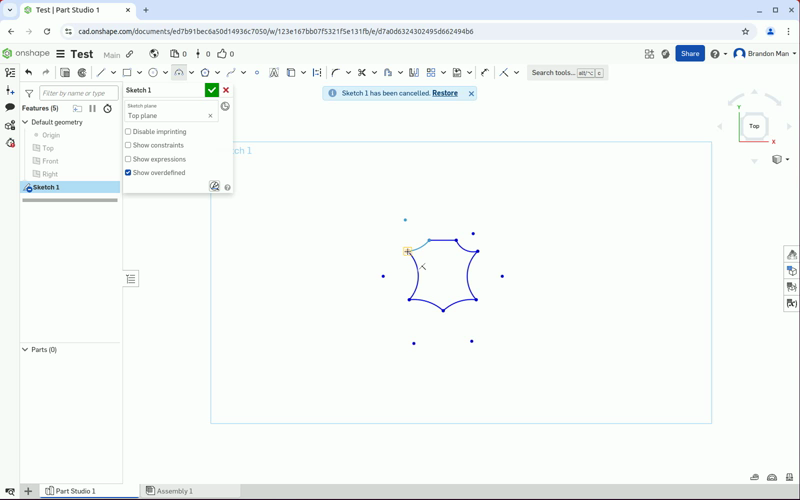
click(407, 251)
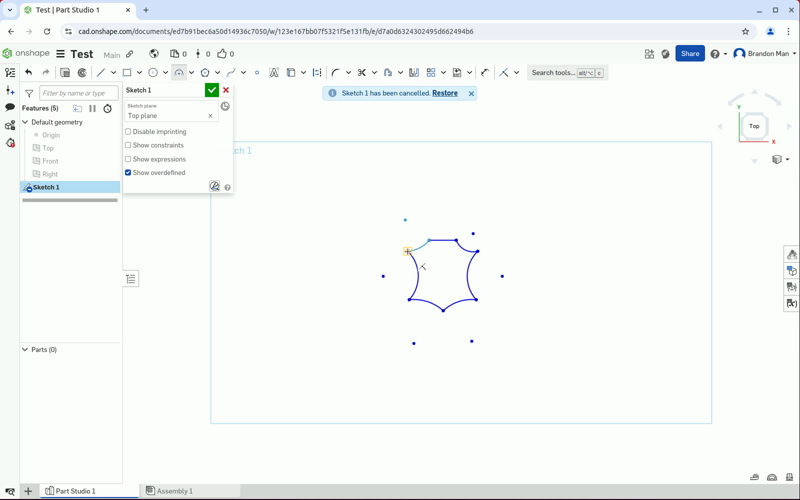
key_down(shift)
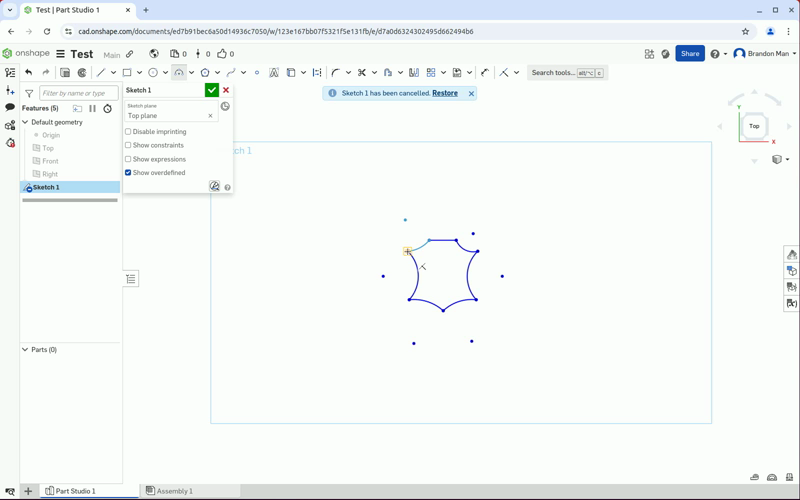
mouse_move(420, 249)
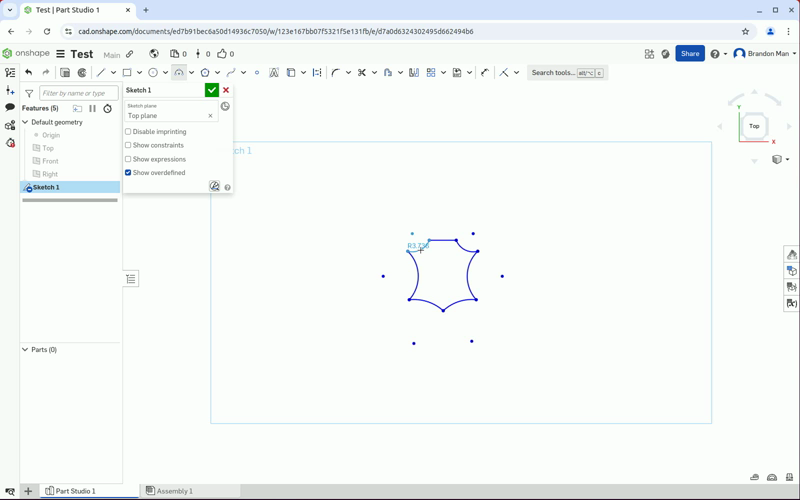
click(420, 249)
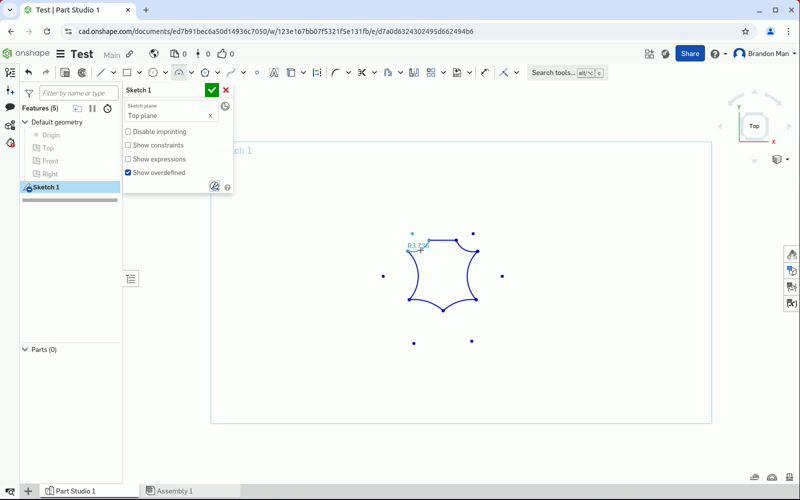
key_up(shift)
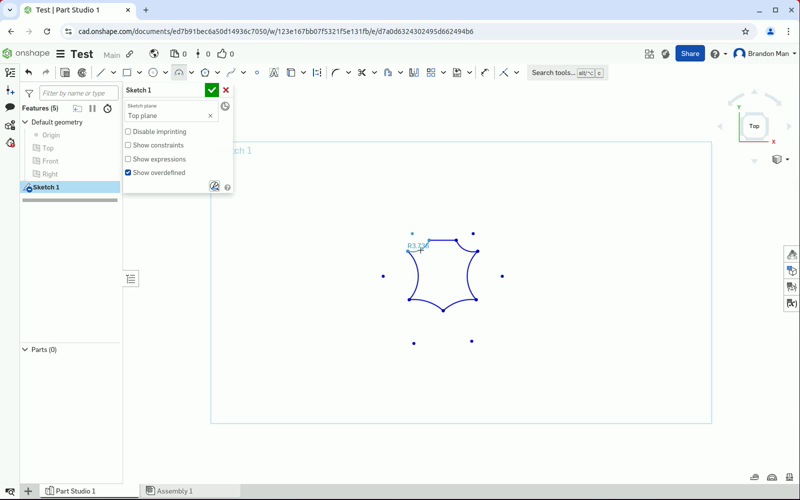
key(esc)
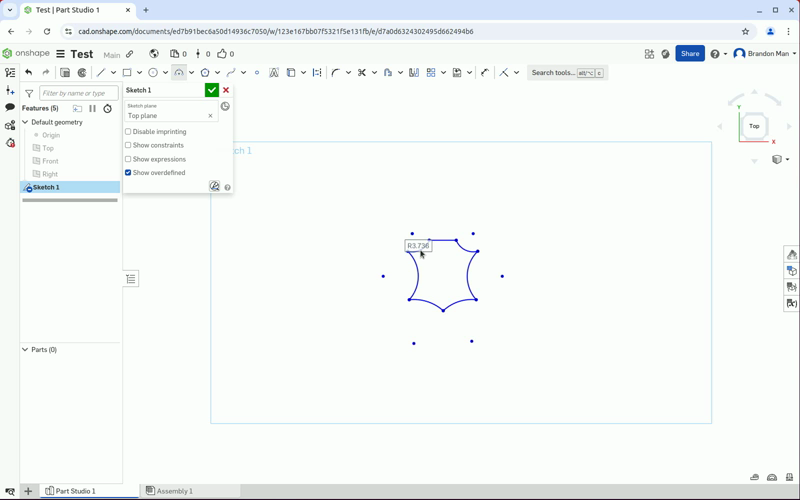
key(c)
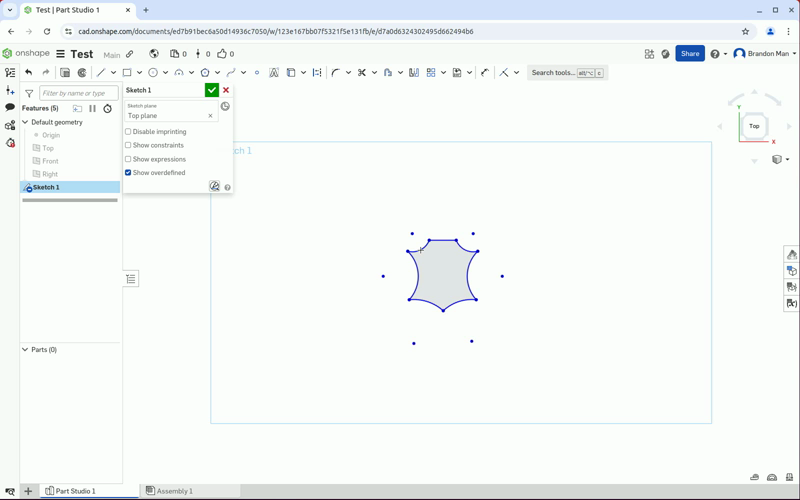
key_down(shift)
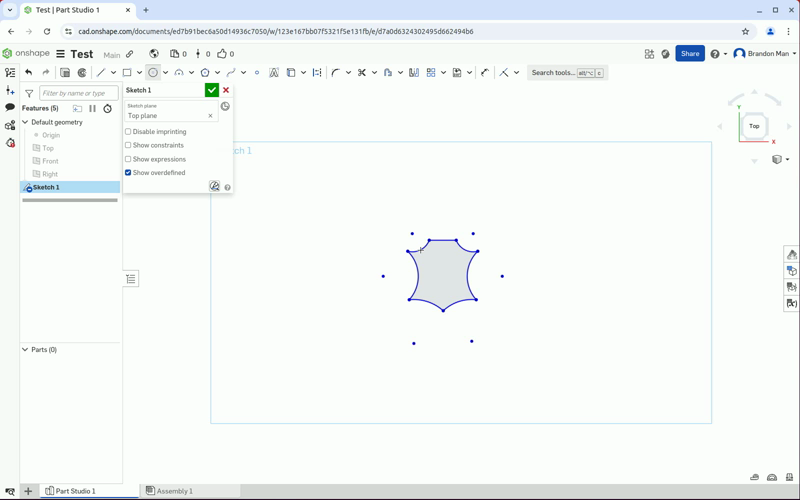
mouse_move(443, 276)
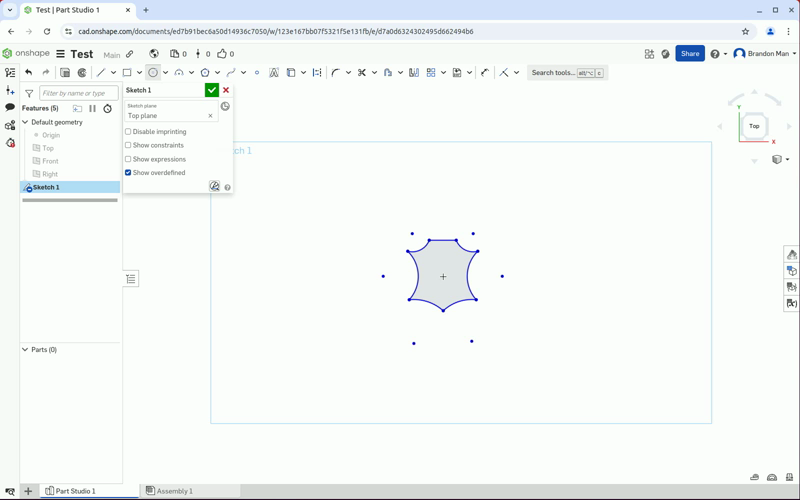
click(443, 276)
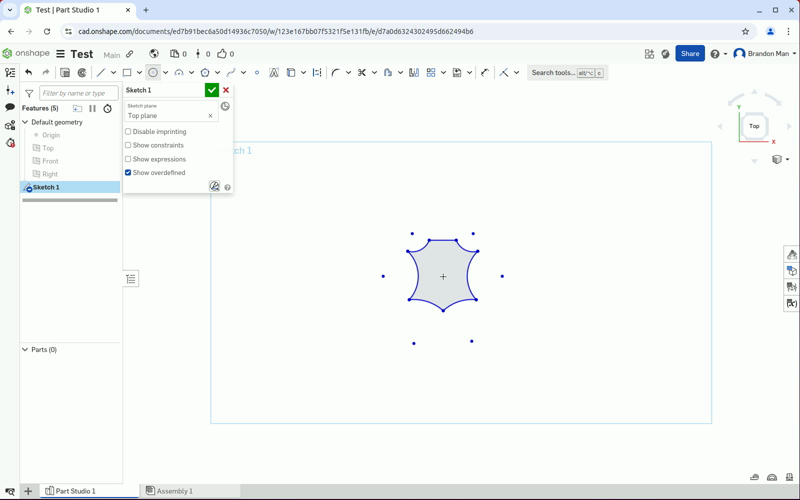
key_up(shift)
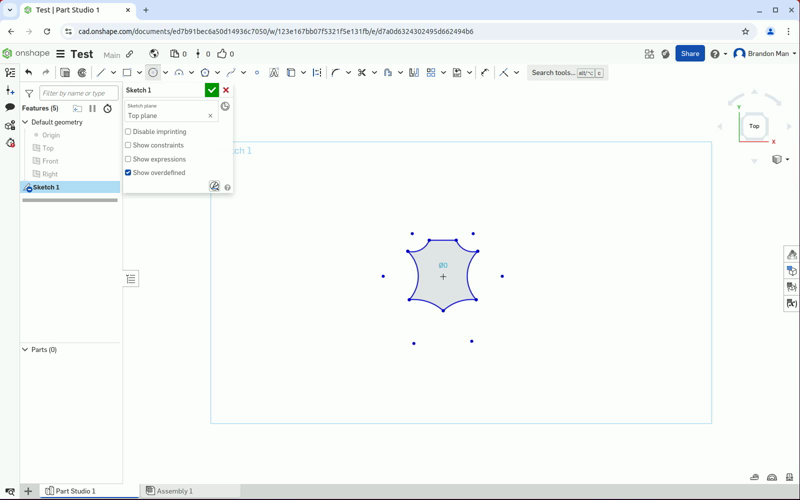
mouse_move(467, 276)
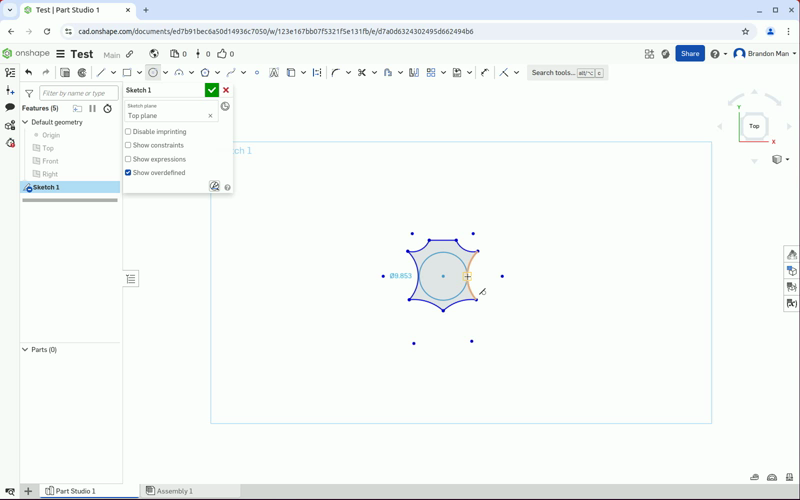
scroll(6)
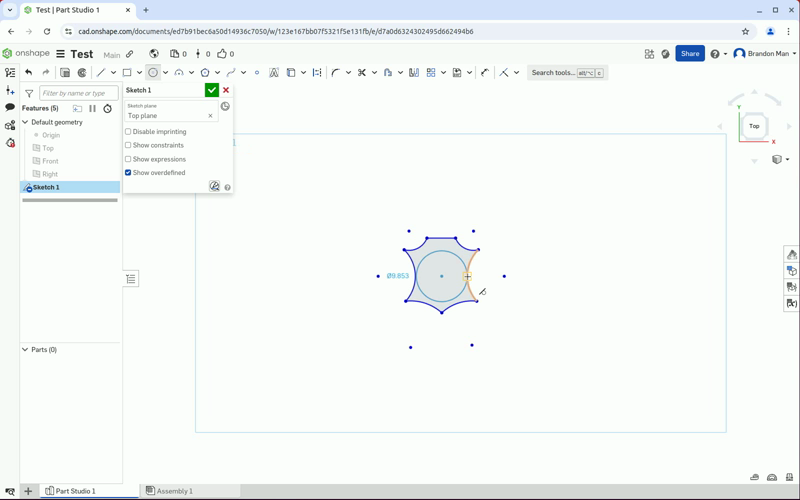
scroll(6)
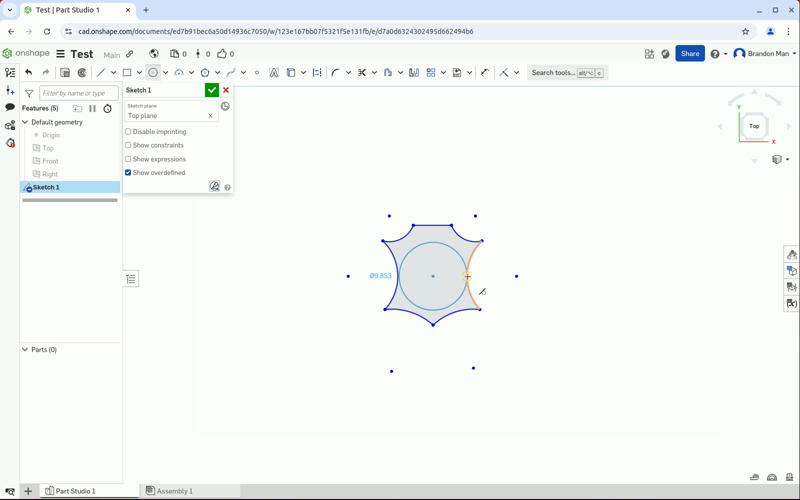
scroll(6)
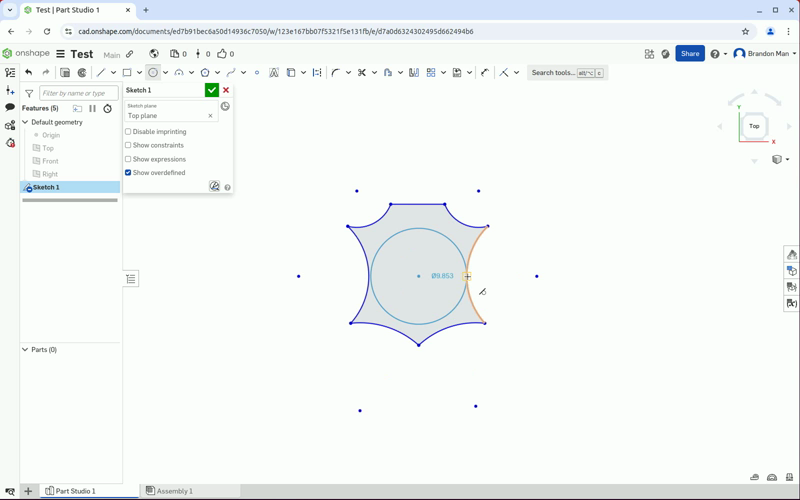
scroll(6)
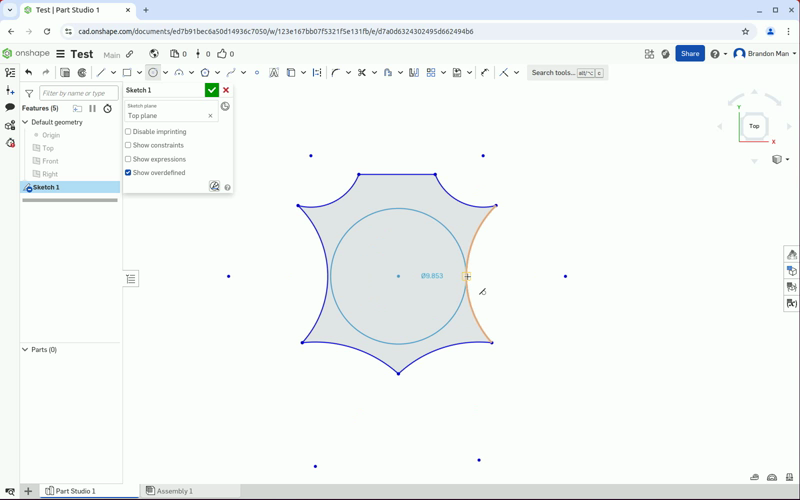
scroll(6)
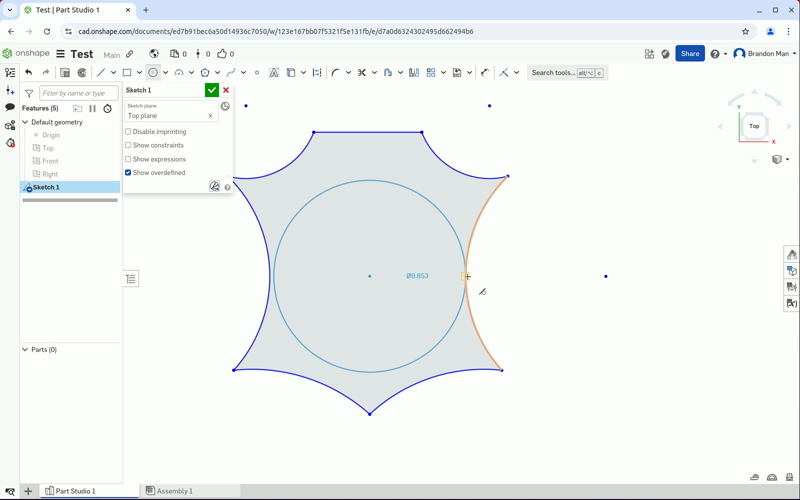
scroll(6)
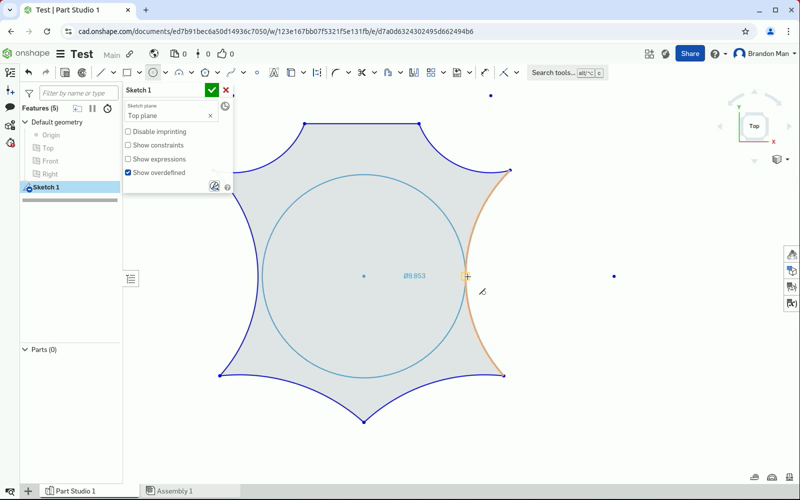
scroll(6)
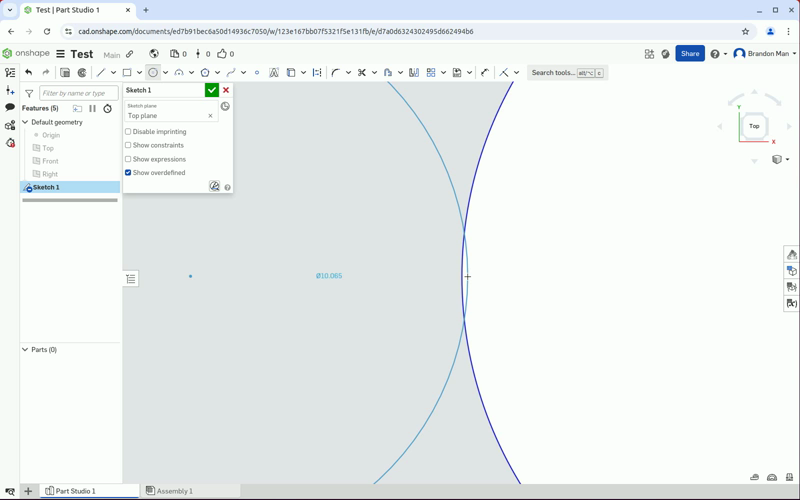
click(467, 276)
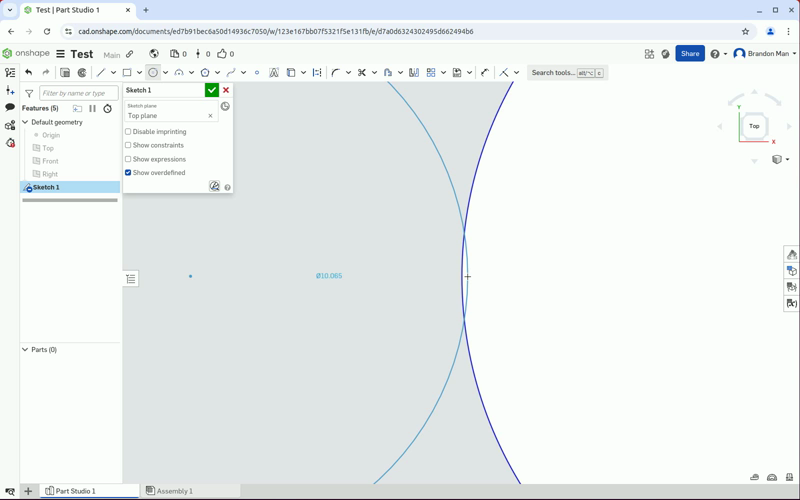
scroll(-6)
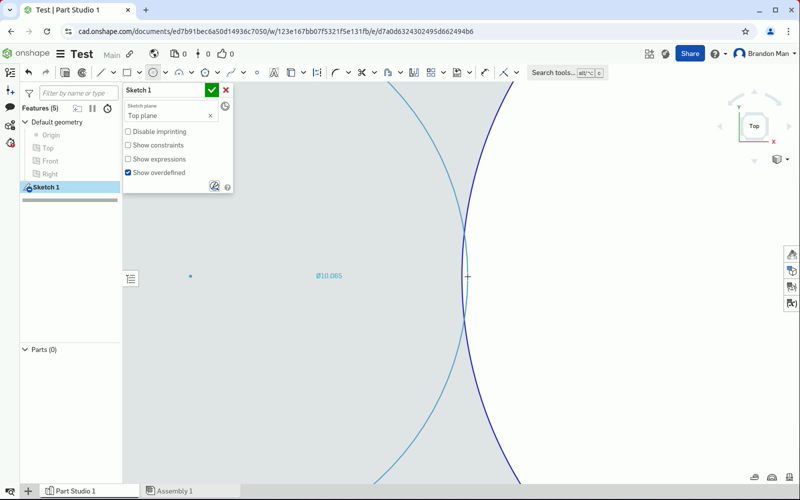
scroll(-6)
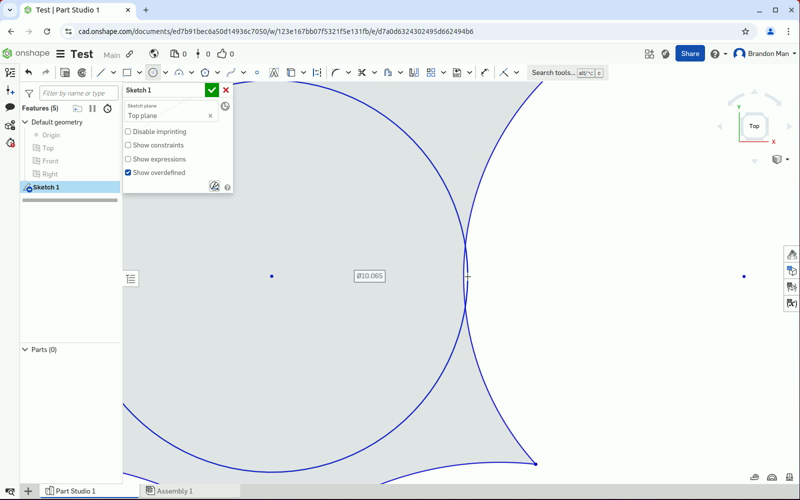
scroll(-6)
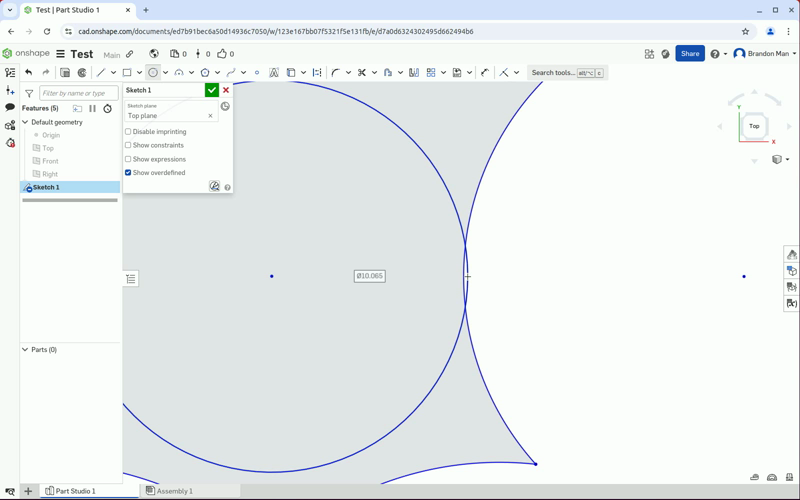
scroll(-6)
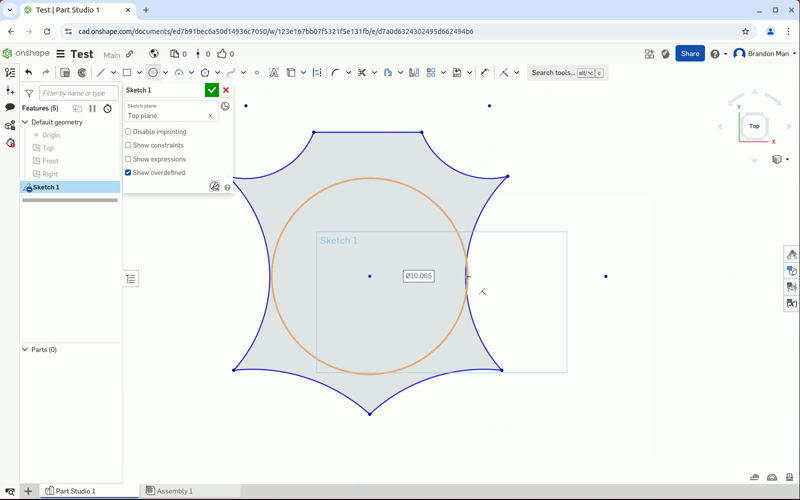
scroll(-6)
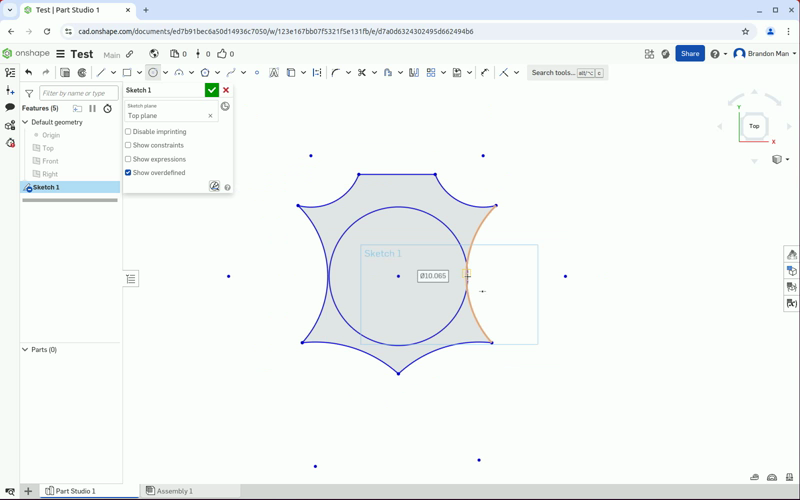
scroll(-6)
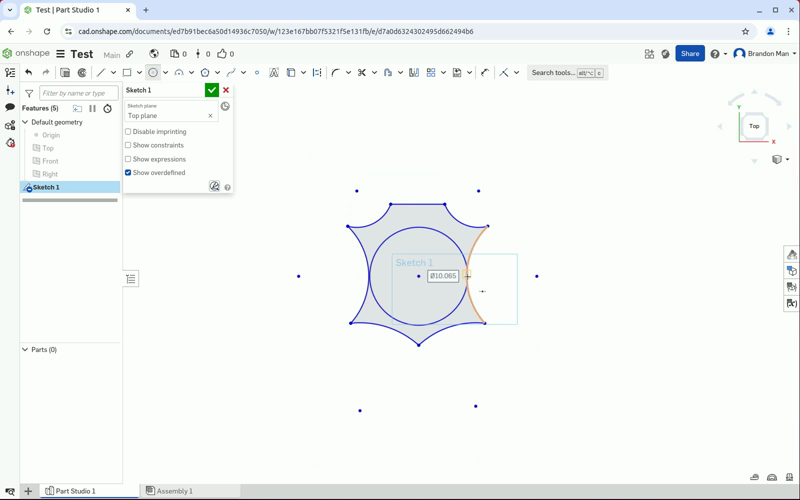
scroll(-6)
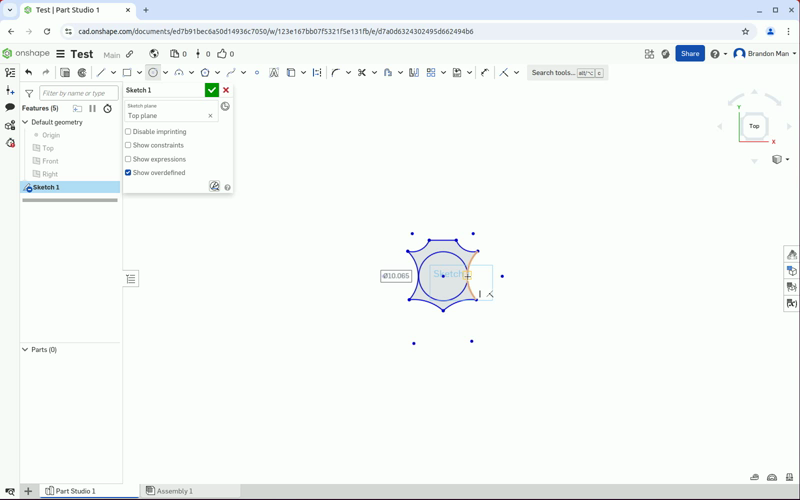
key(esc)
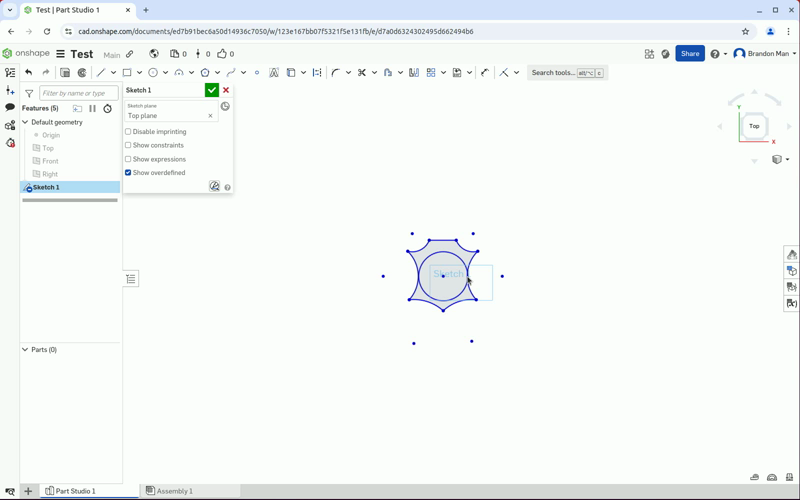
mouse_move(430, 300)
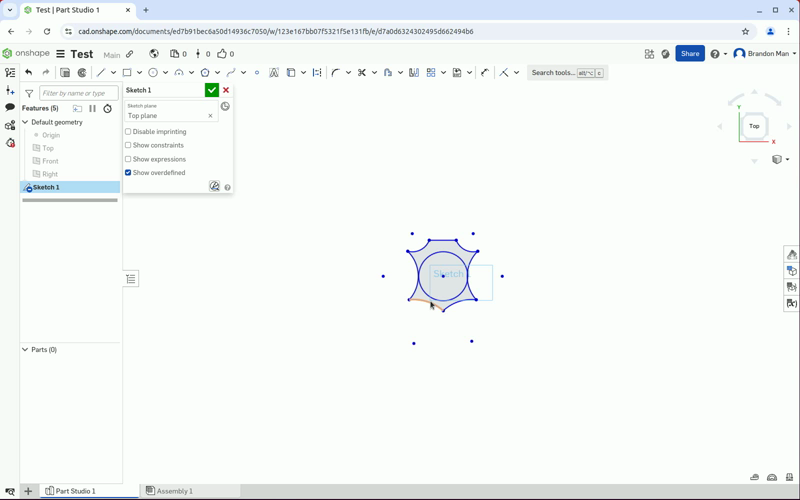
scroll(6)
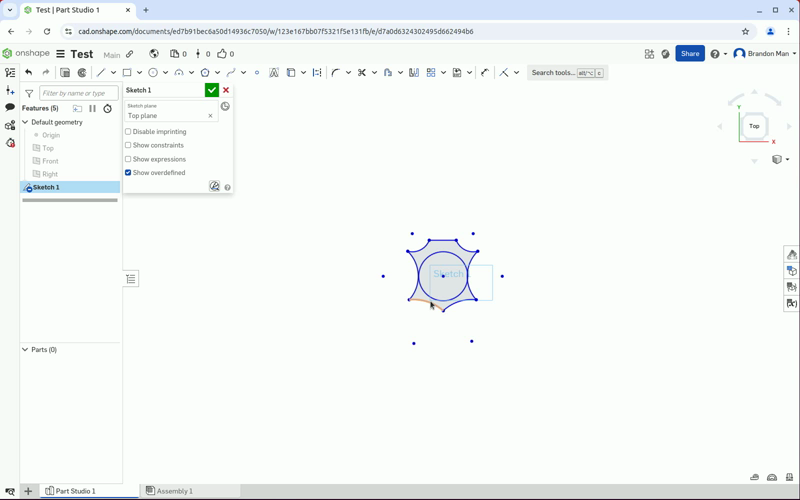
scroll(6)
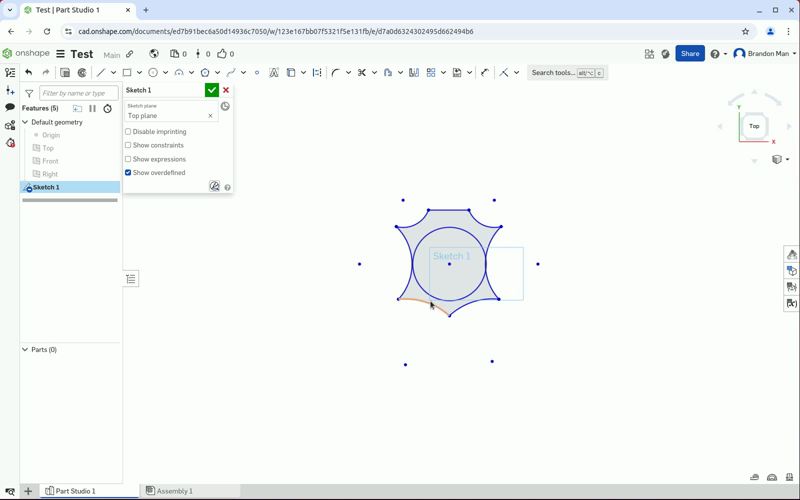
scroll(6)
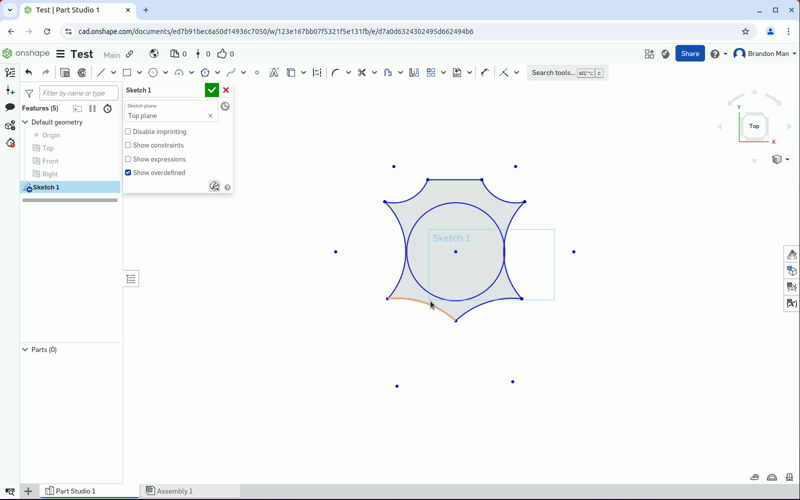
scroll(6)
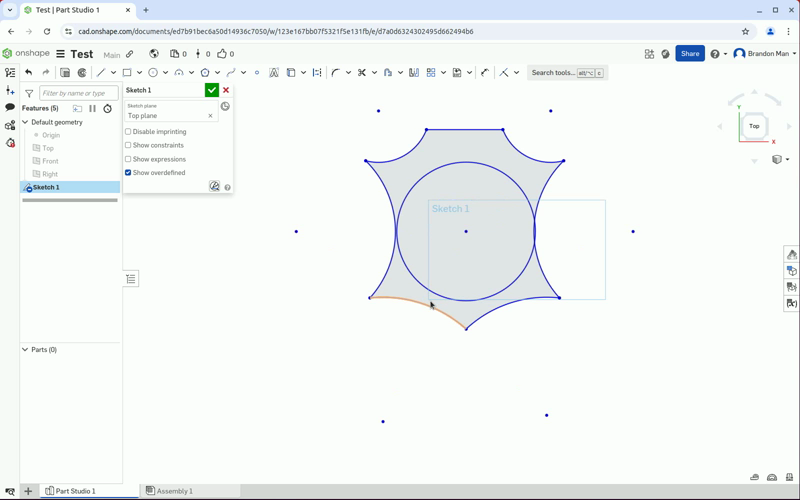
scroll(6)
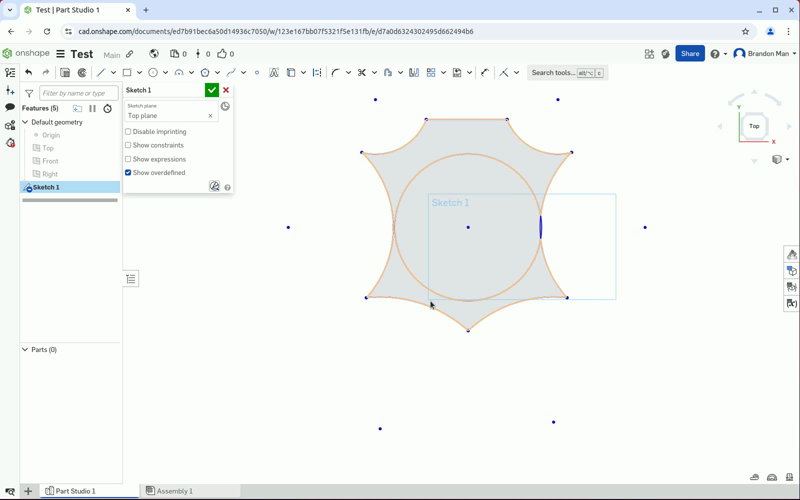
scroll(6)
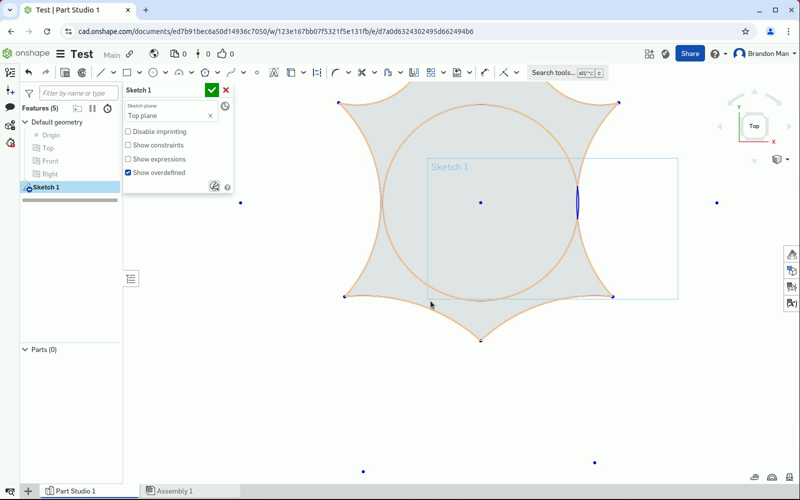
scroll(6)
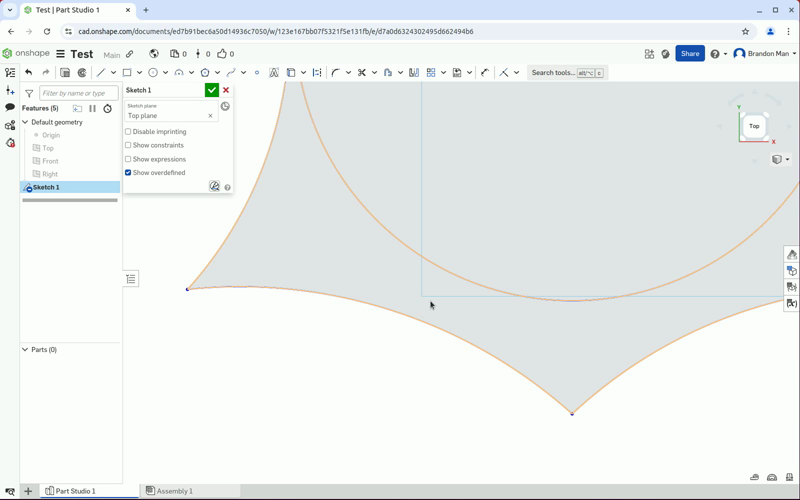
click(430, 300)
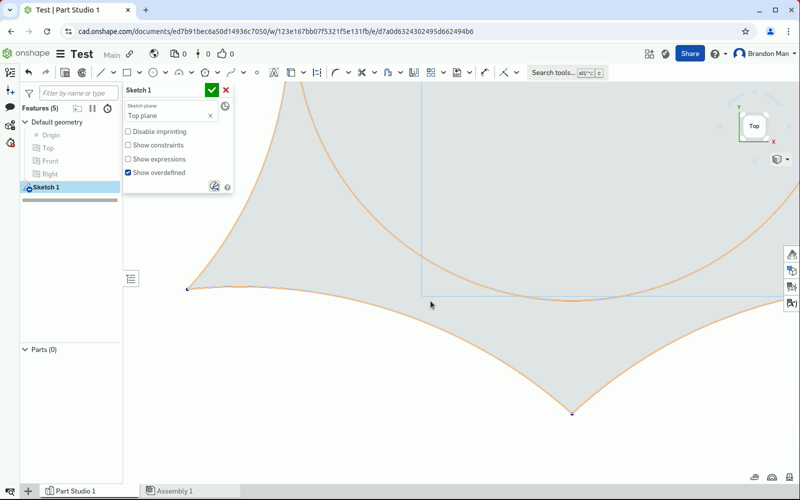
scroll(-6)
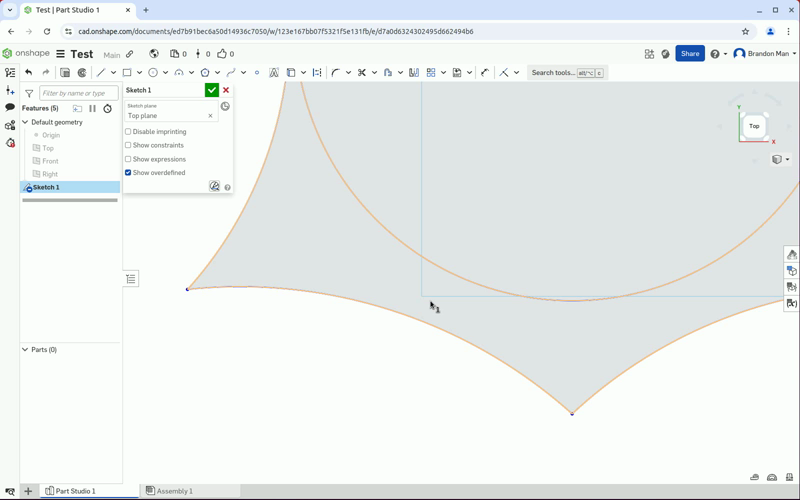
scroll(-6)
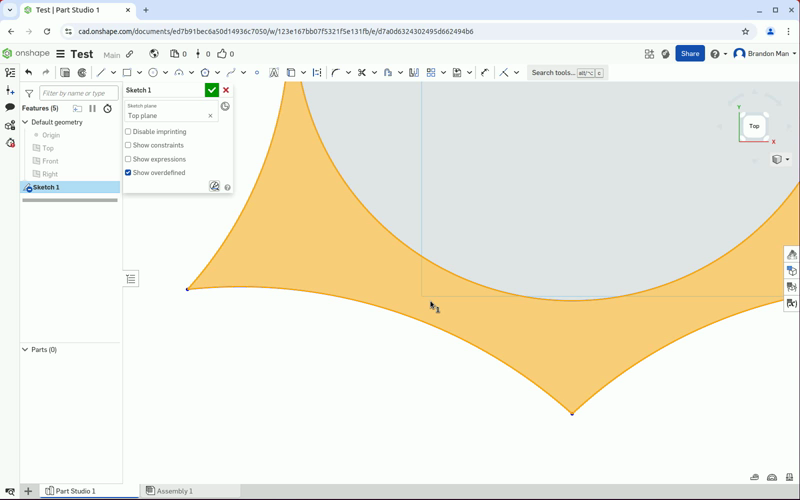
scroll(-6)
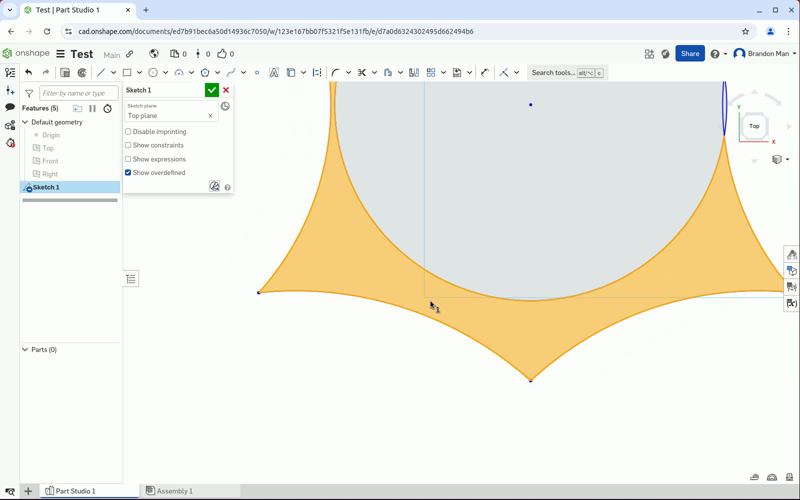
scroll(-6)
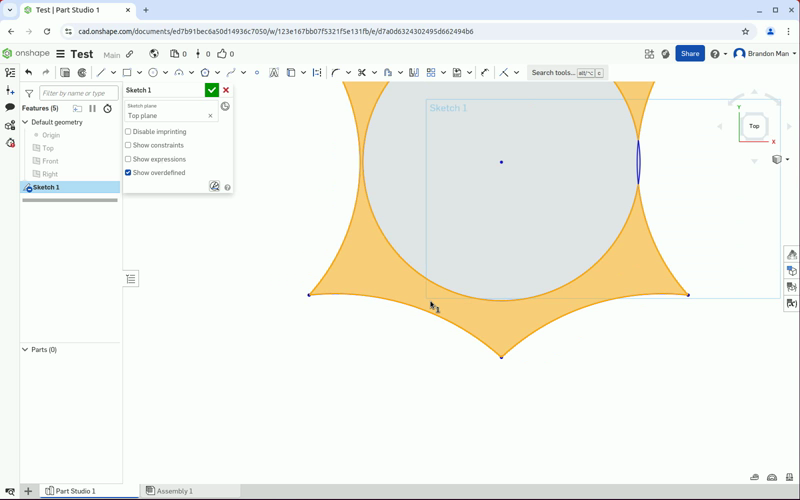
scroll(-6)
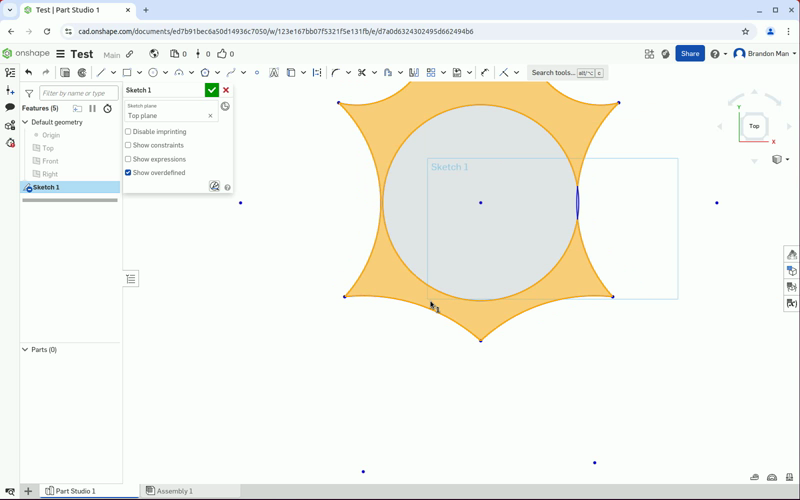
scroll(-6)
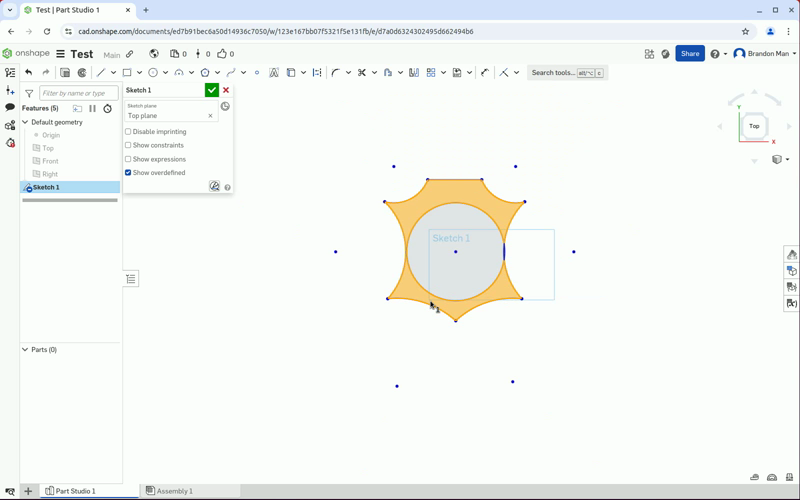
scroll(-6)
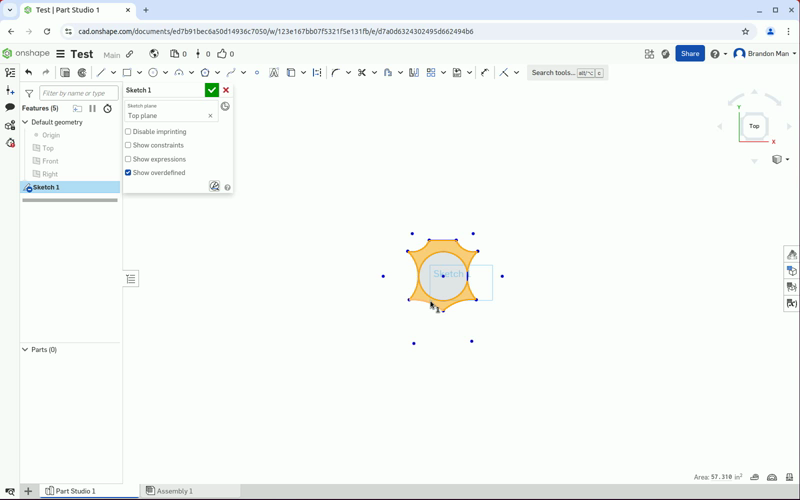
mouse_move(73, 352)
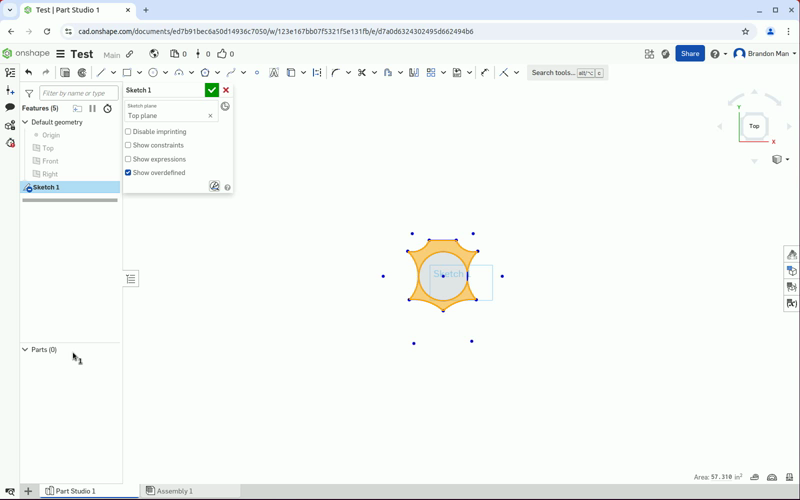
key(shift+y)
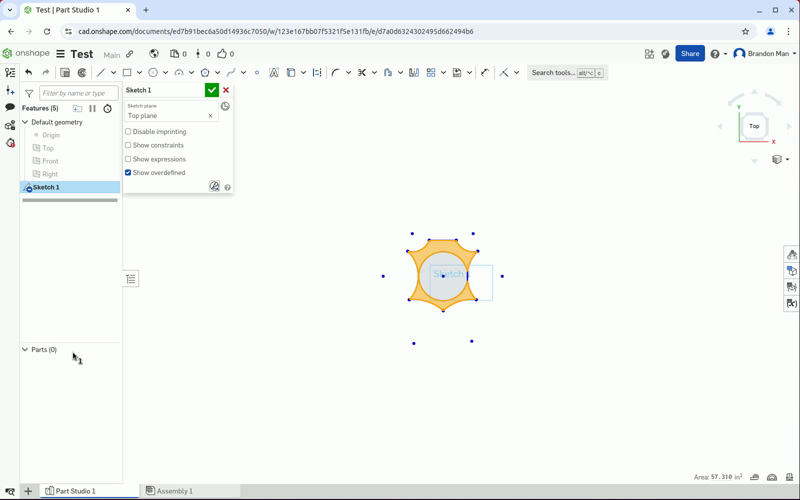
key(shift+e)
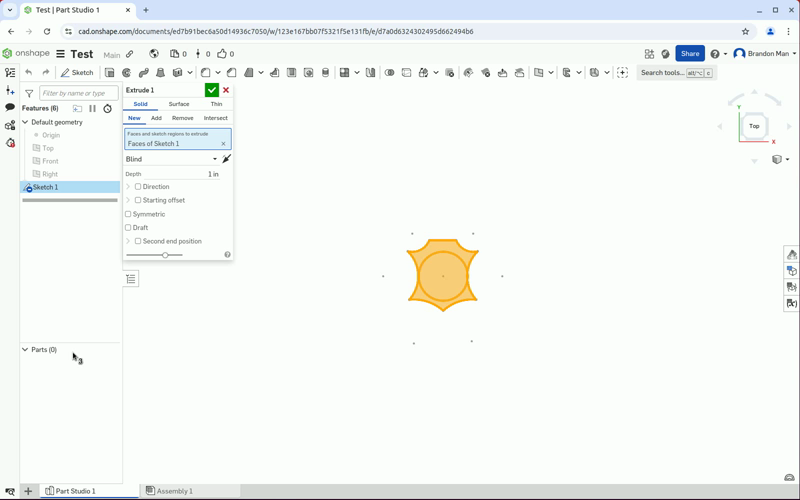
mouse_move(143, 106)
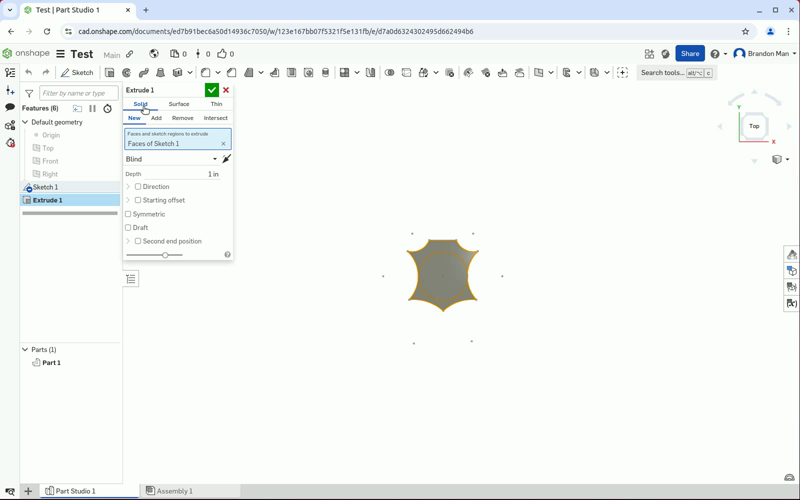
click(143, 106)
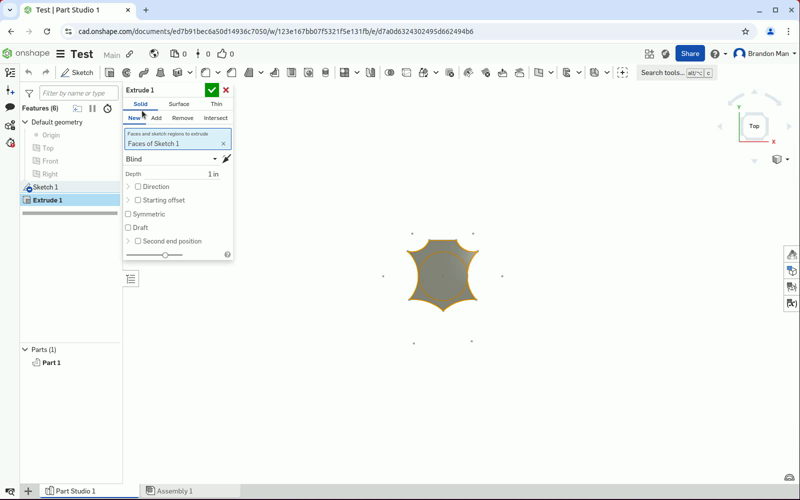
mouse_move(137, 120)
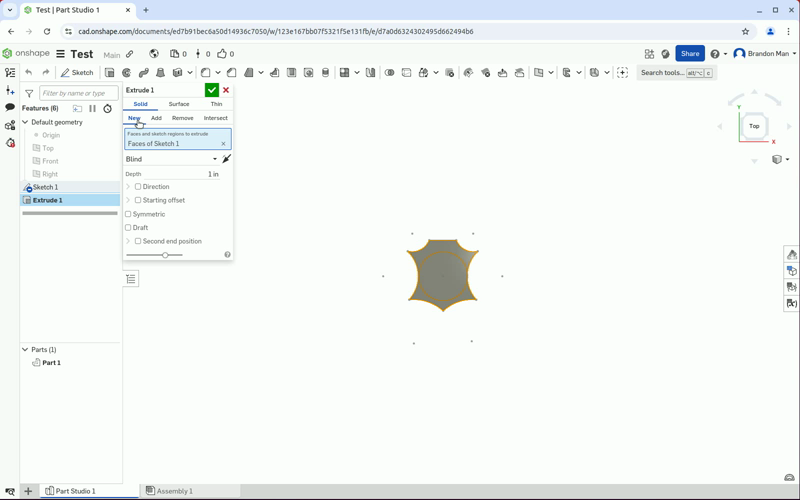
click(137, 120)
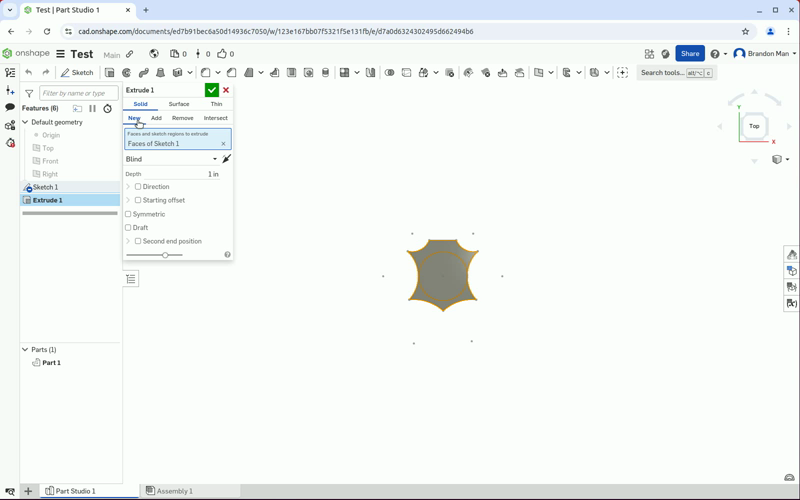
key(tab, 4)
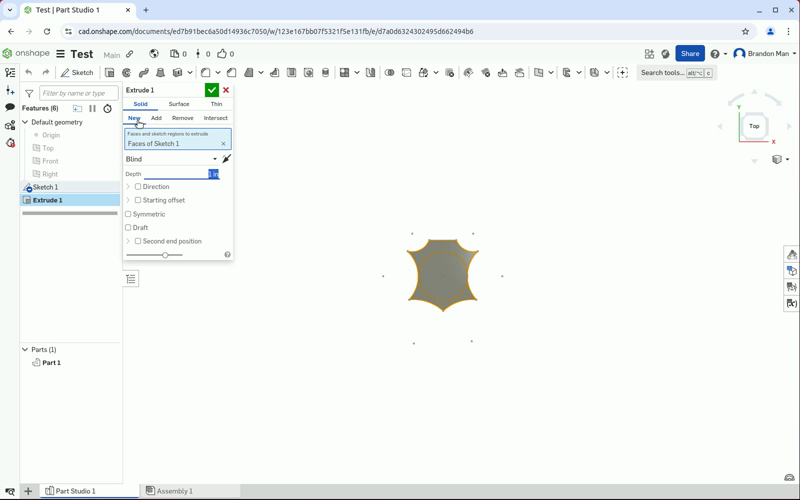
text(3.129)
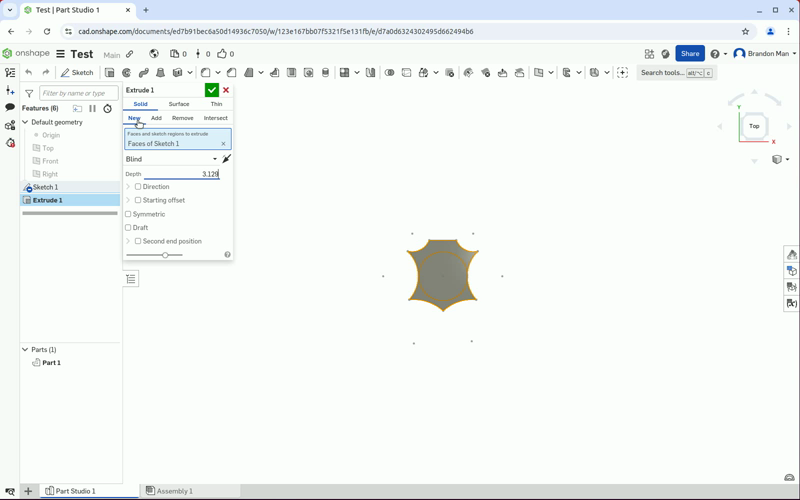
key(enter)
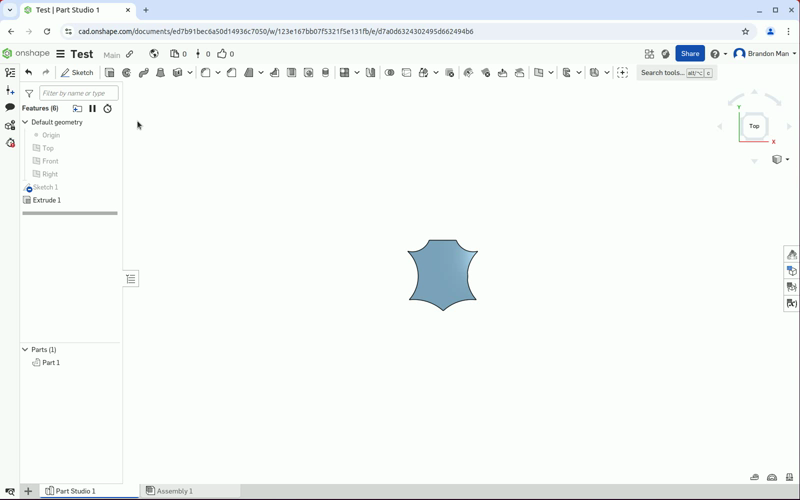
key(shift+h)
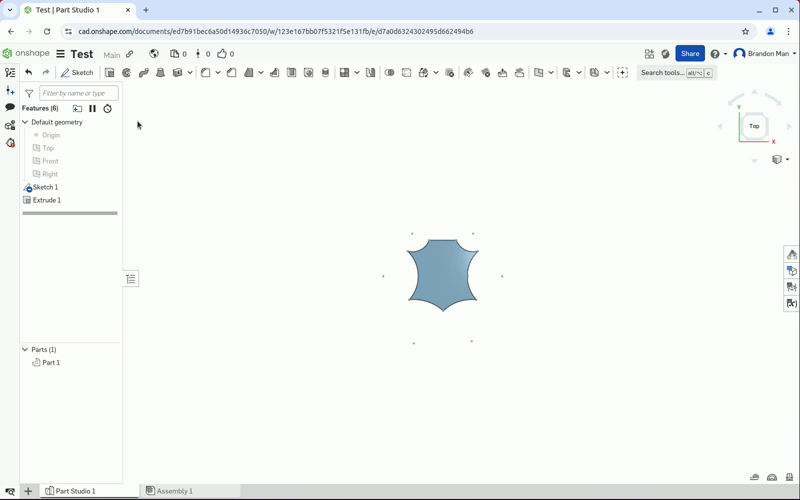
key(shift+h)
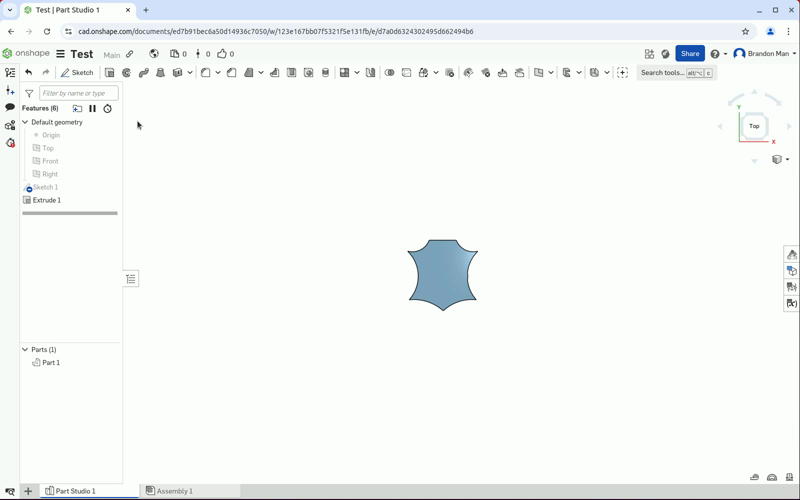
mouse_move(73, 189)
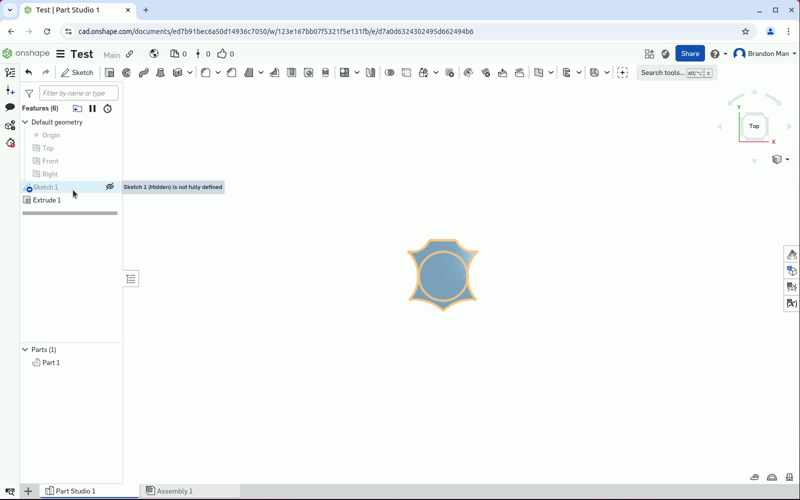
click(73, 189)
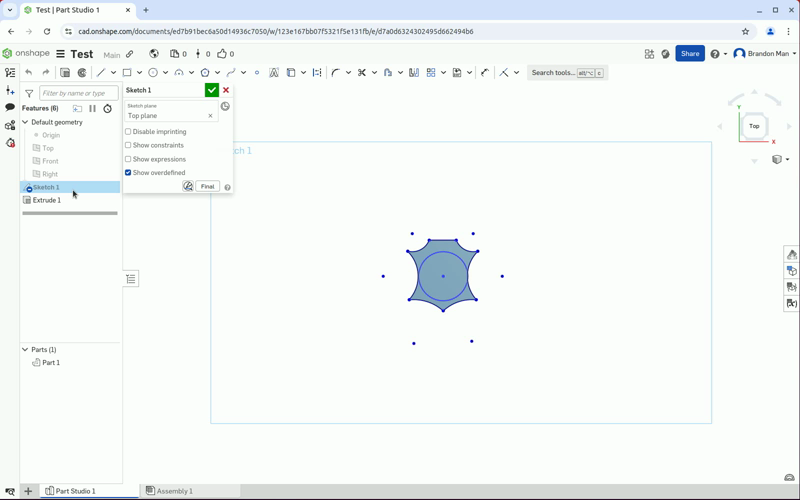
mouse_move(229, 92)
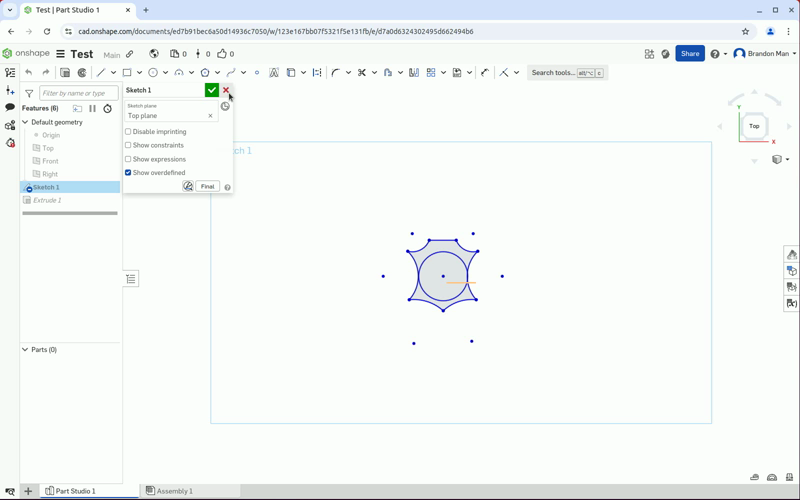
click(229, 92)
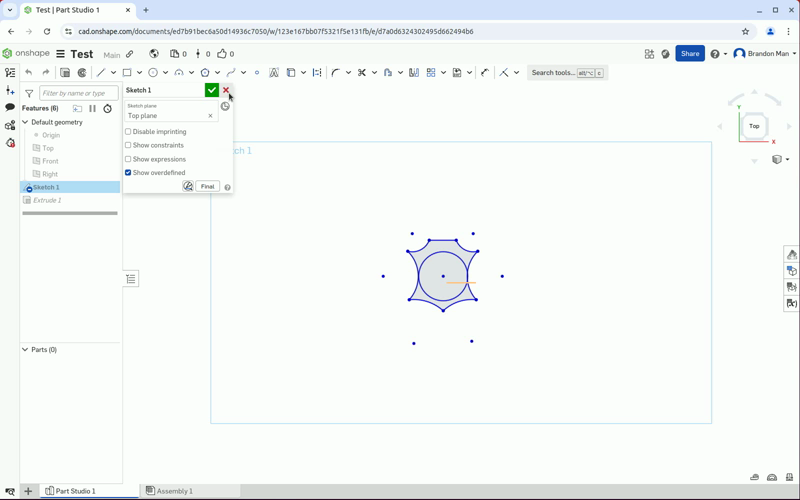
key(shift+s)
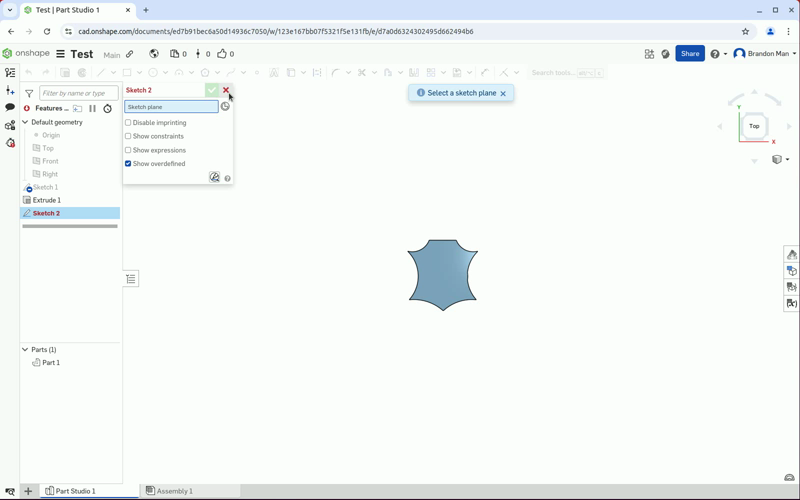
mouse_move(73, 150)
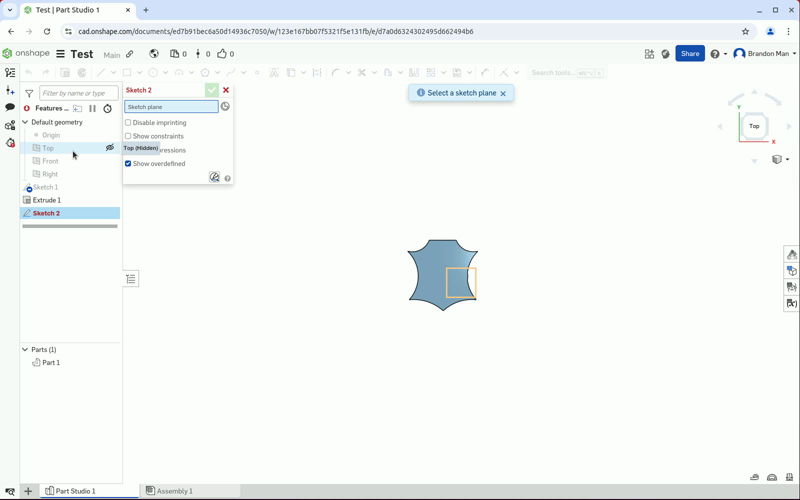
click(73, 150)
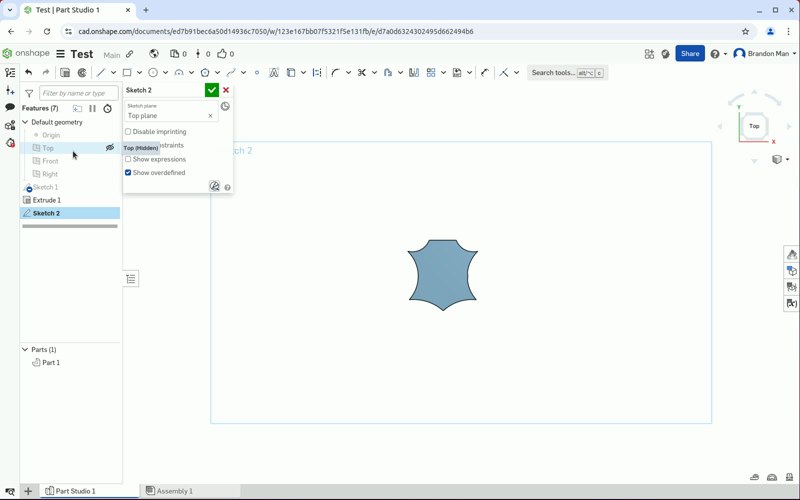
mouse_move(73, 352)
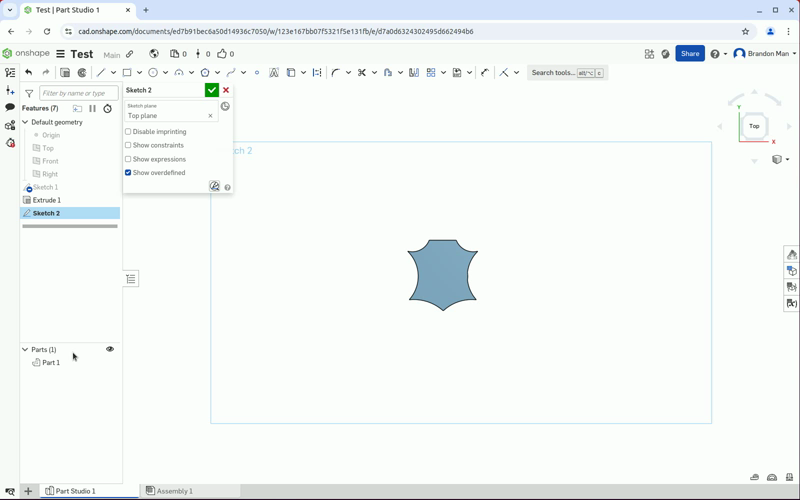
key(y)
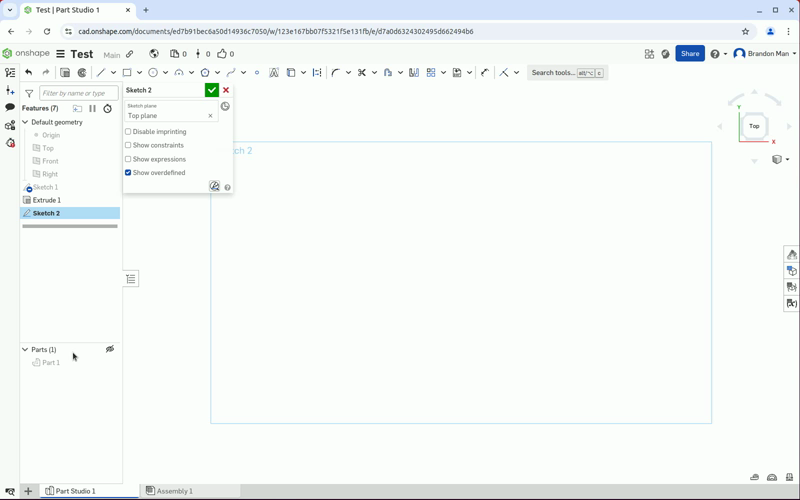
key(c)
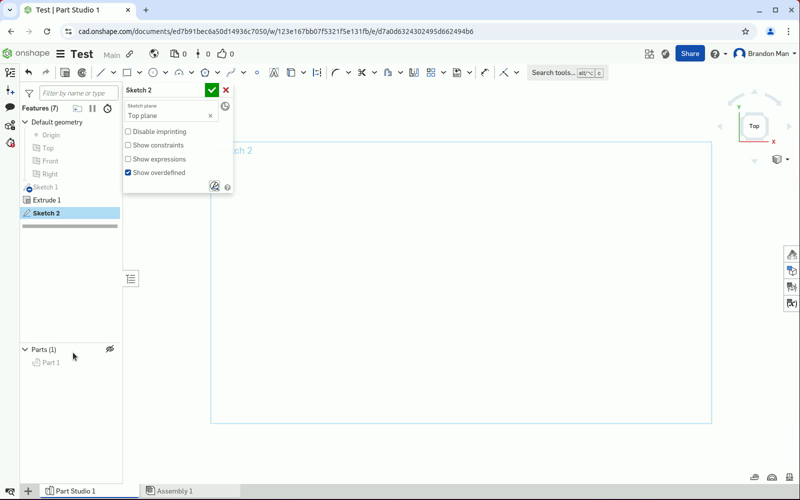
key_down(shift)
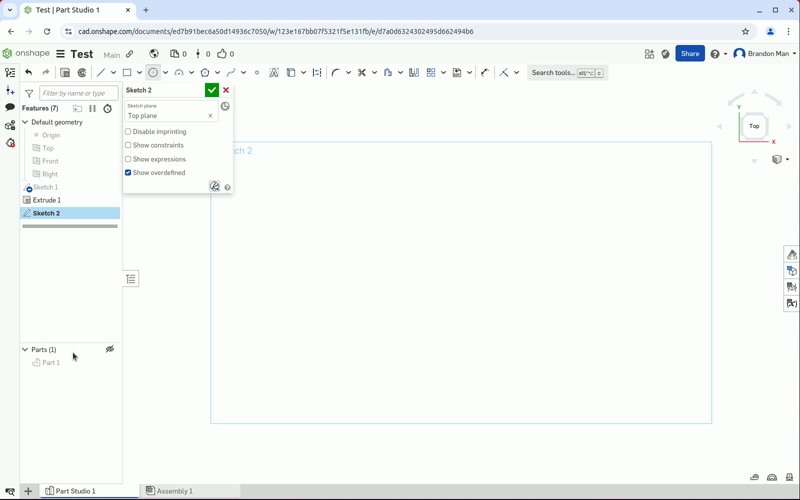
mouse_move(383, 275)
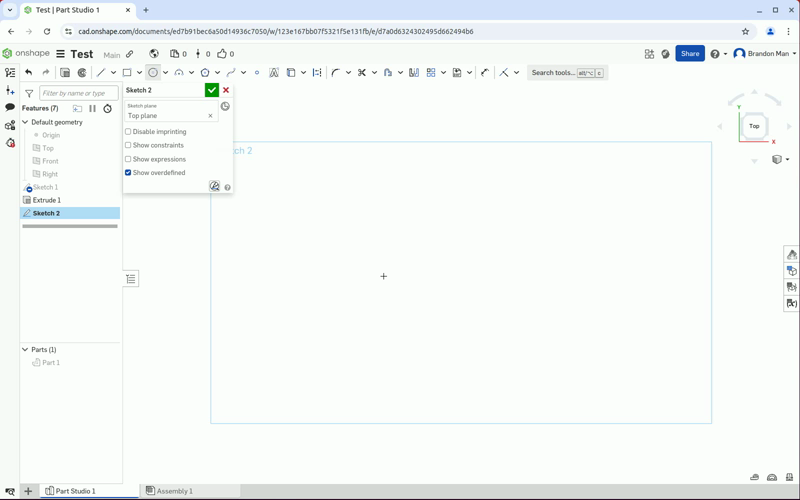
click(383, 275)
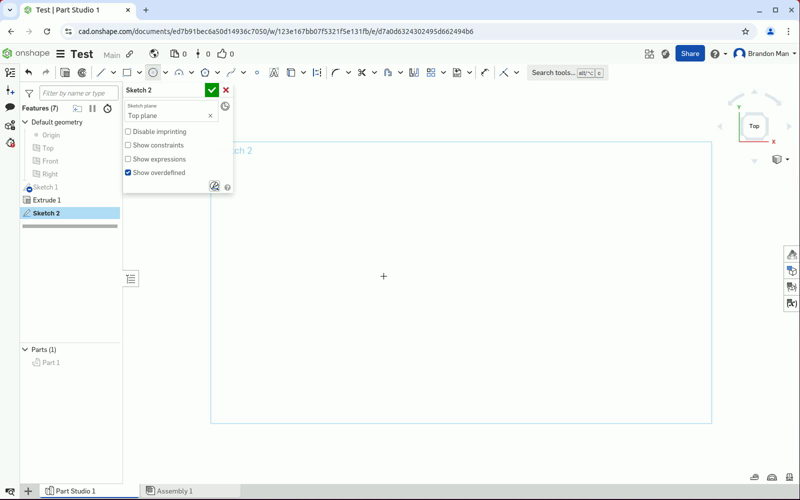
key_up(shift)
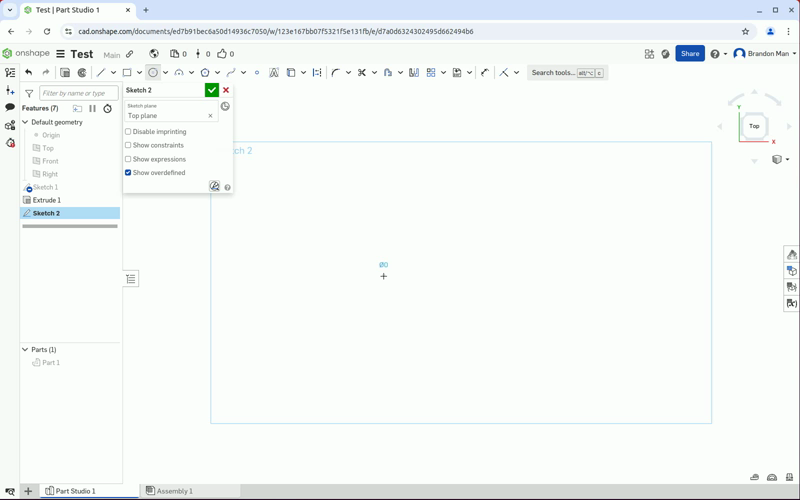
mouse_move(408, 275)
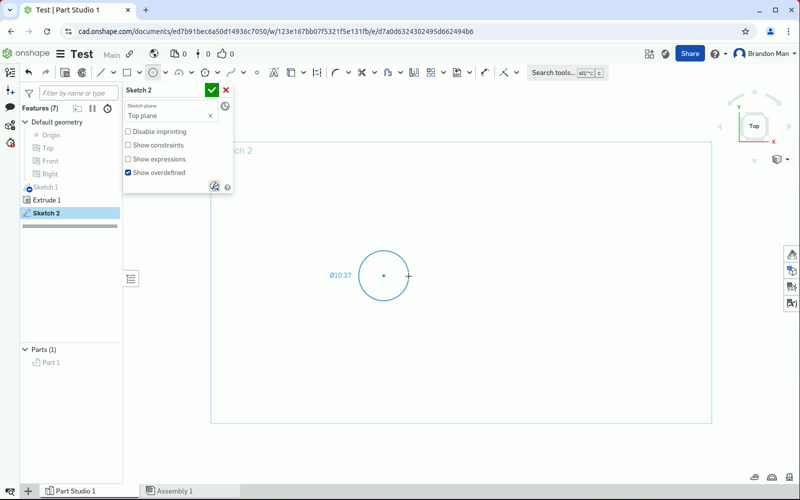
click(408, 275)
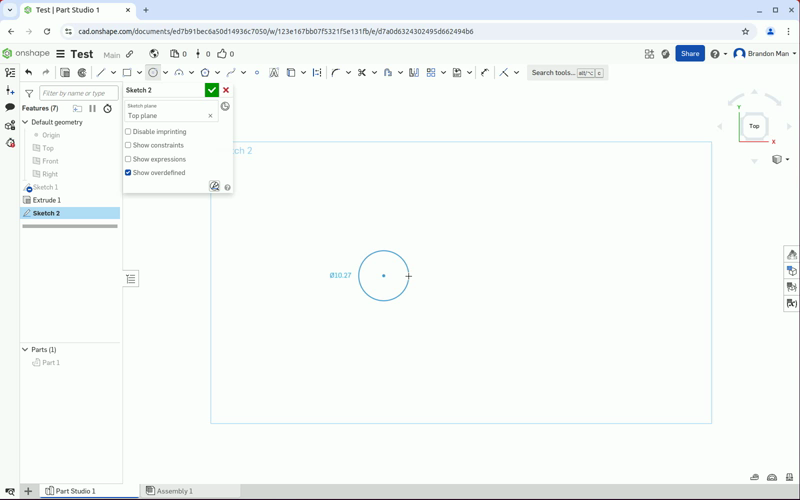
key(esc)
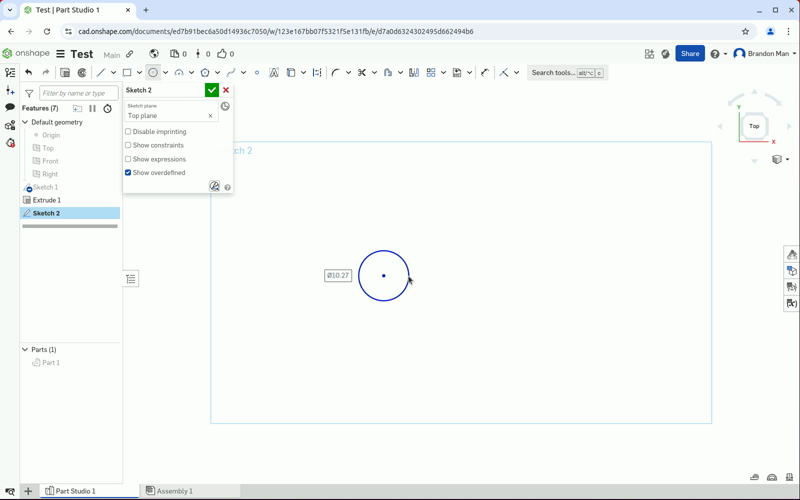
key(a)
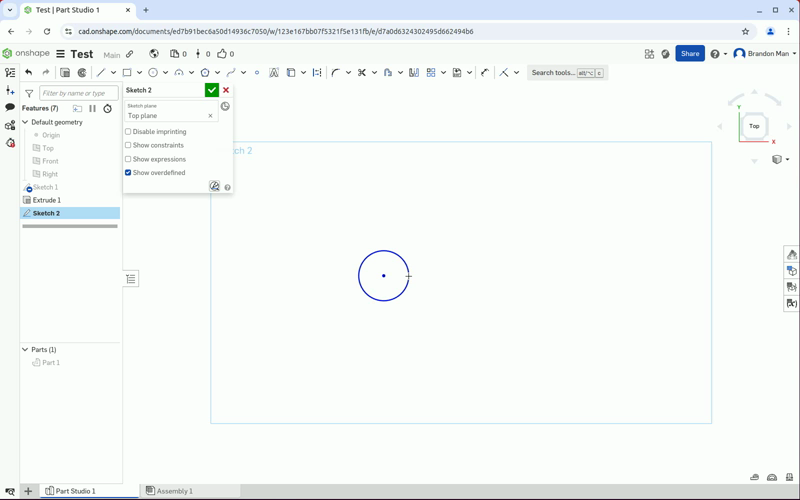
key_down(shift)
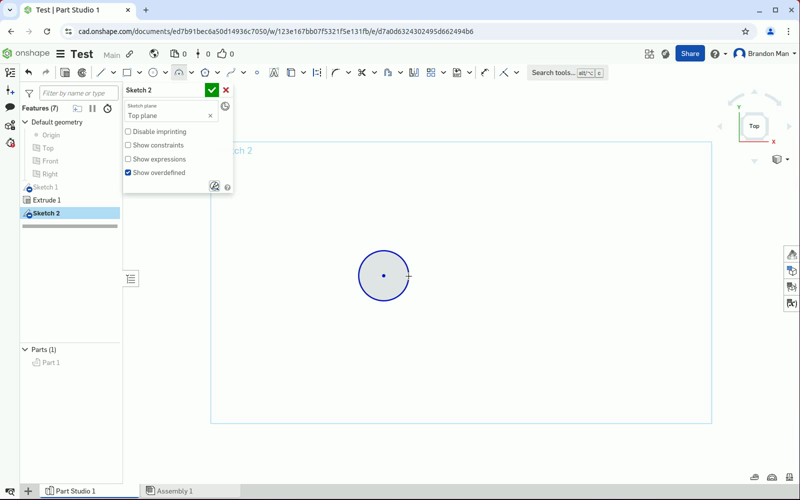
mouse_move(383, 311)
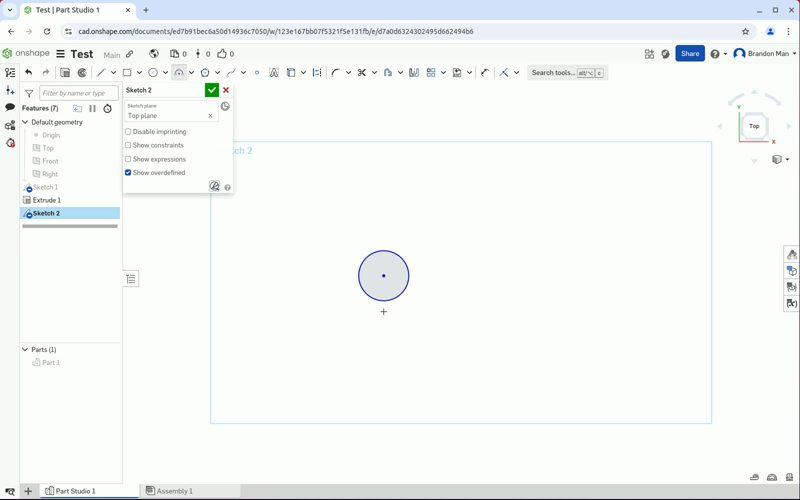
click(383, 311)
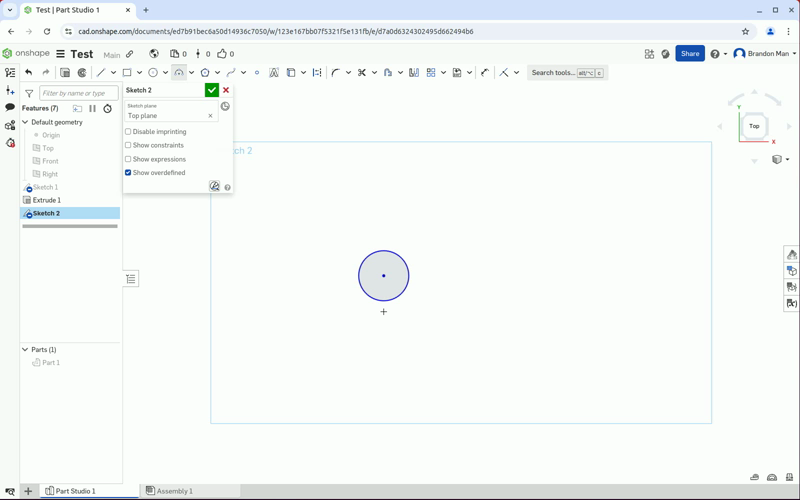
key_up(shift)
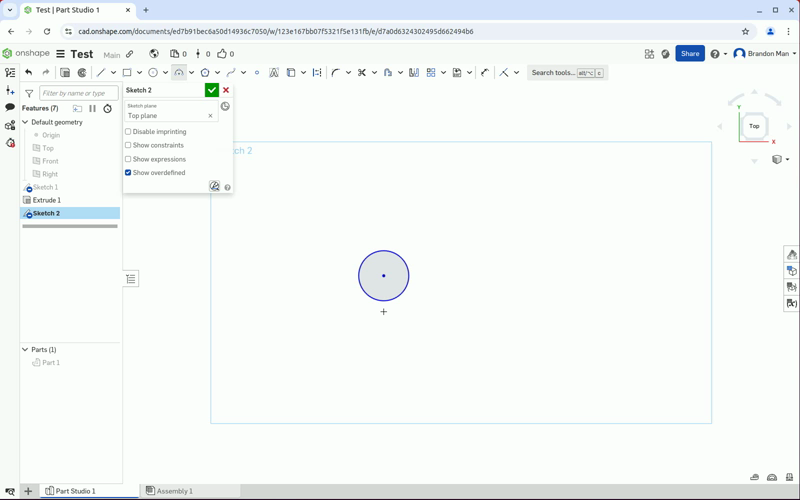
key_down(shift)
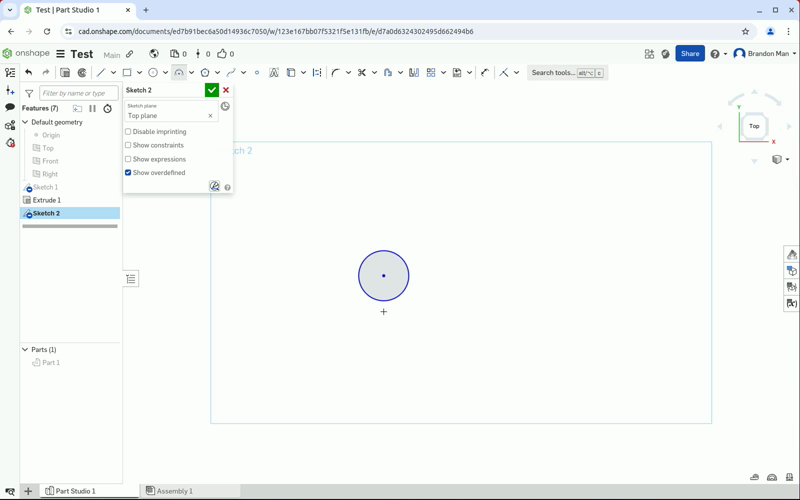
mouse_move(398, 243)
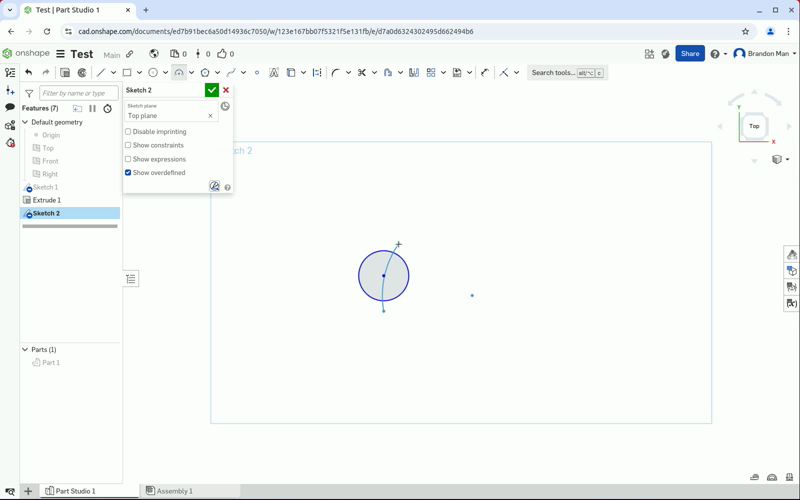
click(398, 243)
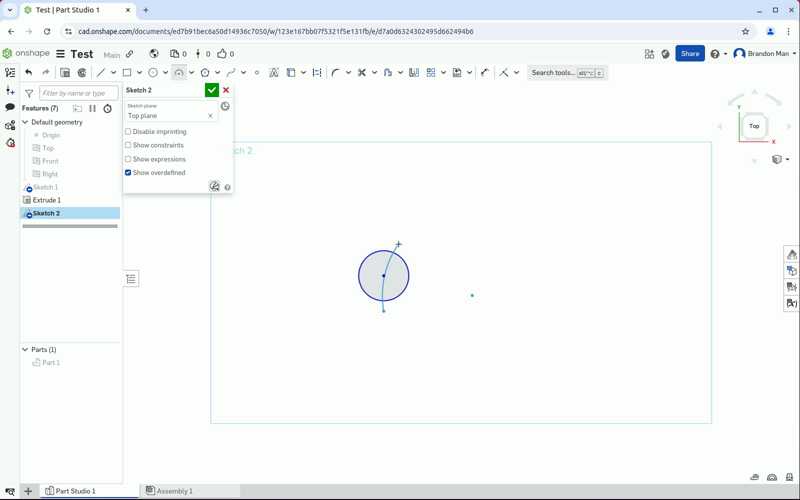
mouse_move(433, 287)
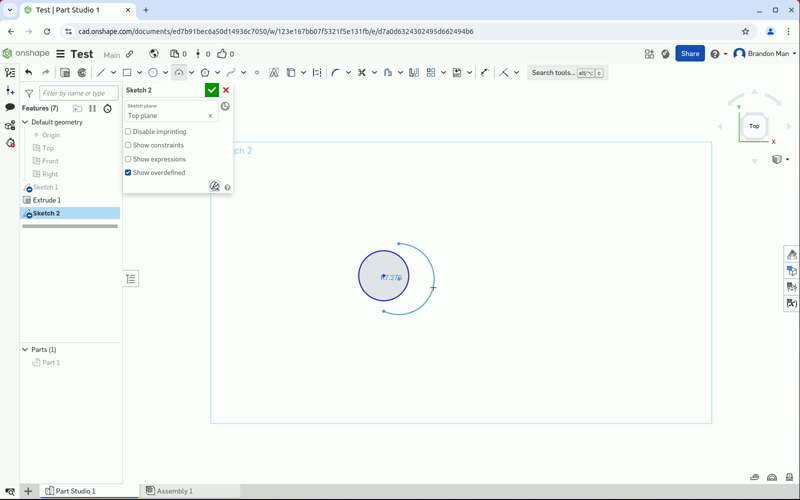
click(433, 287)
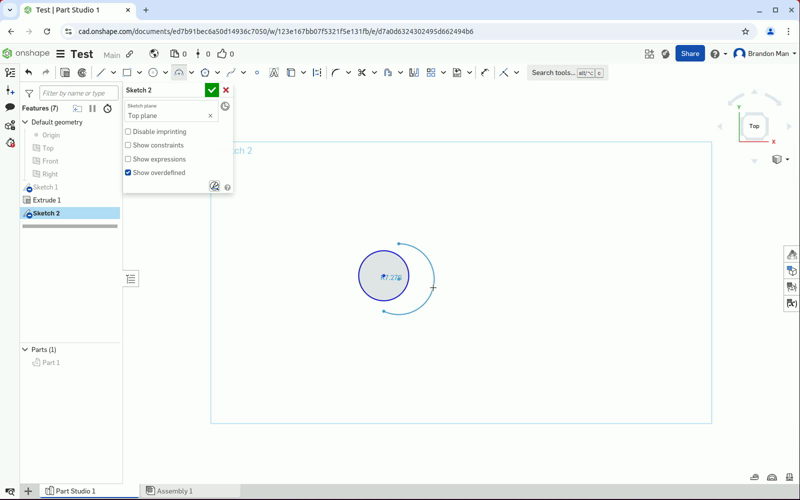
key_up(shift)
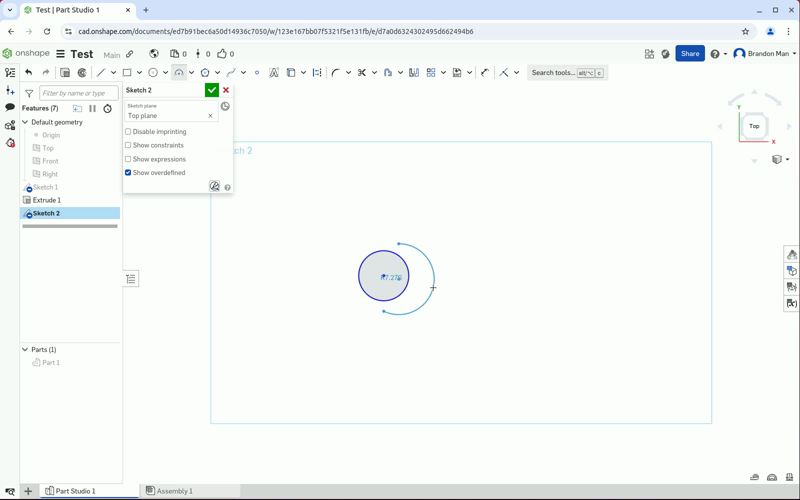
mouse_move(398, 243)
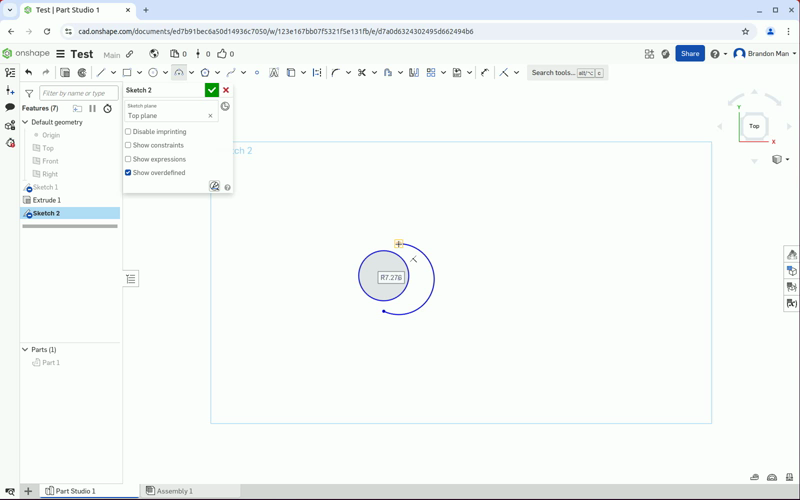
click(398, 243)
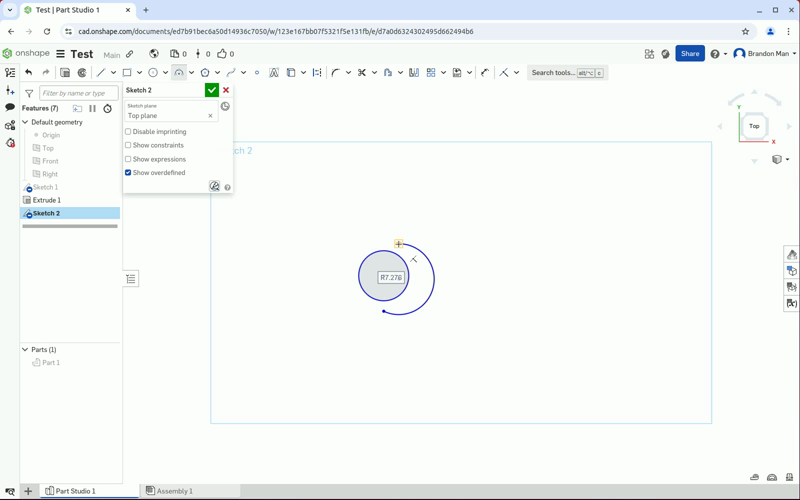
key_down(shift)
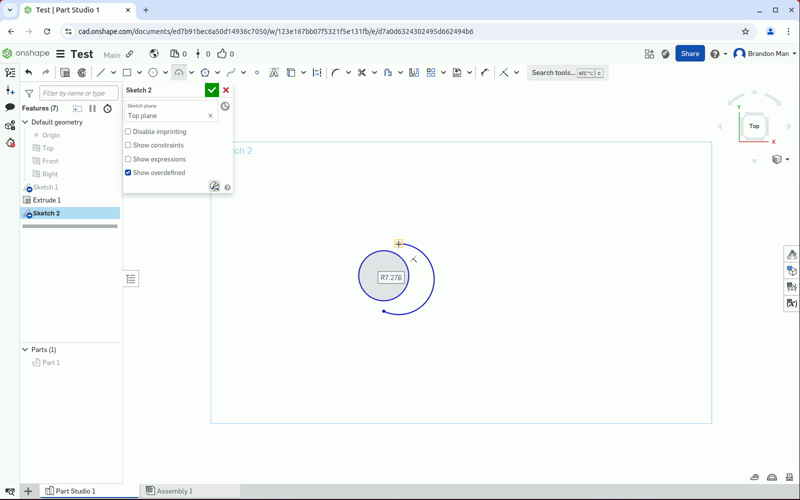
mouse_move(408, 251)
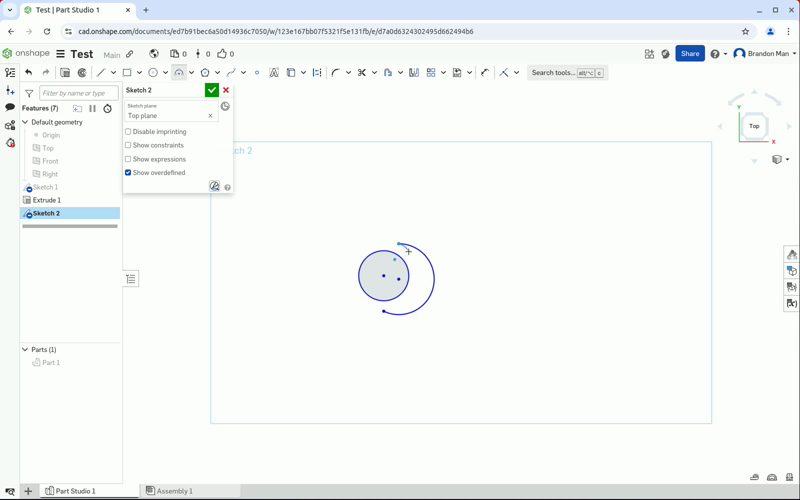
click(408, 251)
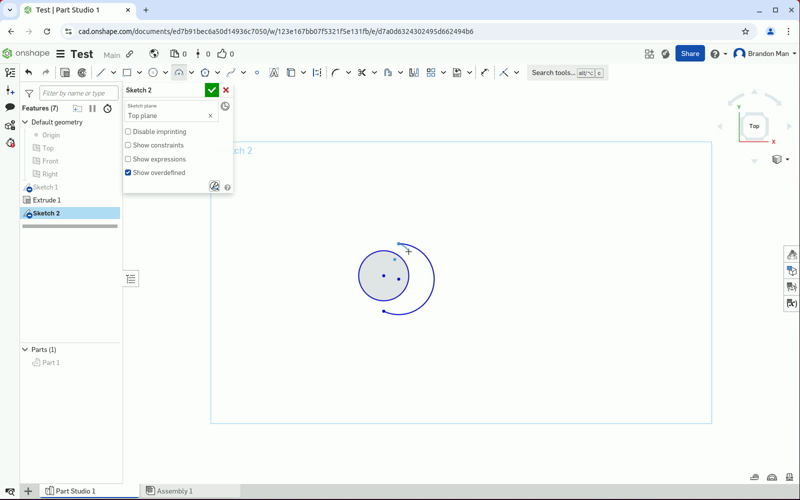
mouse_move(403, 248)
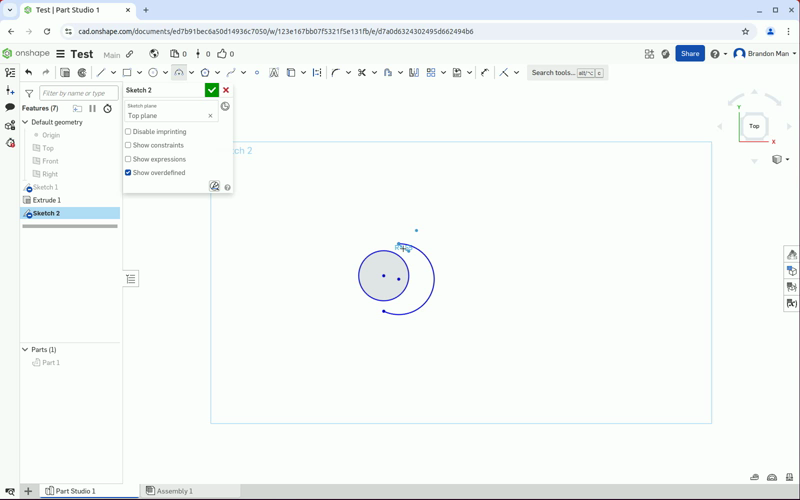
click(403, 248)
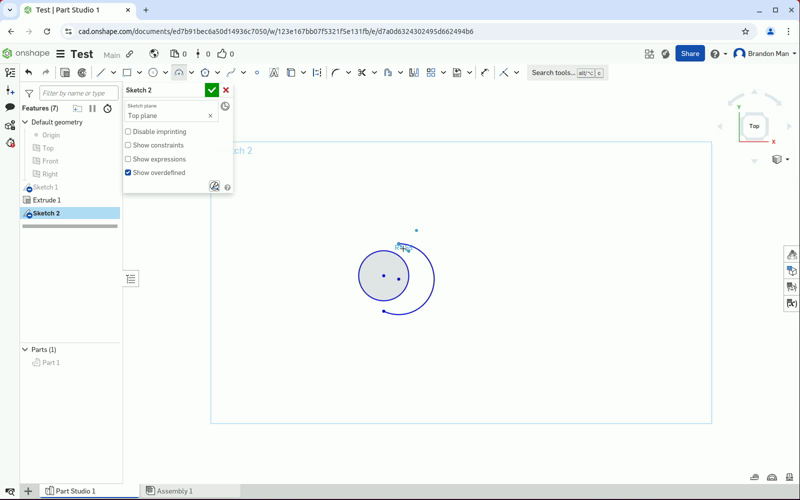
key_up(shift)
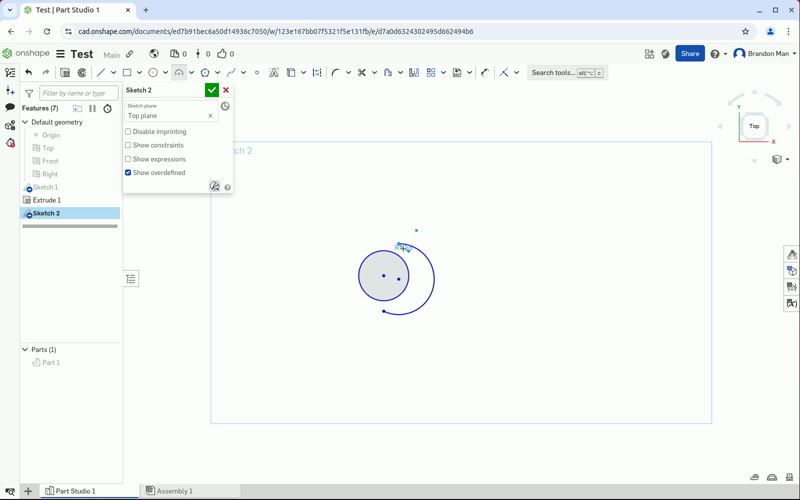
mouse_move(408, 251)
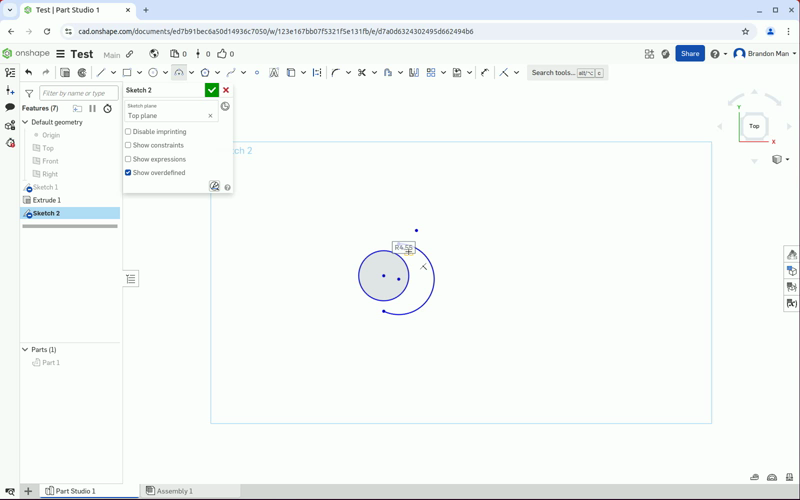
click(408, 251)
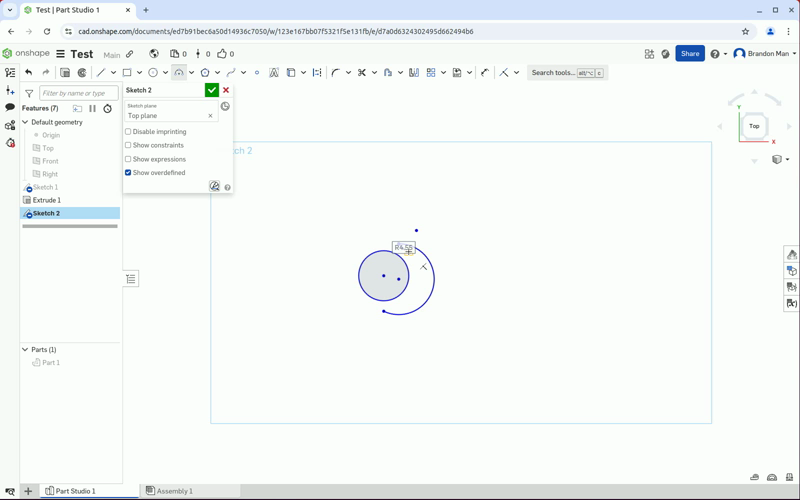
key_down(shift)
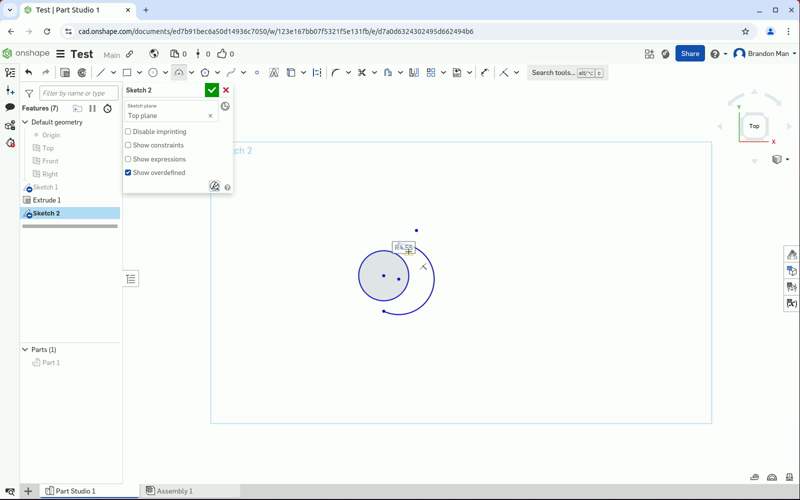
mouse_move(410, 299)
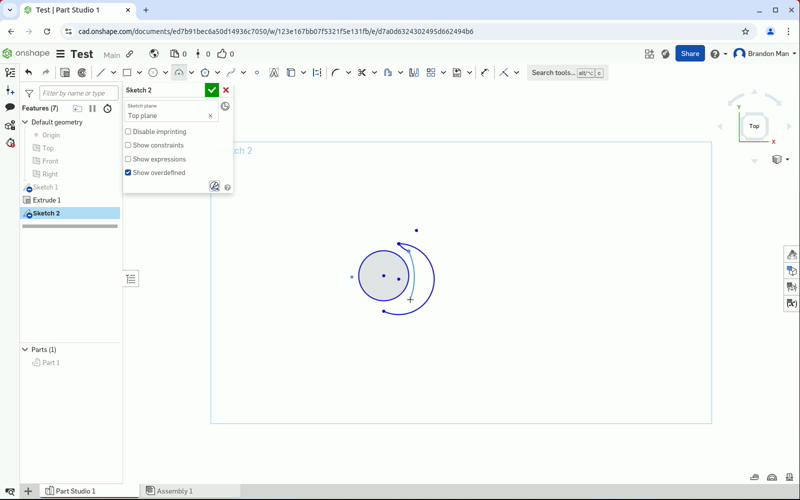
click(410, 299)
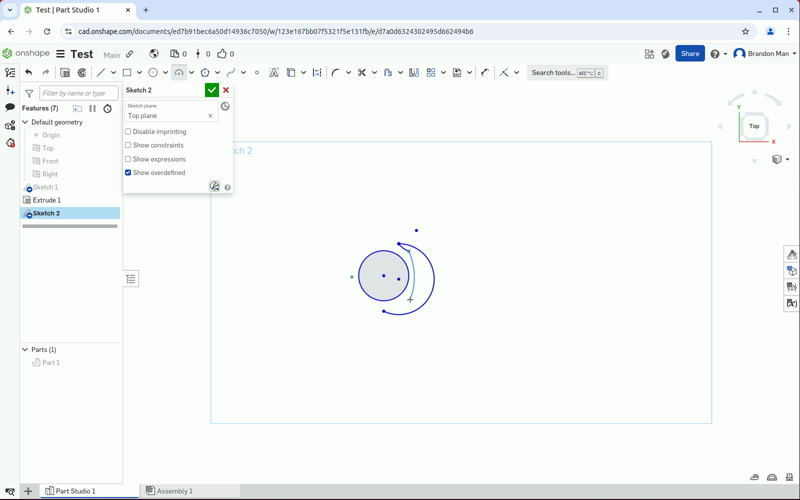
mouse_move(419, 275)
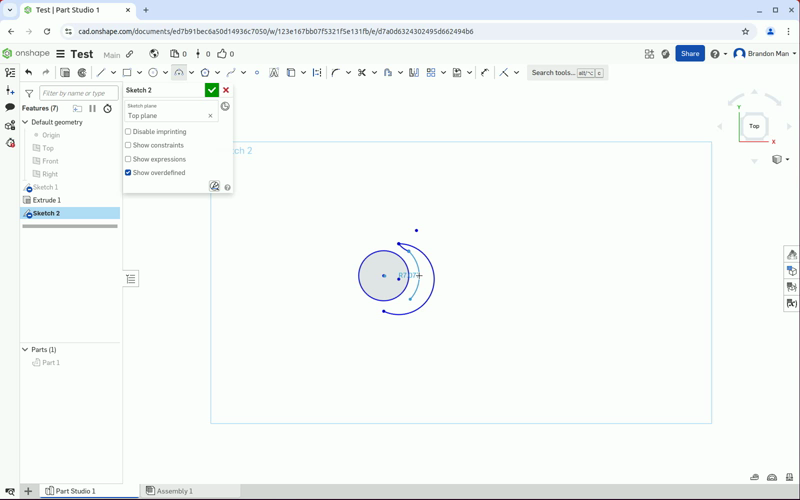
click(419, 275)
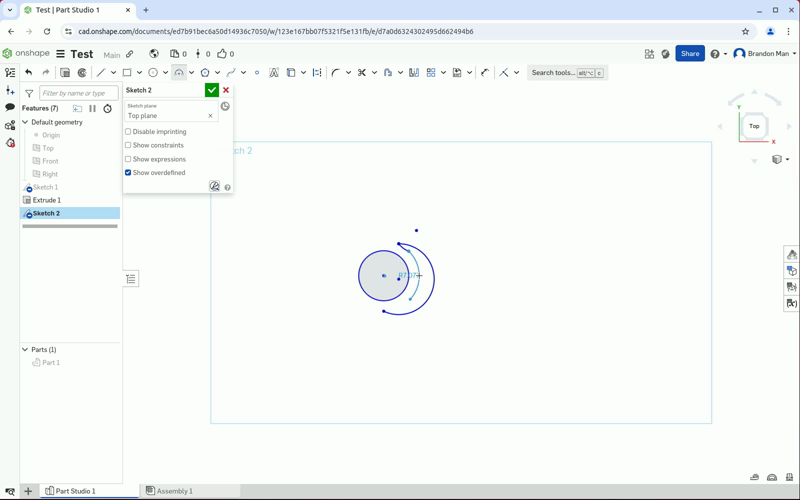
key_up(shift)
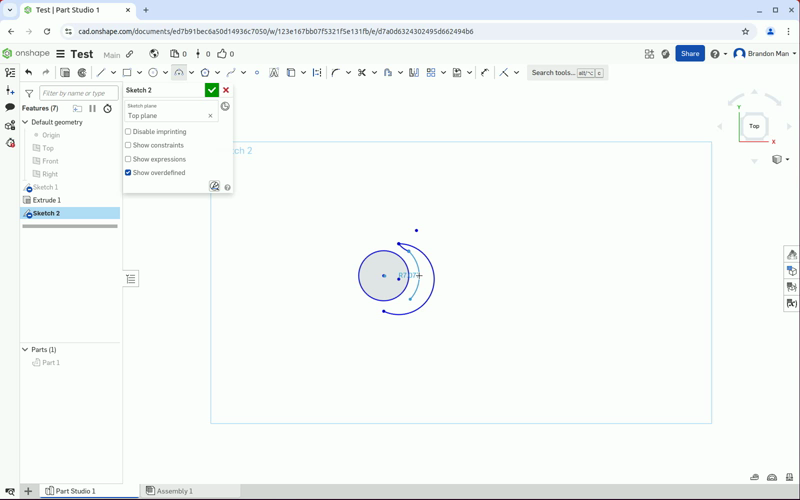
mouse_move(410, 299)
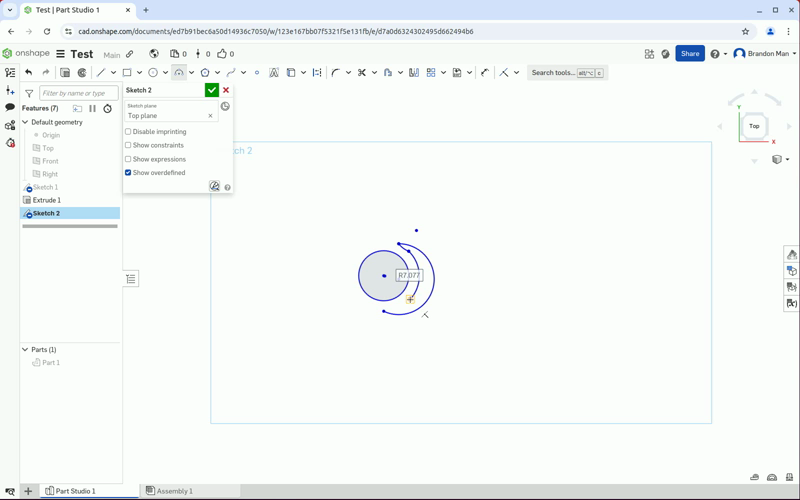
click(410, 299)
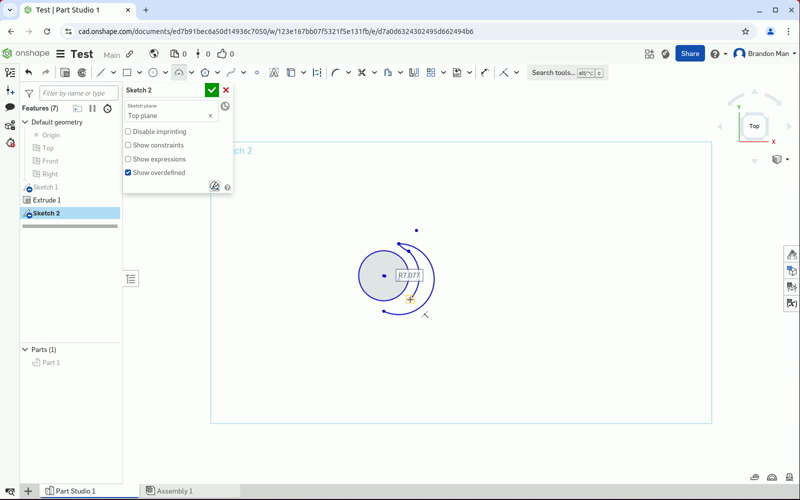
mouse_move(383, 311)
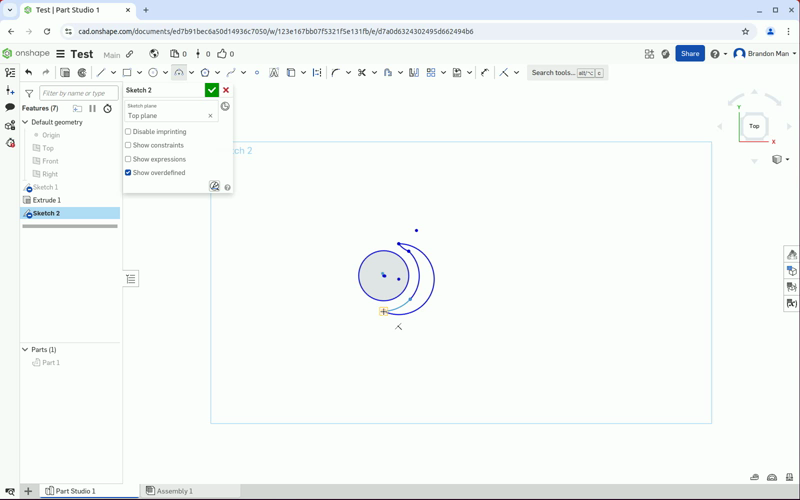
click(383, 311)
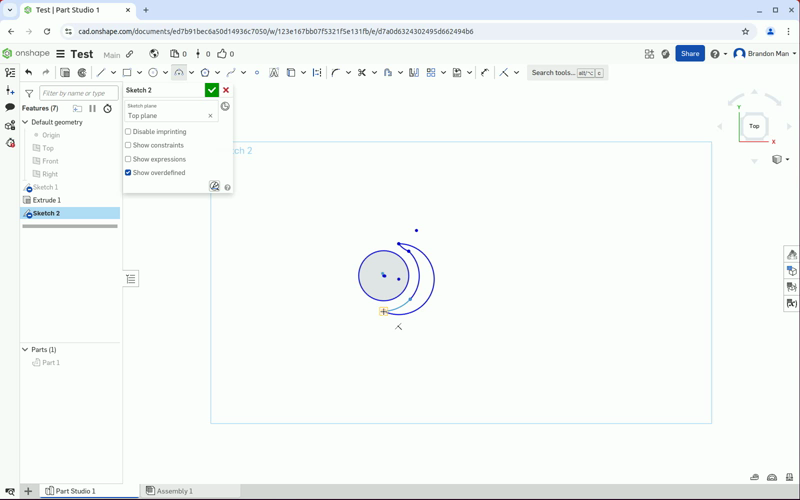
key_down(shift)
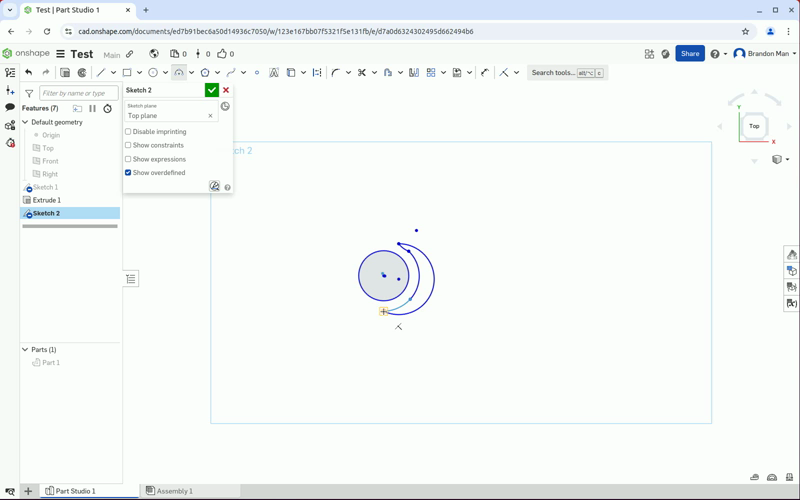
mouse_move(395, 303)
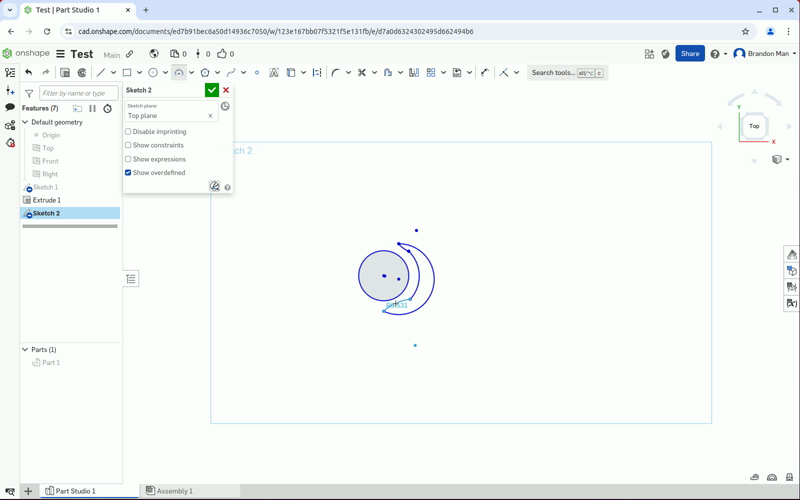
click(395, 303)
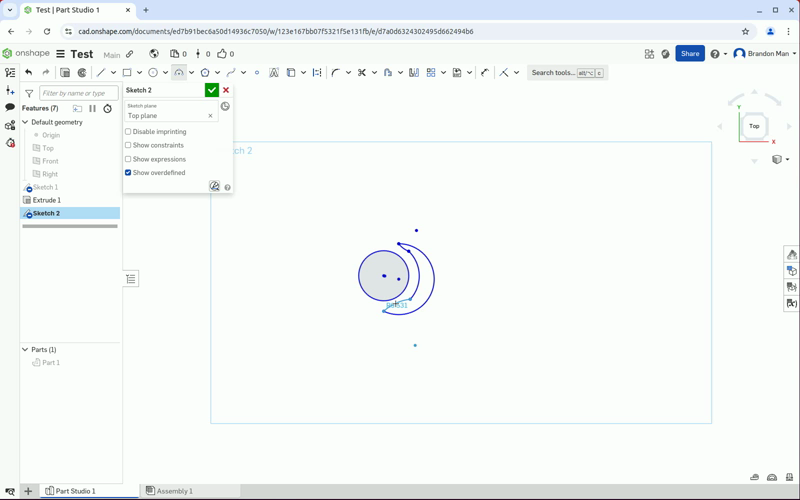
key_up(shift)
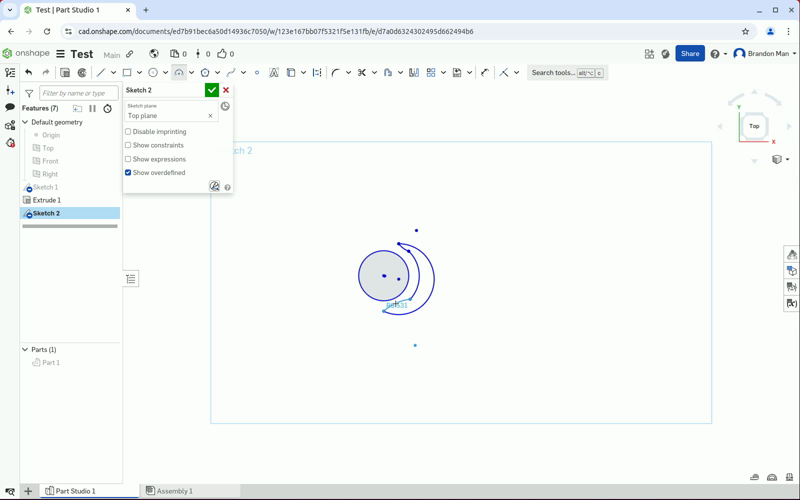
key(esc)
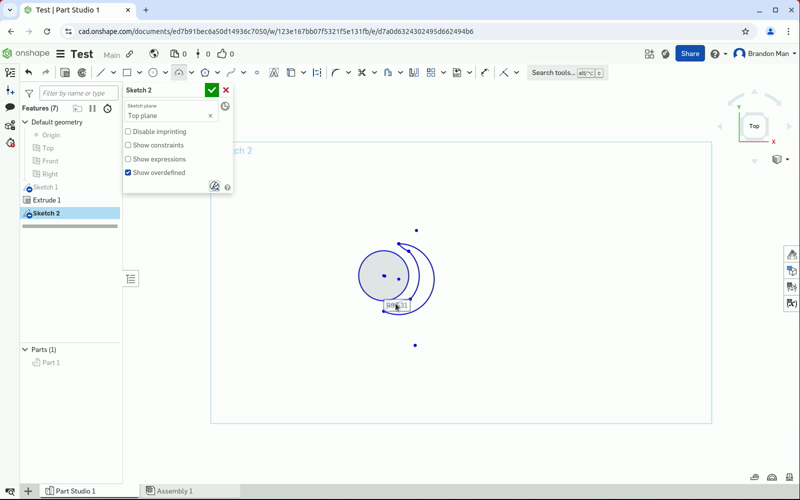
mouse_move(388, 297)
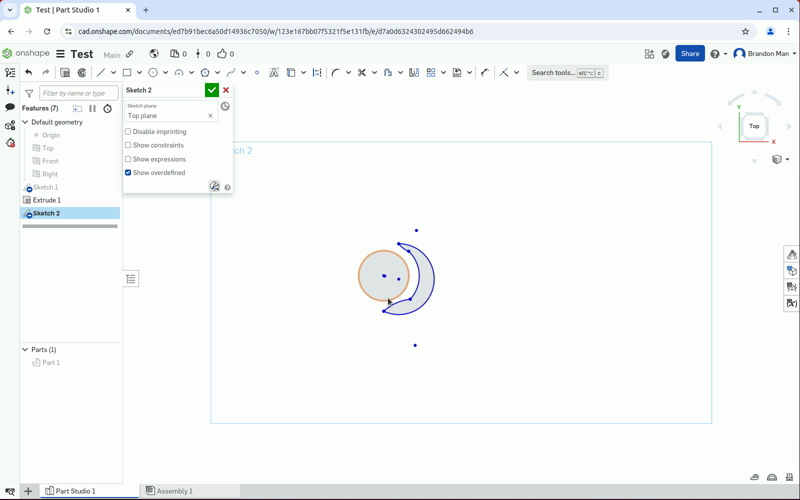
click(388, 297)
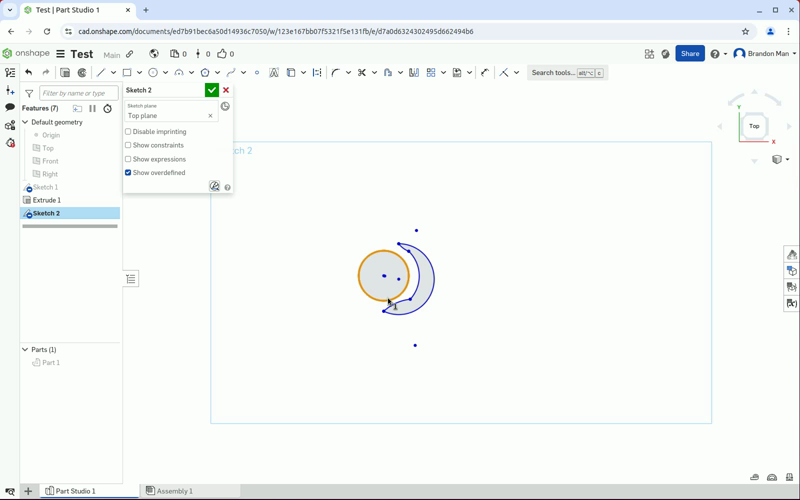
mouse_move(73, 352)
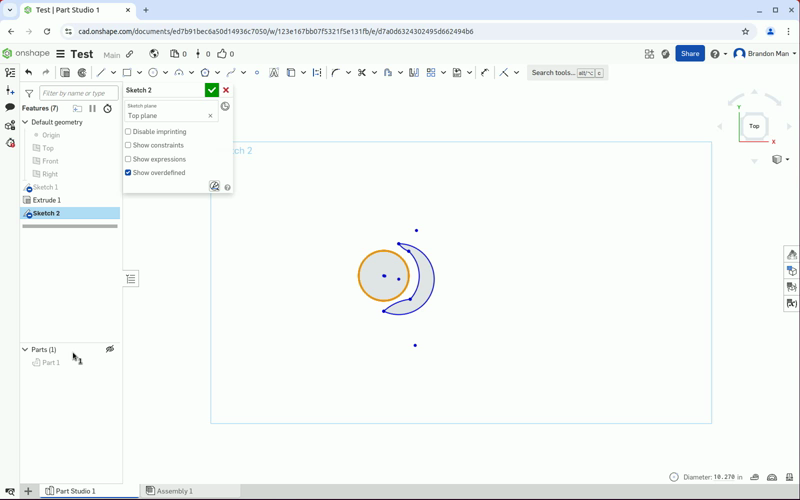
key(shift+y)
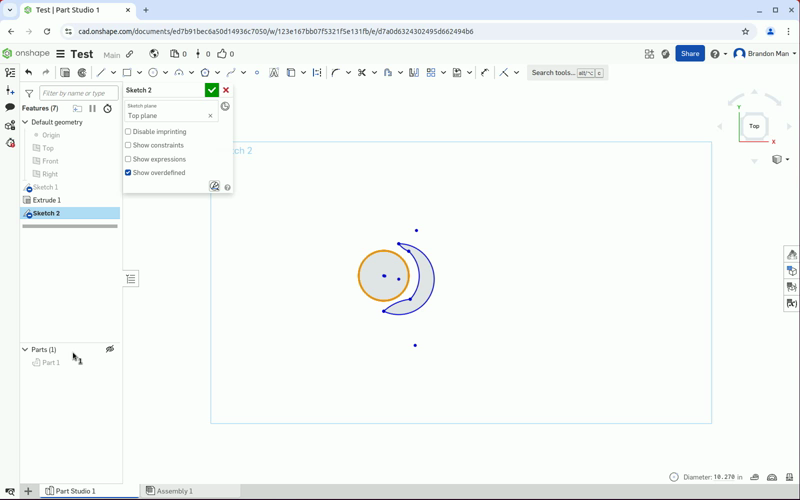
key(shift+e)
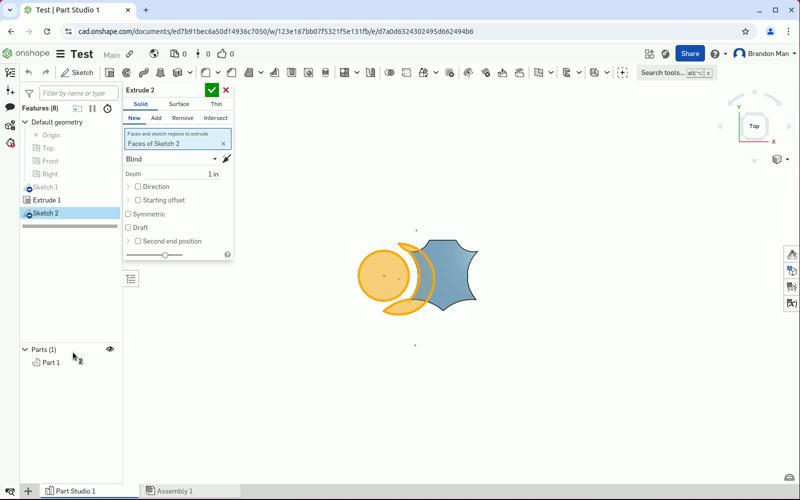
mouse_move(143, 106)
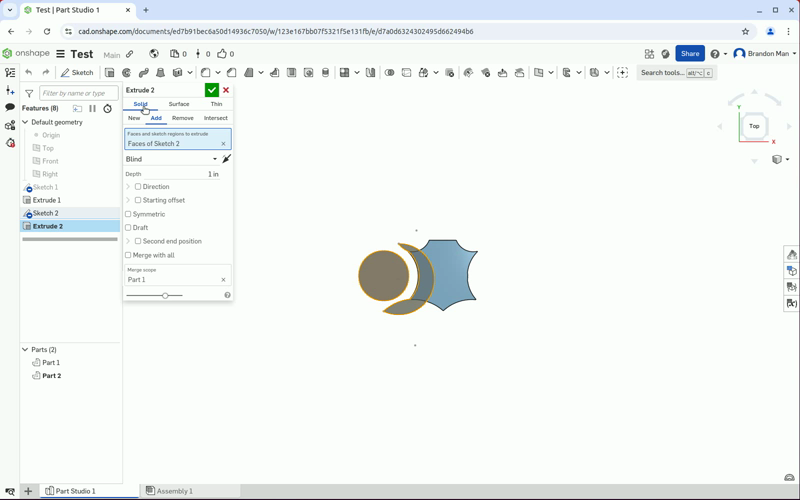
click(143, 106)
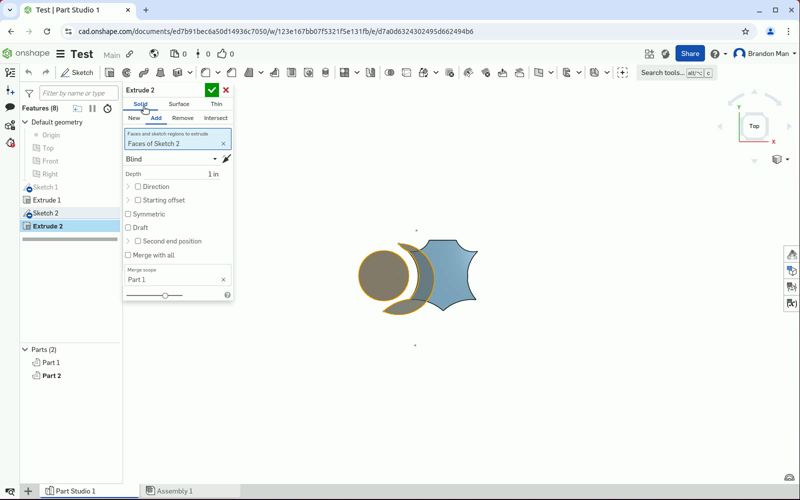
mouse_move(137, 120)
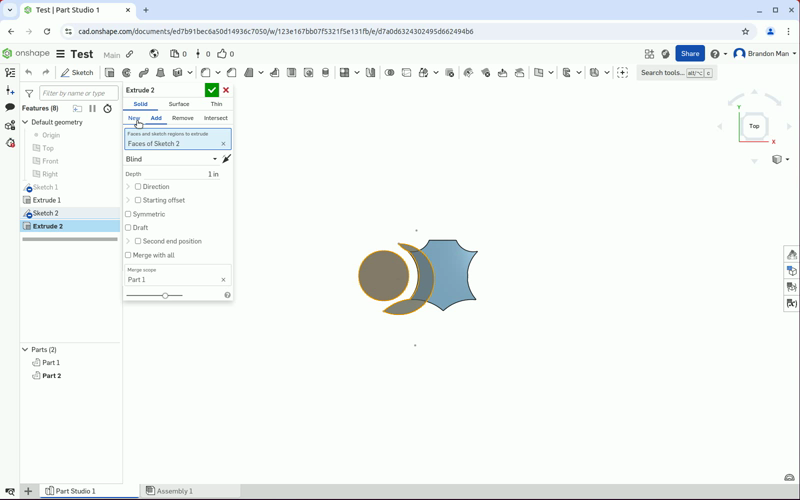
click(137, 120)
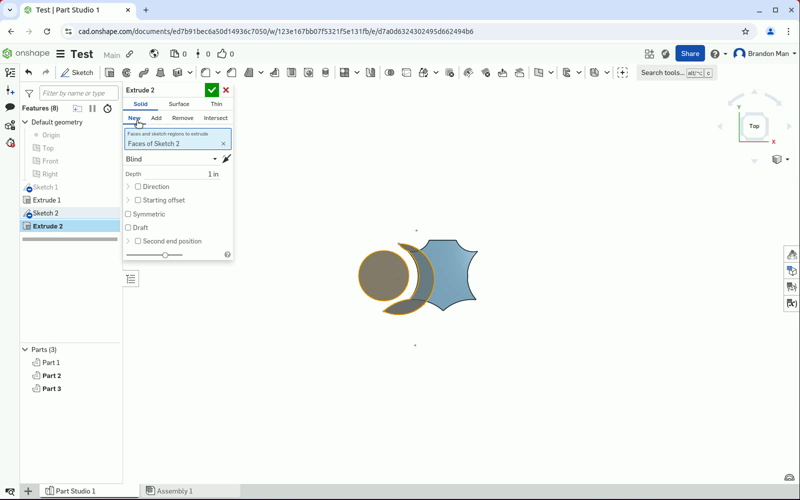
key(tab, 4)
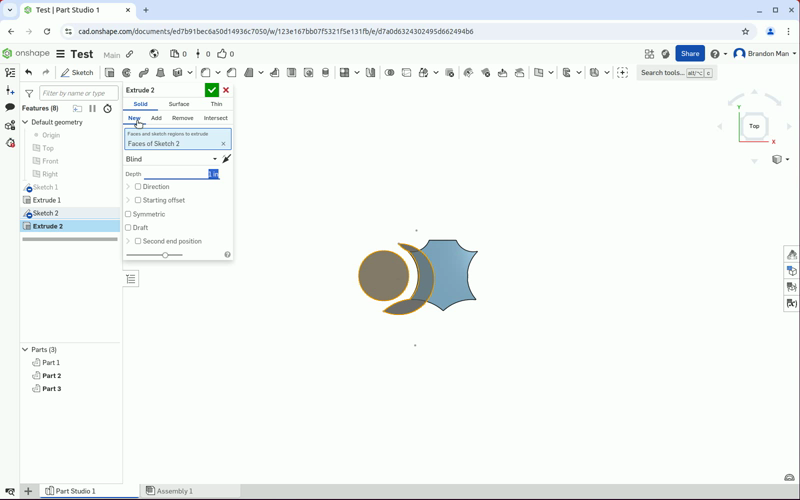
text(3.129)
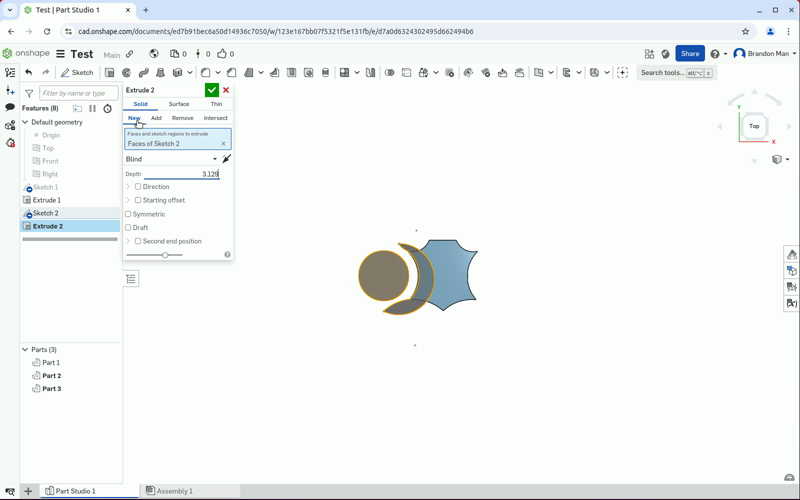
key(enter)
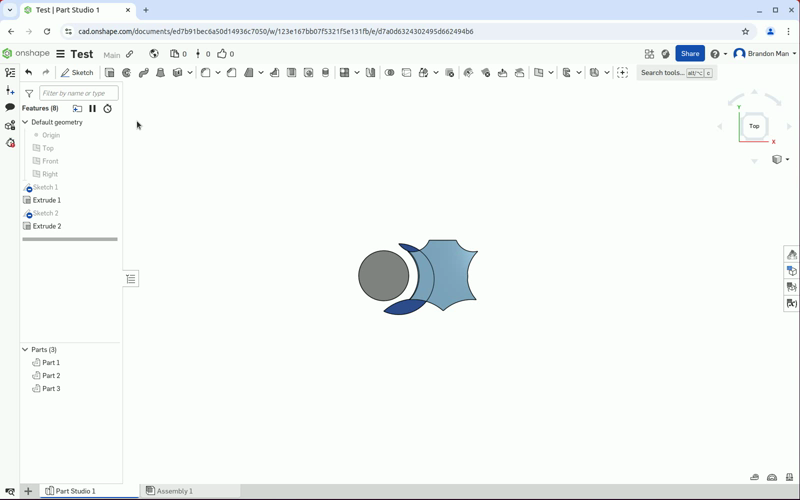
key(shift+h)
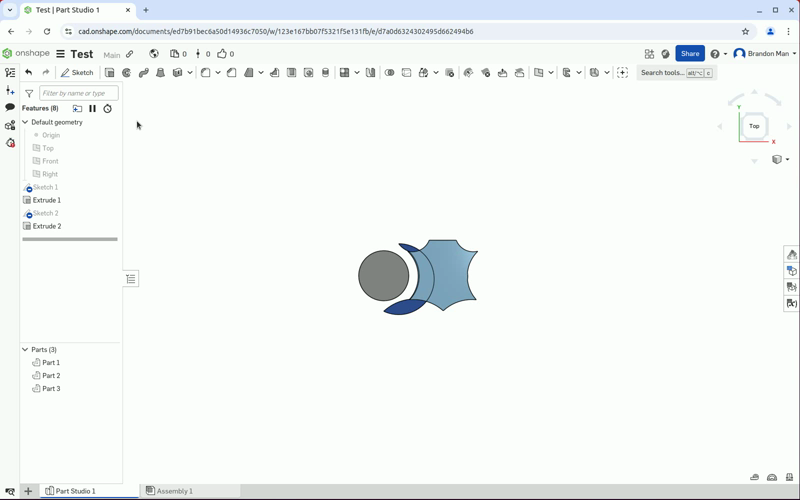
key(shift+h)
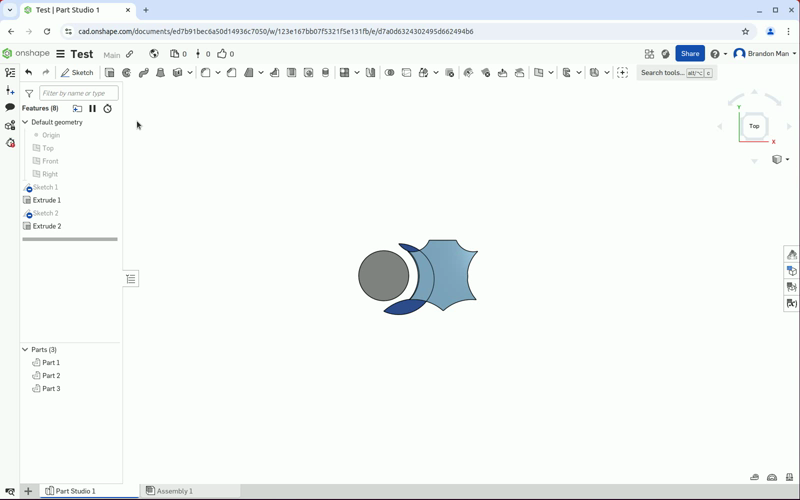
mouse_move(73, 189)
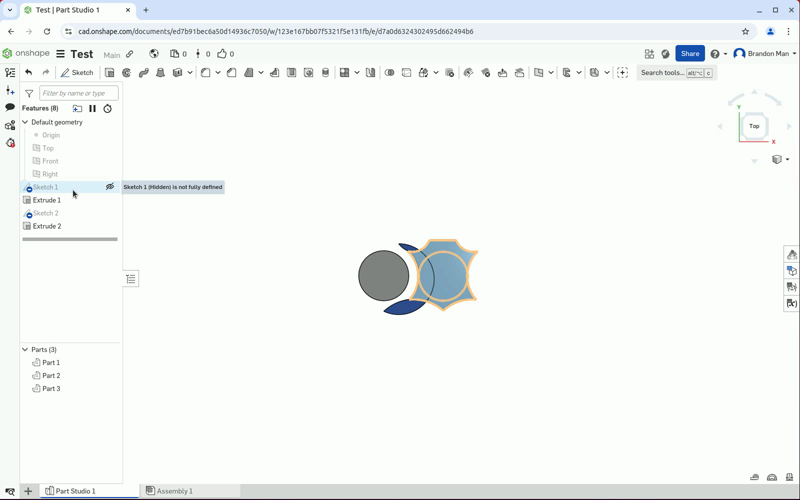
click(73, 189)
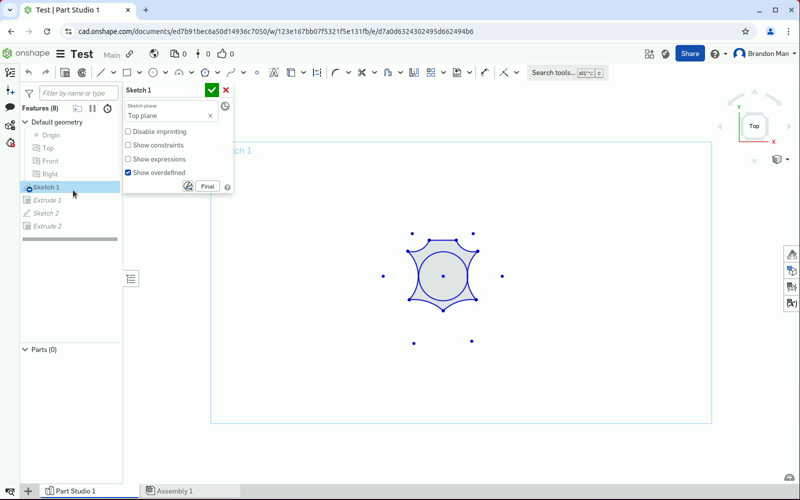
mouse_move(229, 92)
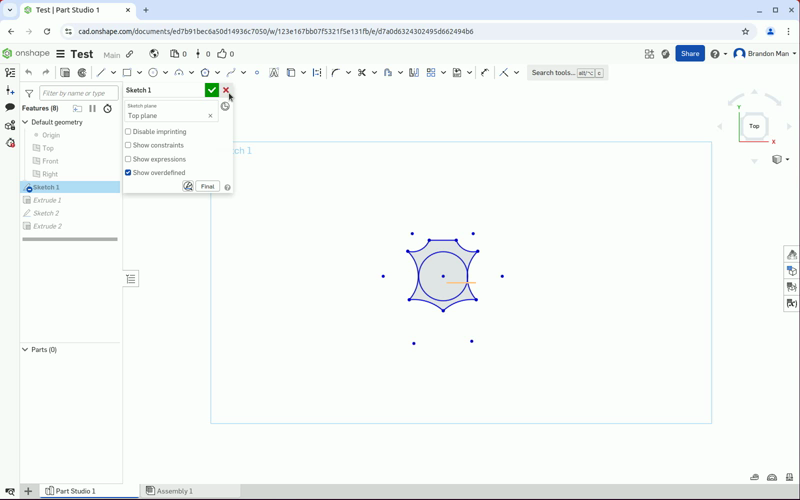
click(229, 92)
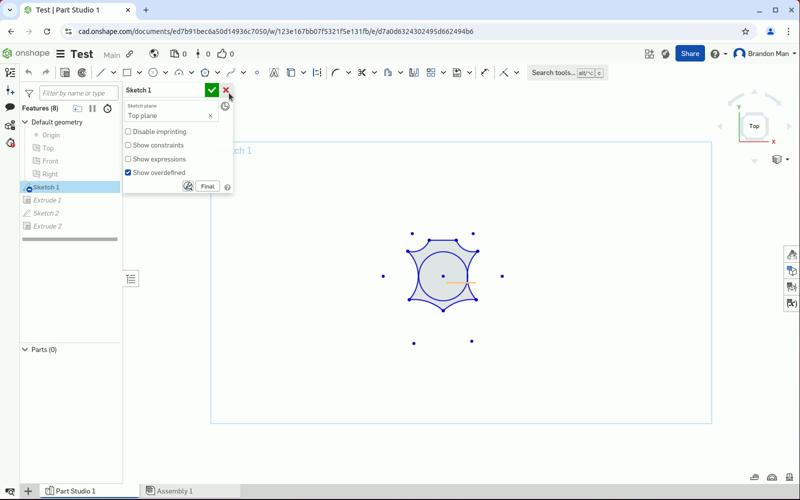
key(shift+s)
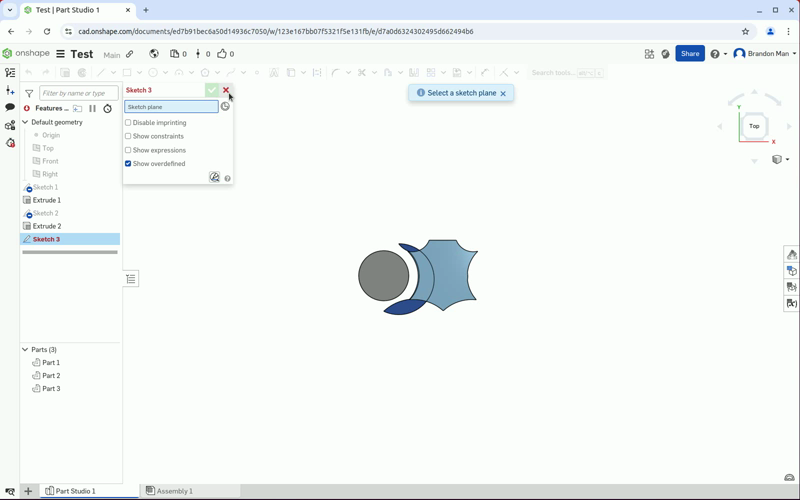
mouse_move(73, 150)
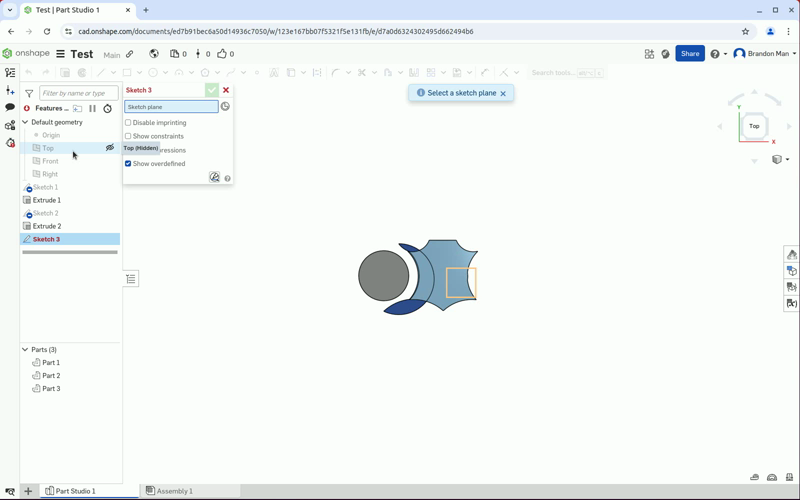
click(73, 150)
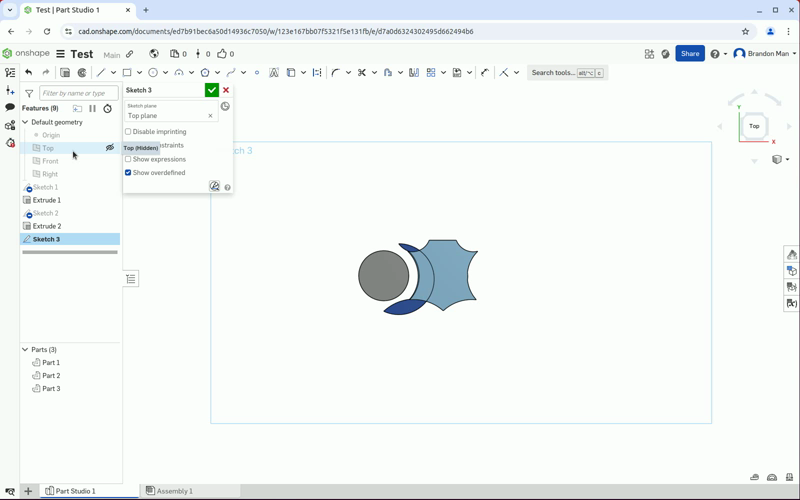
mouse_move(73, 352)
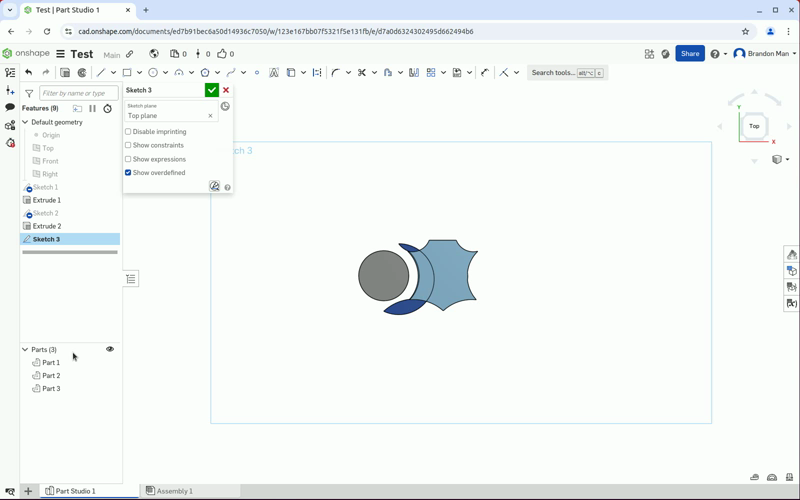
key(y)
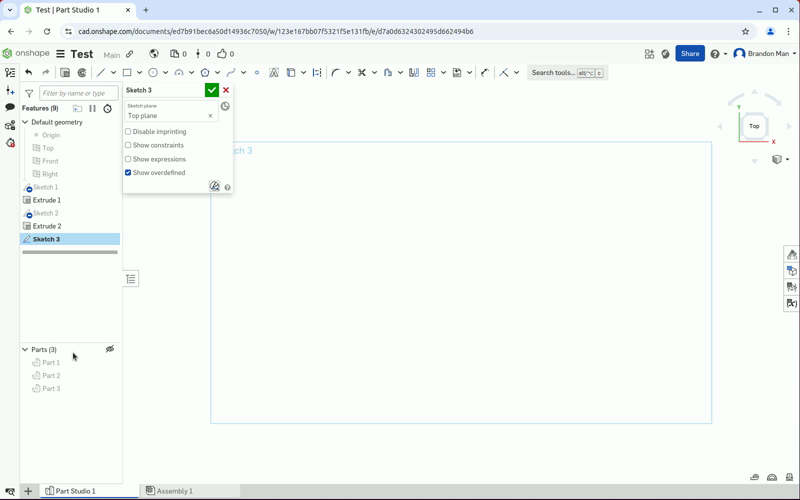
key(a)
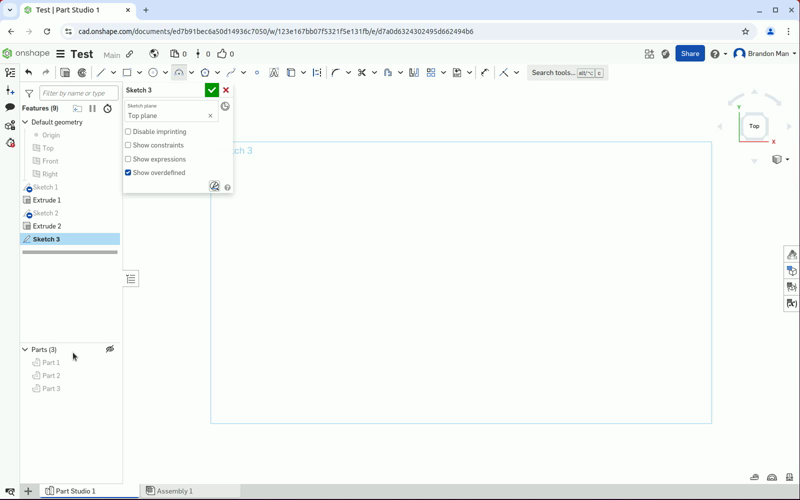
key_down(shift)
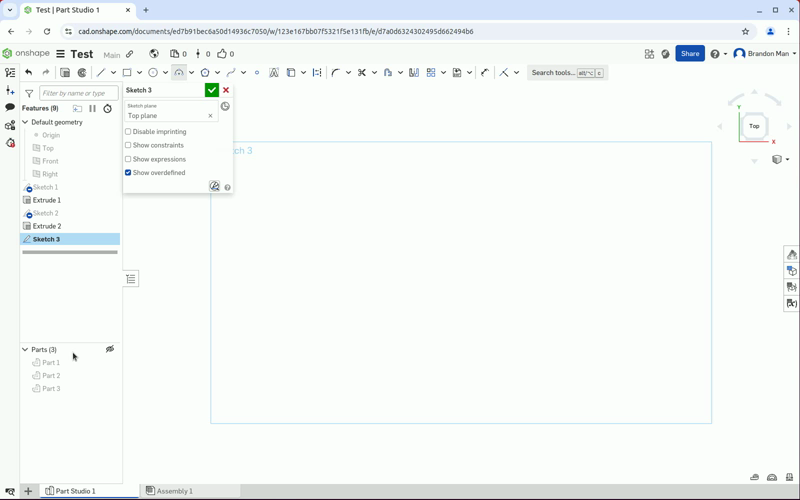
mouse_move(476, 298)
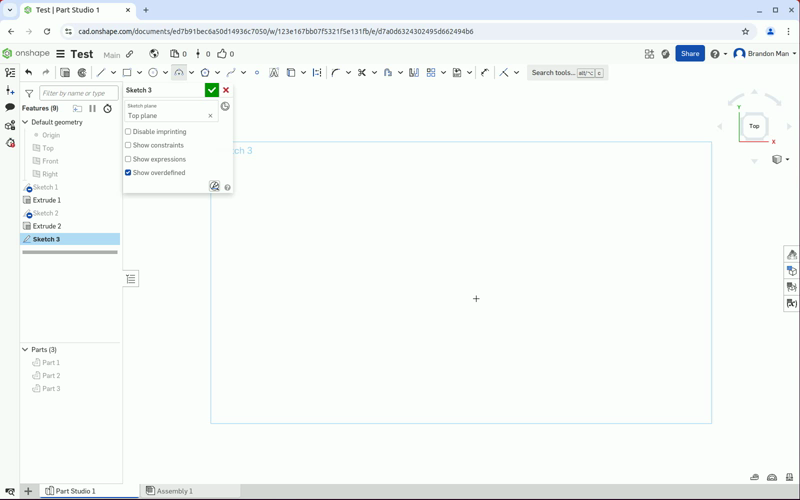
click(476, 298)
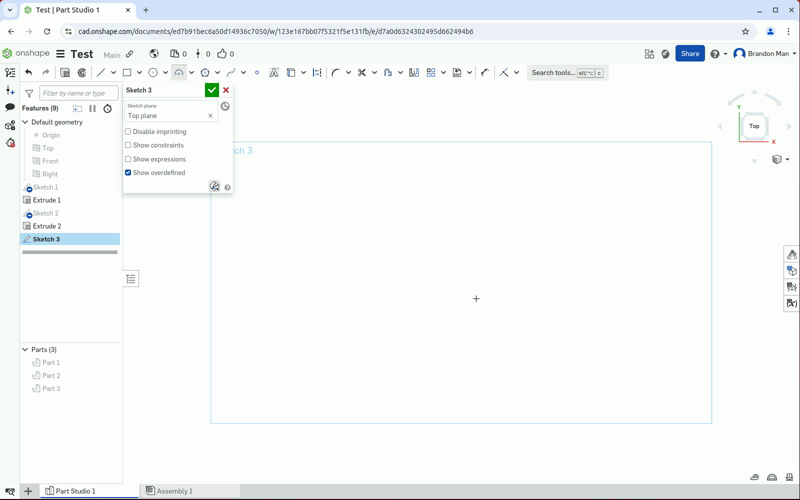
key_up(shift)
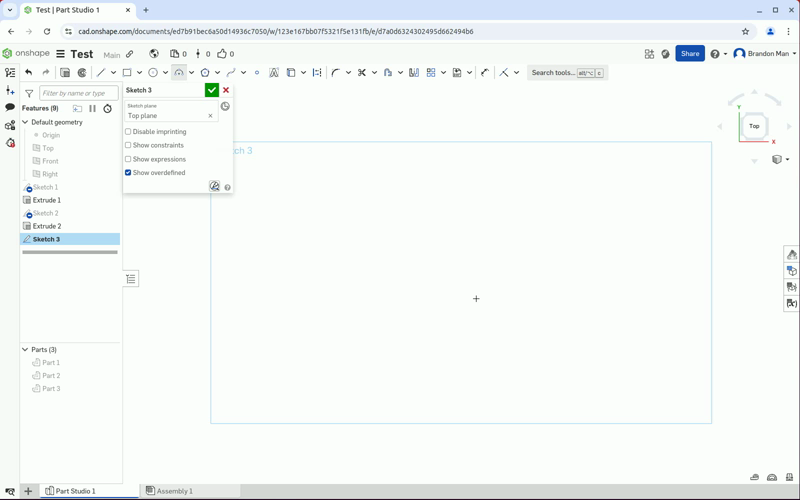
key_down(shift)
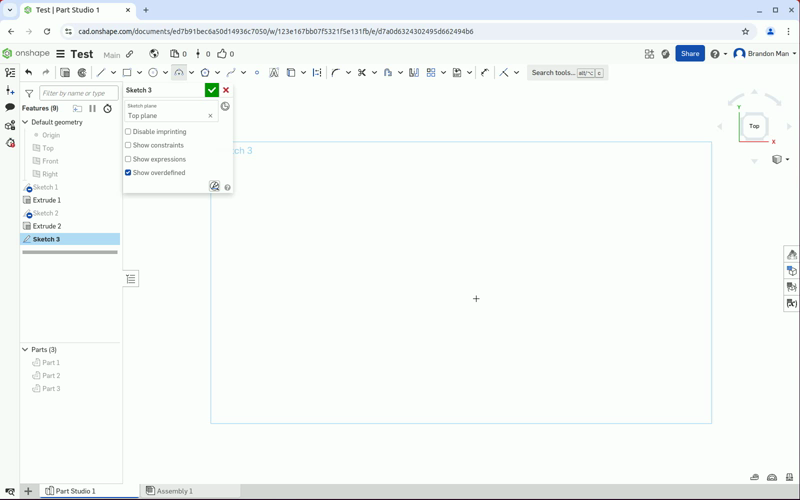
mouse_move(503, 310)
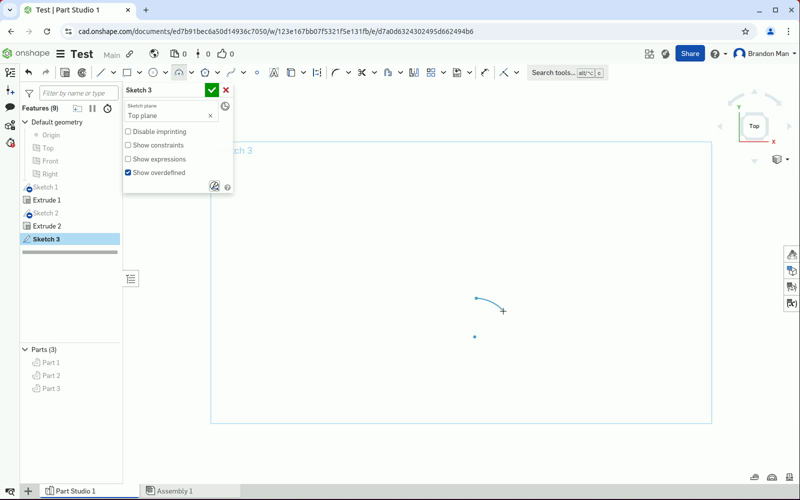
click(503, 310)
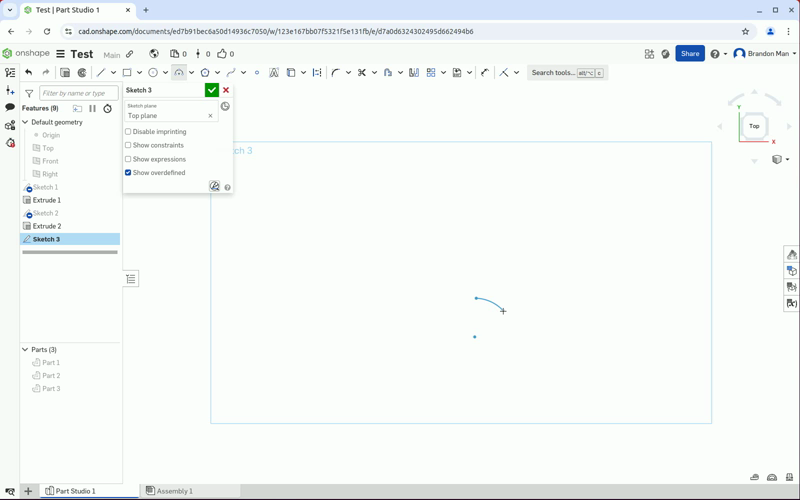
mouse_move(490, 302)
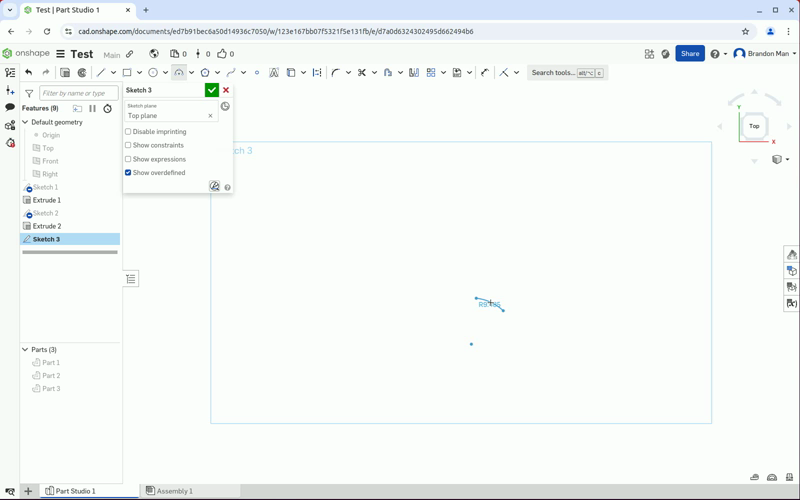
click(490, 302)
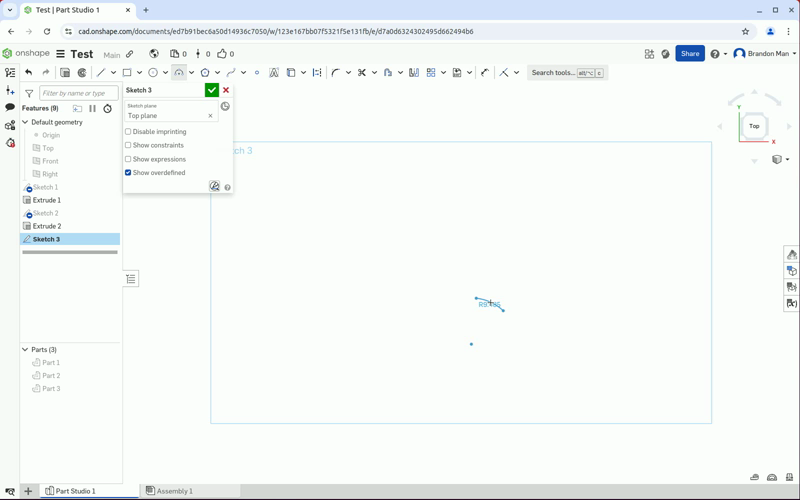
key_up(shift)
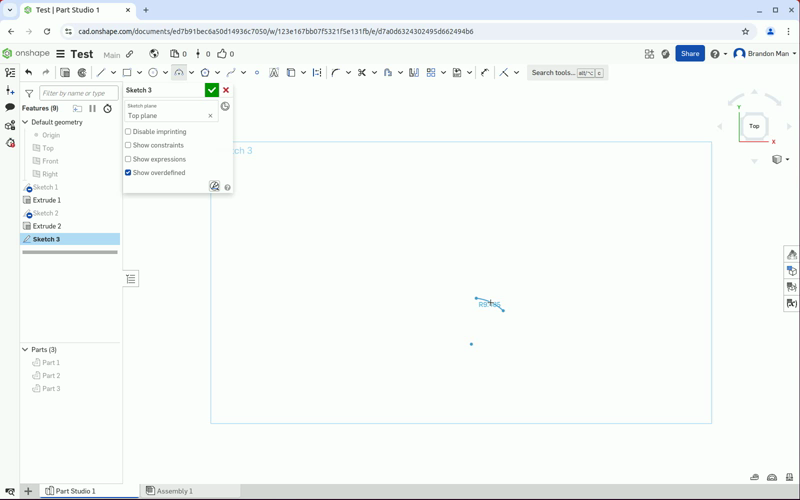
mouse_move(503, 310)
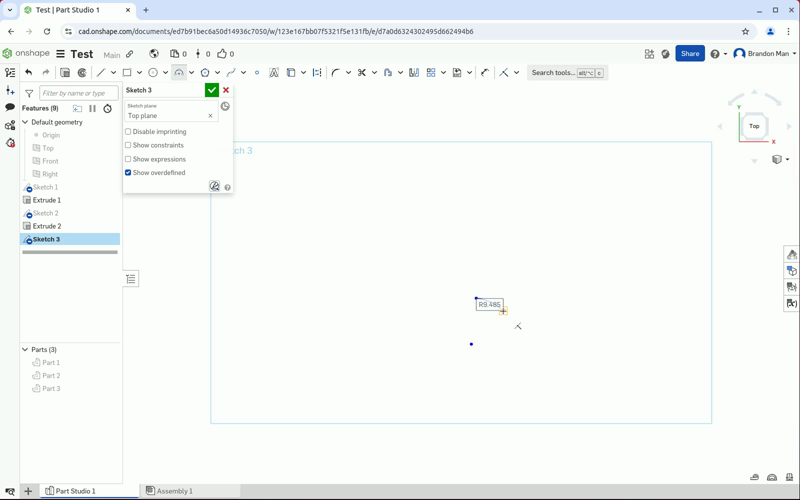
click(503, 310)
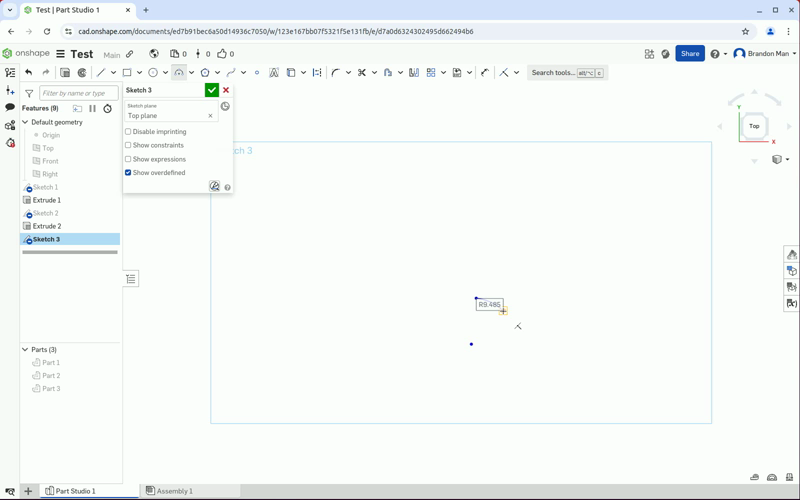
key_down(shift)
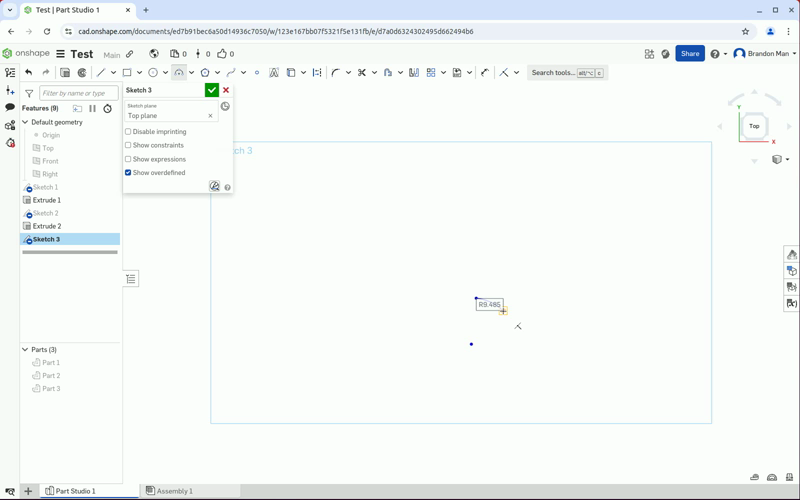
mouse_move(488, 242)
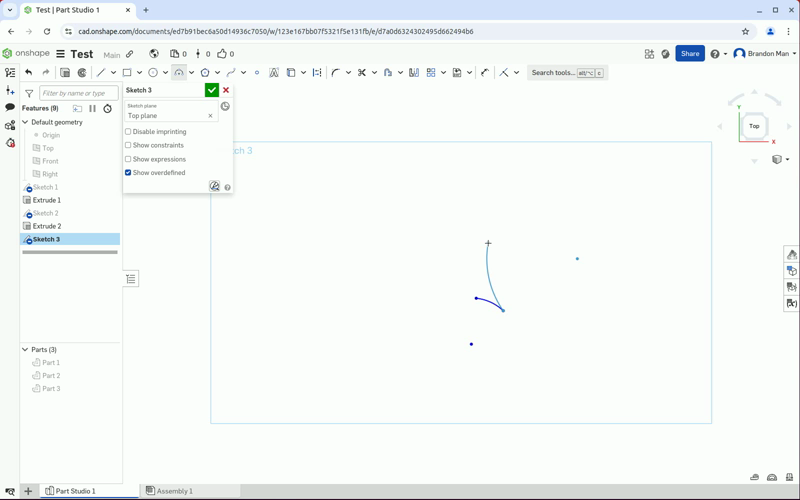
click(488, 242)
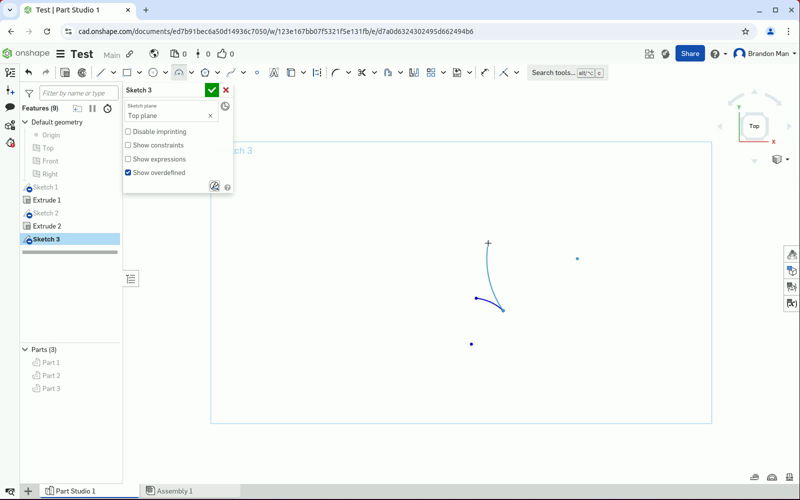
mouse_move(537, 267)
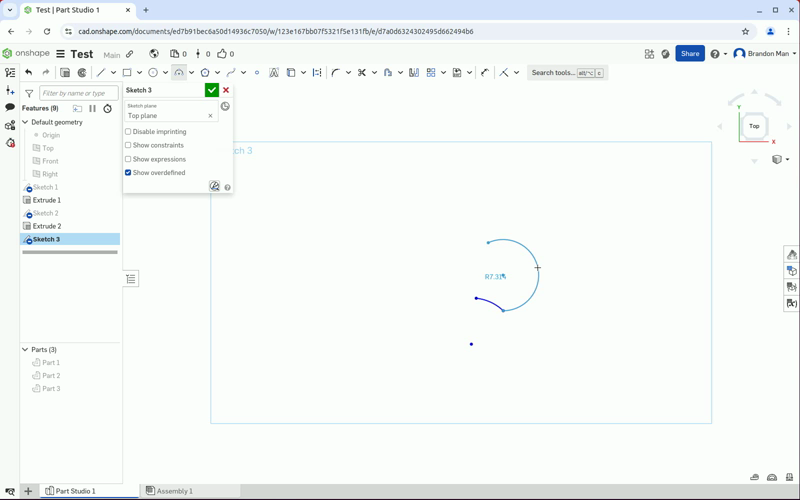
click(537, 267)
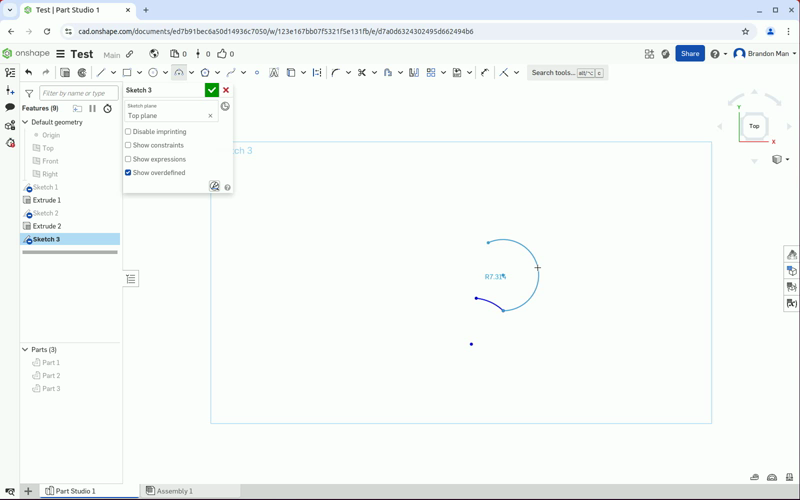
key_up(shift)
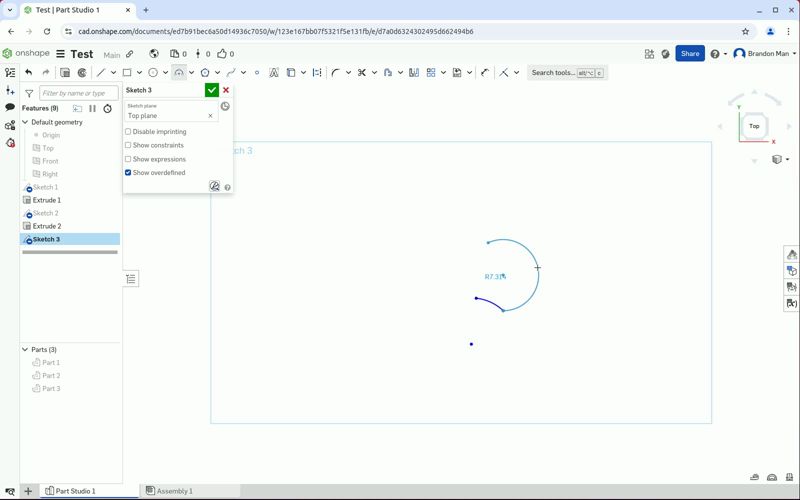
mouse_move(488, 242)
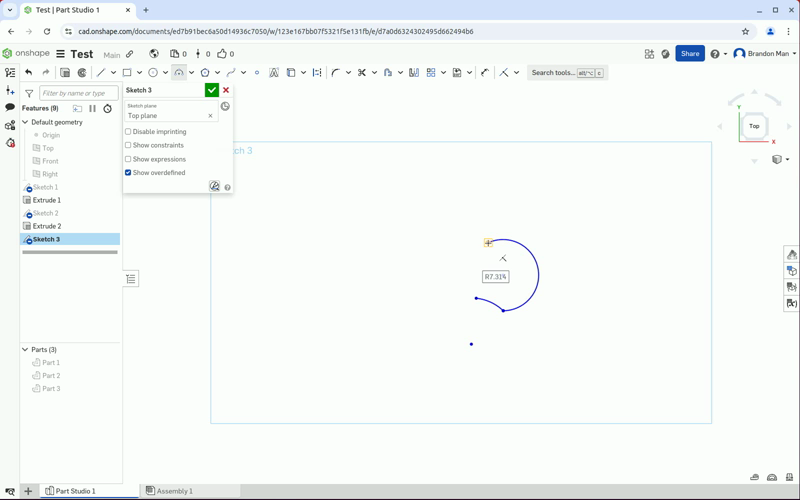
click(488, 242)
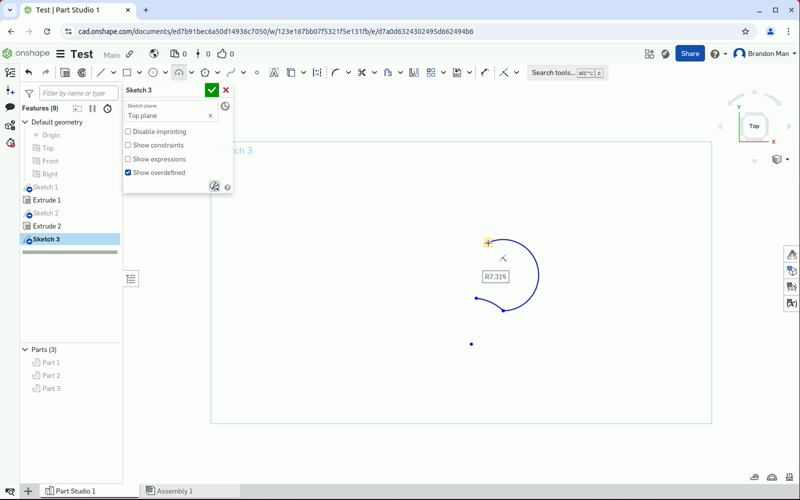
key_down(shift)
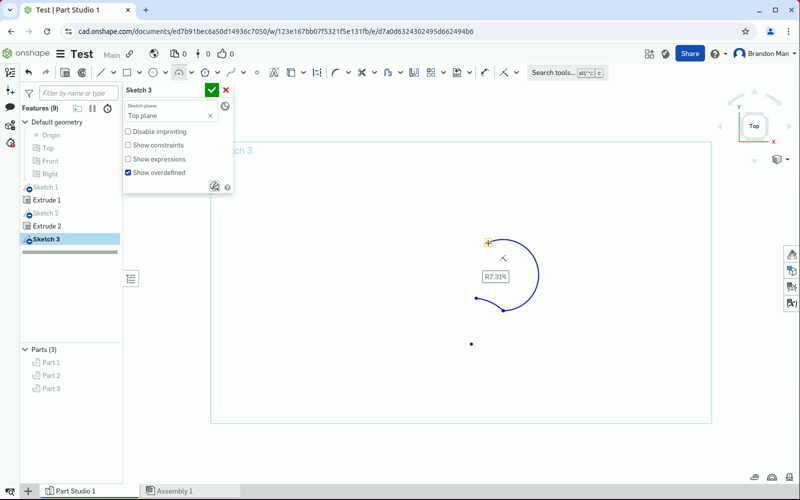
mouse_move(477, 250)
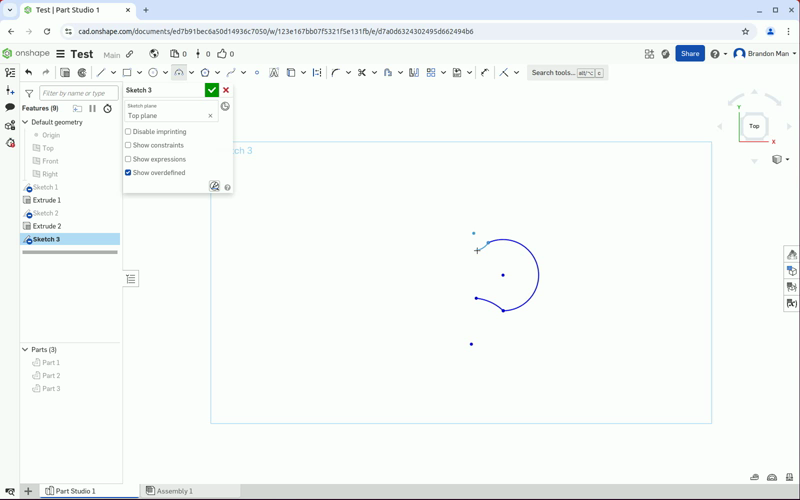
click(477, 250)
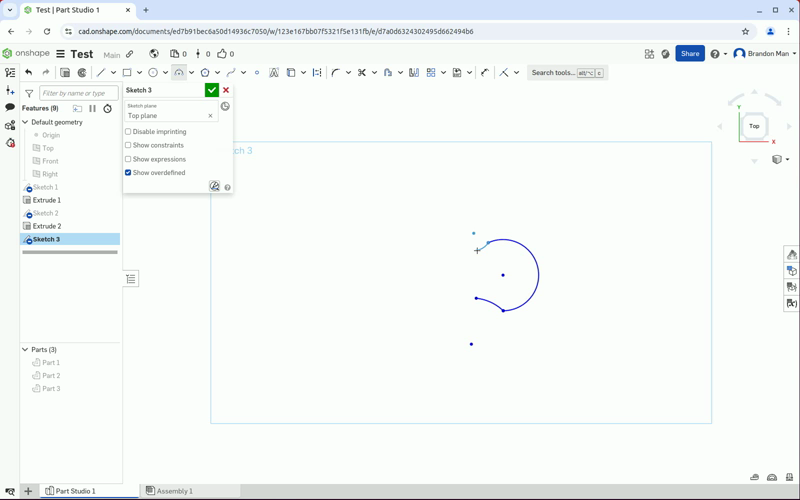
mouse_move(483, 247)
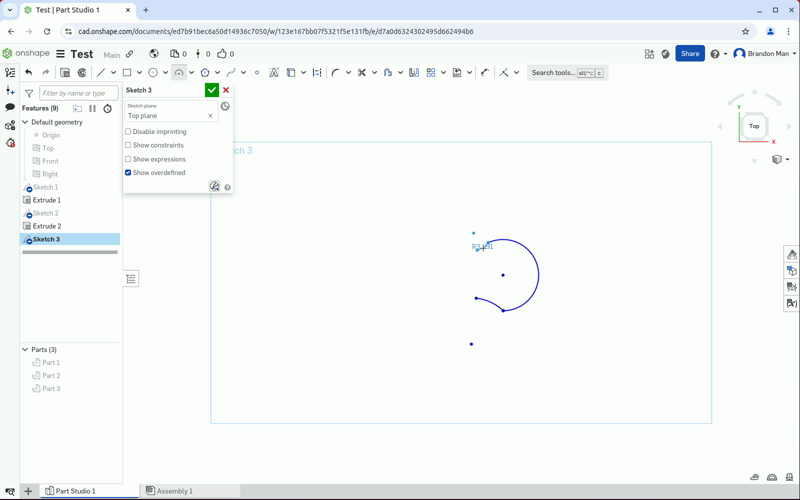
click(483, 247)
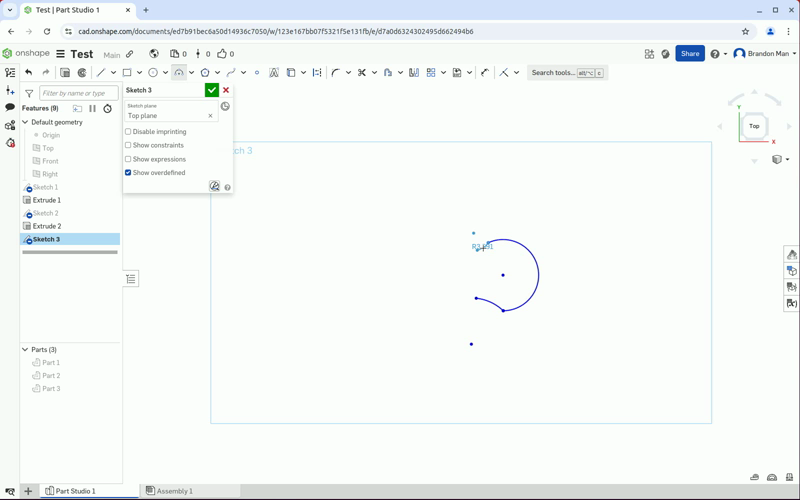
key_up(shift)
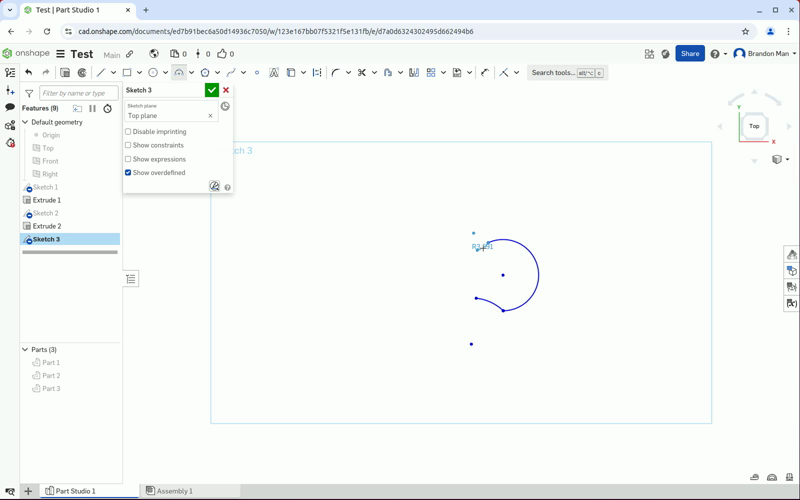
mouse_move(477, 250)
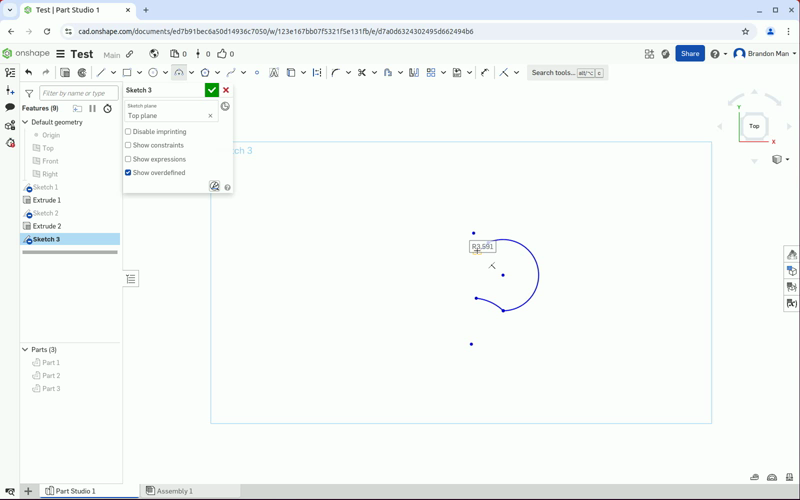
click(477, 250)
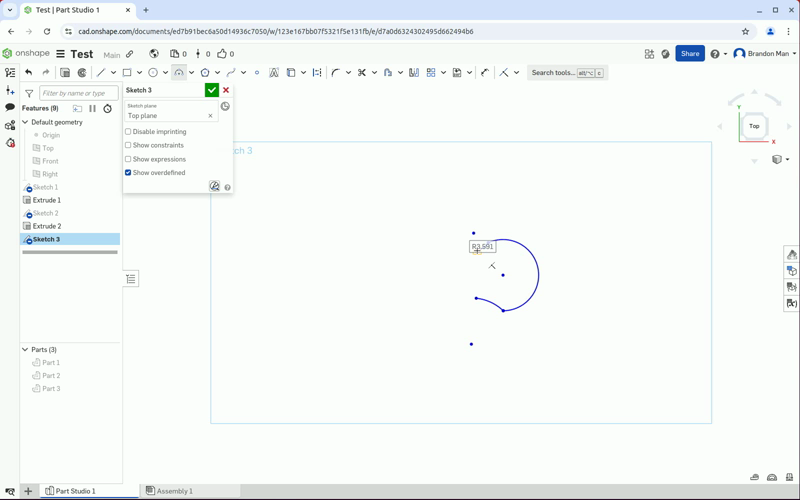
mouse_move(476, 298)
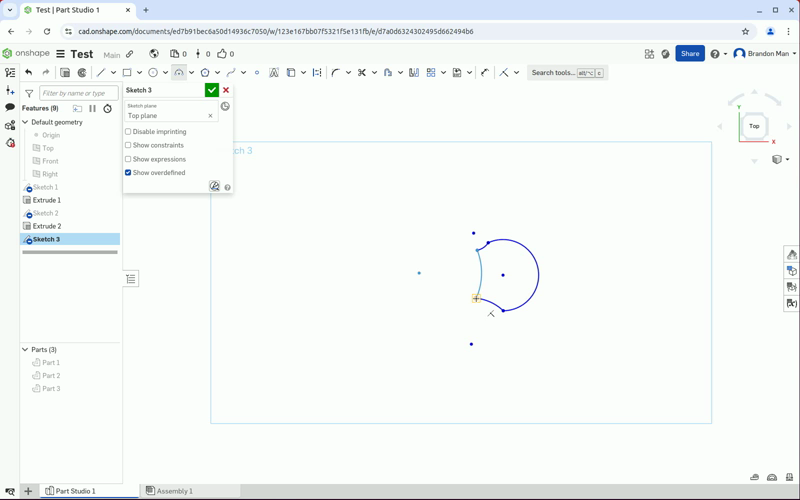
click(476, 298)
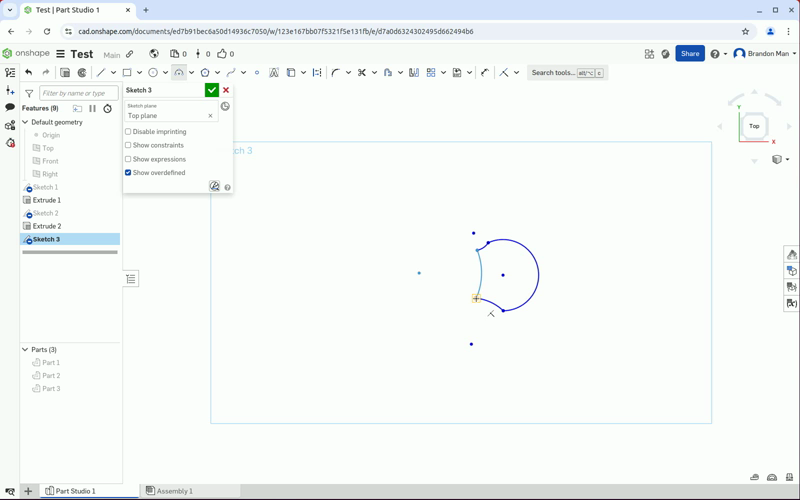
key_down(shift)
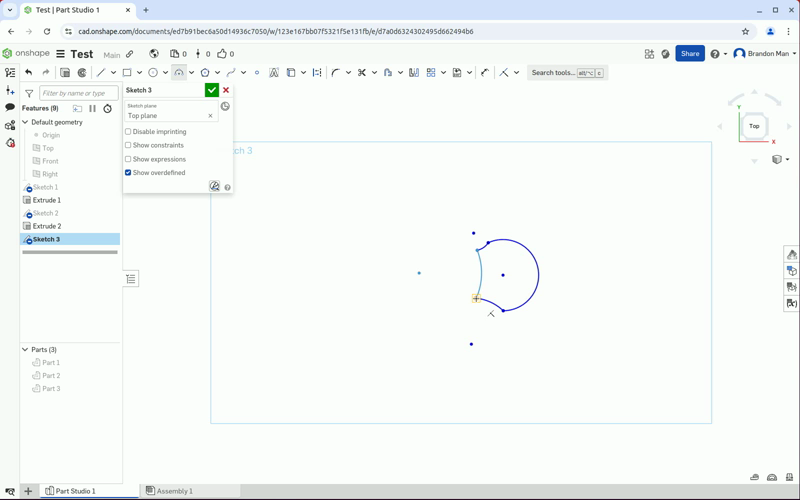
mouse_move(467, 273)
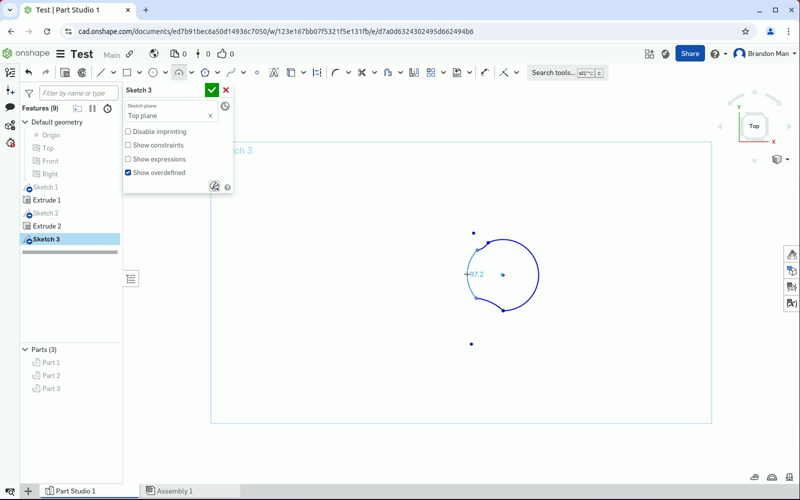
click(467, 273)
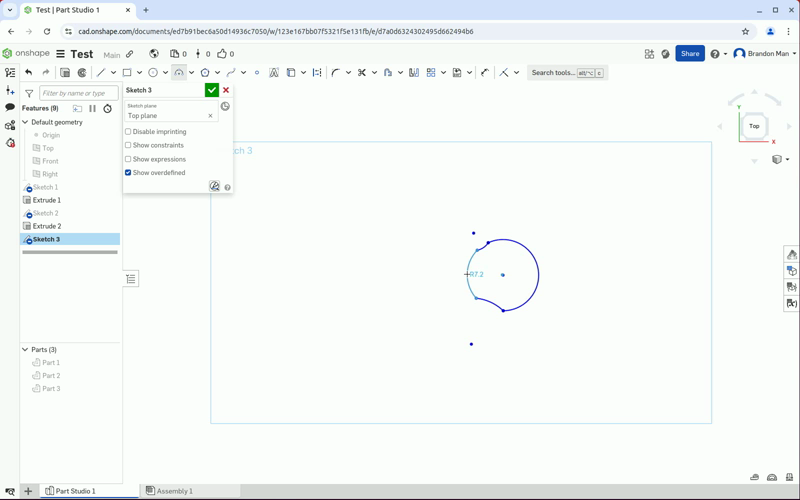
key_up(shift)
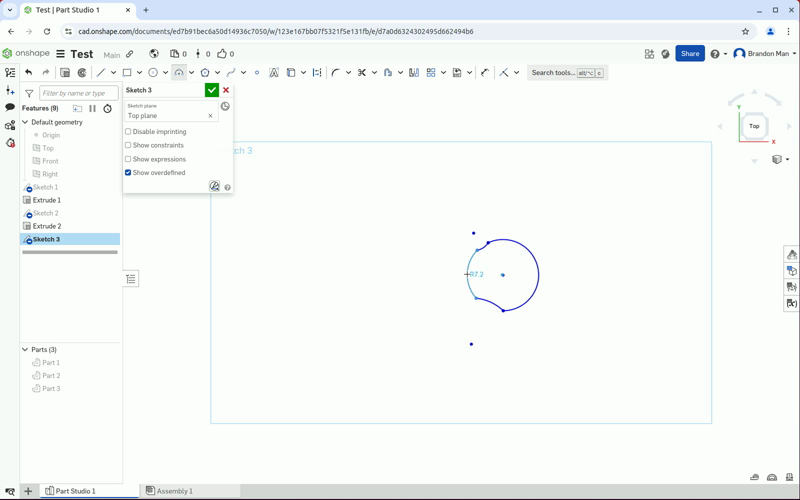
key(esc)
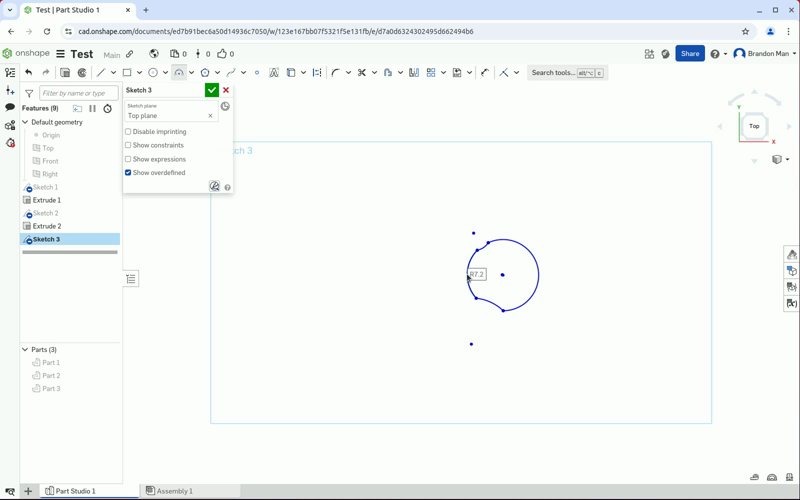
key(c)
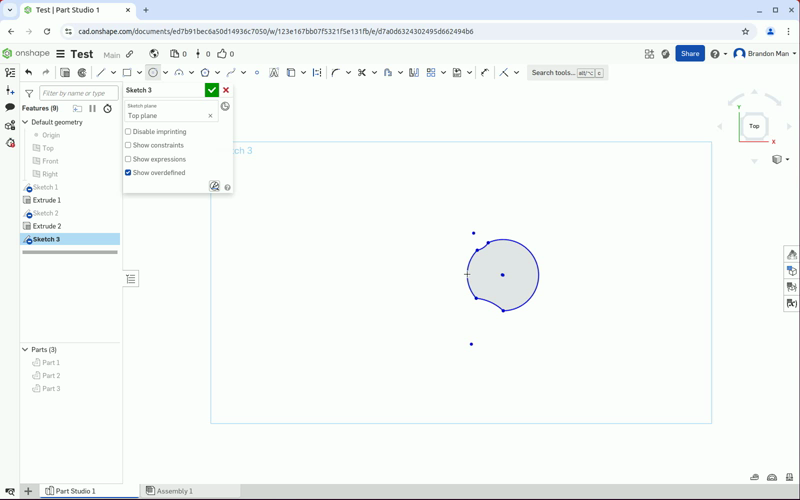
key_down(shift)
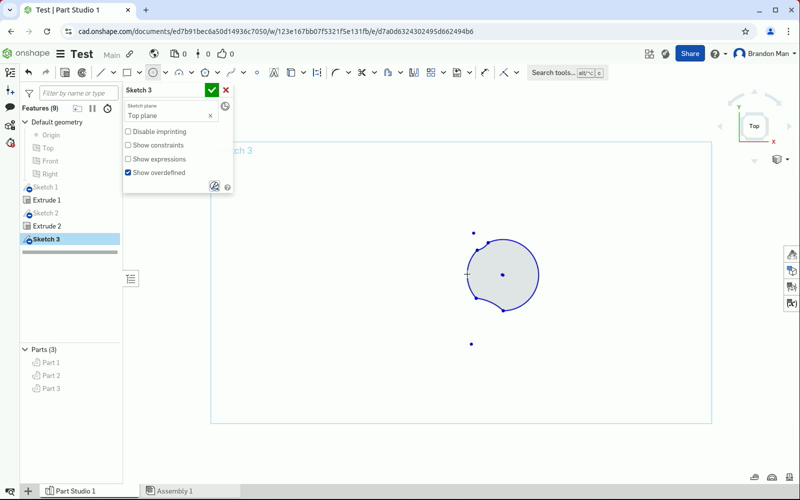
mouse_move(503, 275)
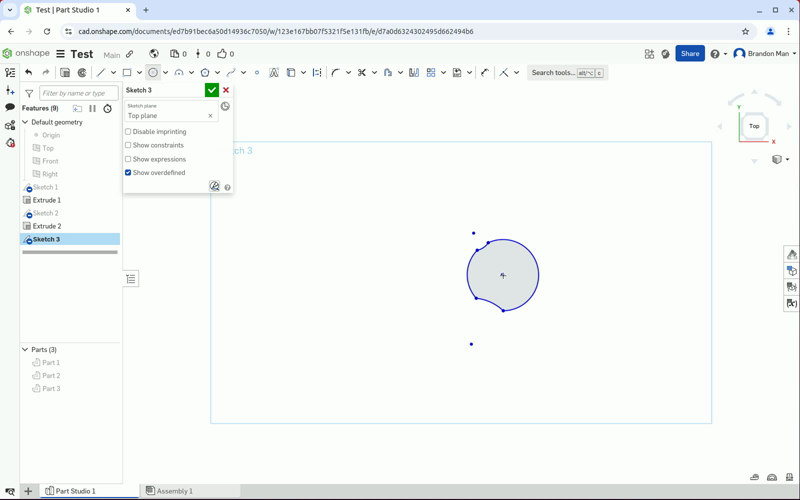
click(503, 275)
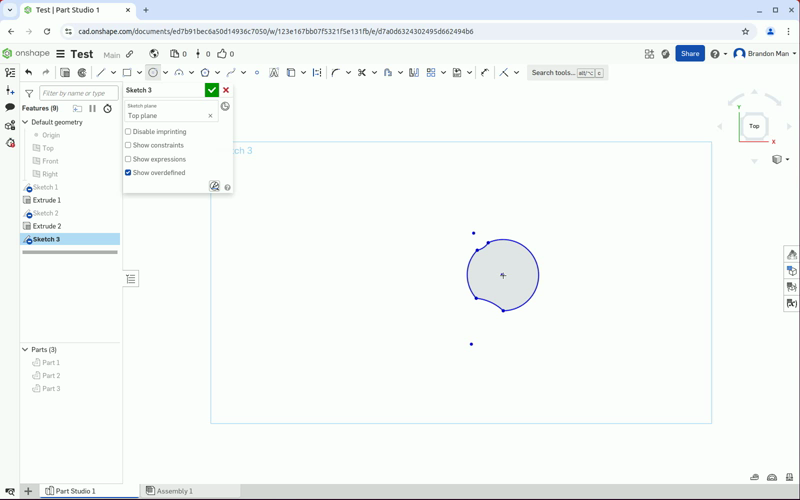
key_up(shift)
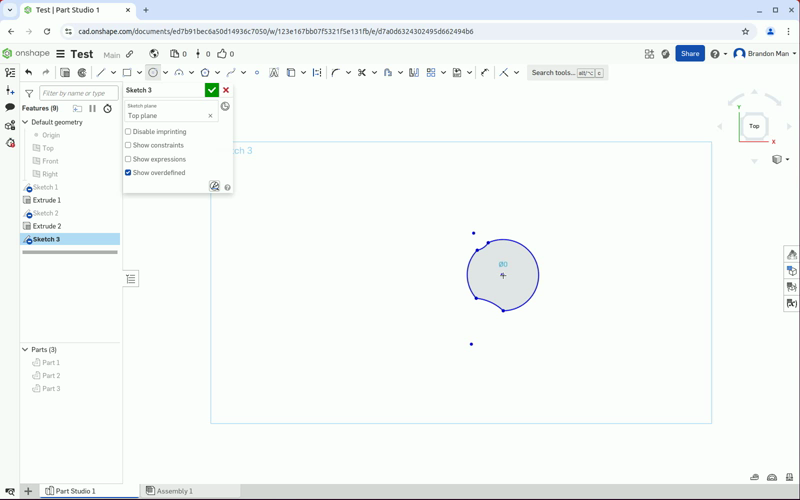
mouse_move(527, 275)
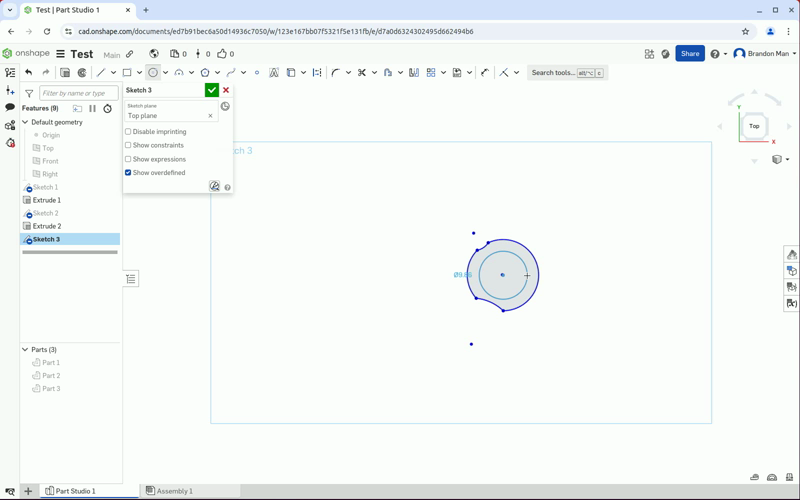
click(527, 275)
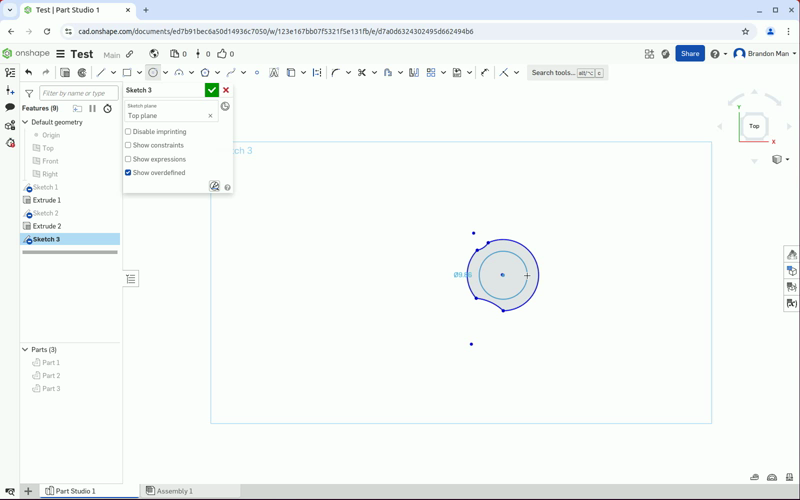
key(esc)
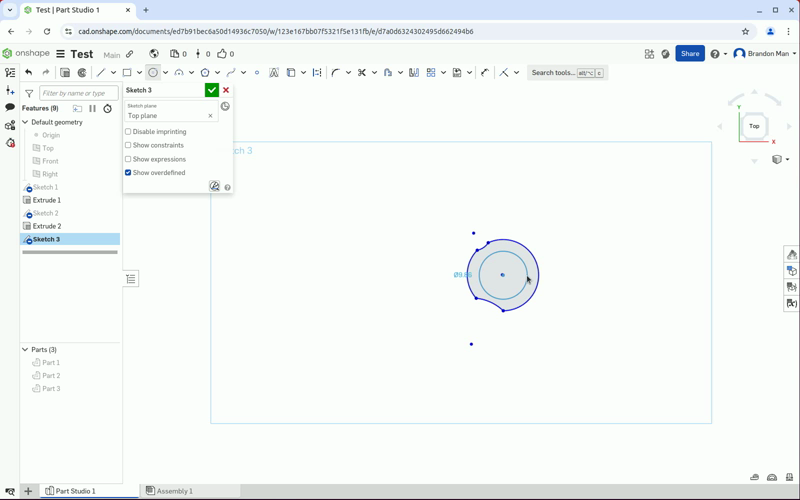
mouse_move(479, 289)
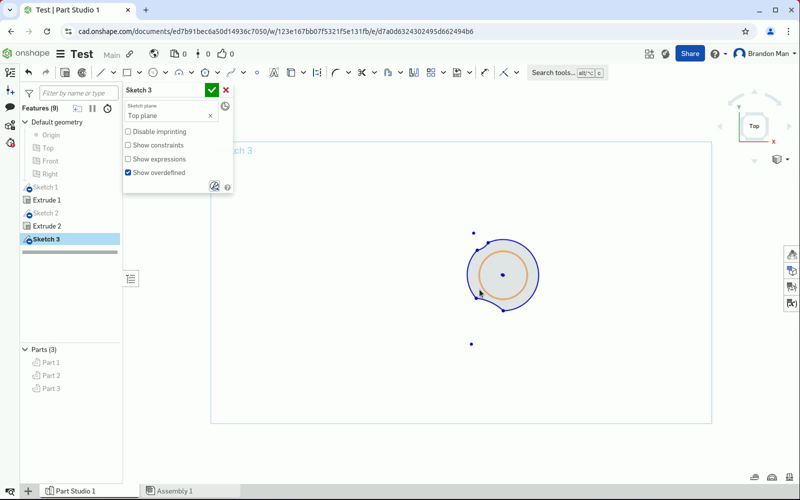
click(479, 289)
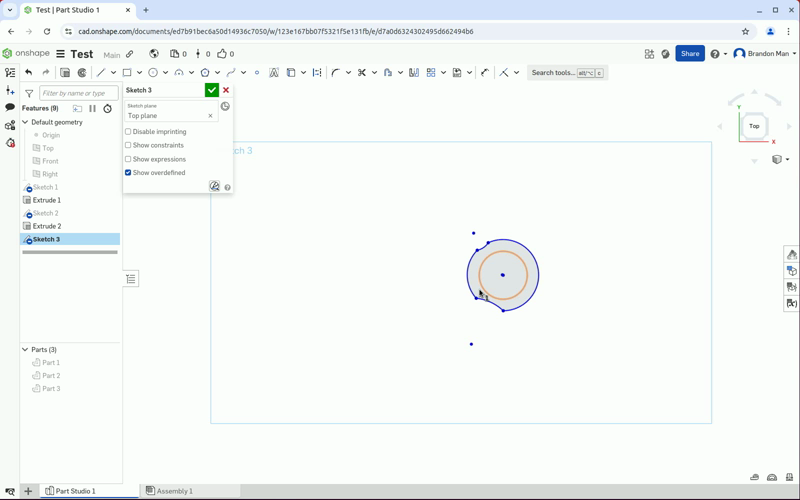
mouse_move(73, 352)
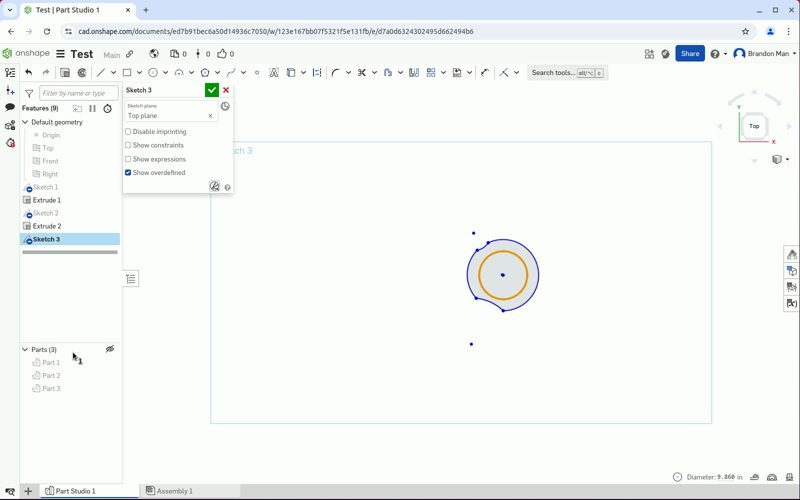
key(shift+y)
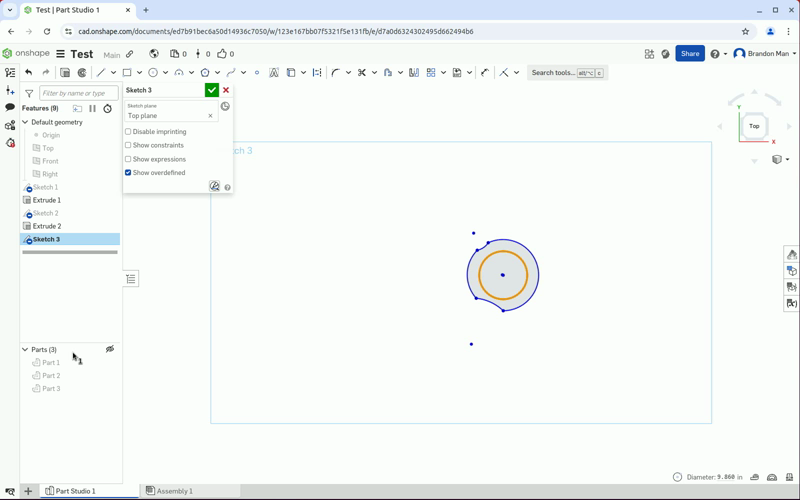
key(shift+e)
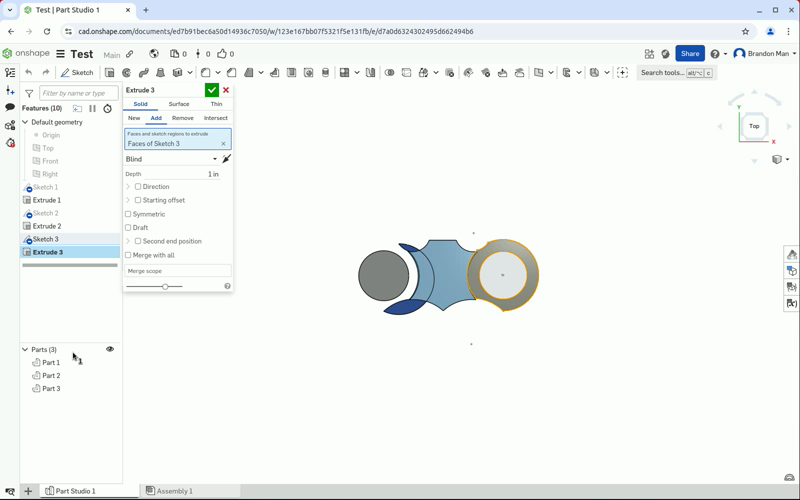
mouse_move(143, 106)
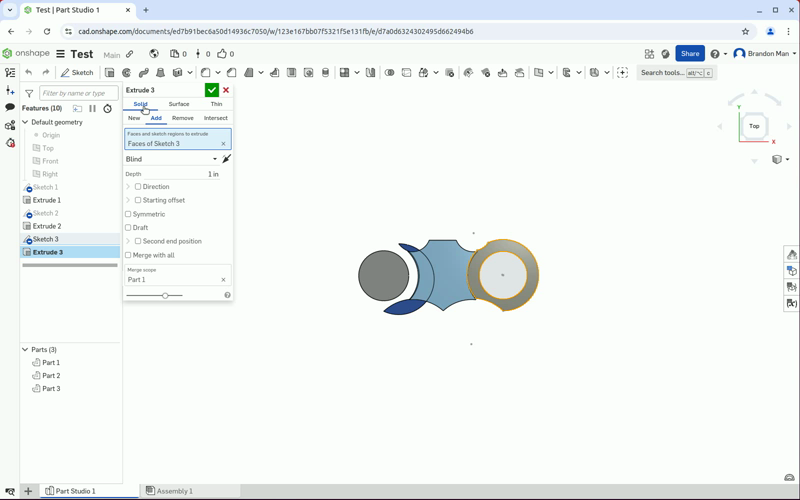
click(143, 106)
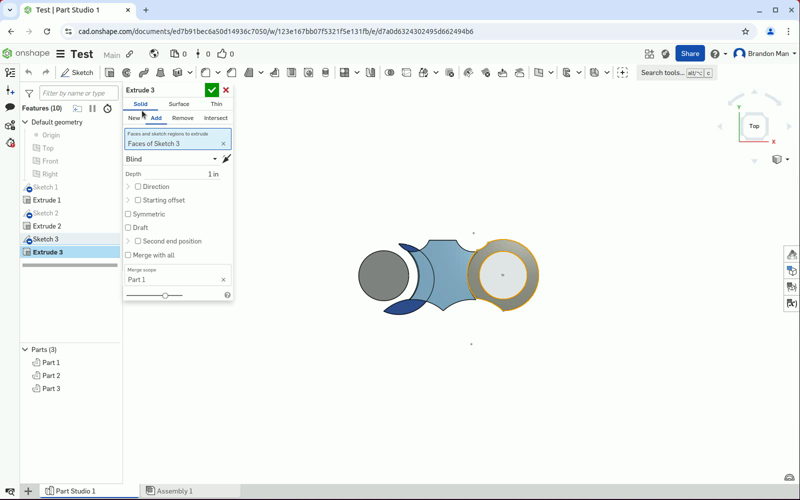
mouse_move(137, 120)
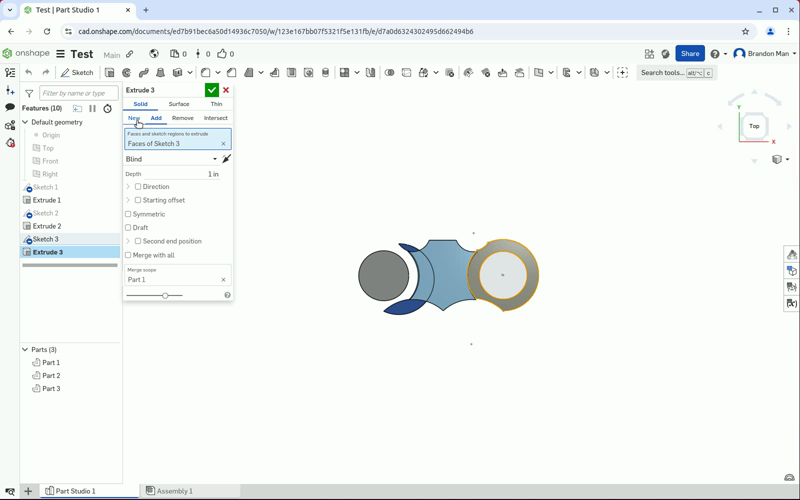
click(137, 120)
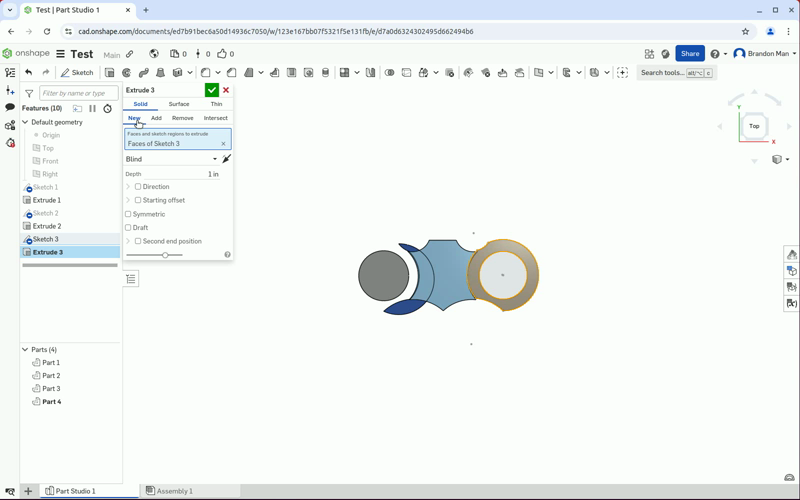
key(tab, 4)
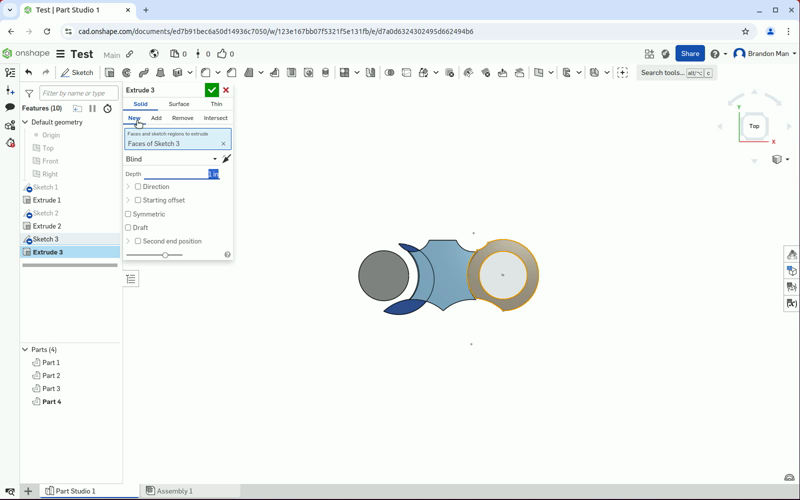
text(3.129)
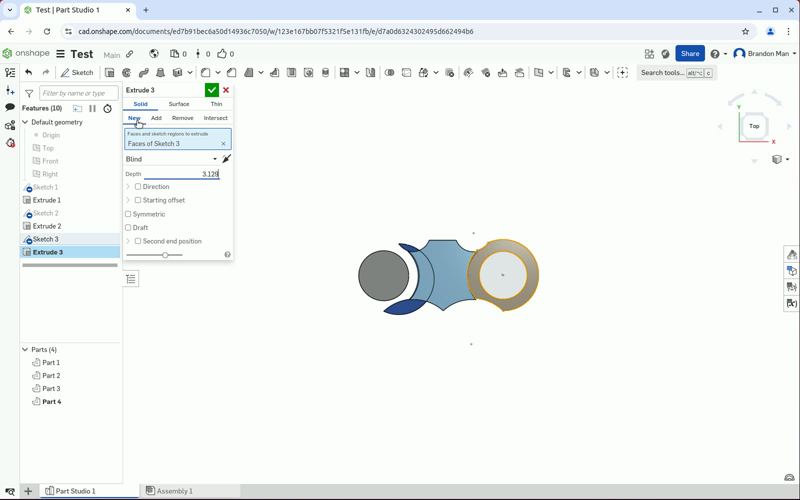
key(enter)
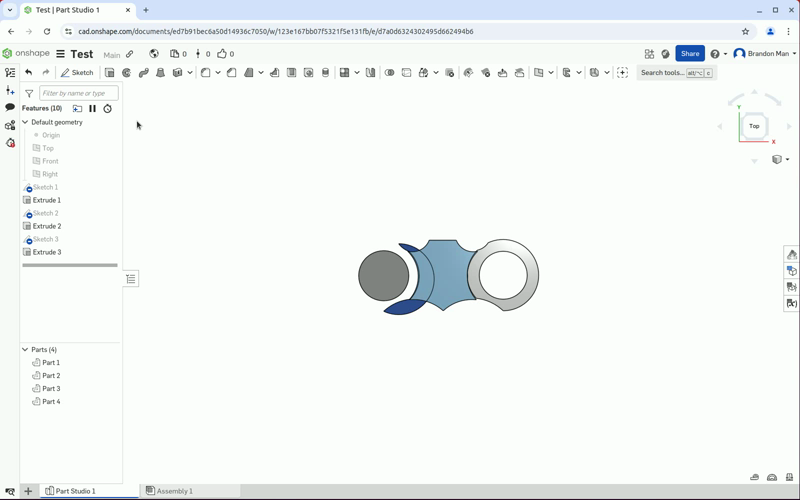
key(shift+h)
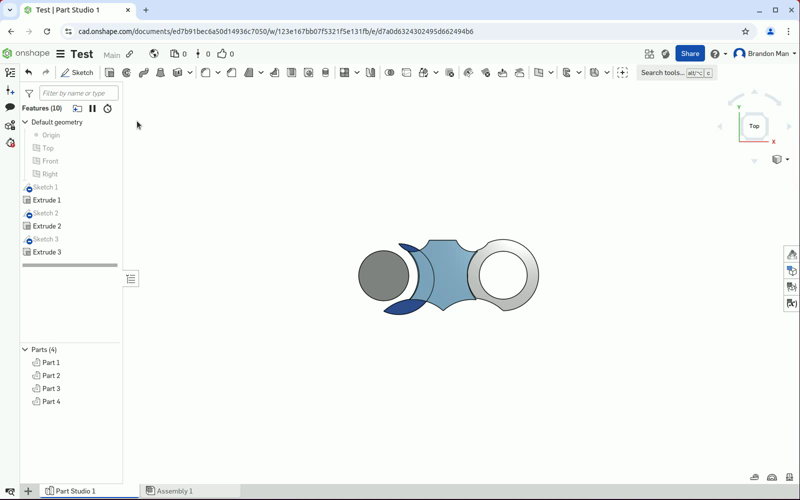
key(shift+h)
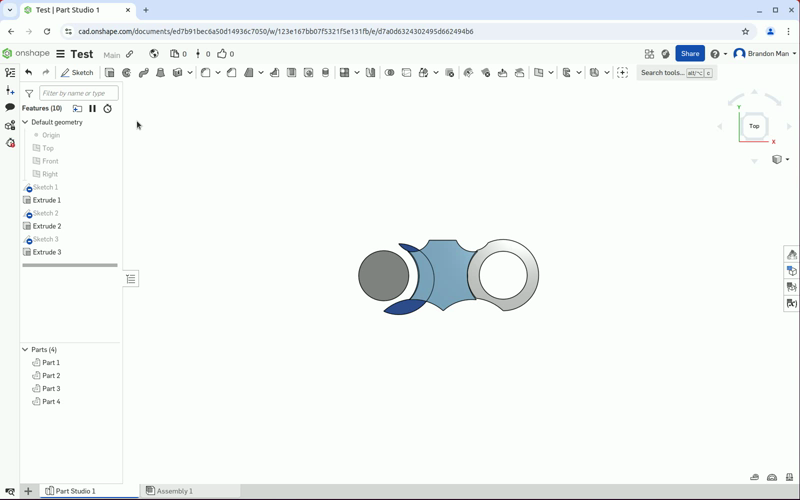
mouse_move(73, 189)
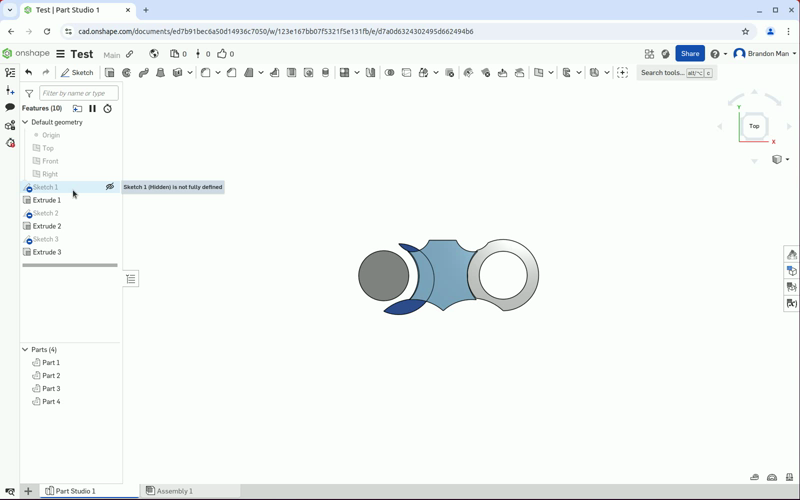
click(73, 189)
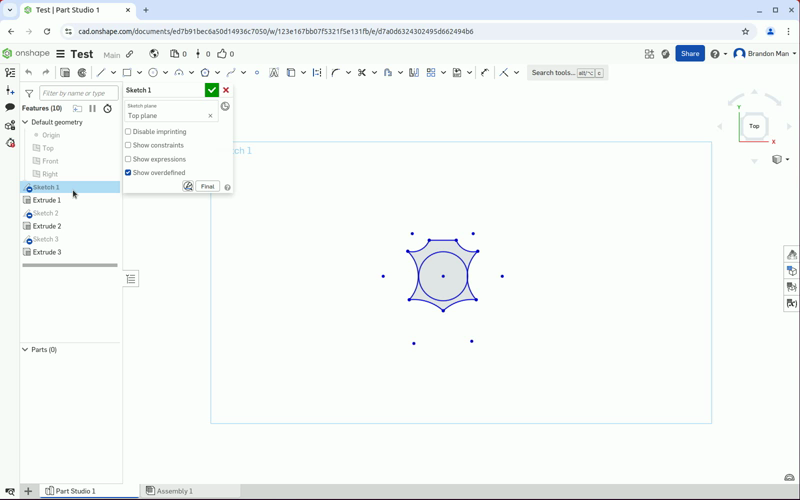
mouse_move(229, 92)
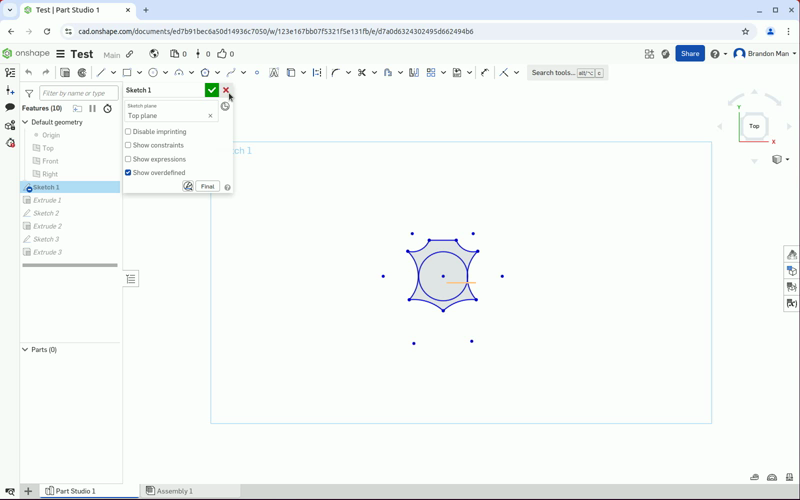
click(229, 92)
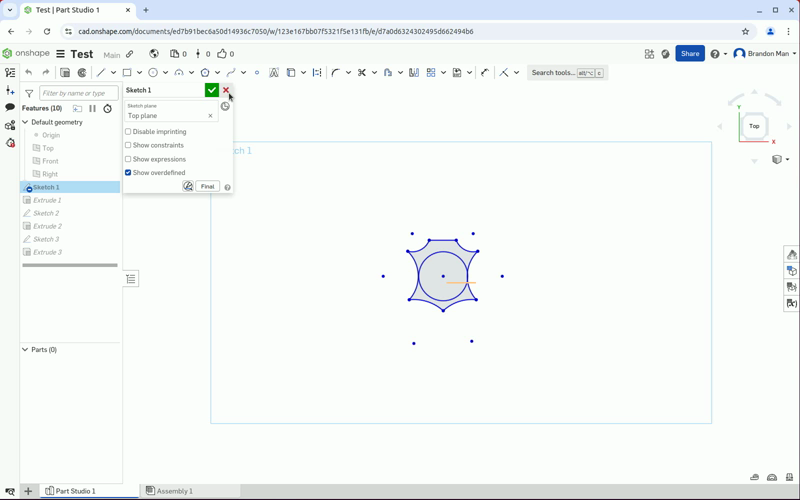
key(shift+s)
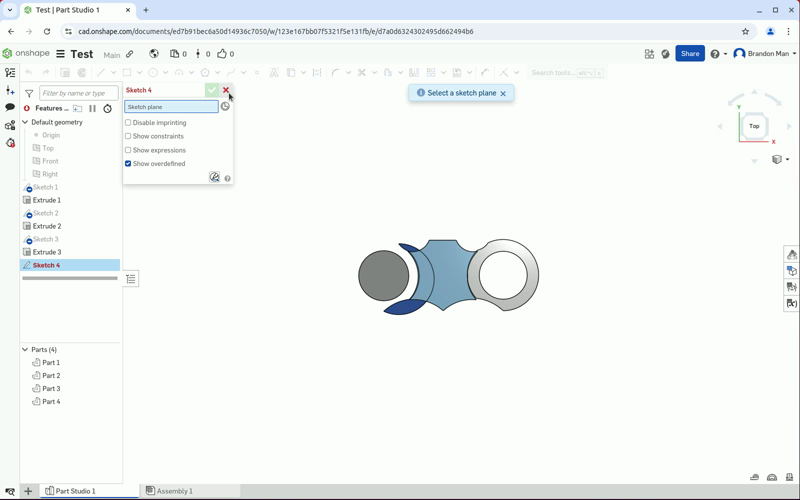
mouse_move(73, 150)
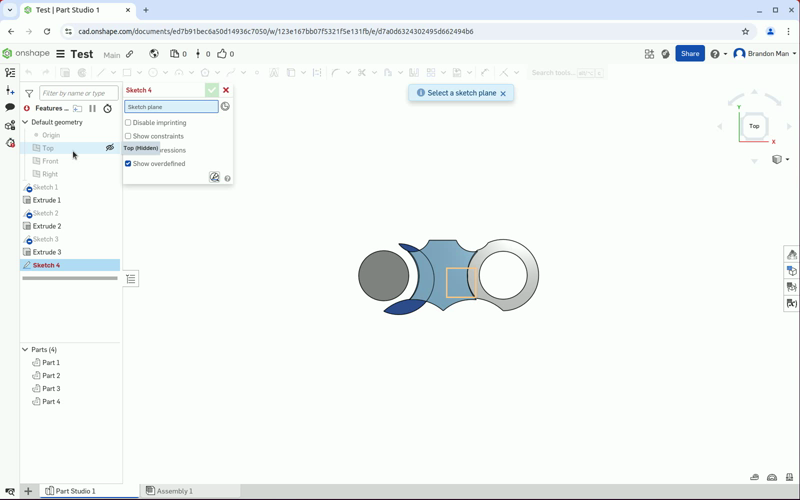
click(73, 150)
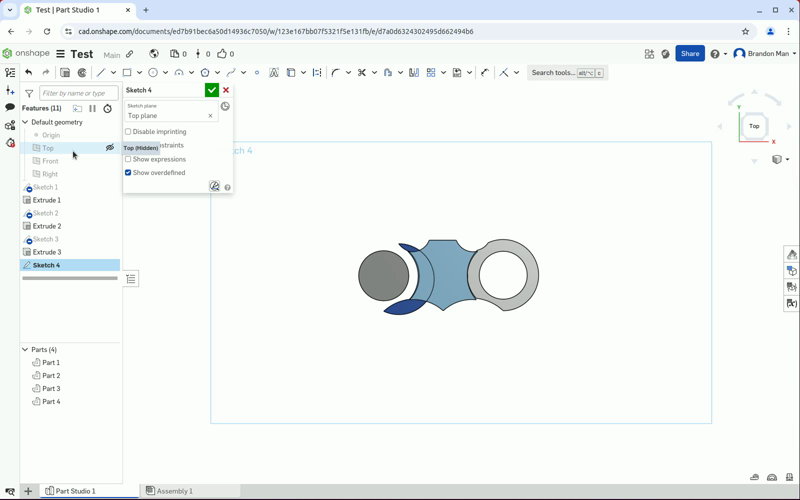
mouse_move(73, 352)
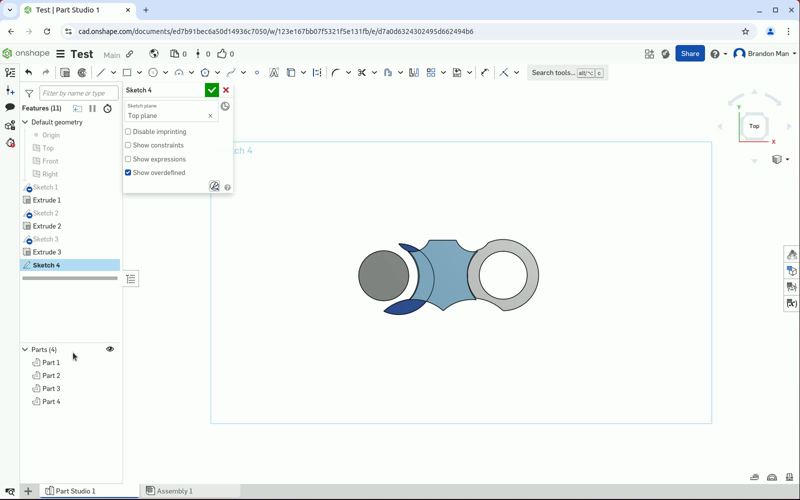
key(y)
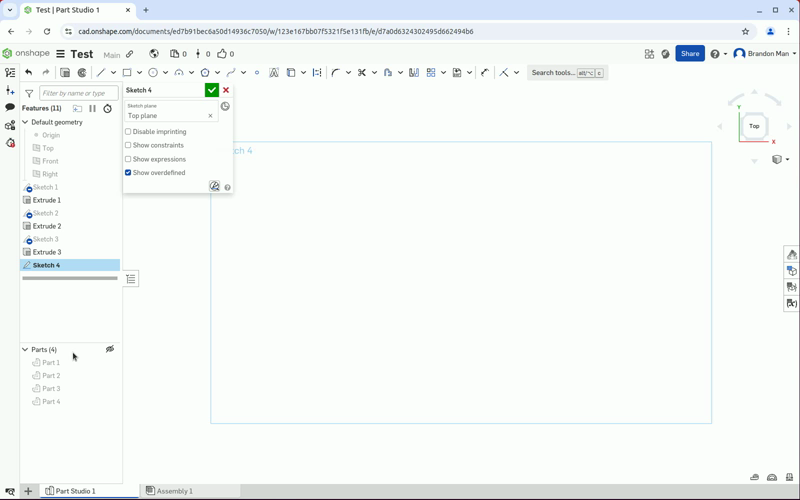
key(a)
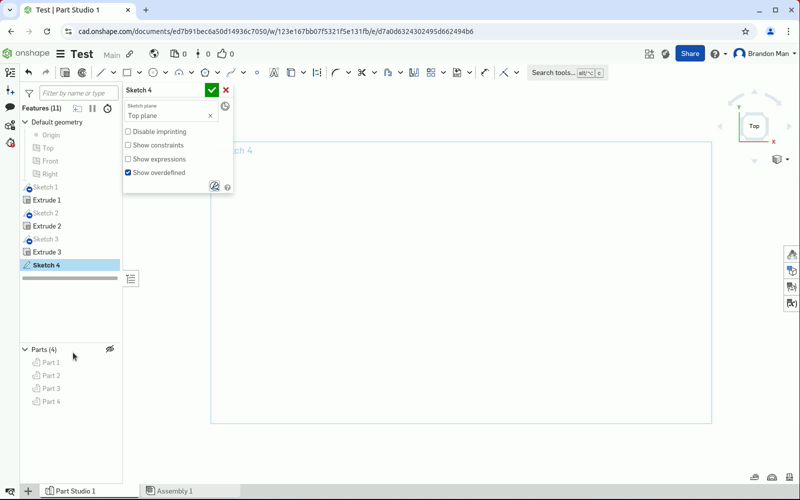
key_down(shift)
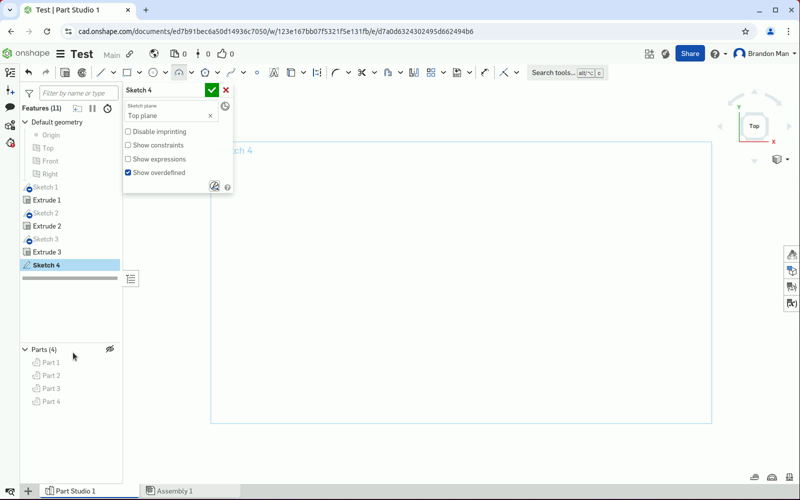
mouse_move(383, 240)
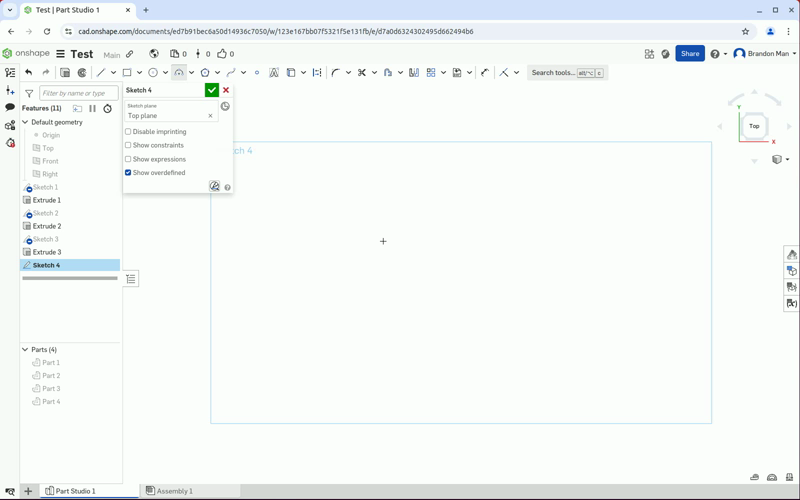
click(383, 240)
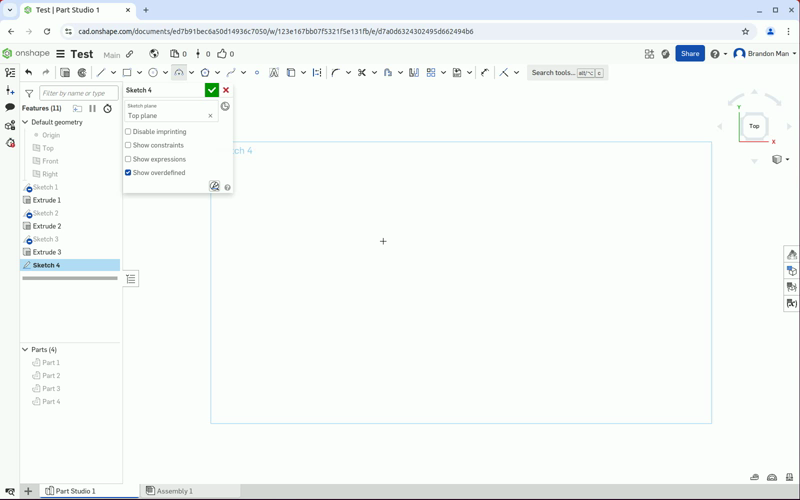
key_up(shift)
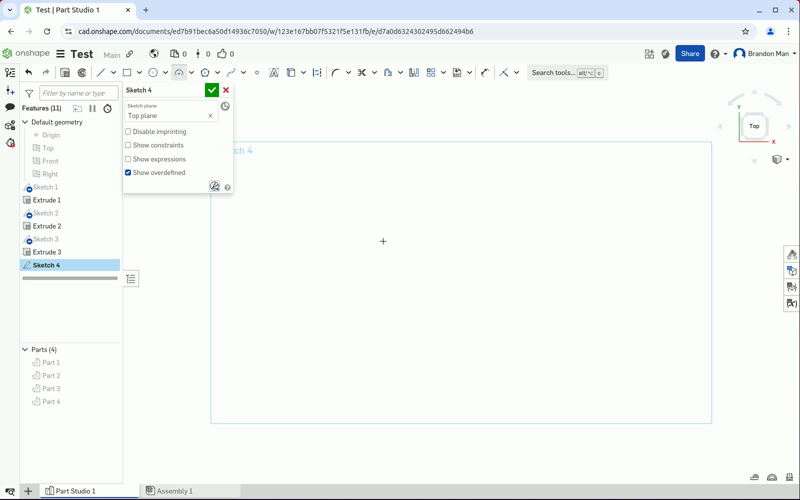
key_down(shift)
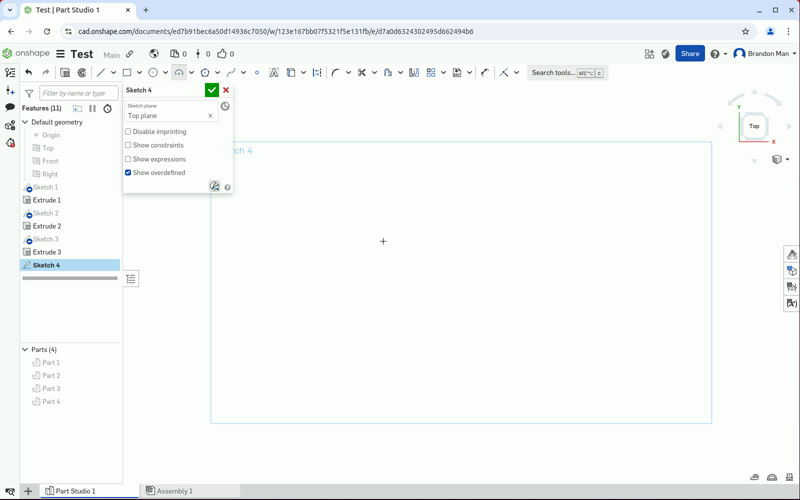
mouse_move(399, 244)
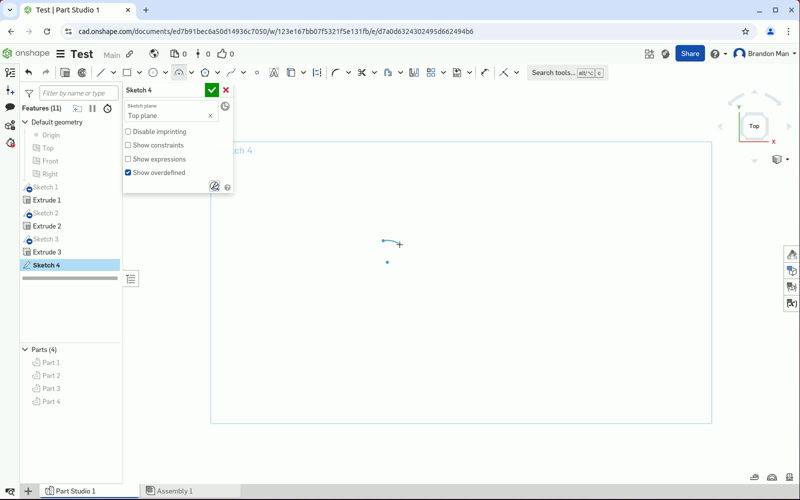
click(399, 244)
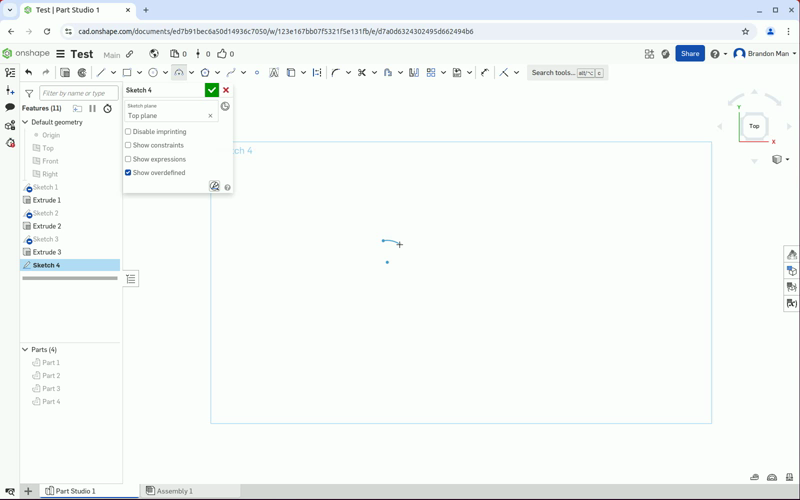
mouse_move(391, 241)
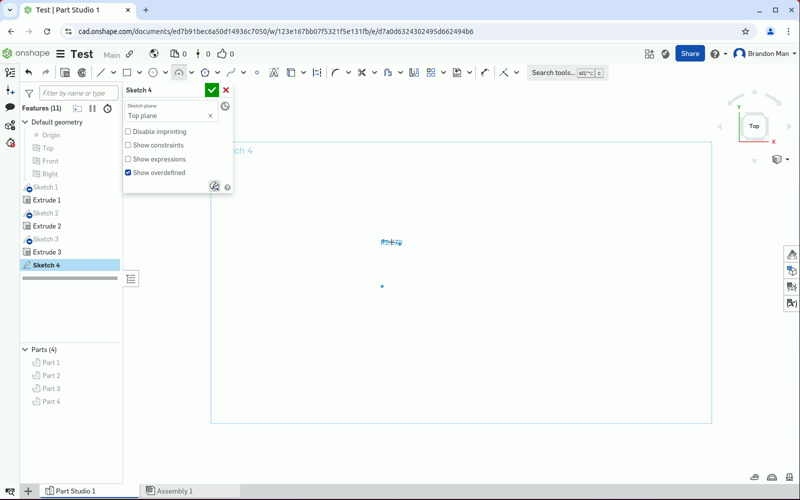
click(391, 241)
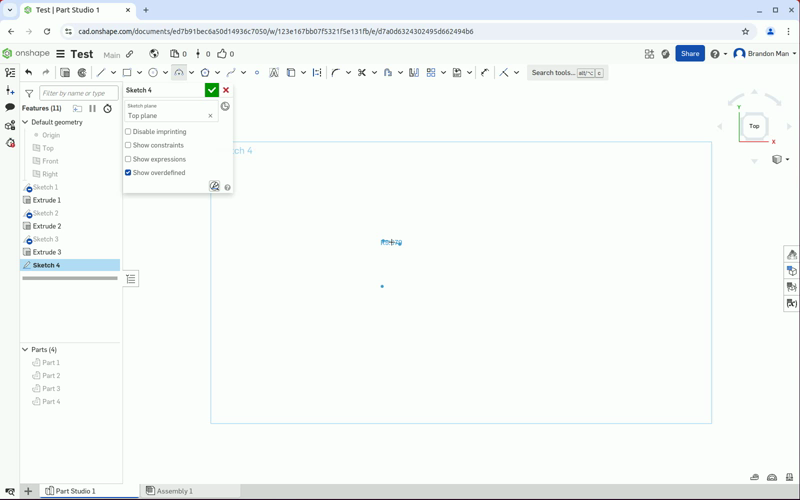
key_up(shift)
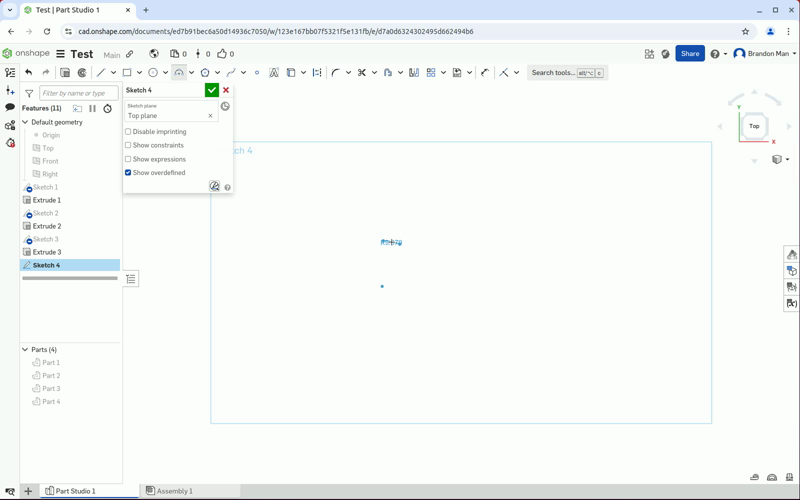
mouse_move(399, 244)
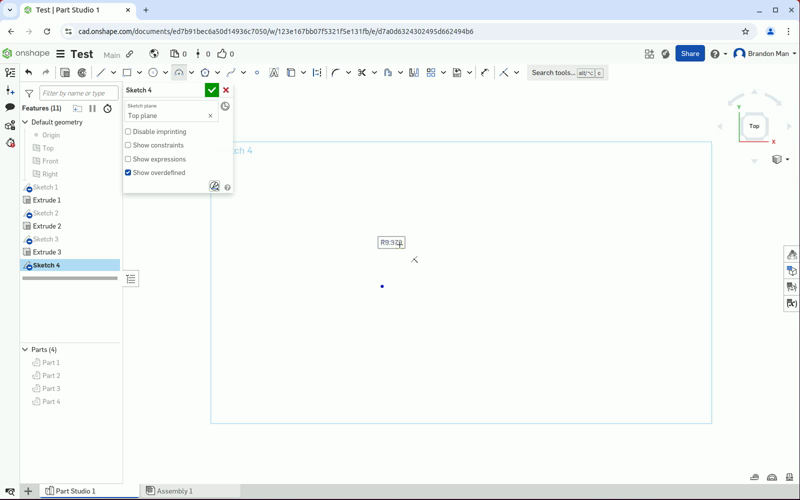
click(399, 244)
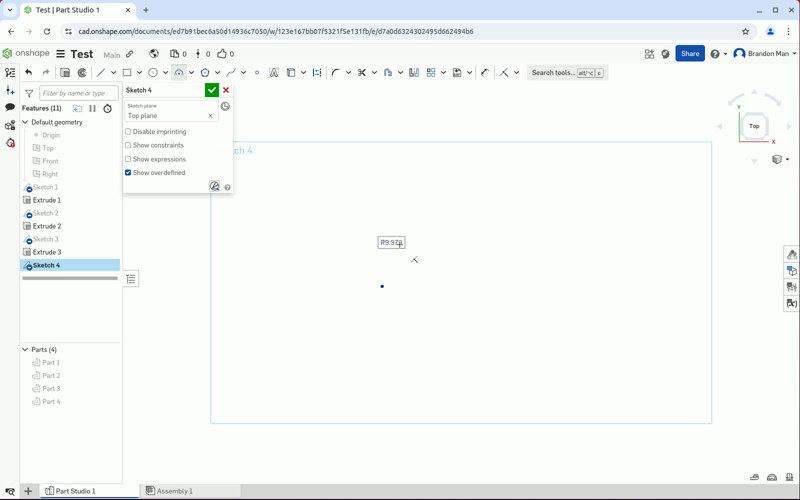
key_down(shift)
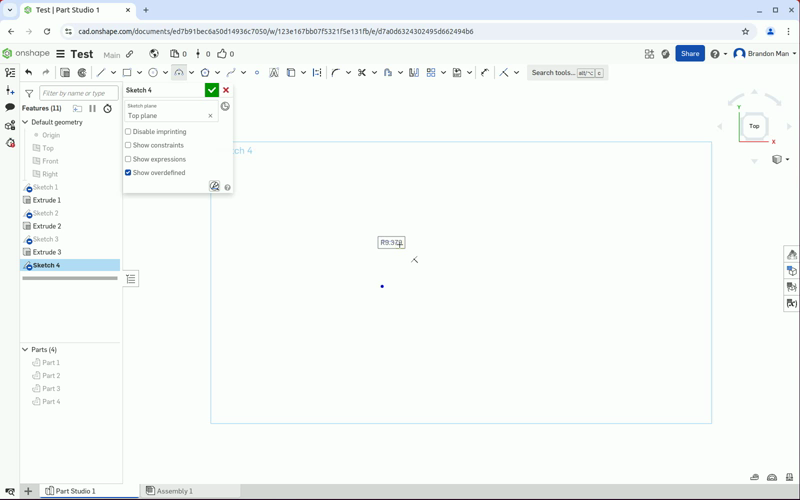
mouse_move(397, 240)
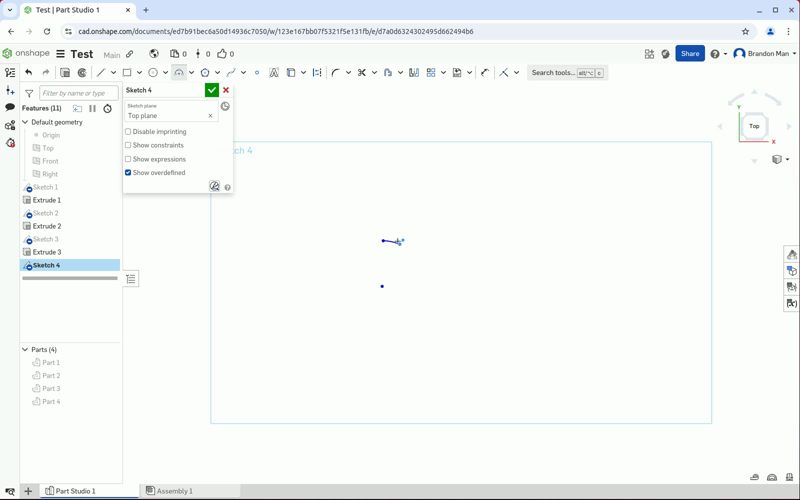
scroll(6)
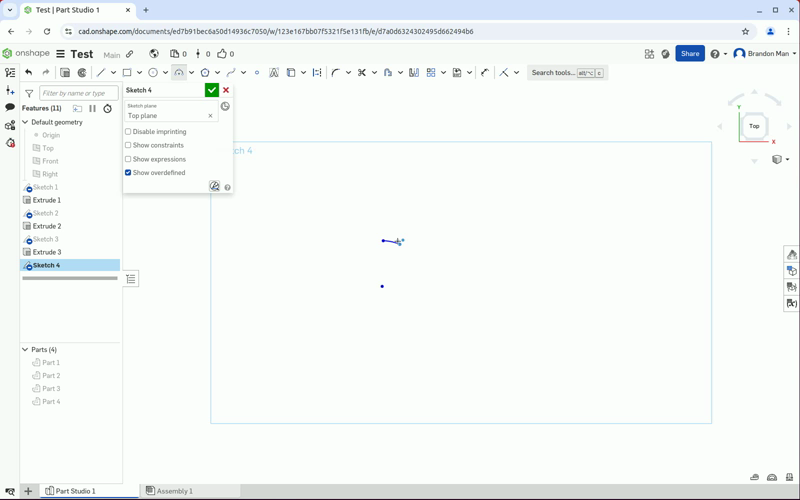
scroll(6)
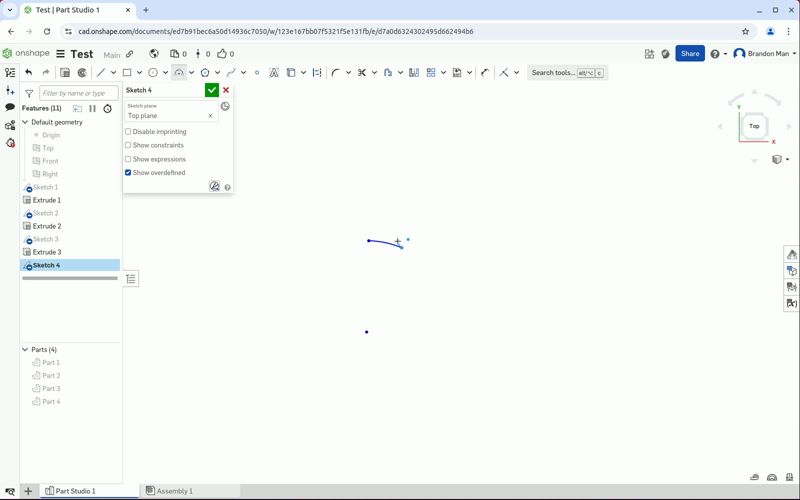
scroll(6)
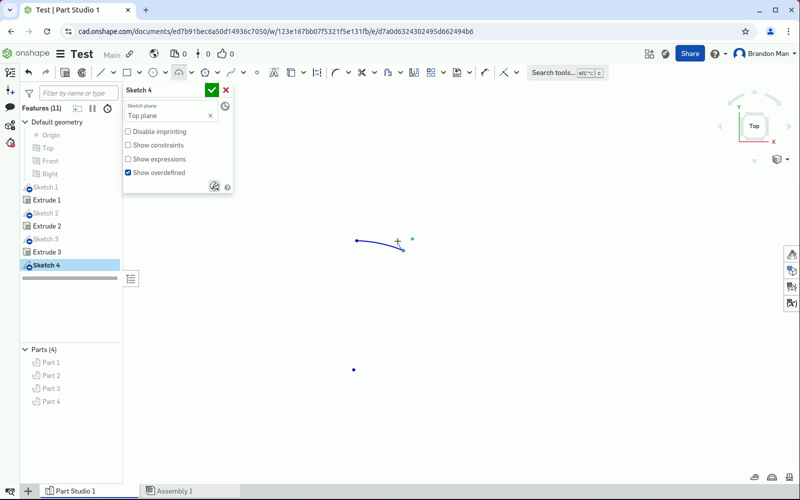
scroll(6)
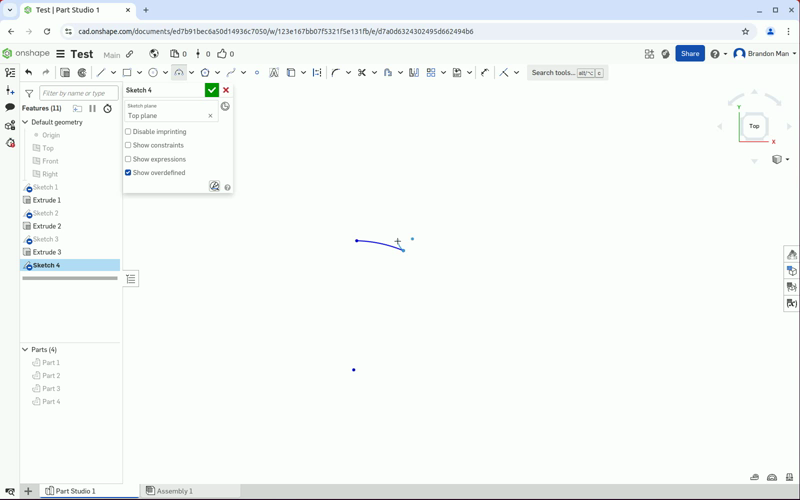
scroll(6)
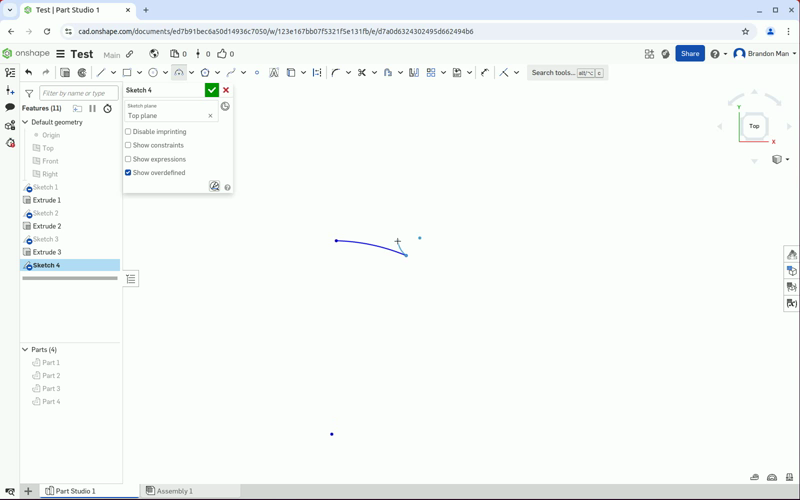
scroll(6)
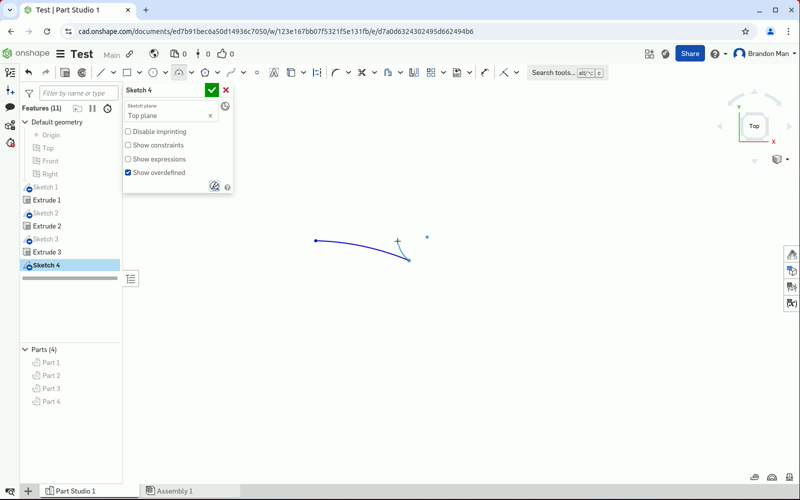
scroll(6)
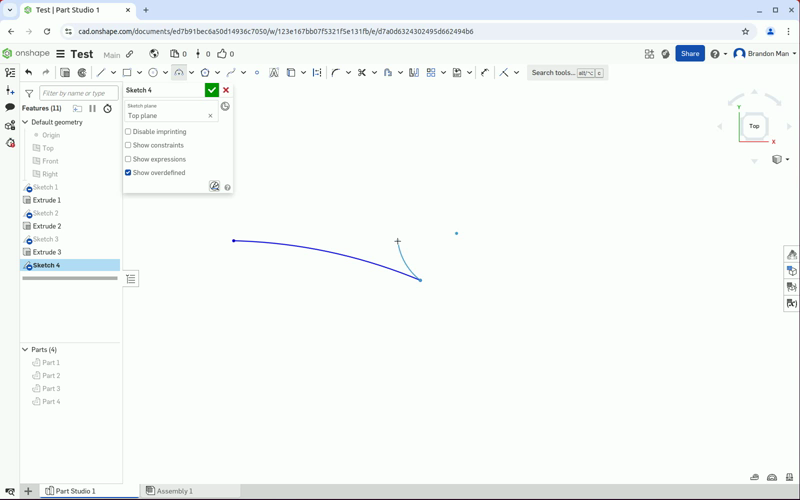
click(397, 240)
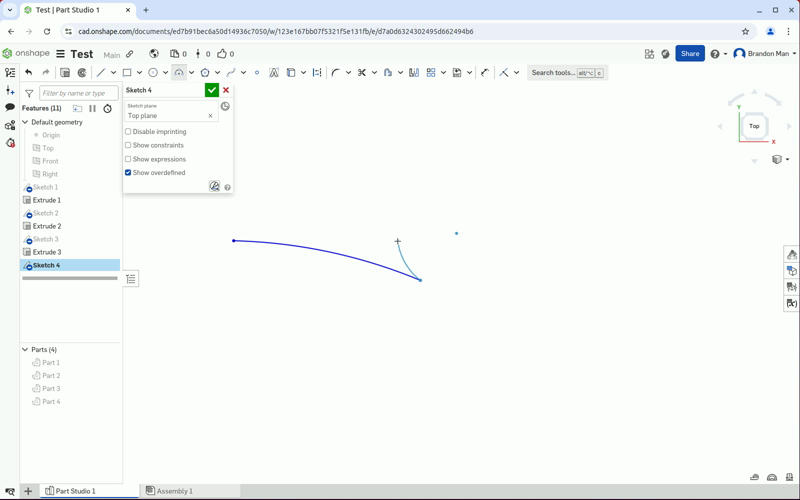
scroll(-6)
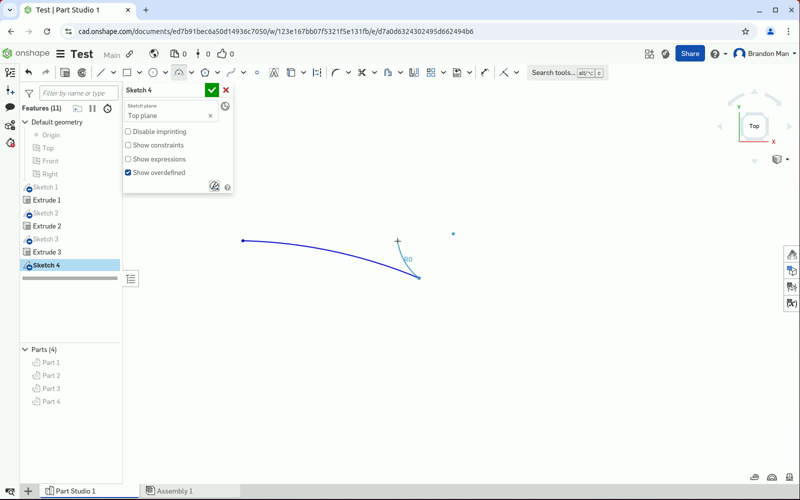
scroll(-6)
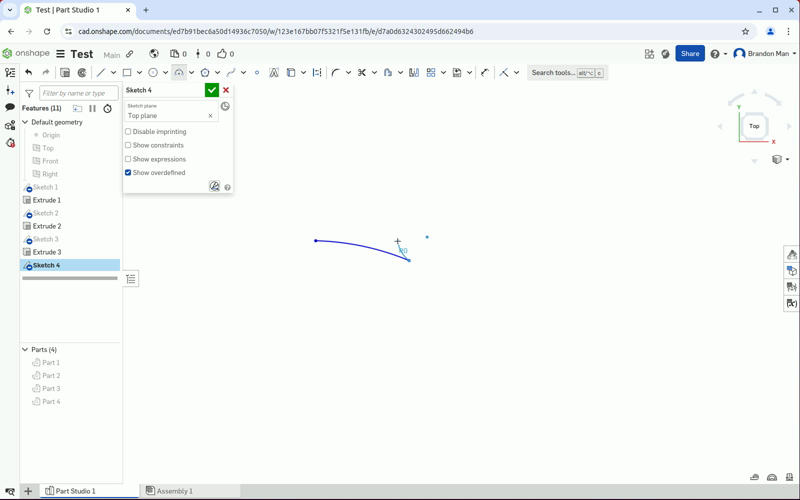
scroll(-6)
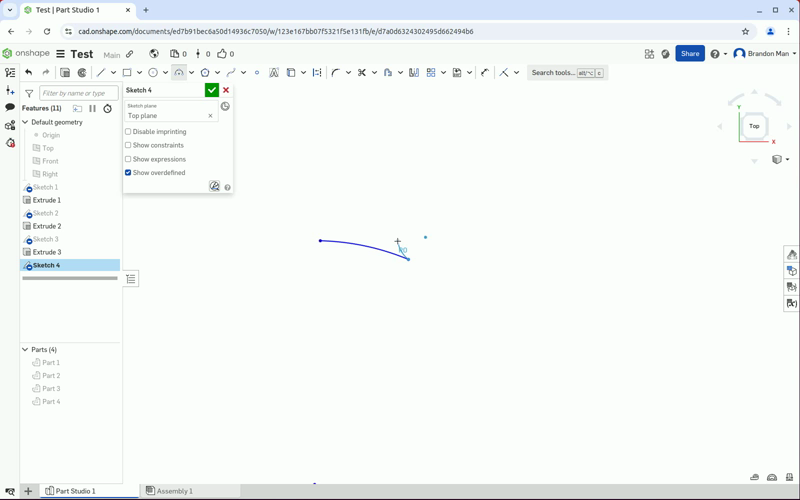
scroll(-6)
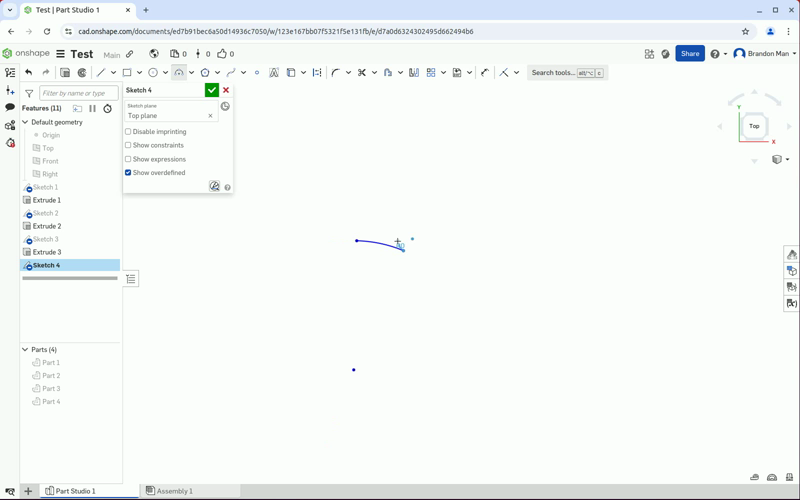
scroll(-6)
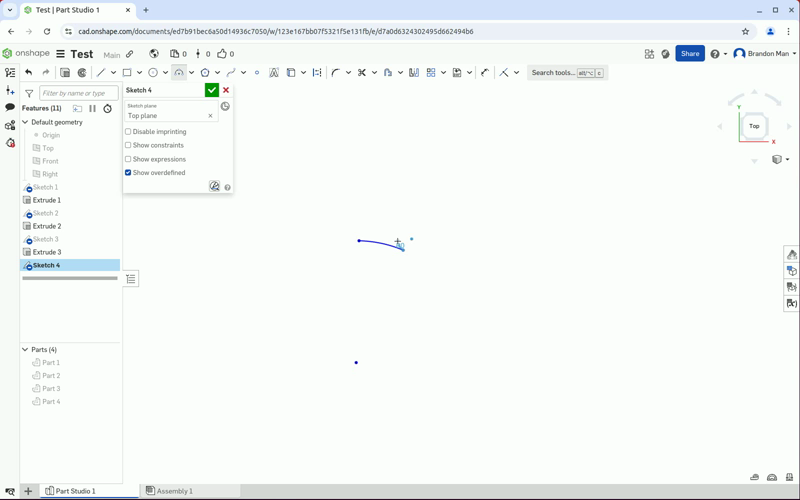
scroll(-6)
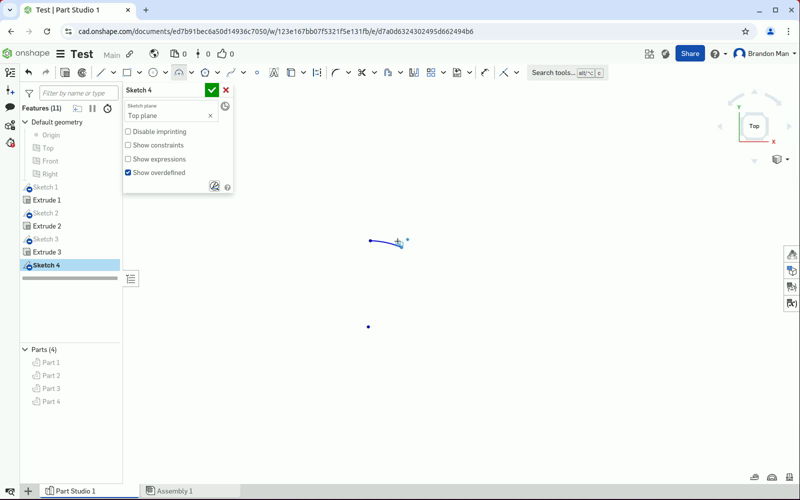
scroll(-6)
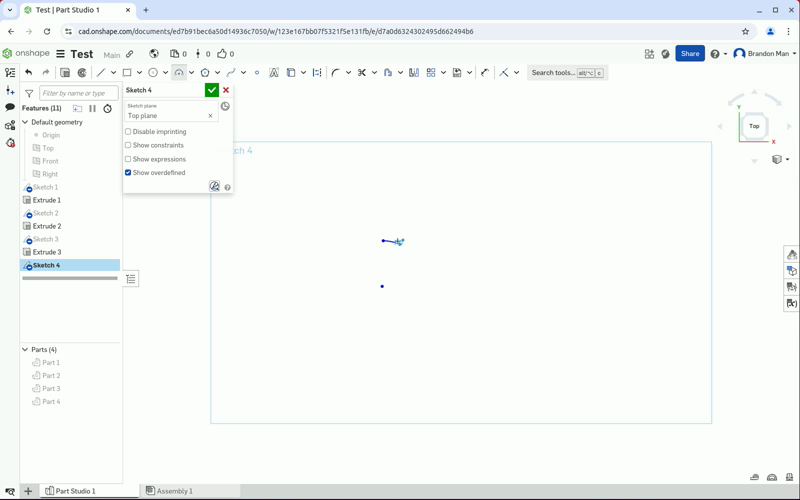
mouse_move(398, 242)
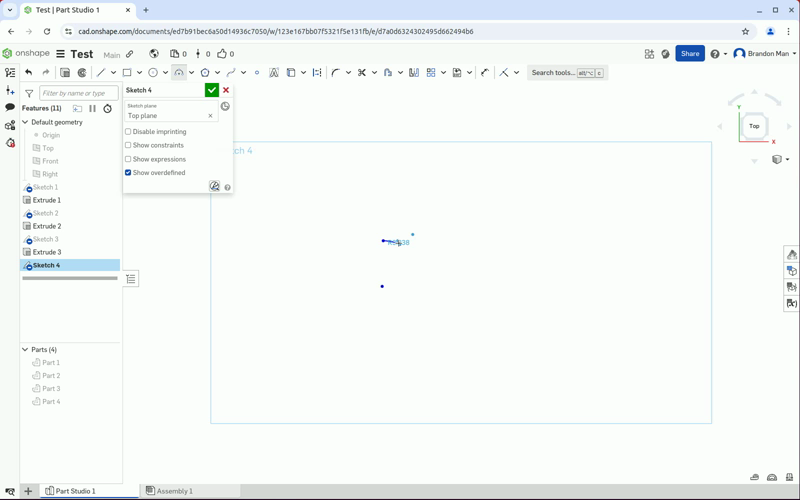
scroll(6)
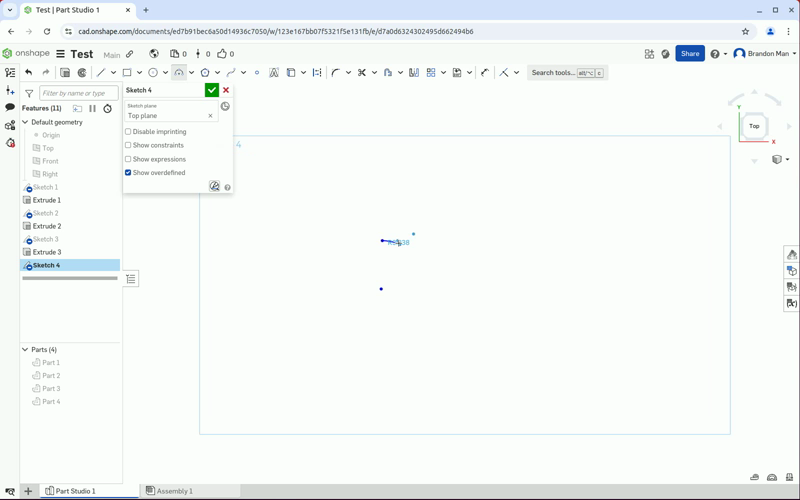
scroll(6)
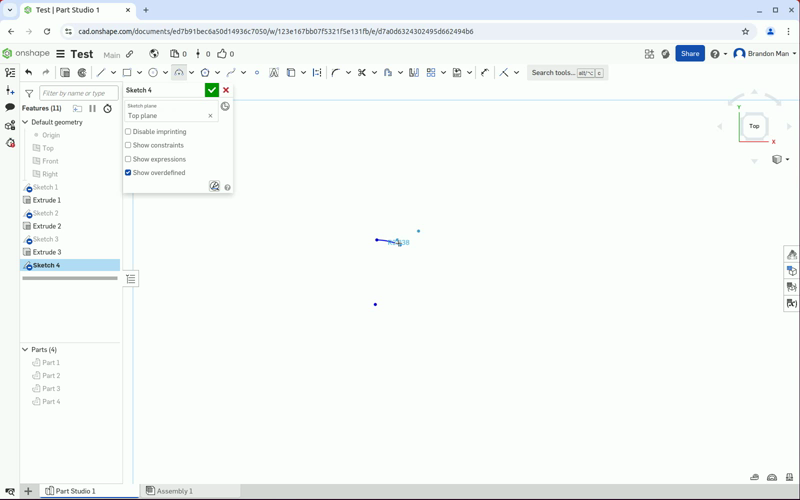
scroll(6)
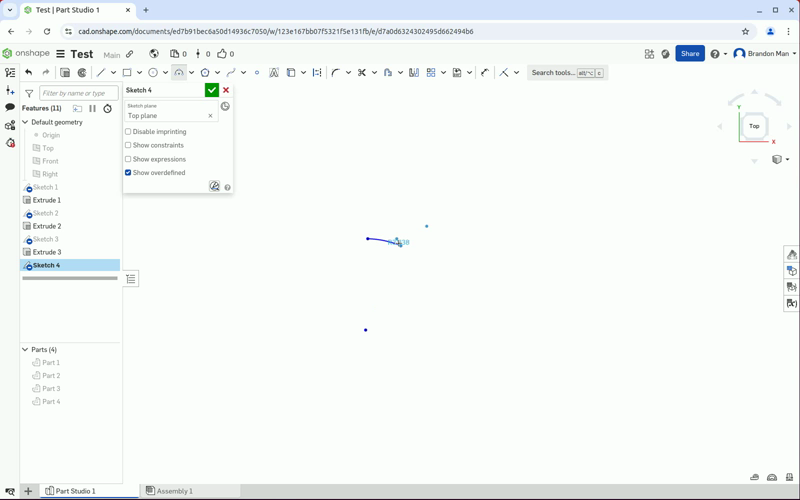
scroll(6)
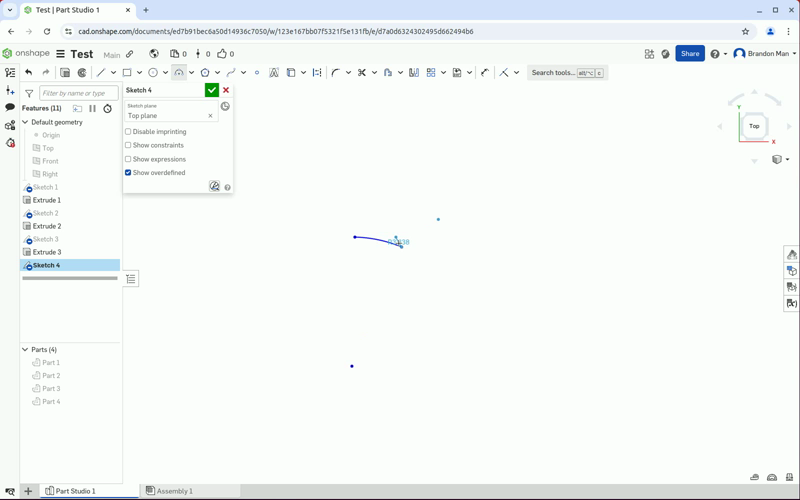
scroll(6)
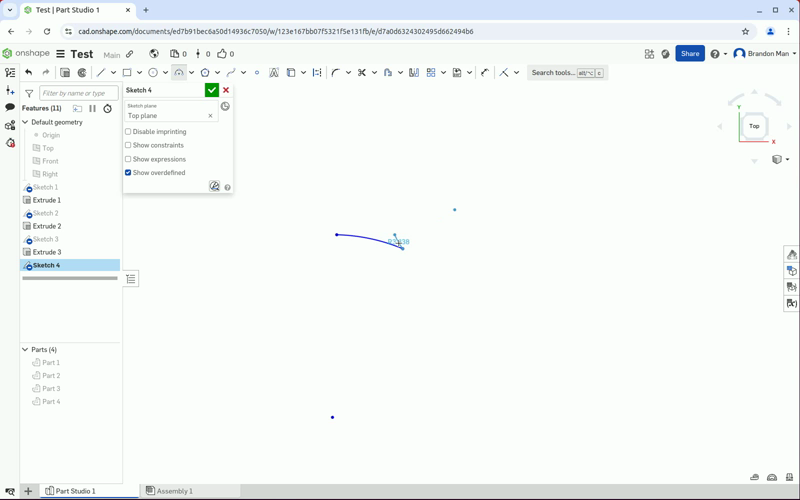
scroll(6)
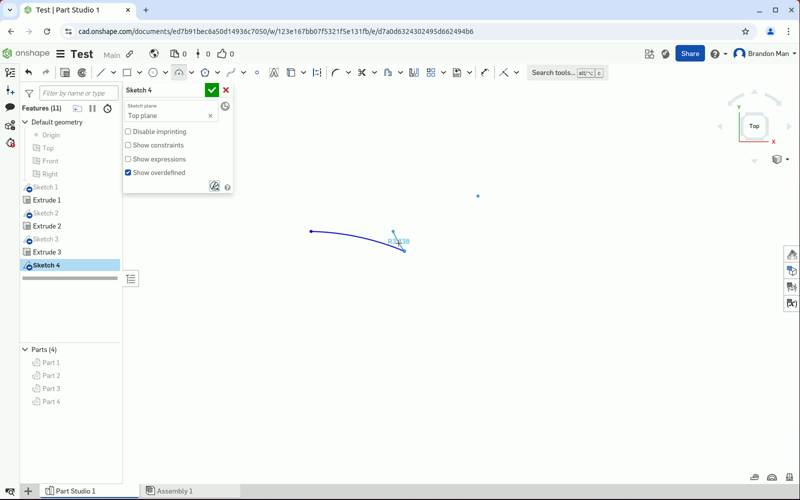
scroll(6)
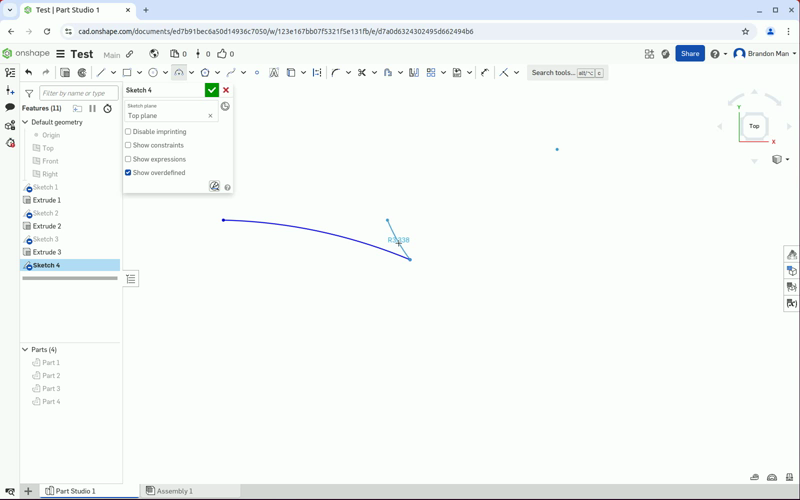
click(398, 242)
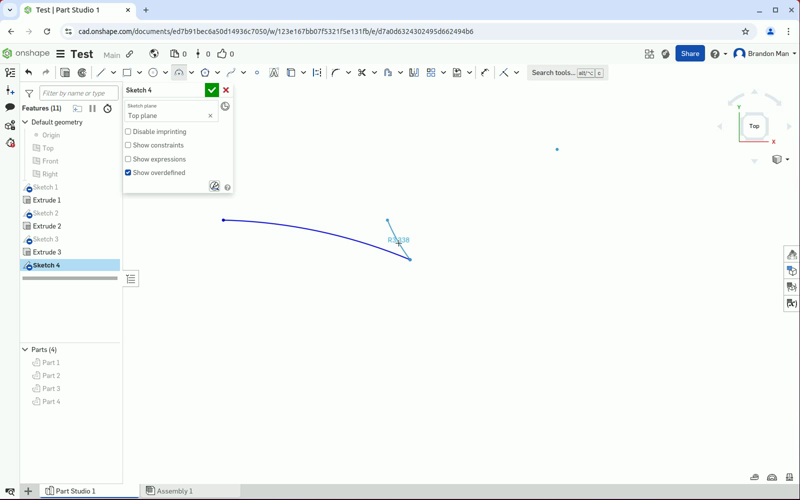
scroll(-6)
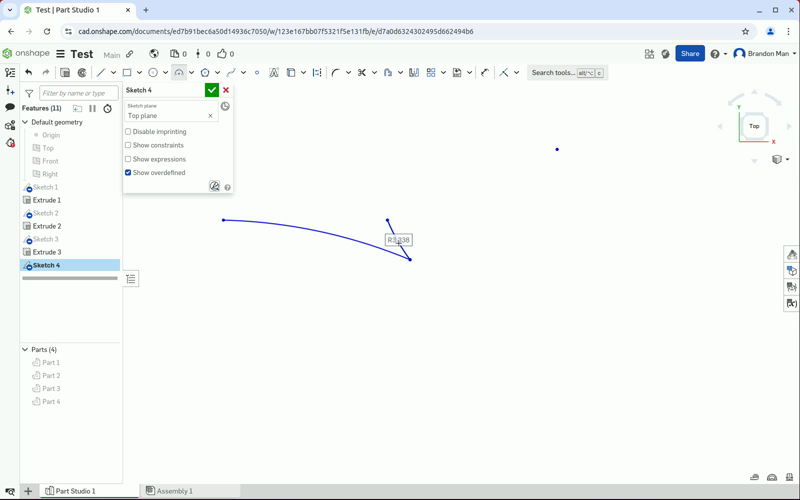
scroll(-6)
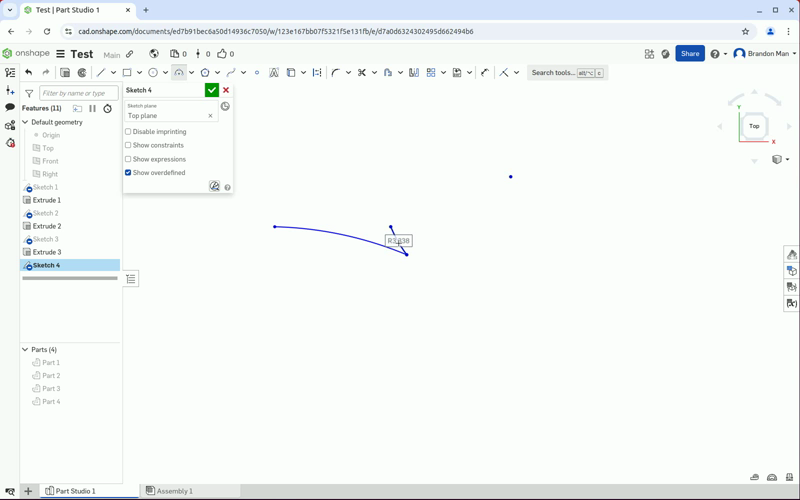
scroll(-6)
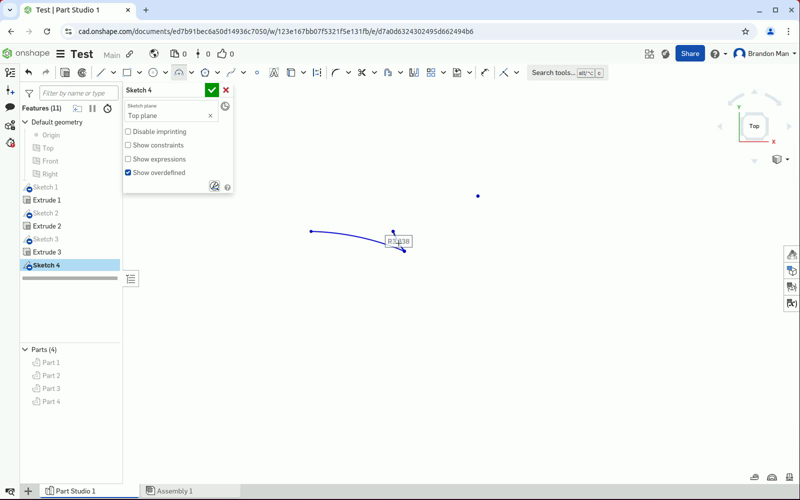
scroll(-6)
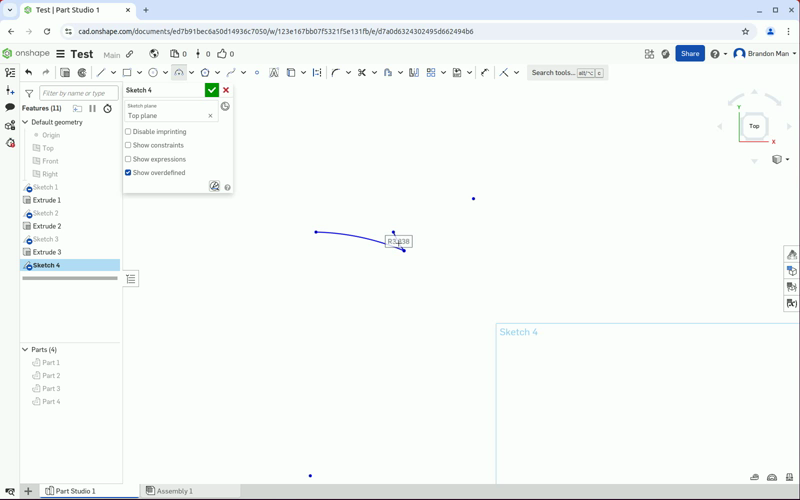
scroll(-6)
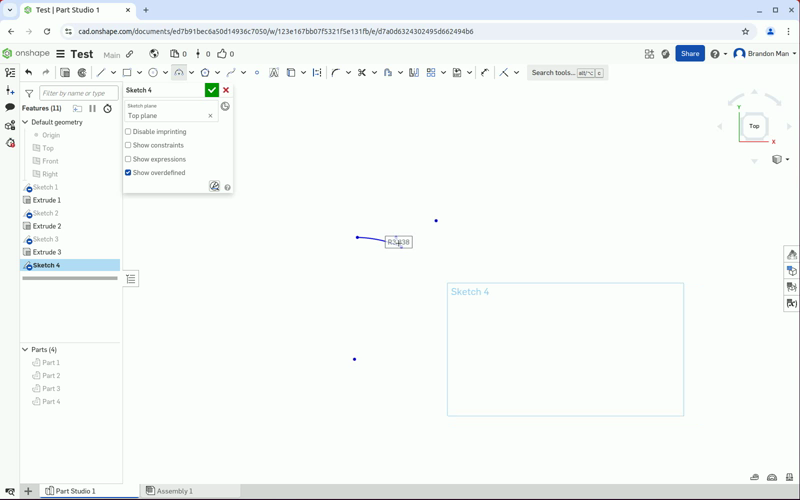
scroll(-6)
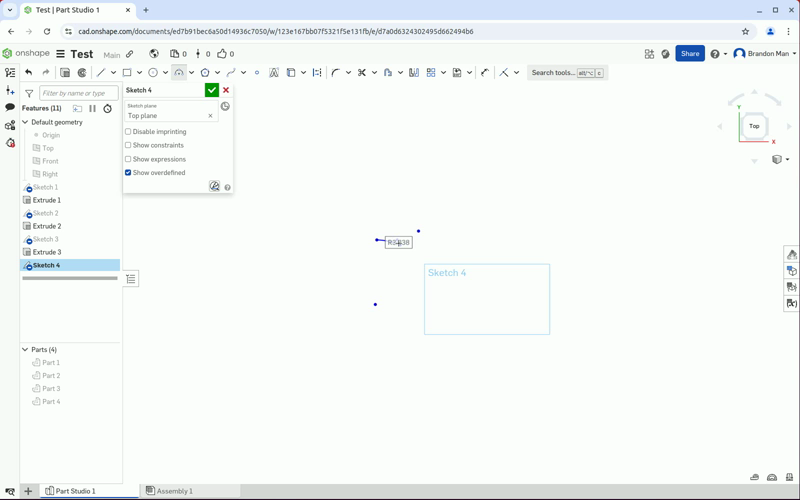
scroll(-6)
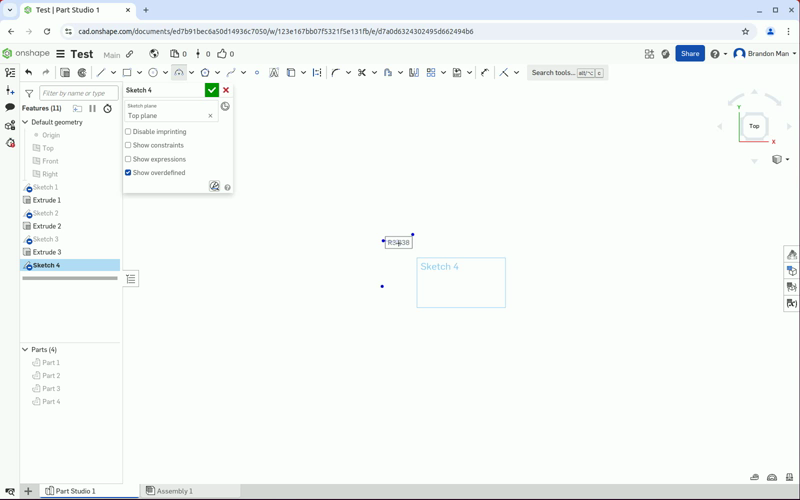
key_up(shift)
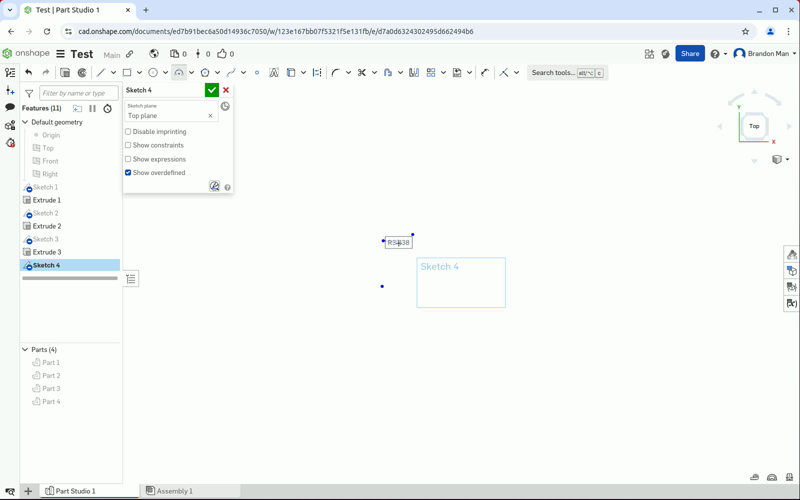
key(esc)
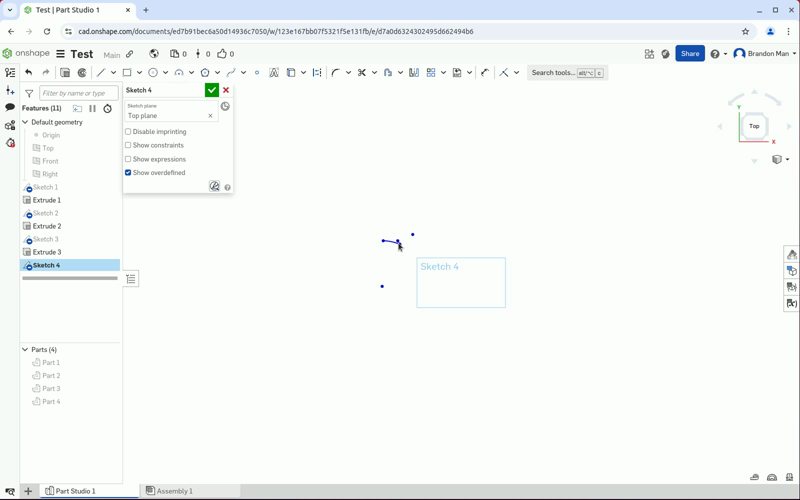
key(l)
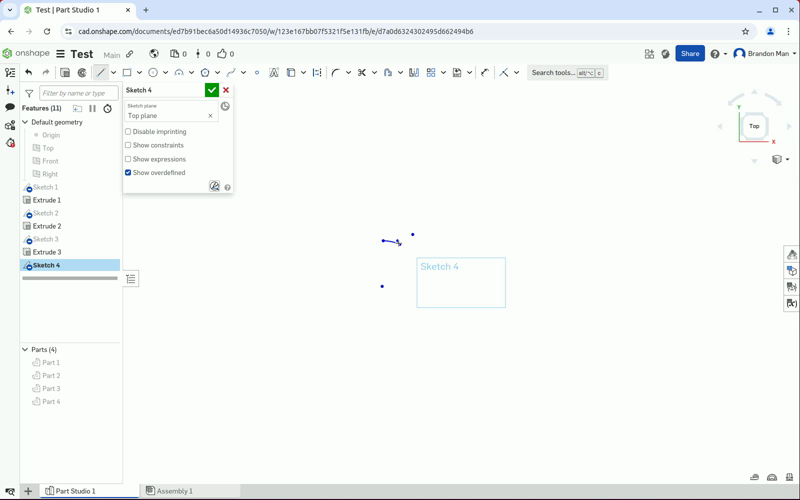
mouse_move(397, 240)
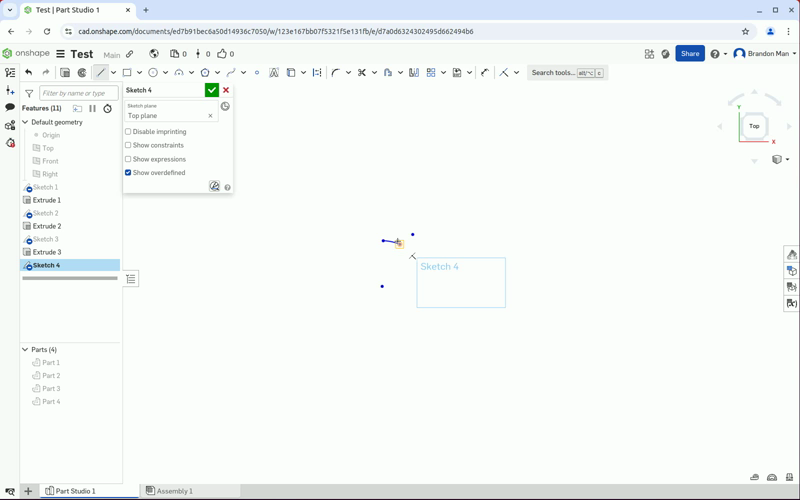
scroll(6)
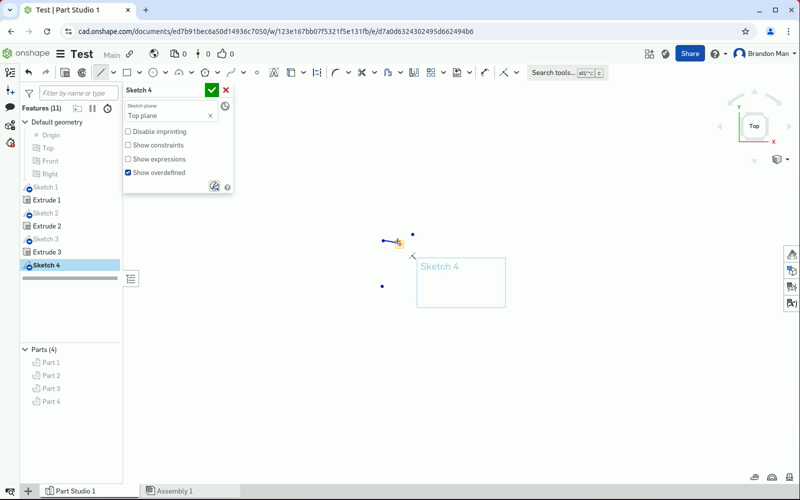
scroll(6)
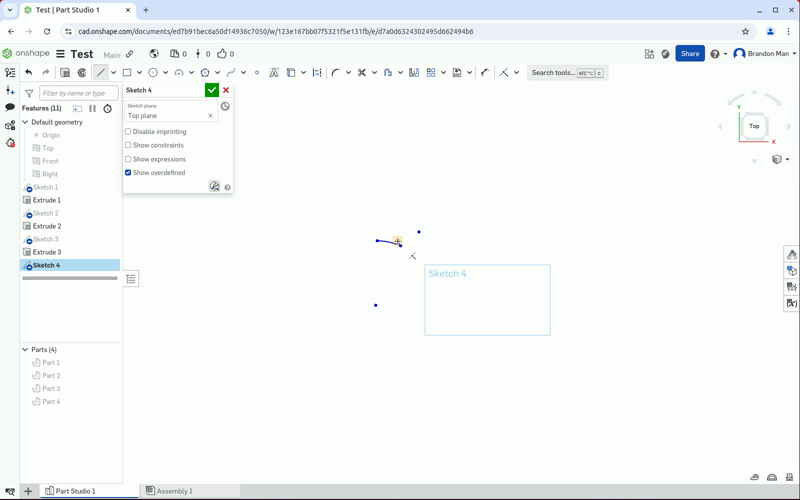
scroll(6)
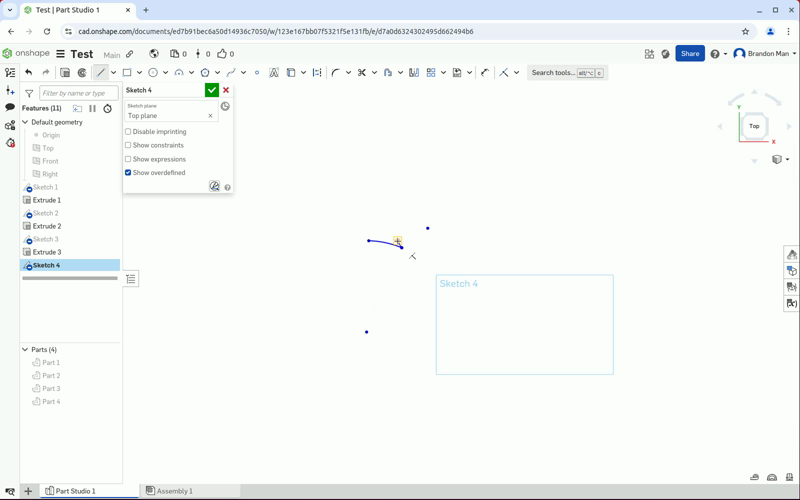
scroll(6)
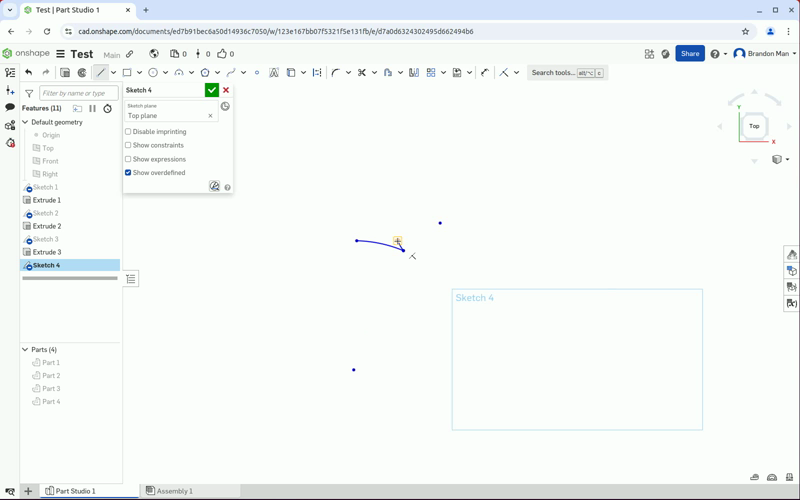
scroll(6)
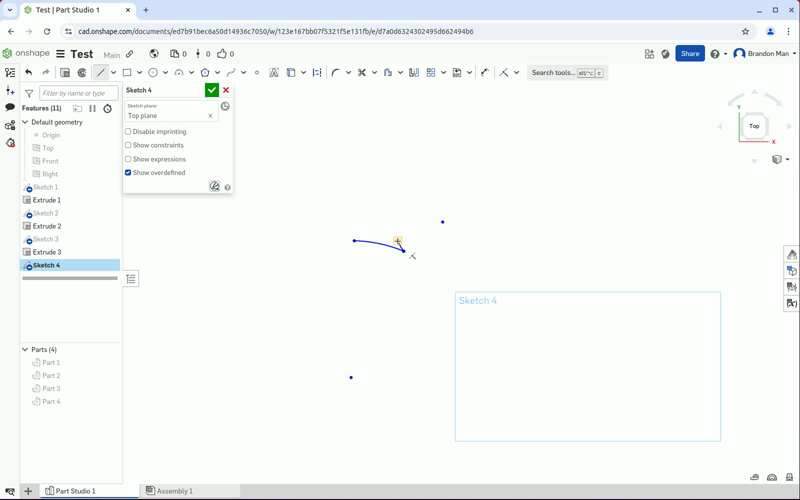
scroll(6)
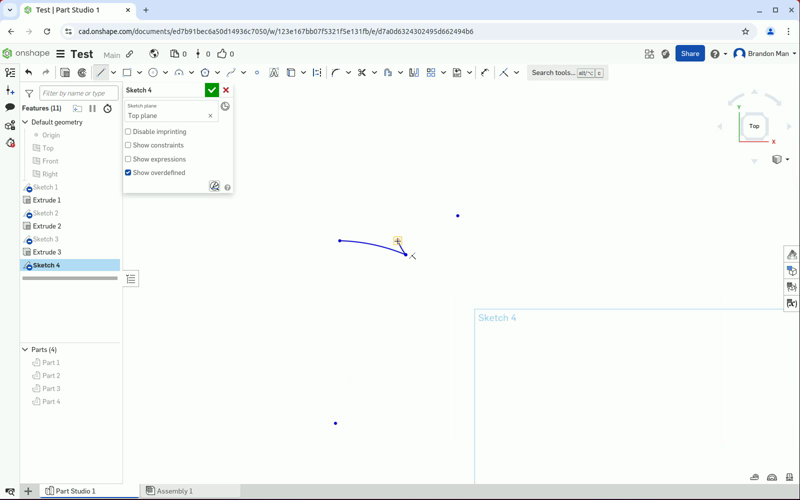
scroll(6)
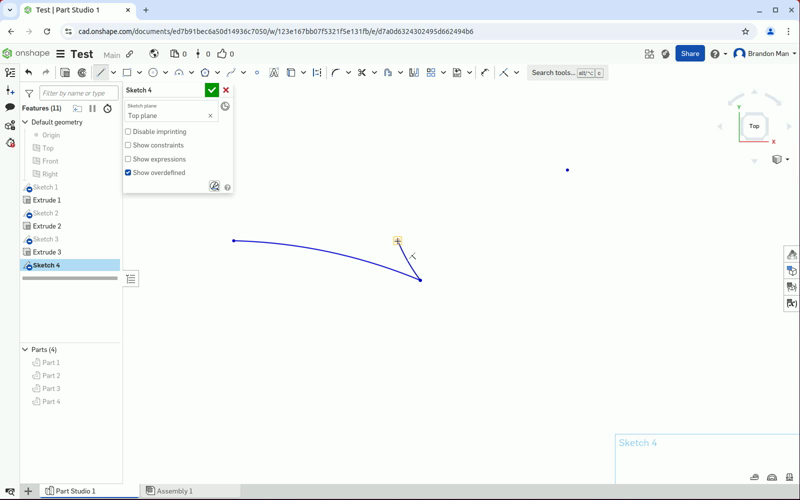
click(397, 240)
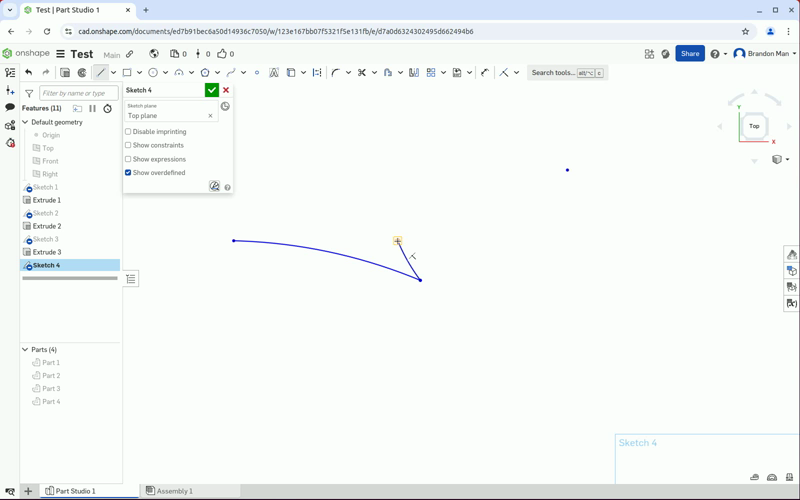
scroll(-6)
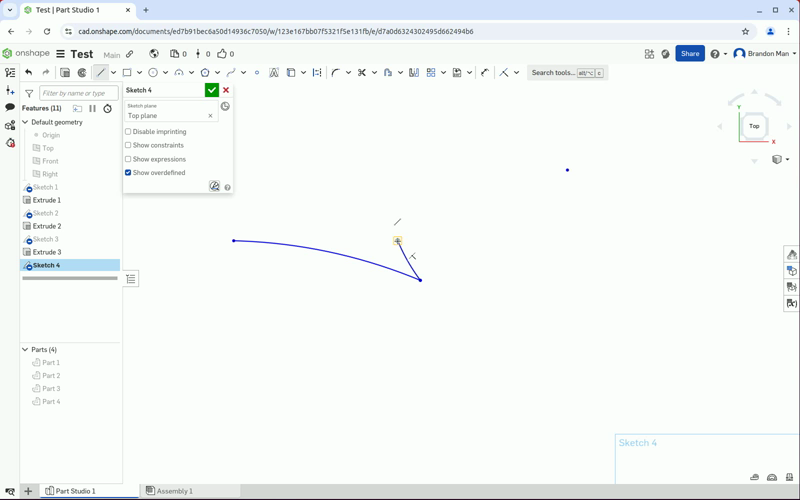
scroll(-6)
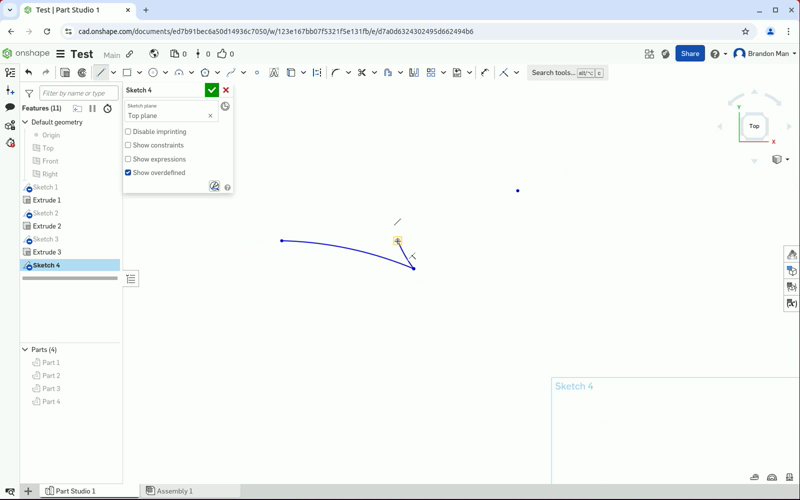
scroll(-6)
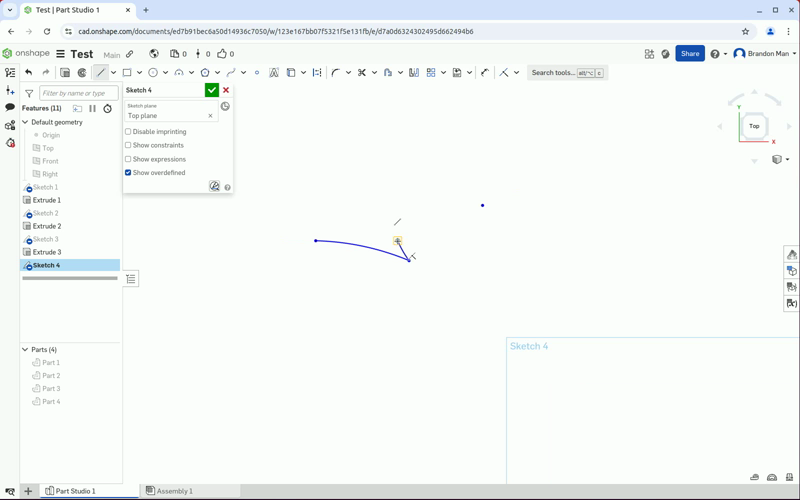
scroll(-6)
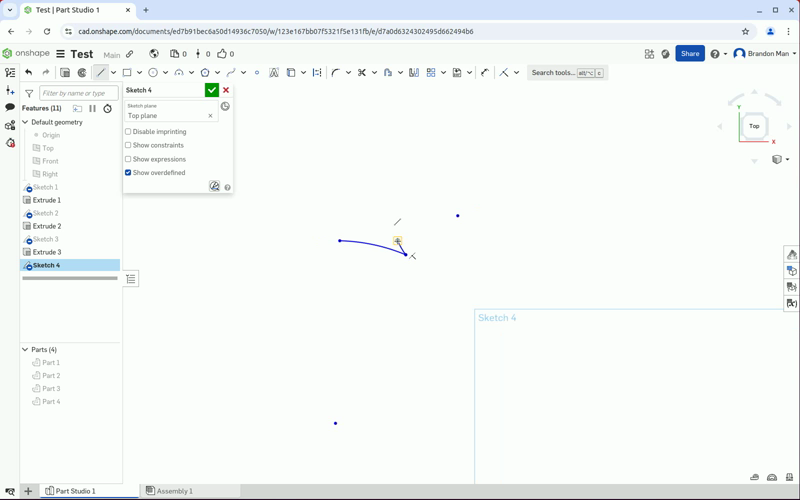
scroll(-6)
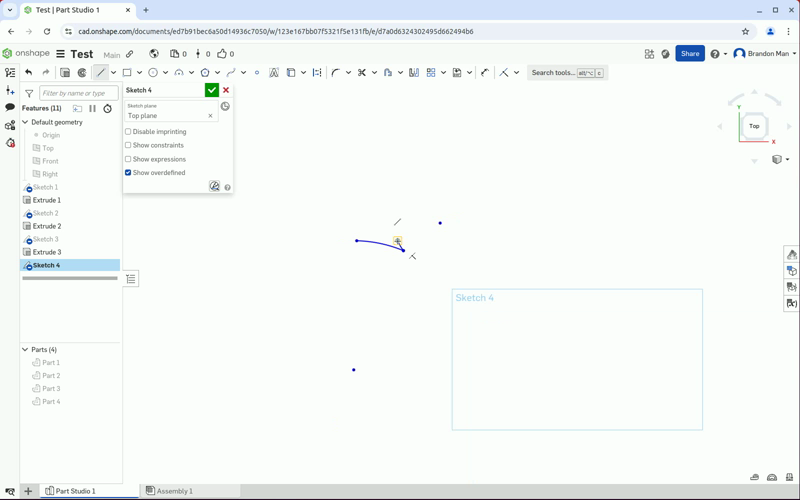
scroll(-6)
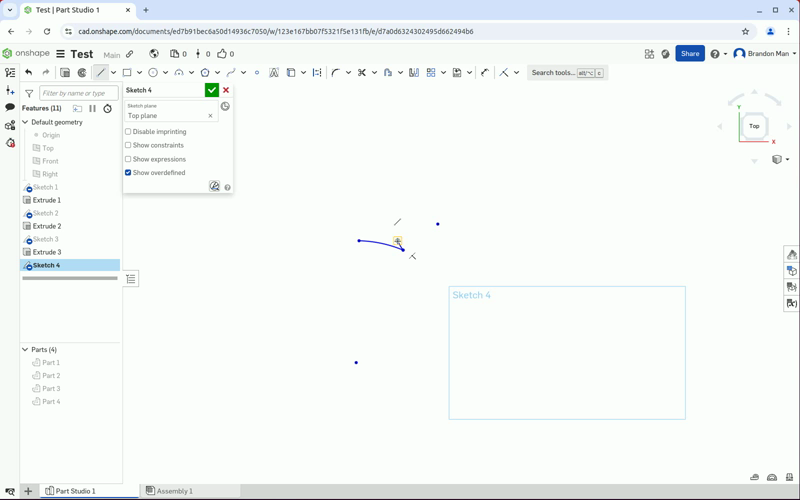
scroll(-6)
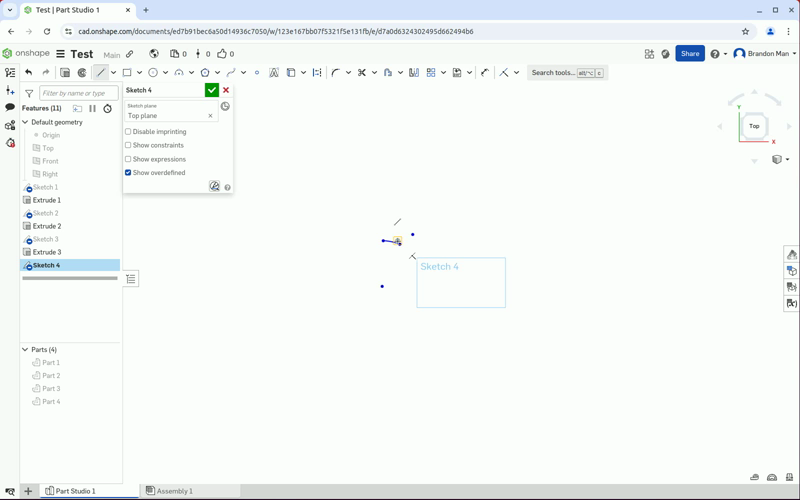
mouse_move(427, 240)
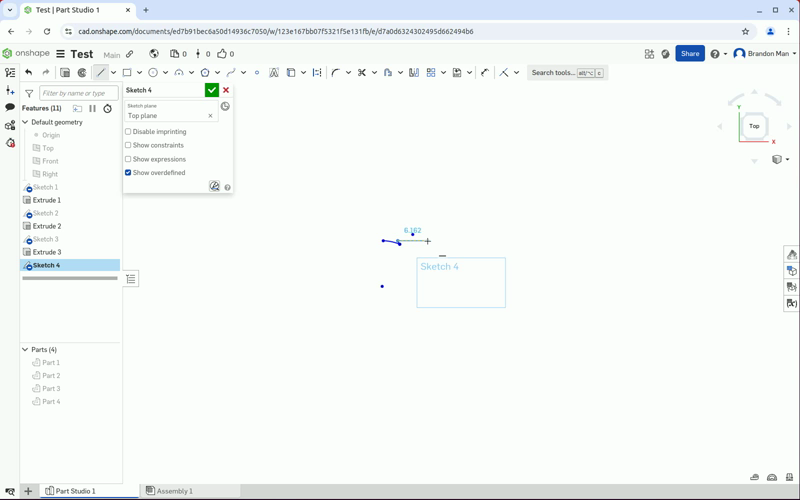
key_down(shift)
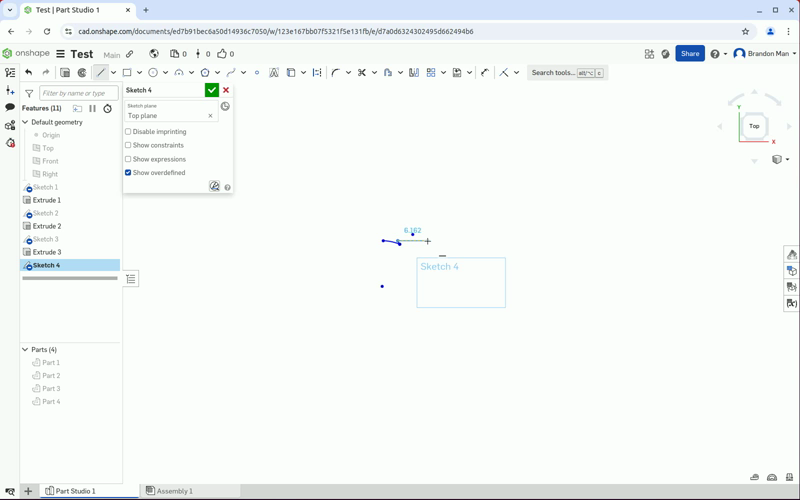
mouse_move(383, 240)
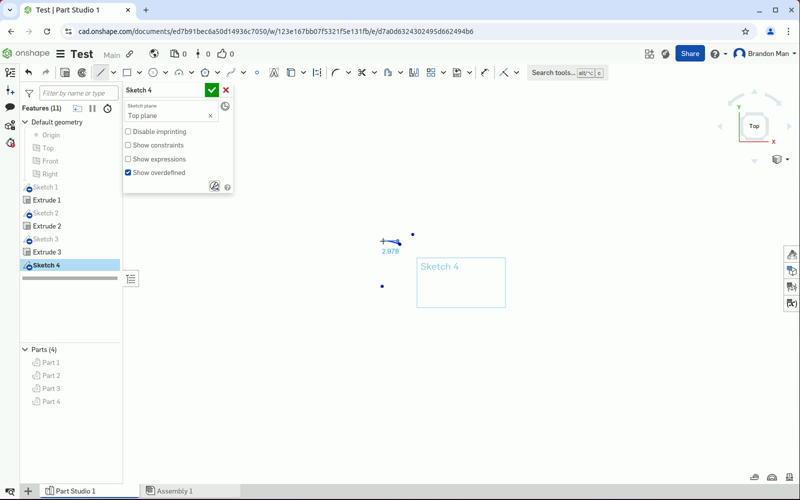
key_up(shift)
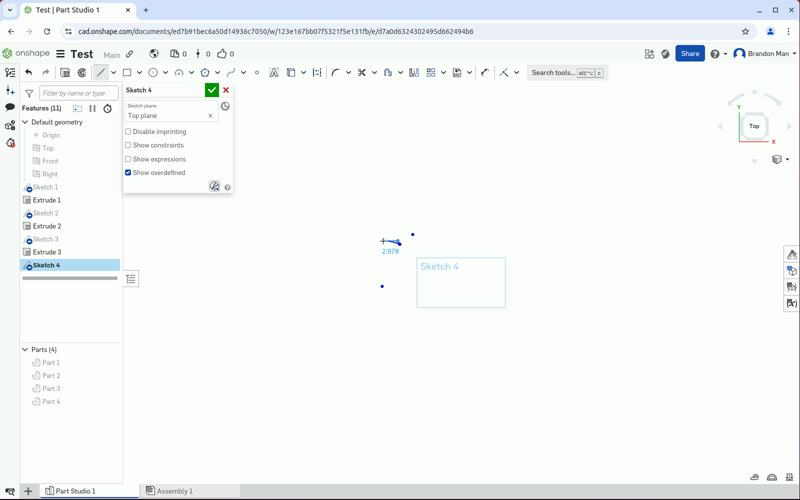
click(383, 240)
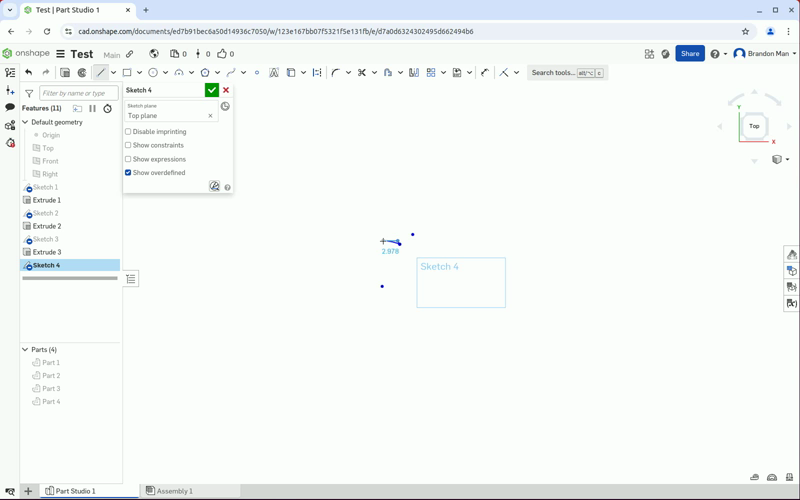
key(esc)
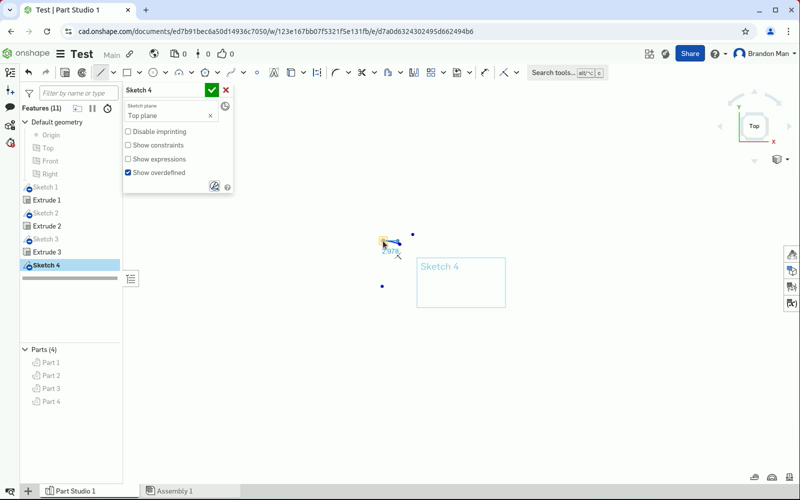
mouse_move(395, 242)
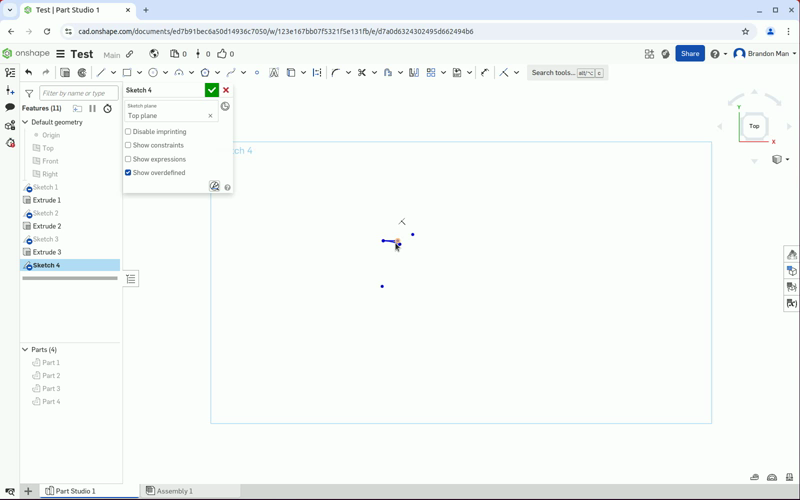
scroll(6)
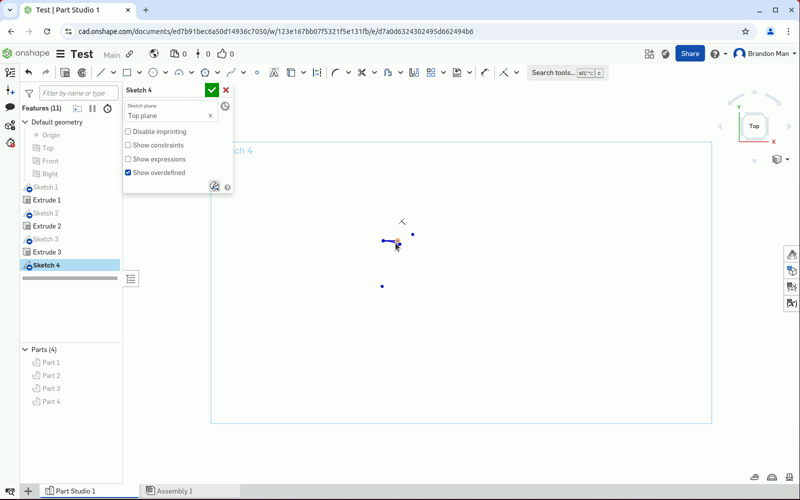
scroll(6)
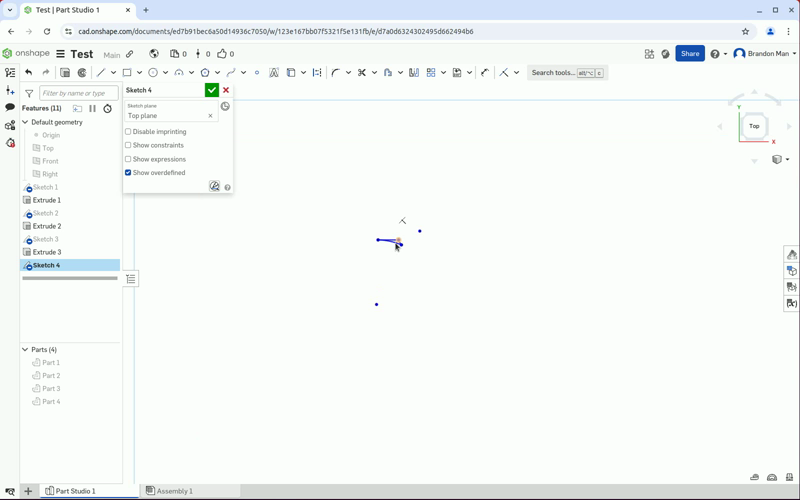
scroll(6)
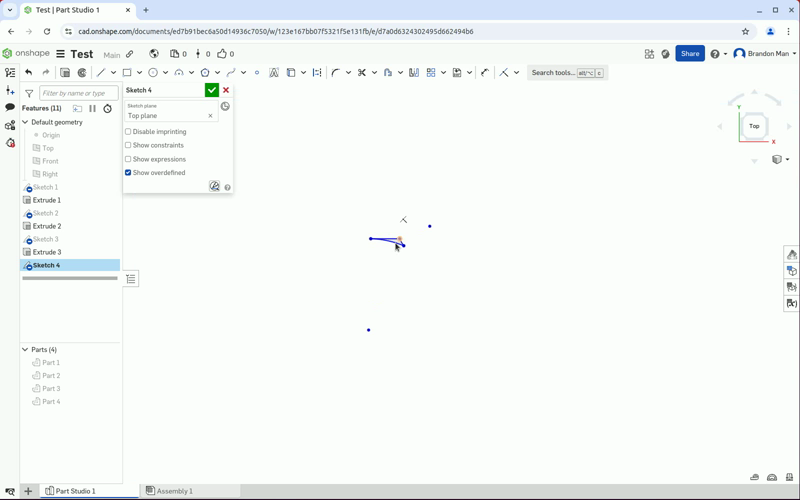
scroll(6)
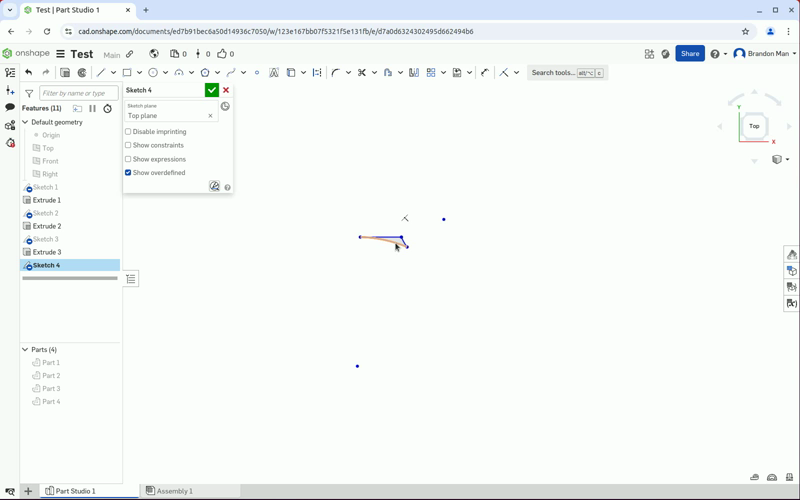
scroll(6)
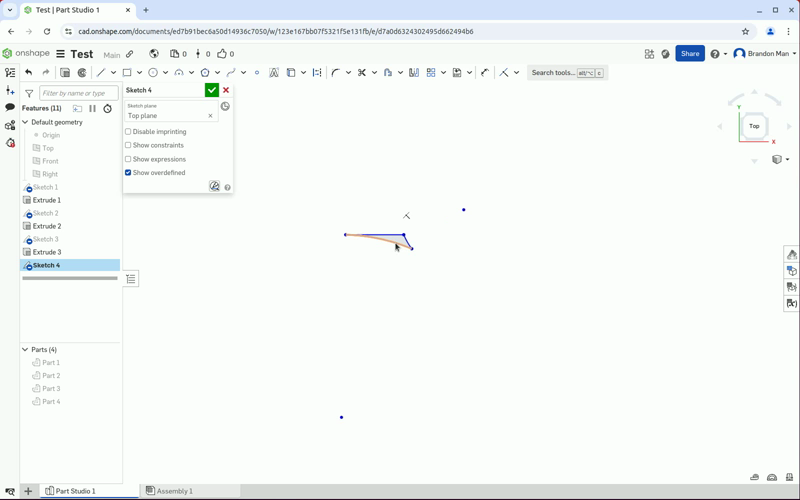
scroll(6)
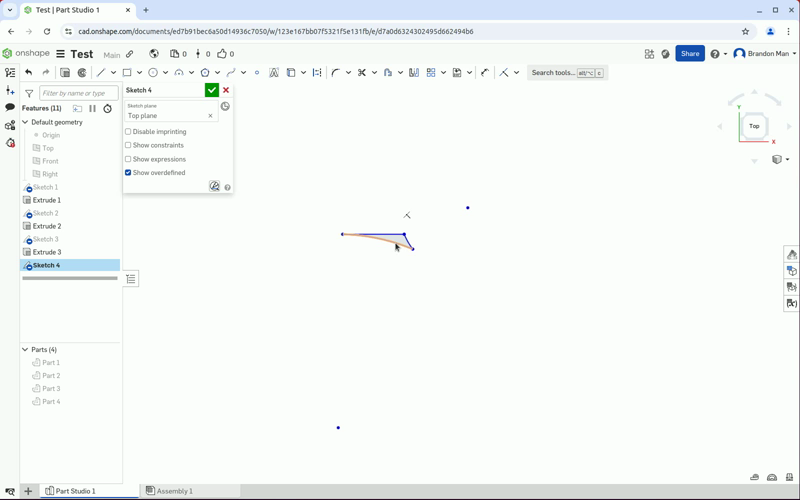
scroll(6)
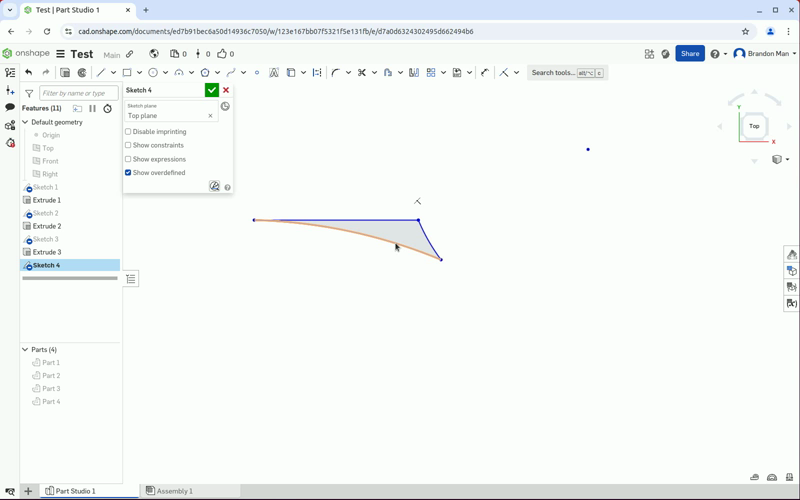
click(395, 242)
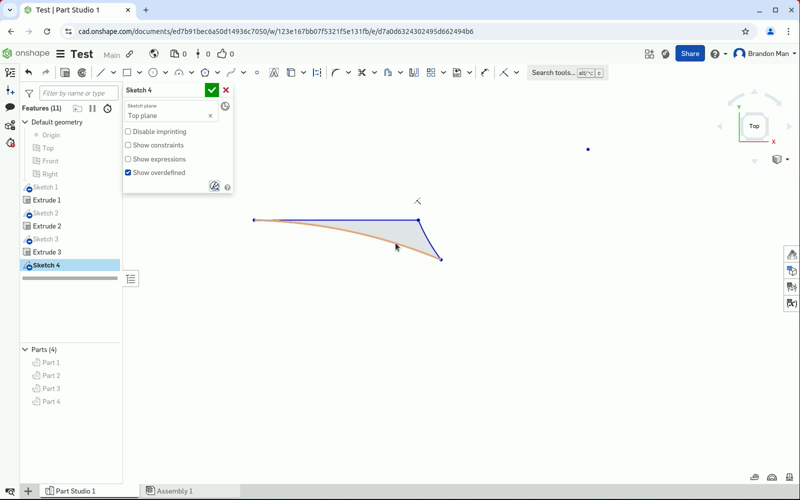
scroll(-6)
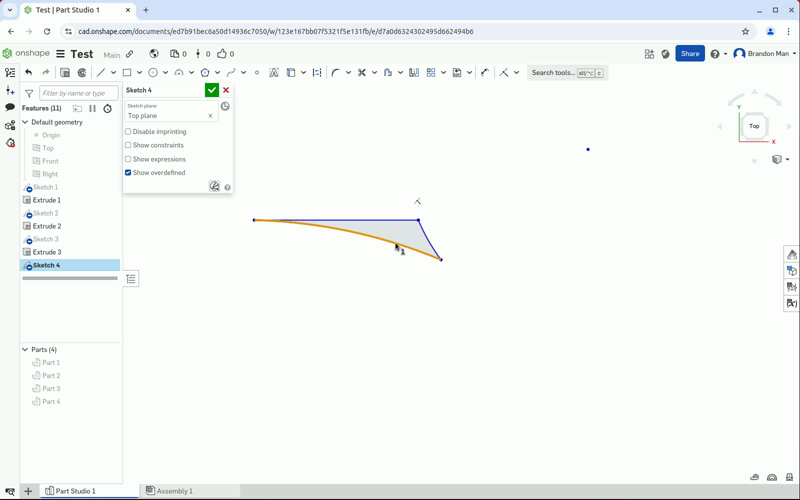
scroll(-6)
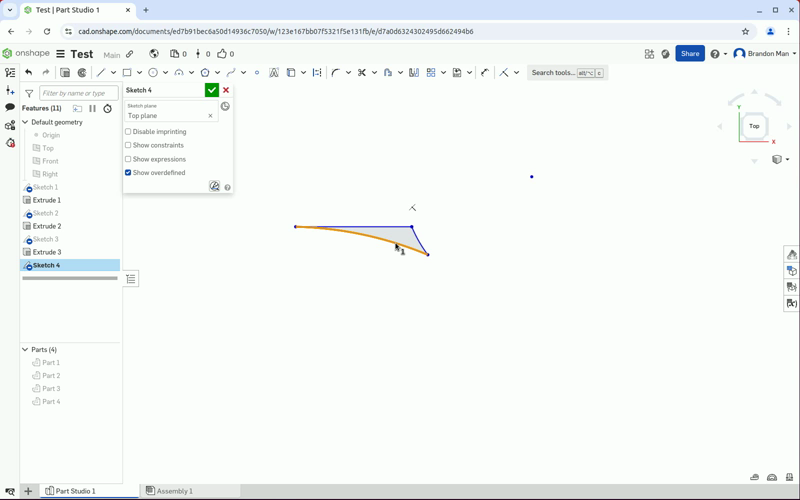
scroll(-6)
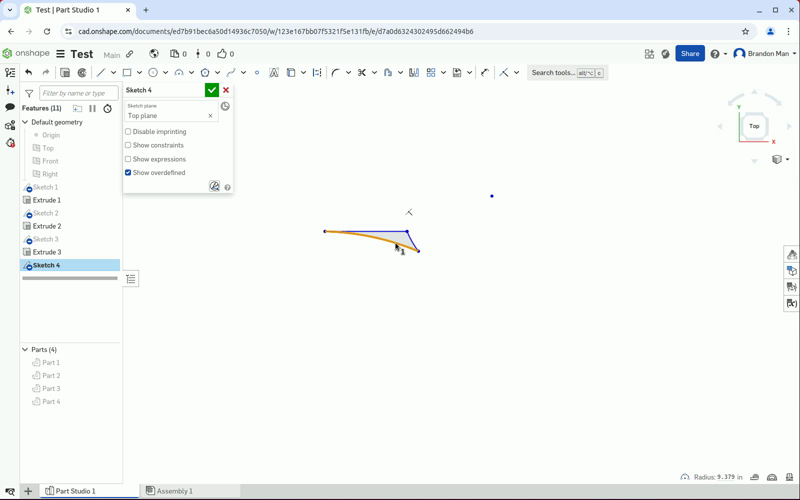
scroll(-6)
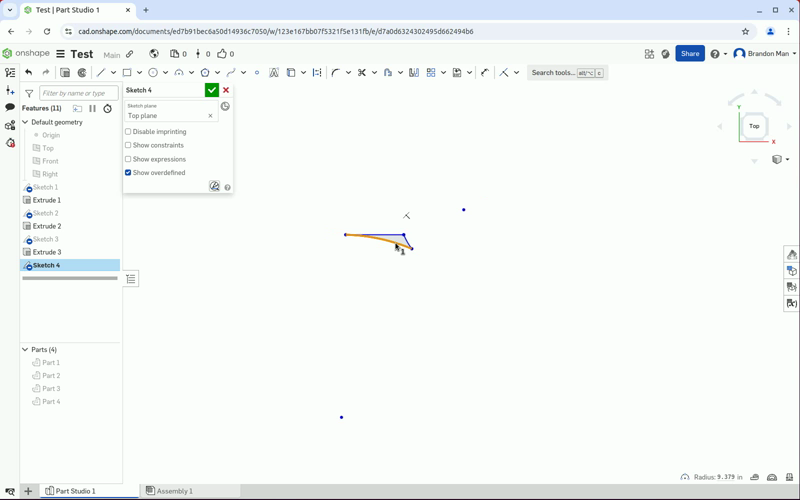
scroll(-6)
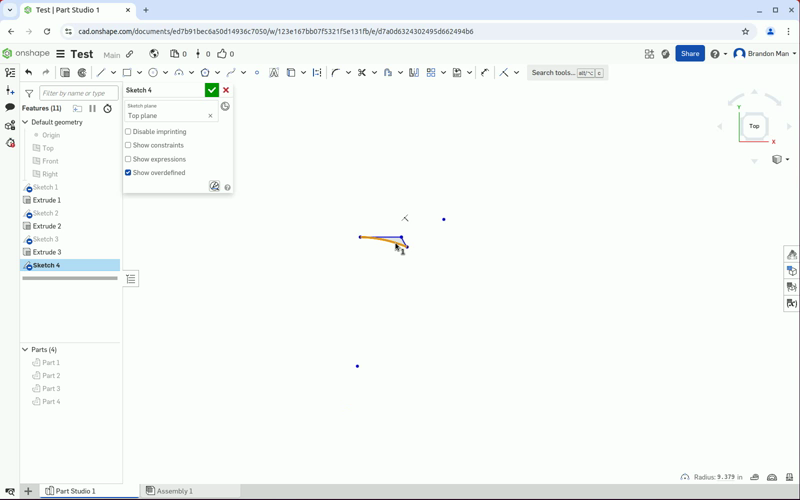
scroll(-6)
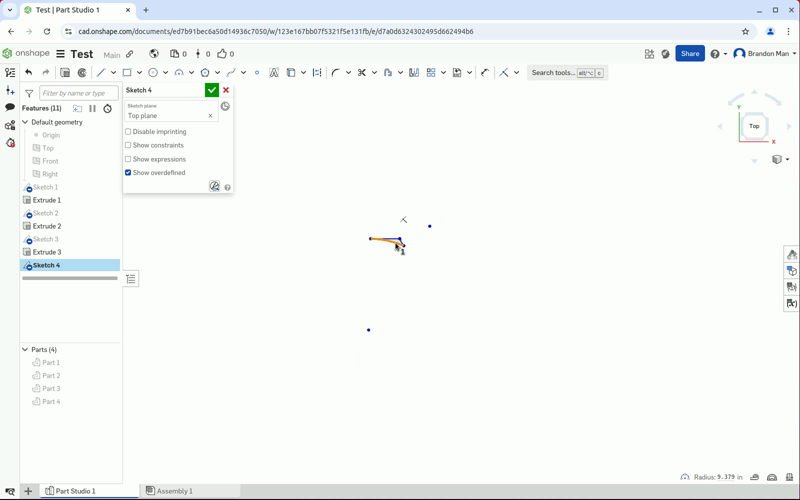
scroll(-6)
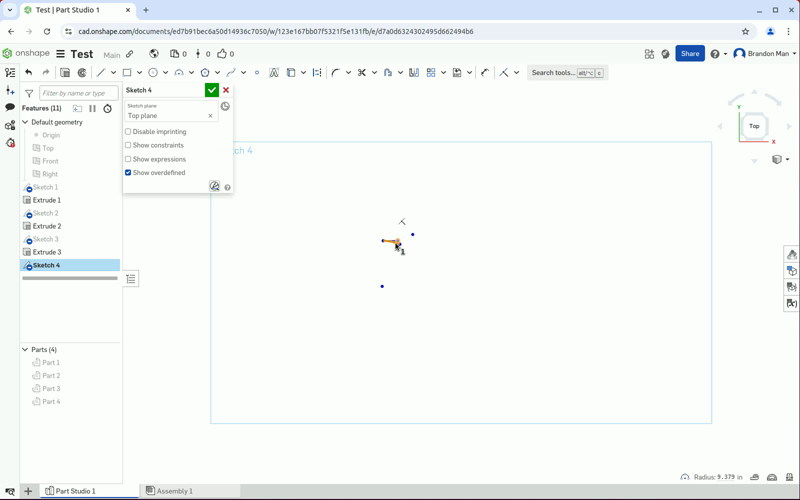
mouse_move(73, 352)
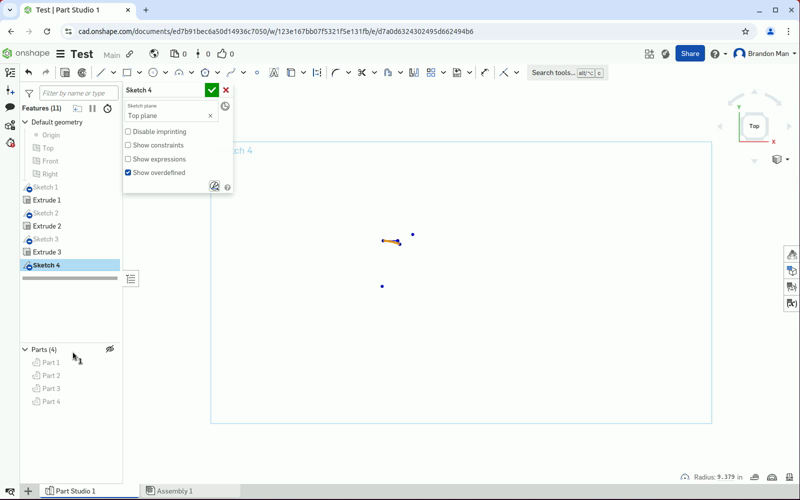
key(shift+y)
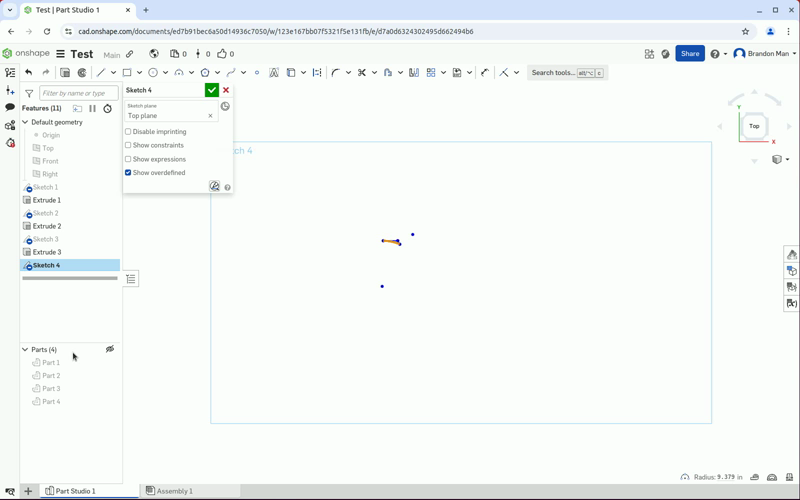
key(shift+e)
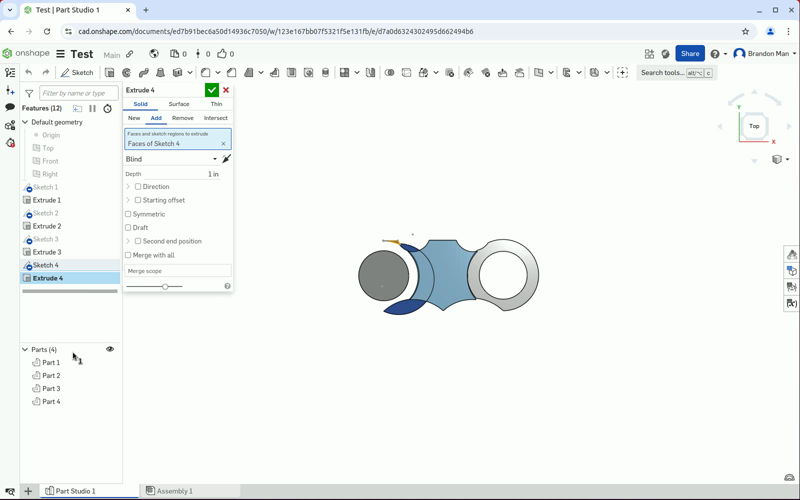
mouse_move(143, 106)
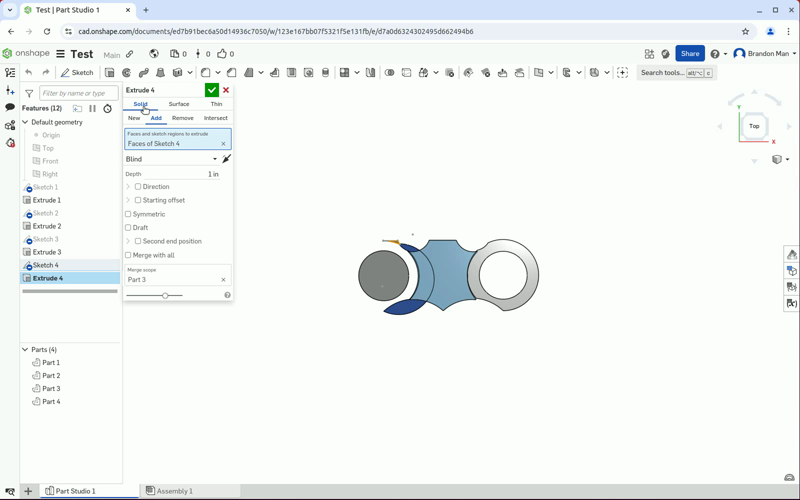
click(143, 106)
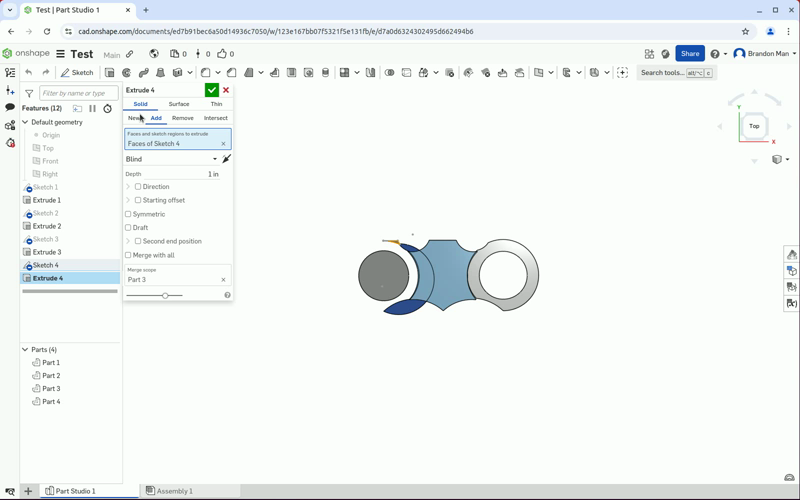
mouse_move(137, 120)
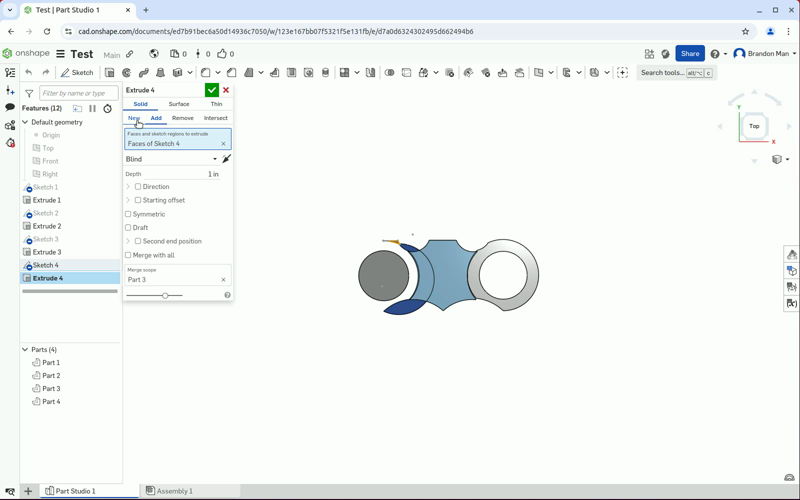
click(137, 120)
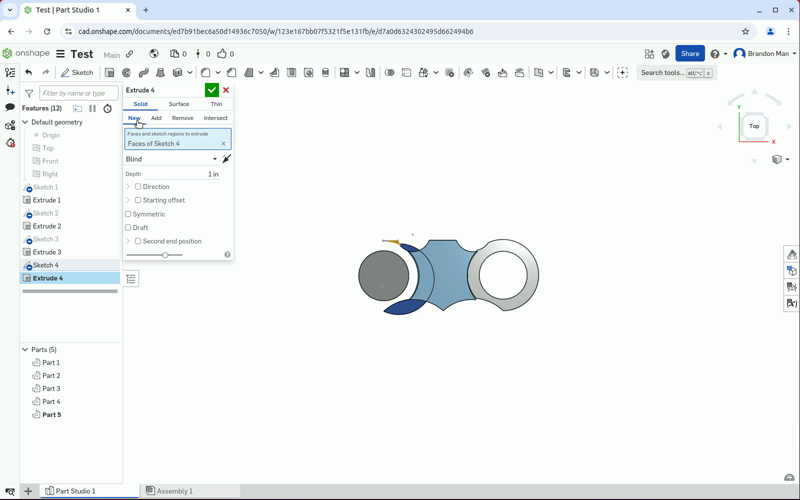
key(tab, 4)
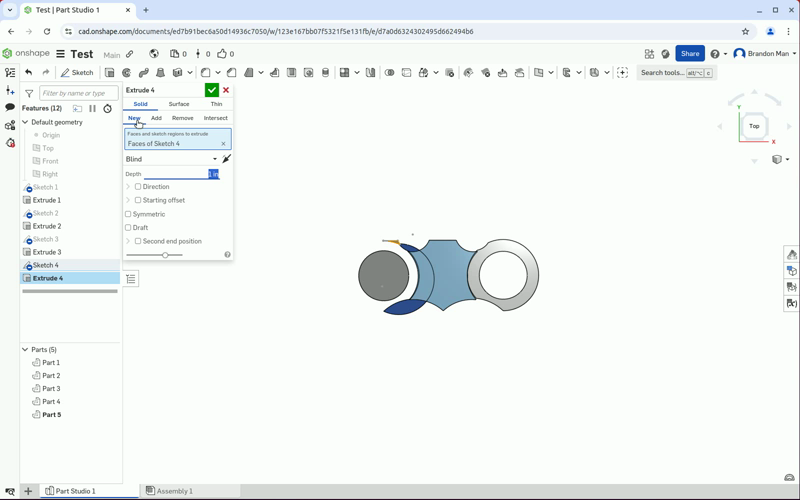
text(3.129)
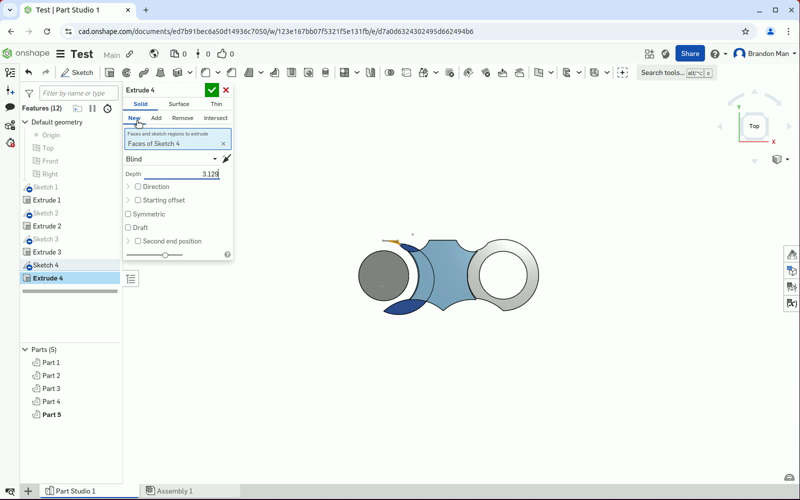
key(enter)
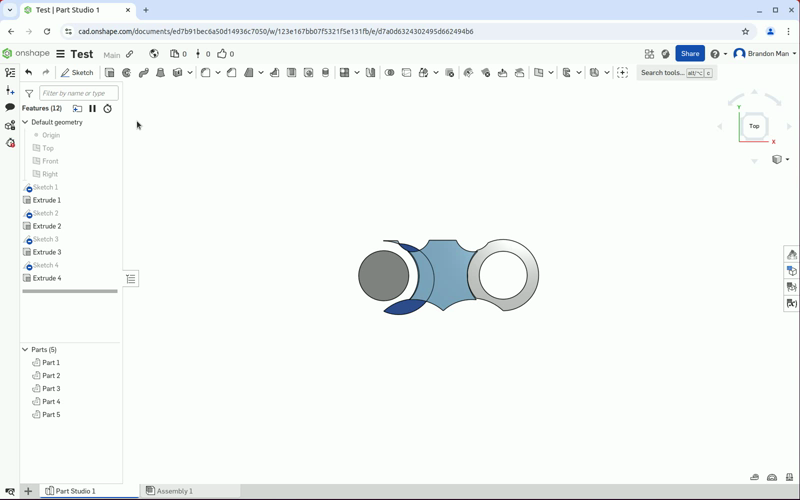
key(shift+h)
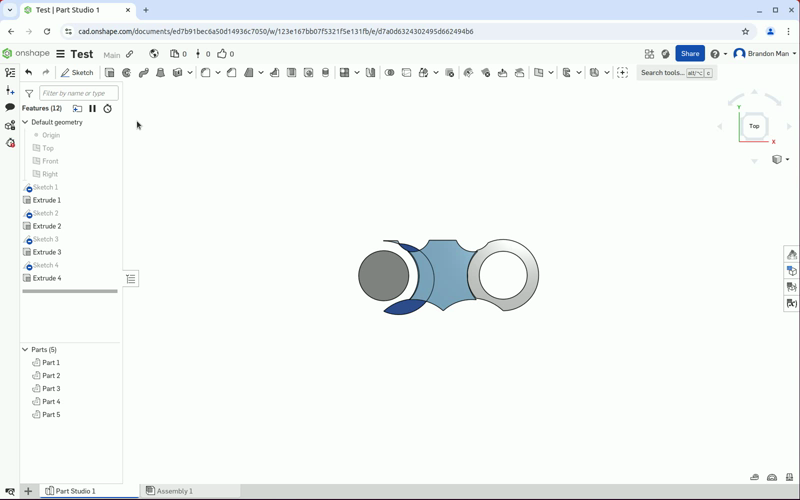
key(shift+h)
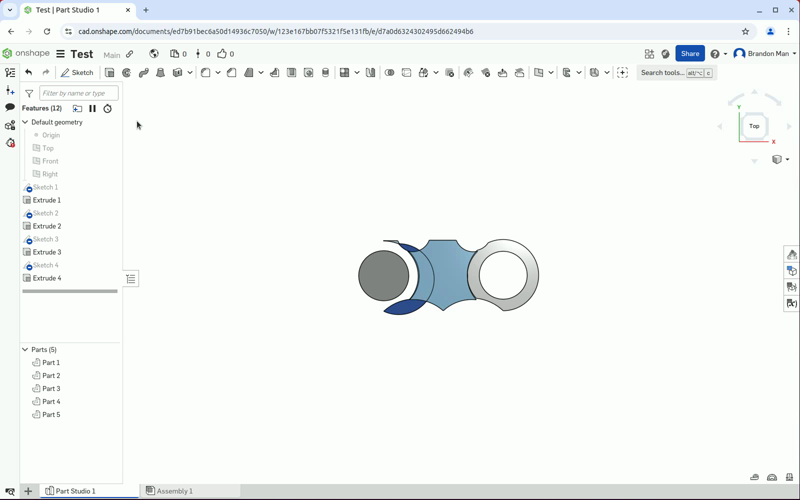
mouse_move(73, 189)
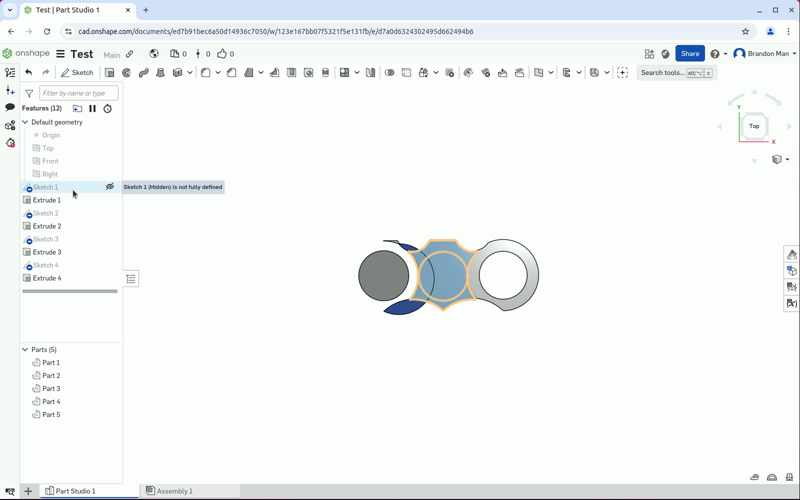
click(73, 189)
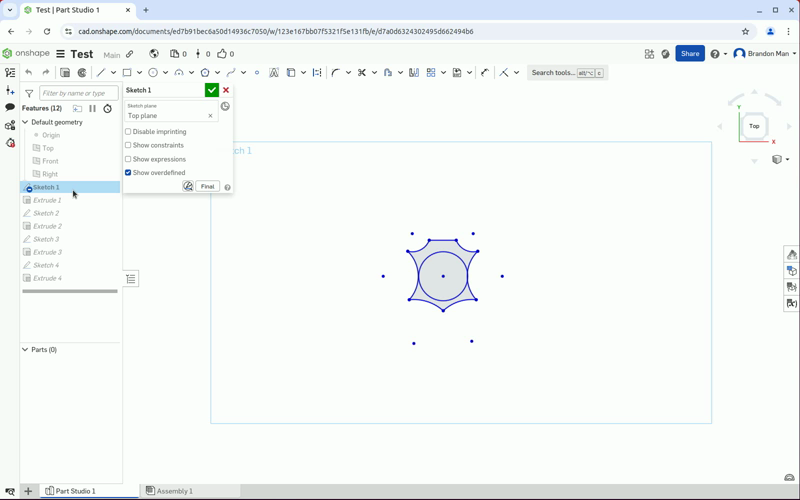
mouse_move(229, 92)
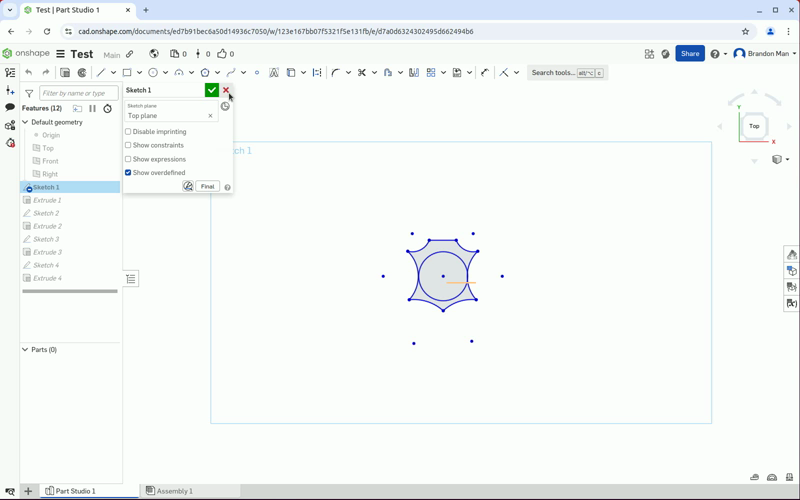
click(229, 92)
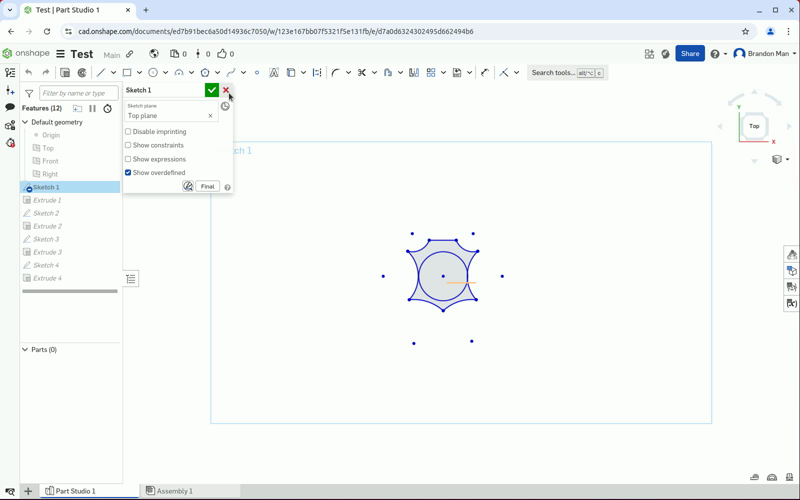
key(shift+s)
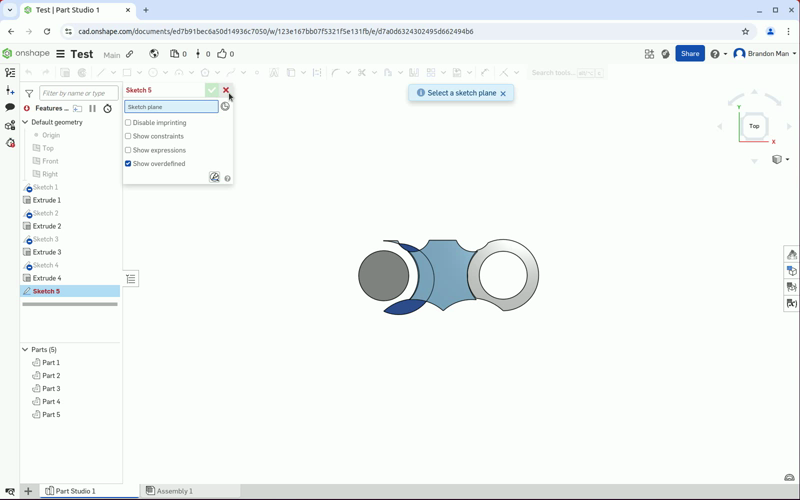
mouse_move(73, 150)
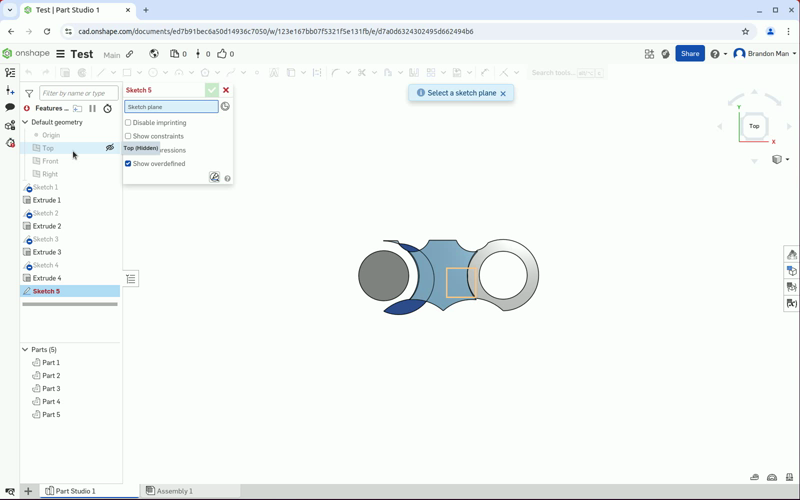
click(73, 150)
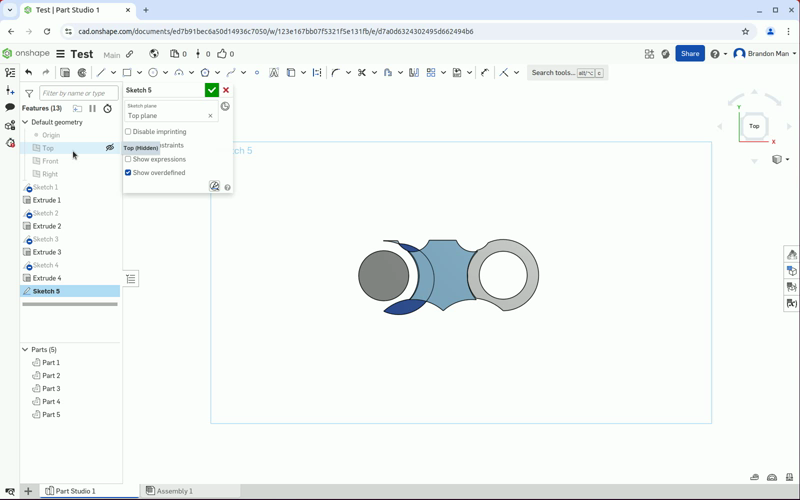
mouse_move(73, 352)
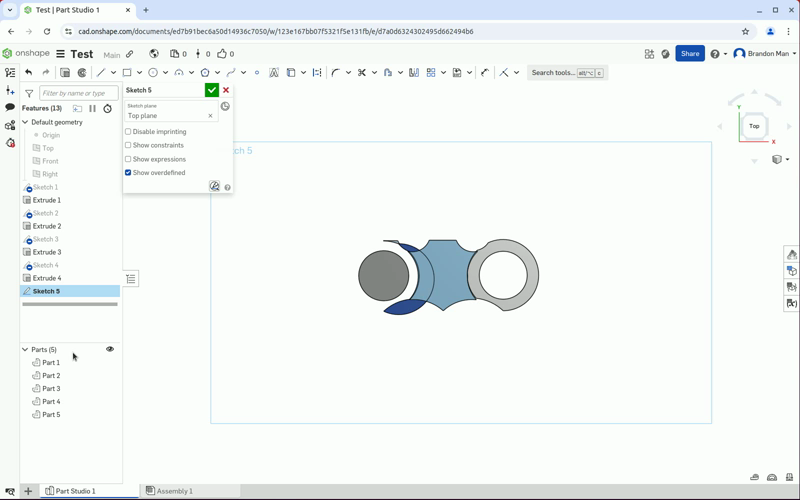
key(y)
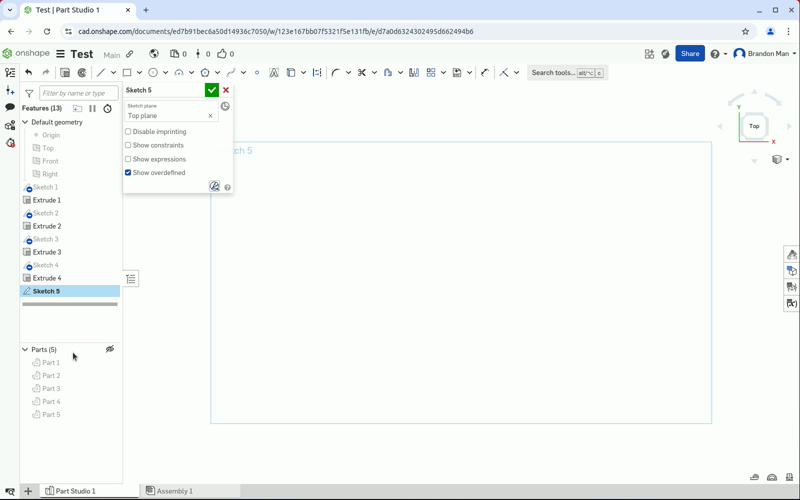
key(a)
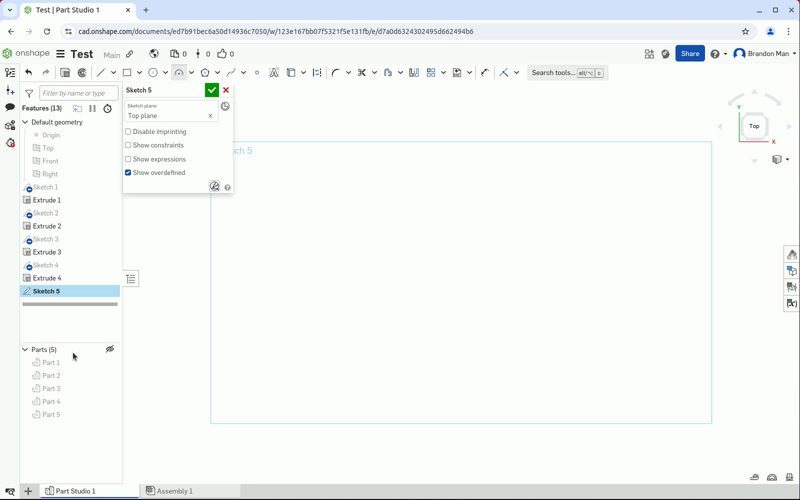
key_down(shift)
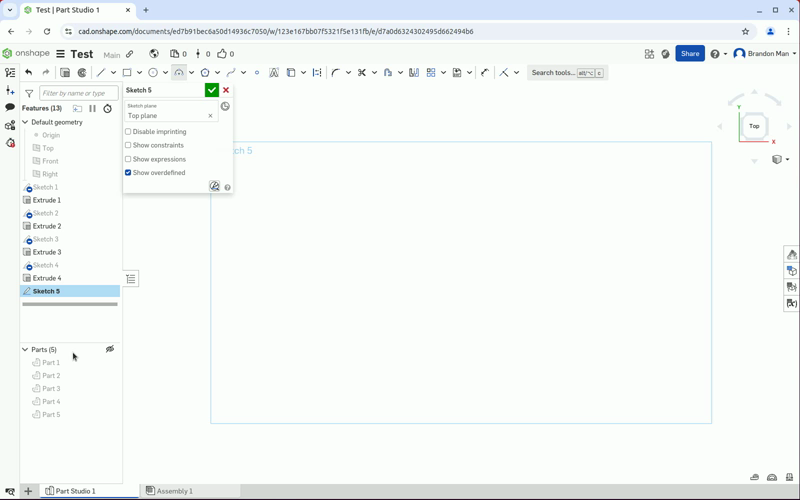
mouse_move(487, 244)
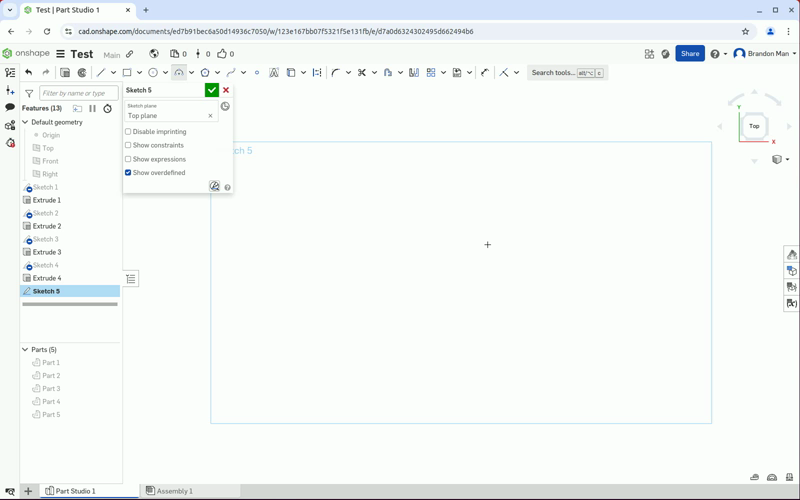
click(487, 244)
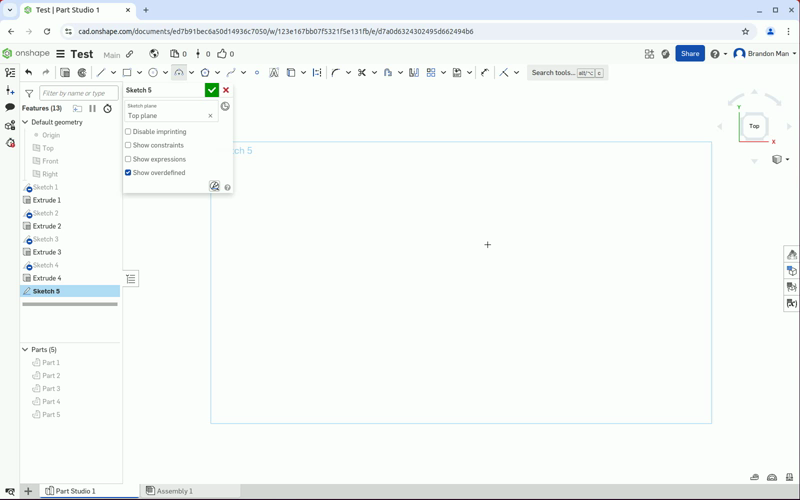
key_up(shift)
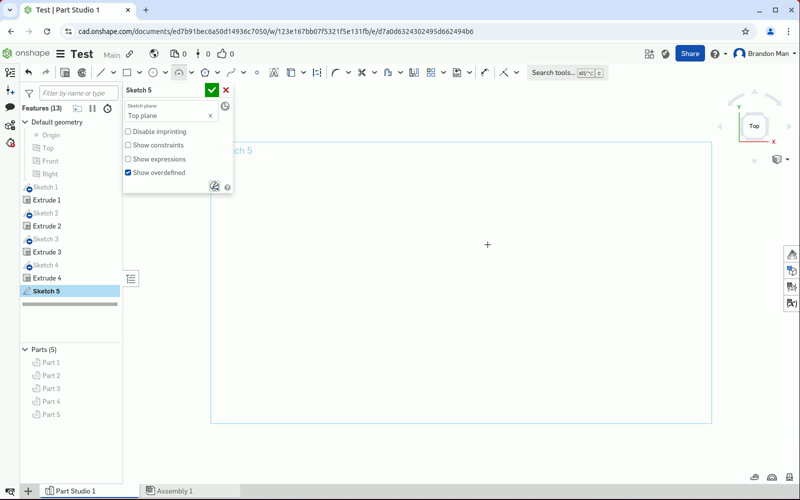
key_down(shift)
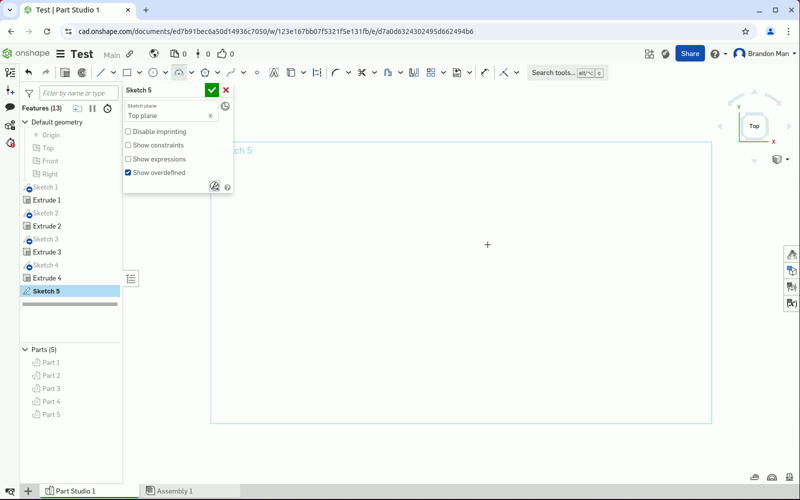
mouse_move(504, 240)
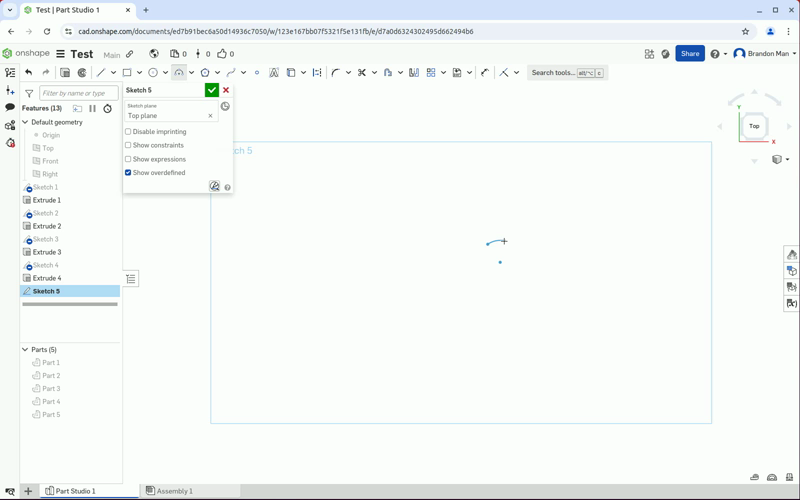
click(504, 240)
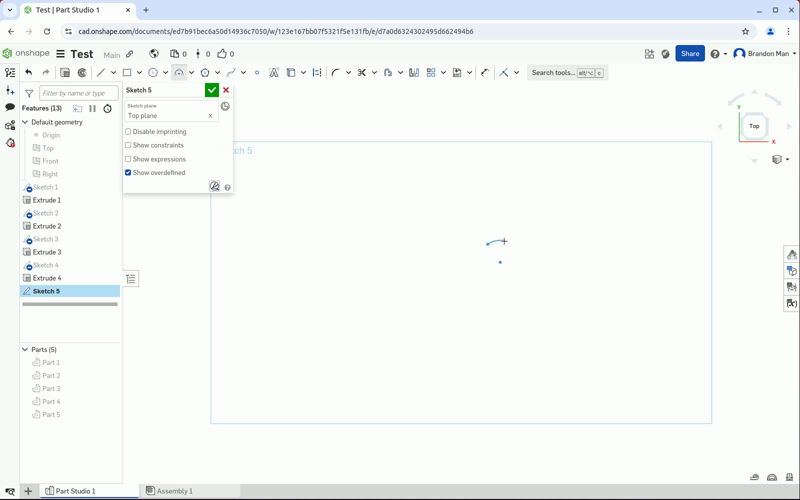
mouse_move(495, 241)
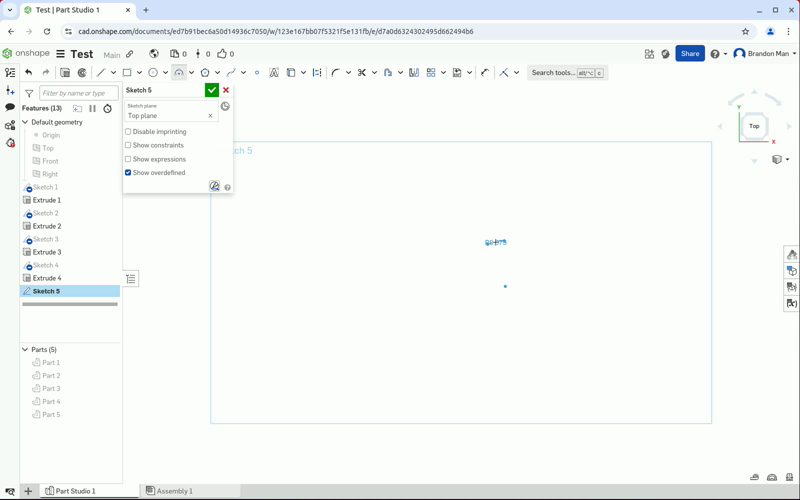
click(495, 241)
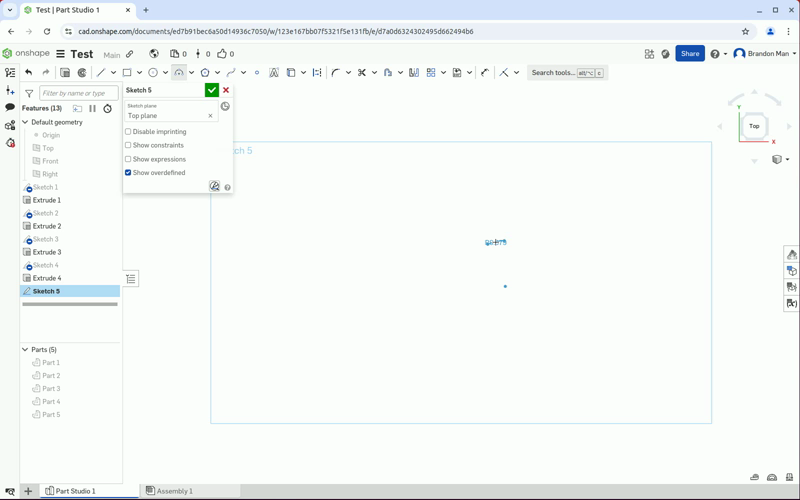
key_up(shift)
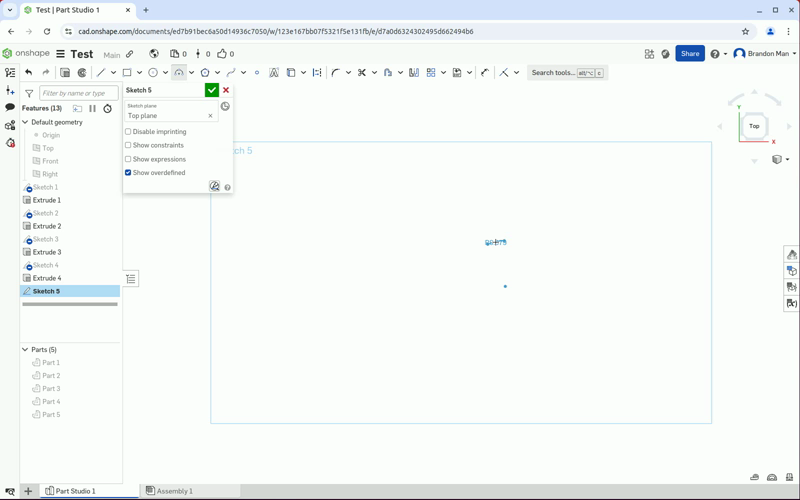
key(esc)
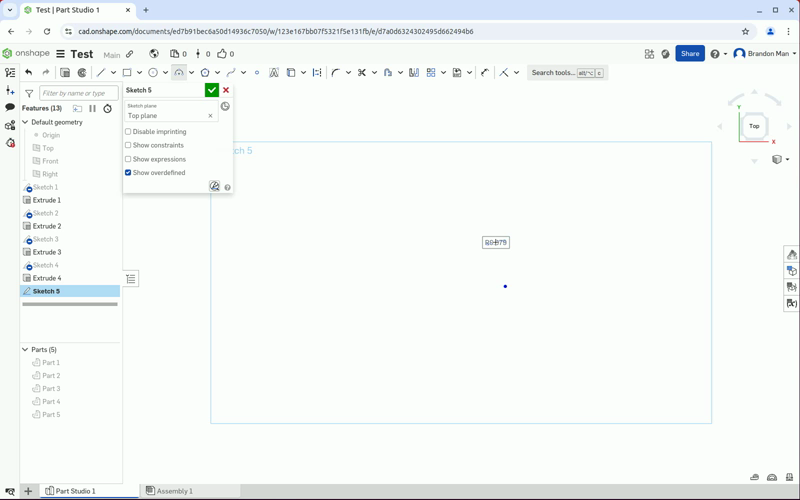
key(l)
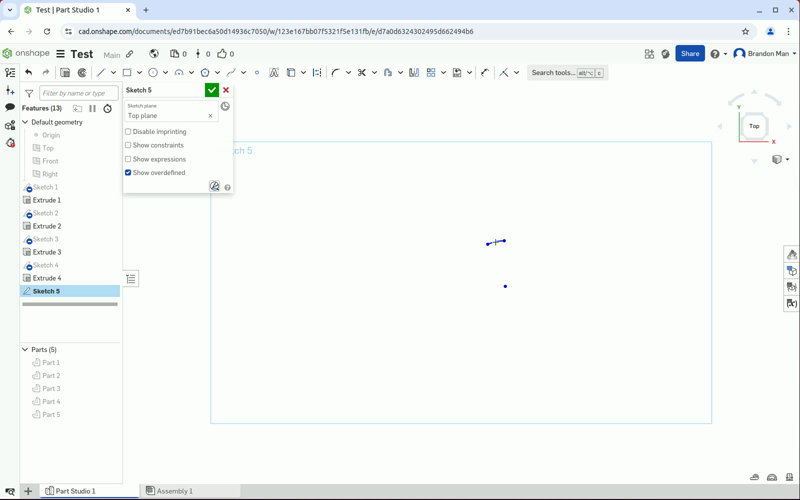
mouse_move(504, 240)
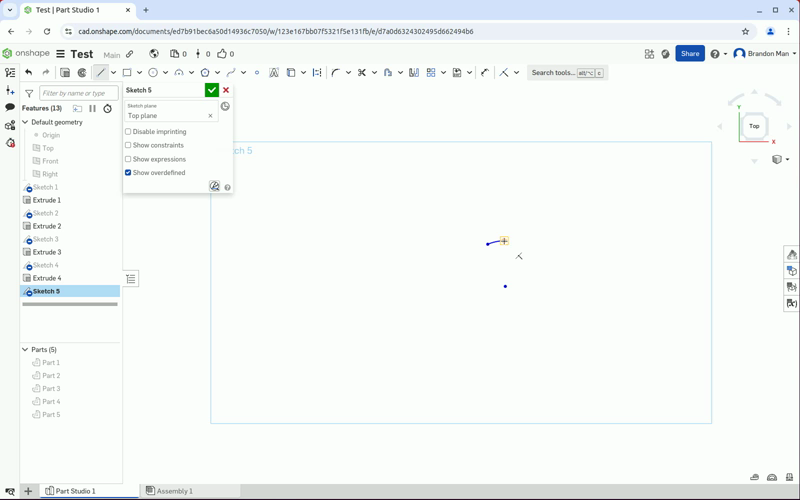
click(504, 240)
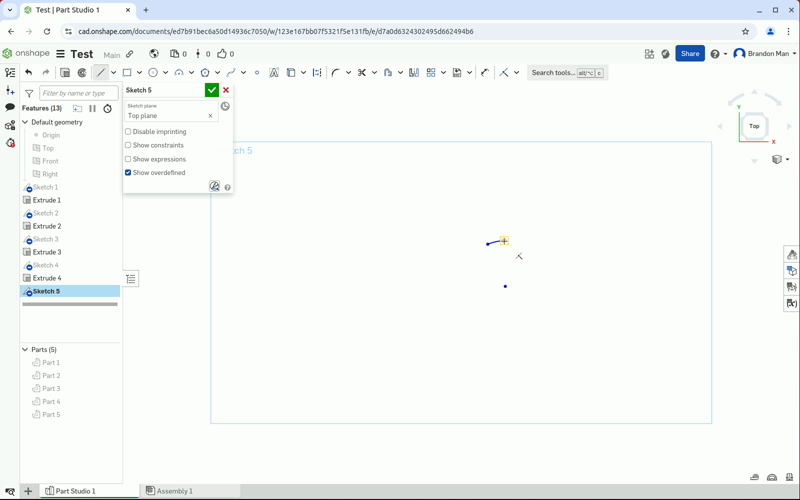
key_down(shift)
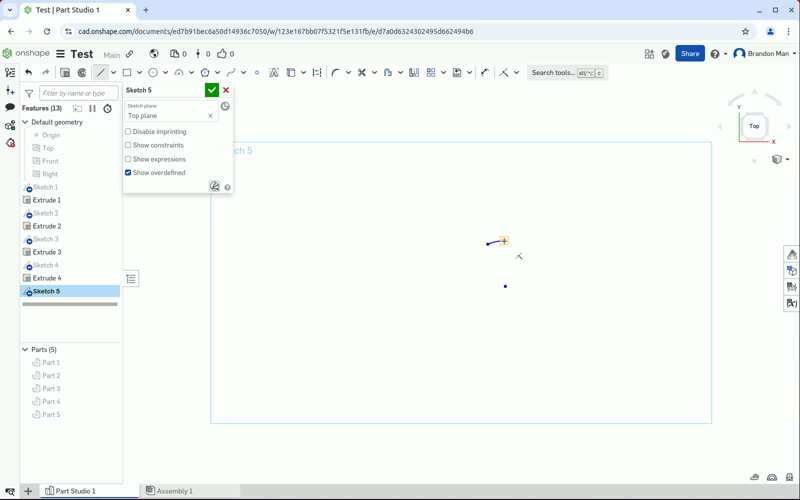
mouse_move(534, 240)
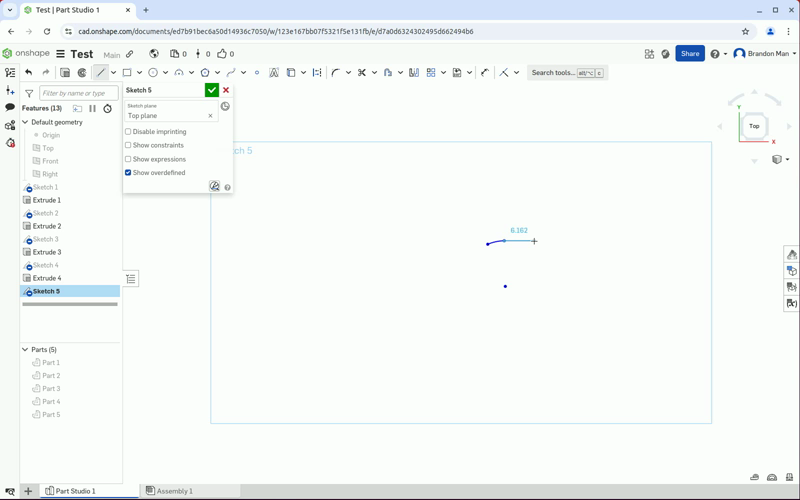
mouse_move(489, 240)
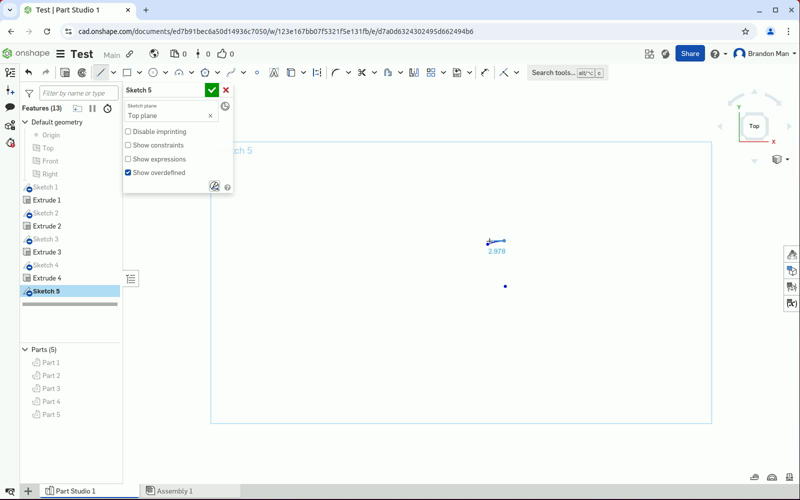
scroll(6)
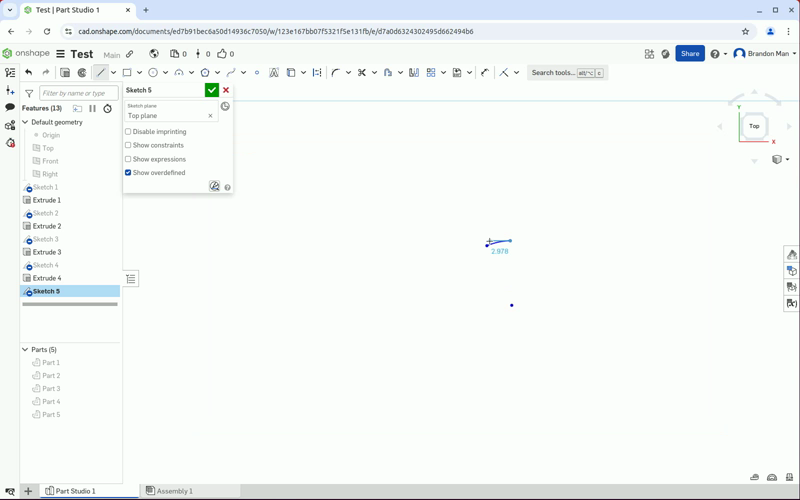
scroll(6)
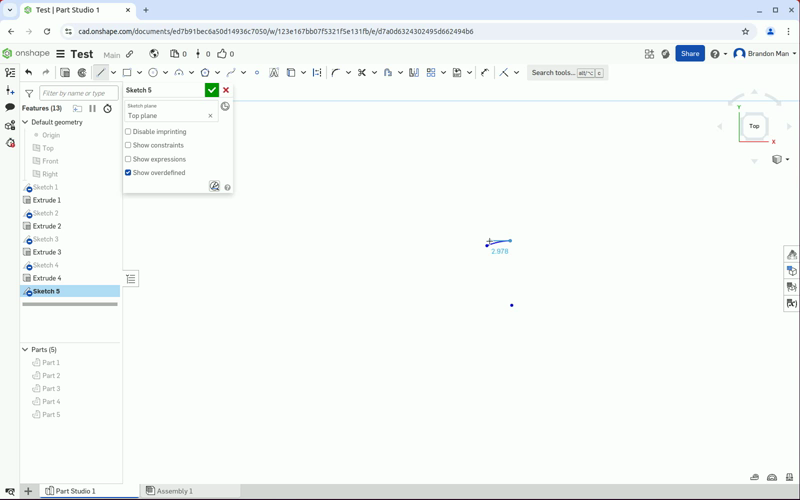
scroll(6)
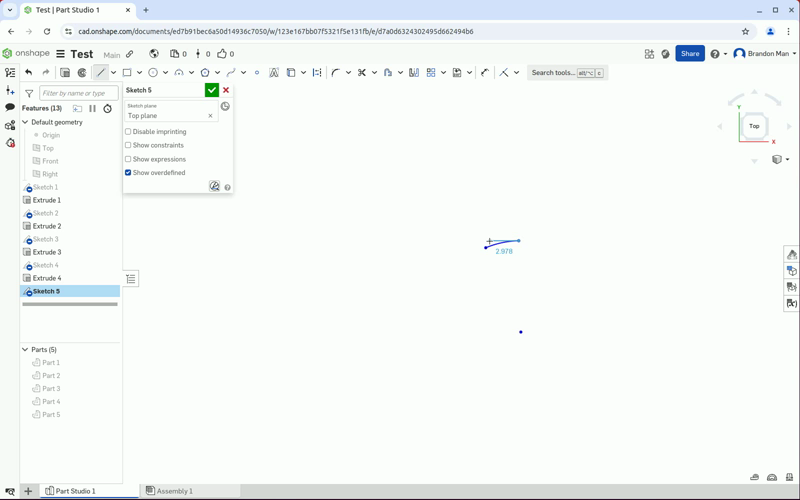
scroll(6)
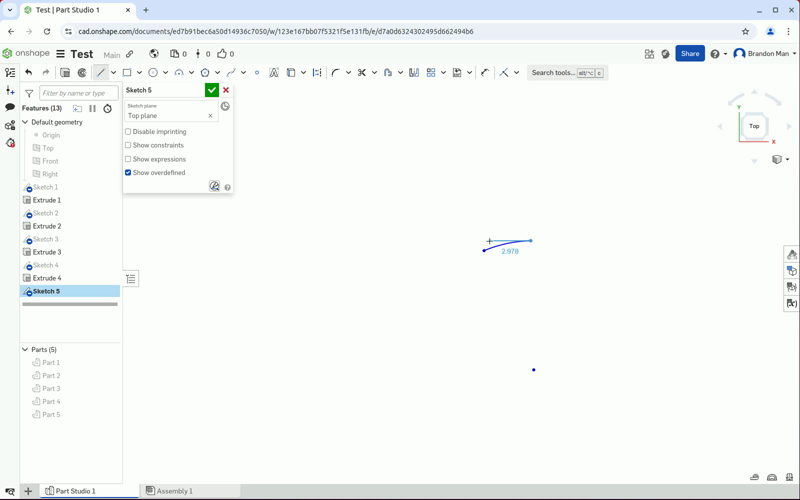
scroll(6)
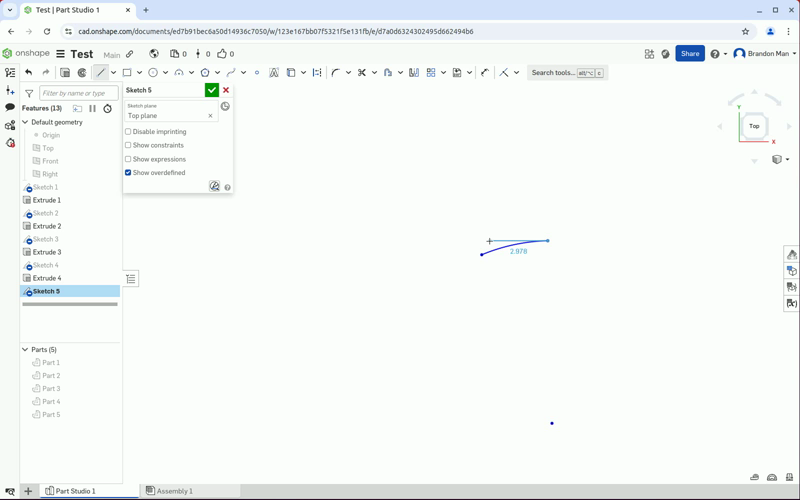
scroll(6)
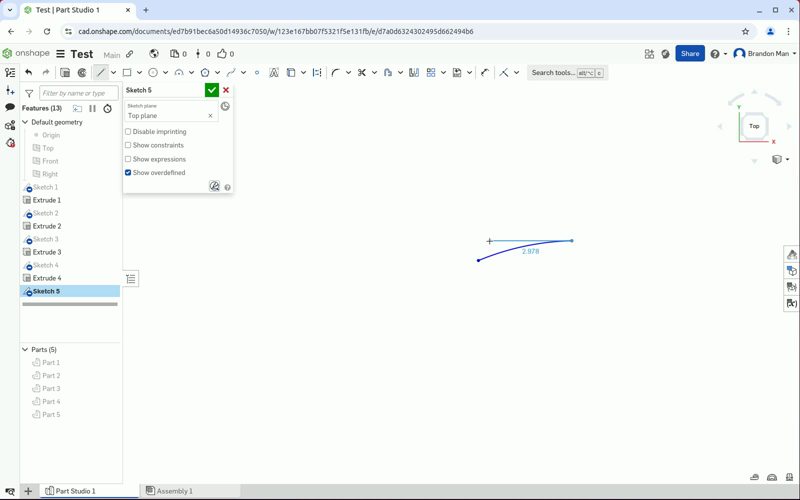
scroll(6)
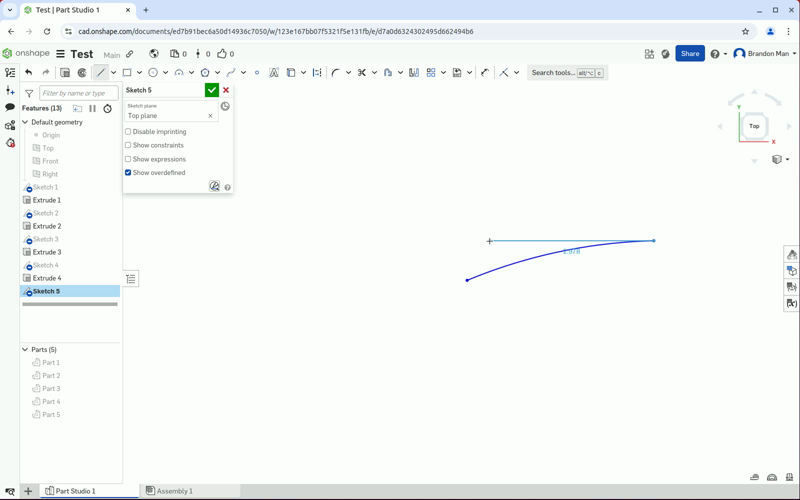
click(489, 240)
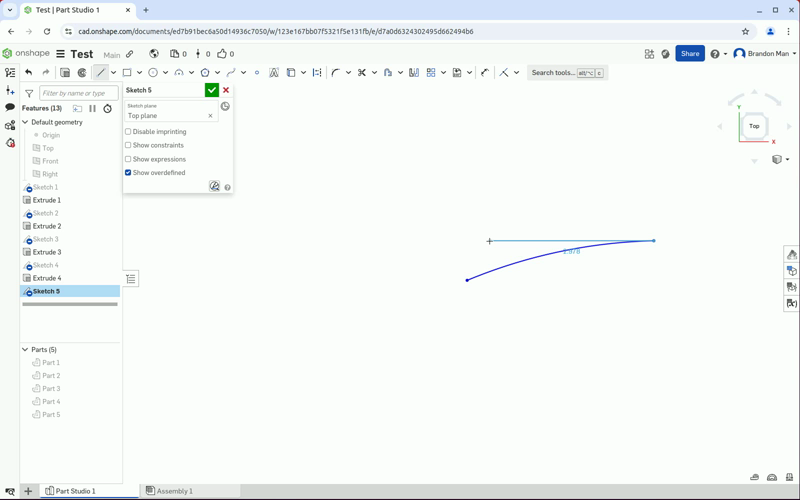
scroll(-6)
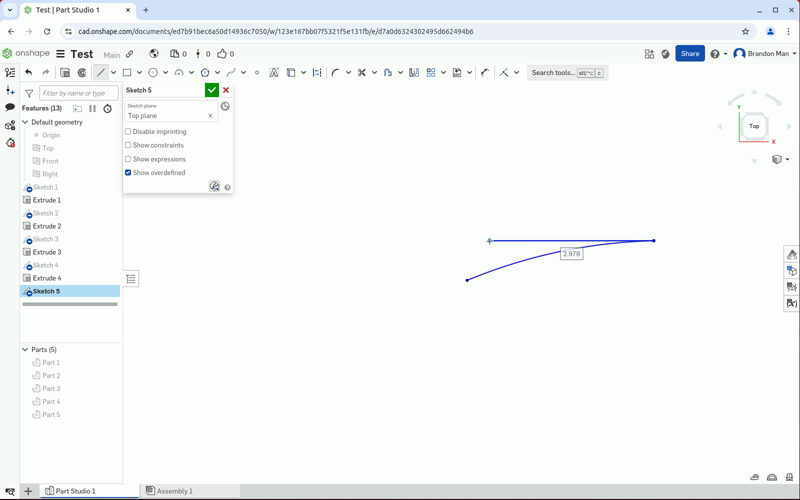
scroll(-6)
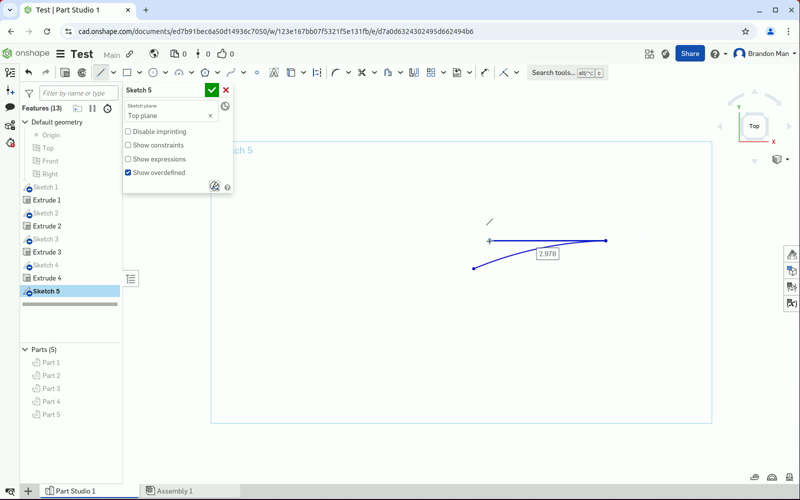
scroll(-6)
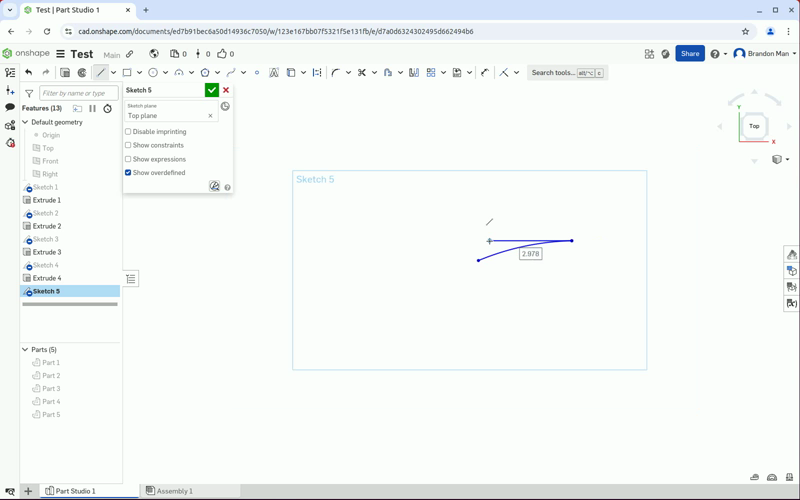
scroll(-6)
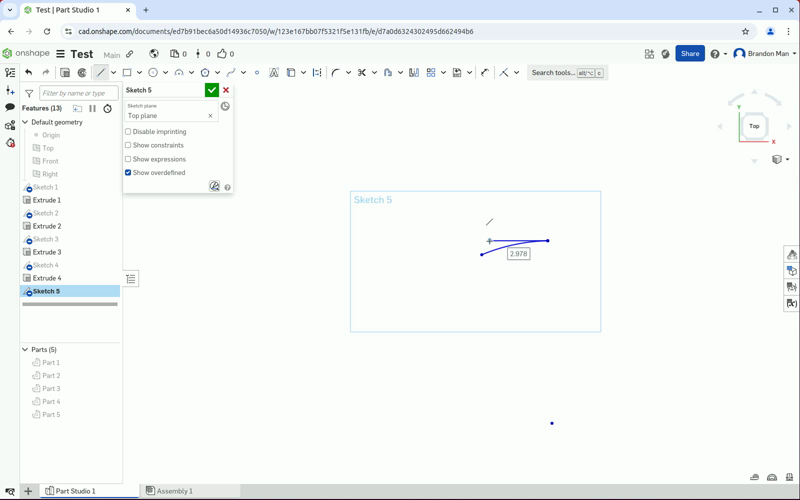
scroll(-6)
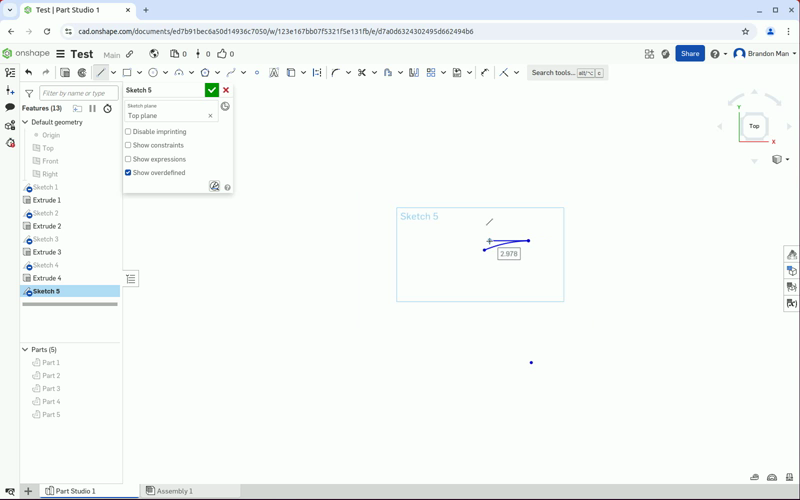
scroll(-6)
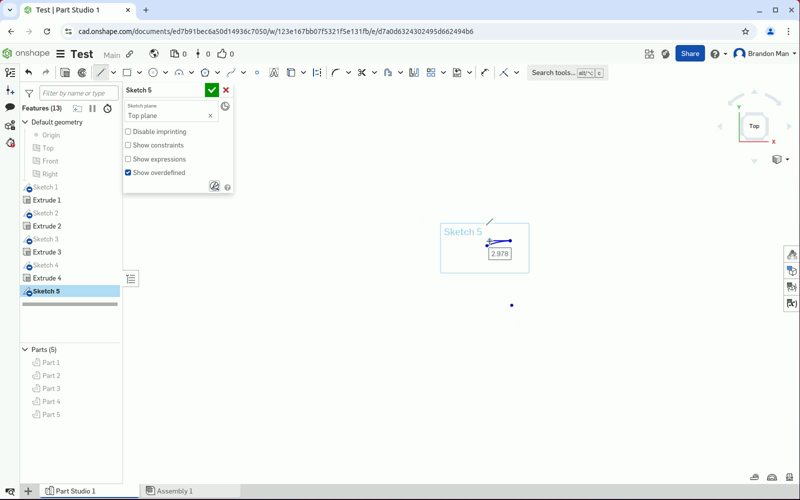
scroll(-6)
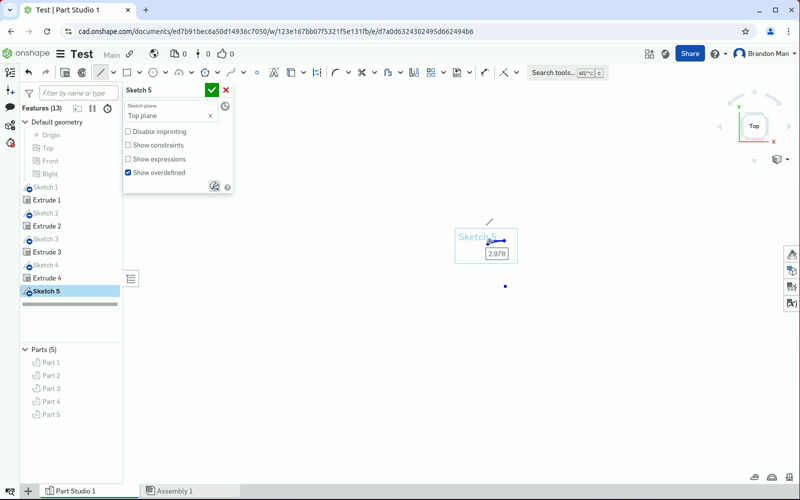
key_up(shift)
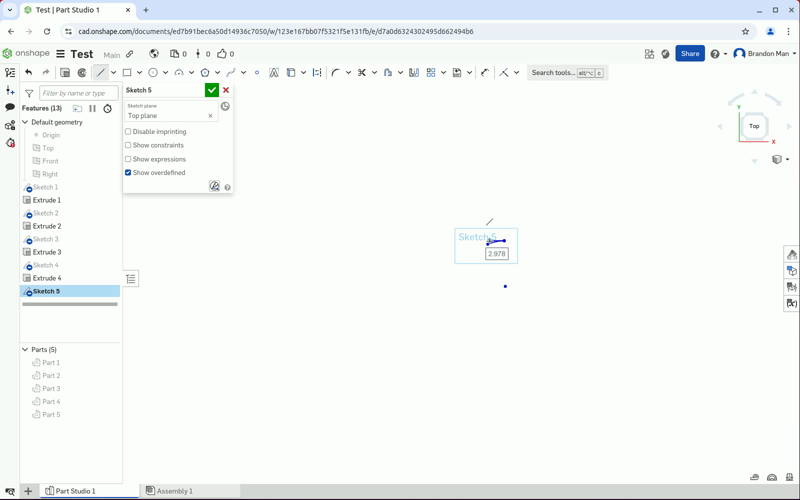
key(esc)
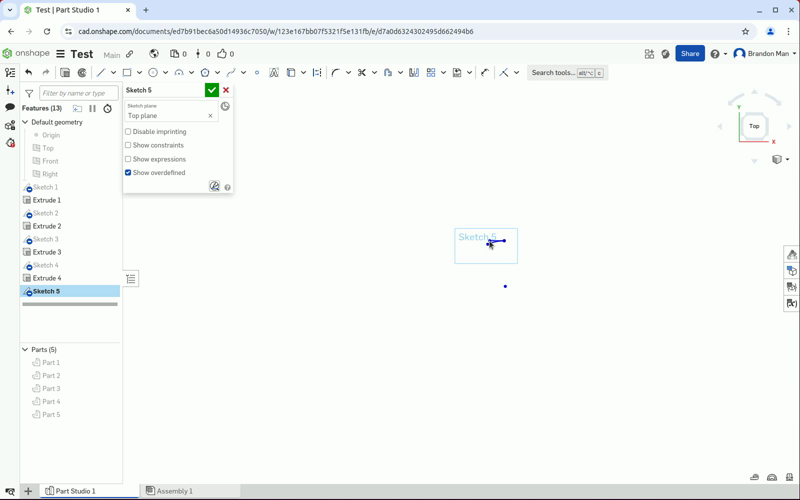
key(a)
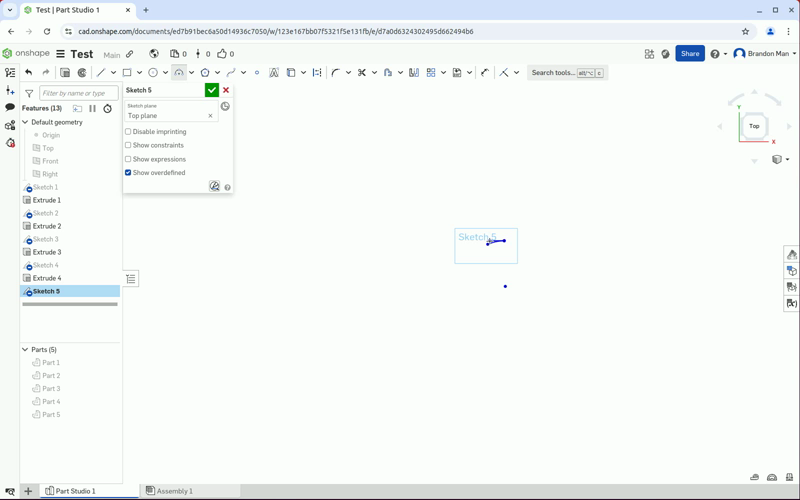
mouse_move(489, 240)
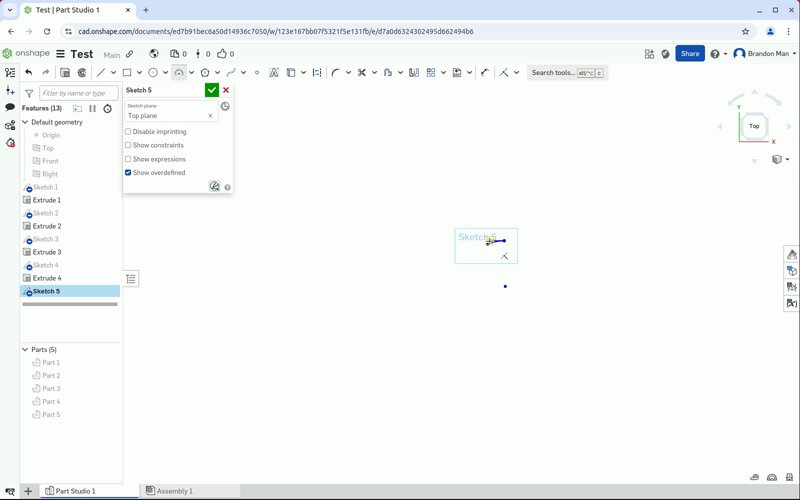
scroll(6)
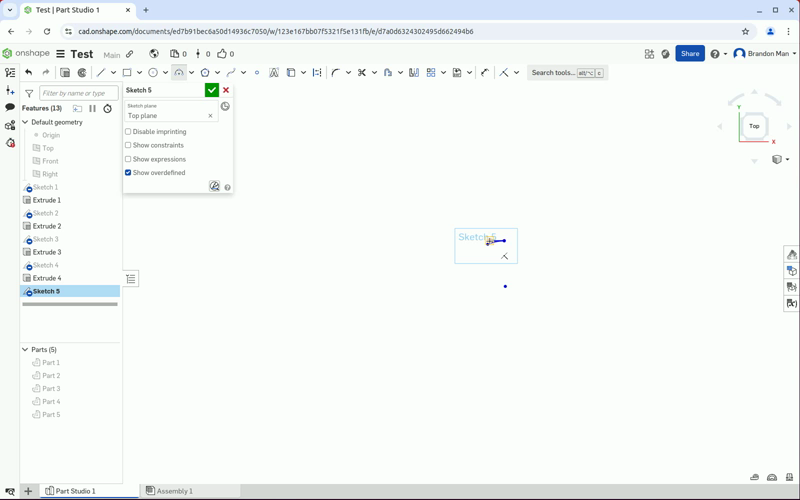
scroll(6)
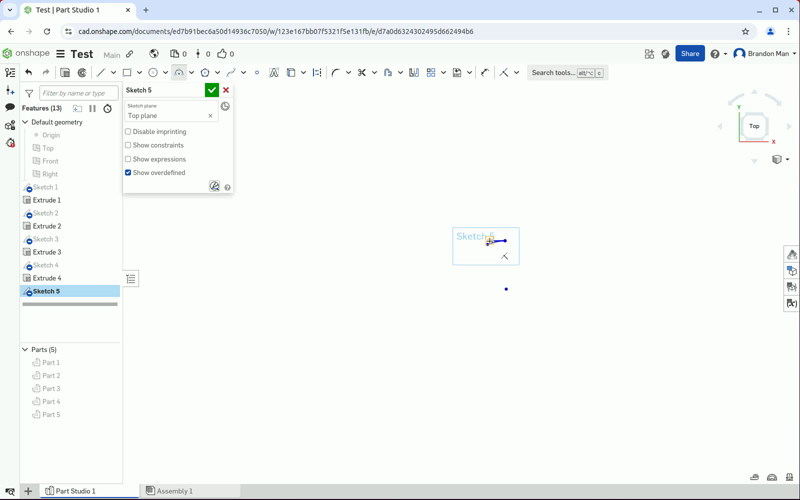
scroll(6)
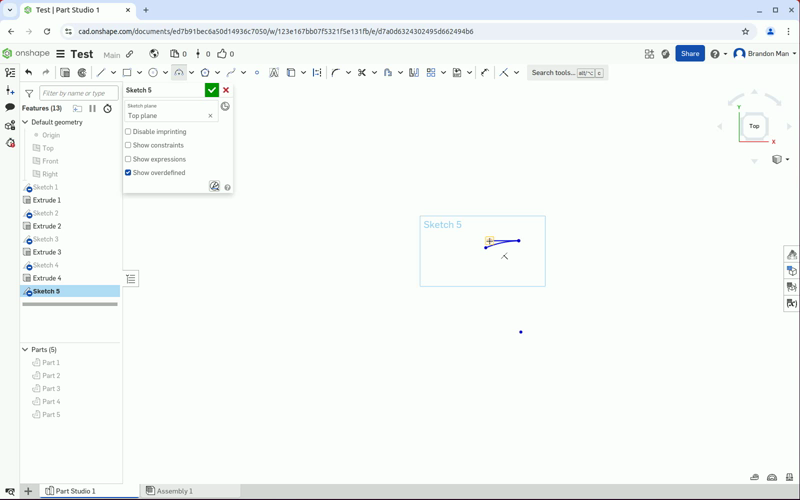
scroll(6)
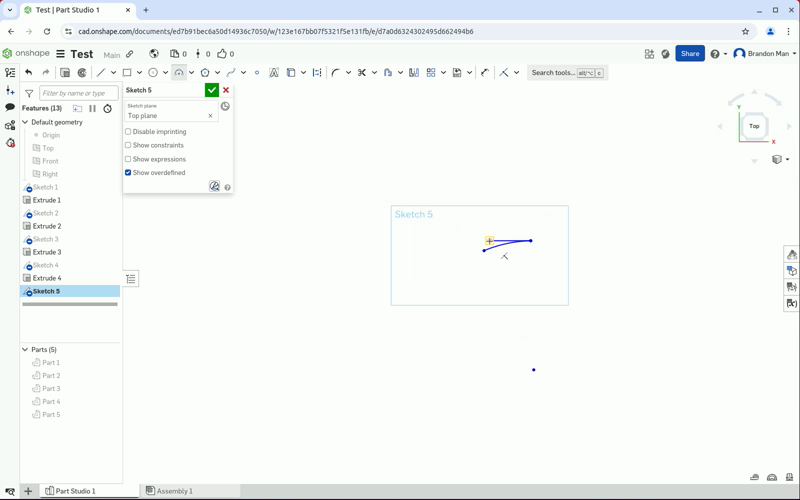
scroll(6)
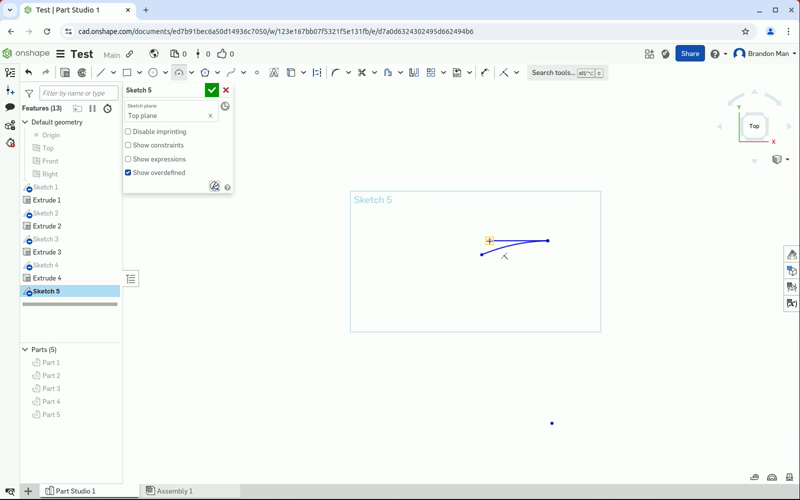
scroll(6)
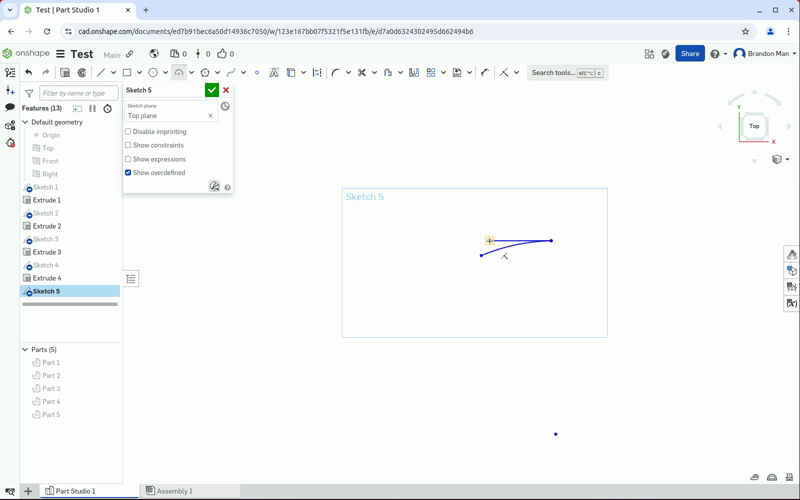
scroll(6)
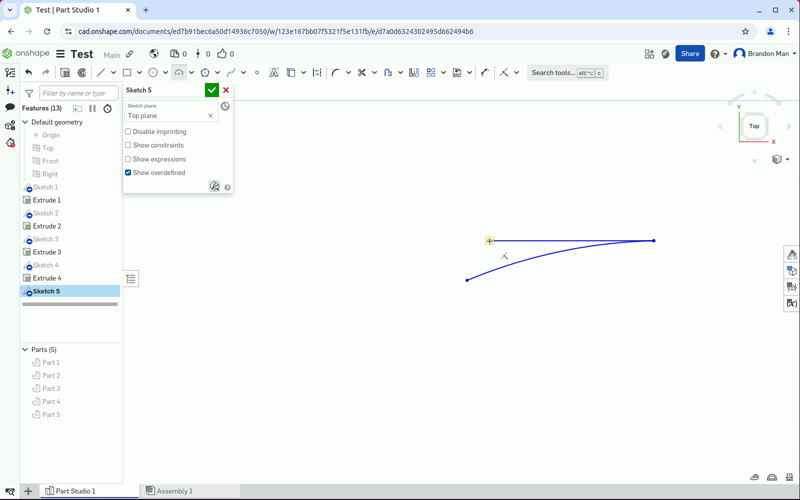
click(489, 240)
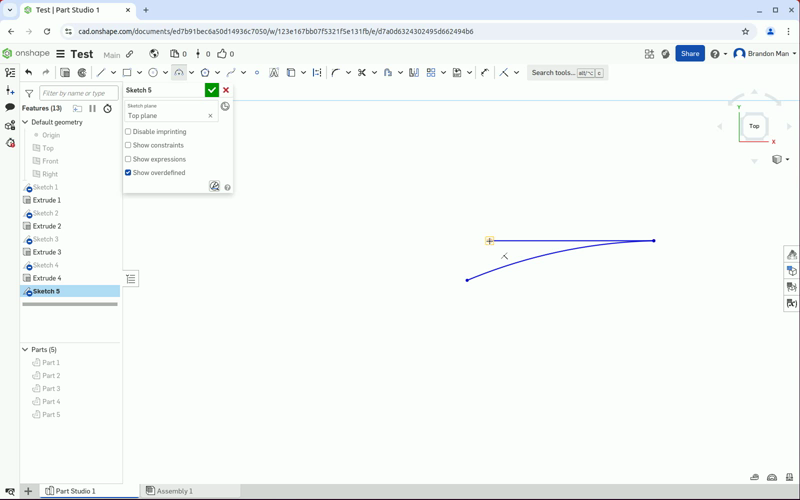
scroll(-6)
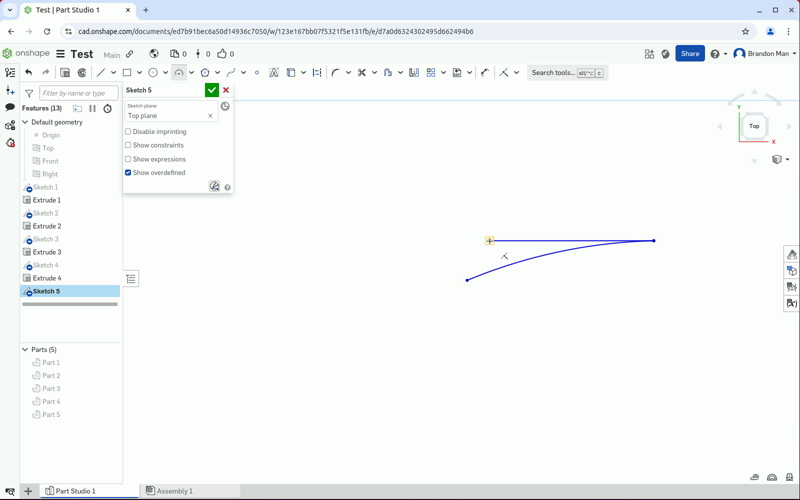
scroll(-6)
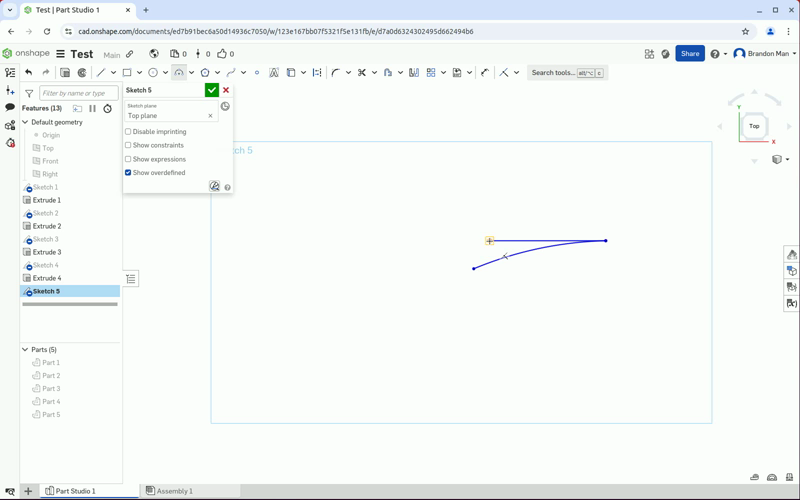
scroll(-6)
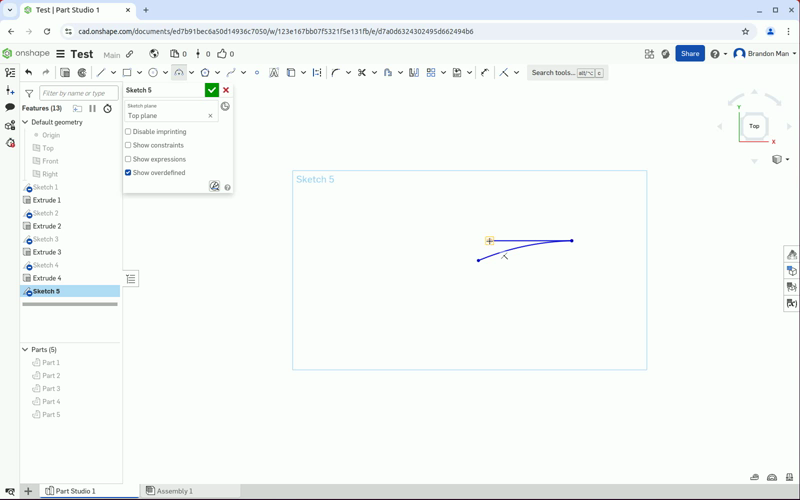
scroll(-6)
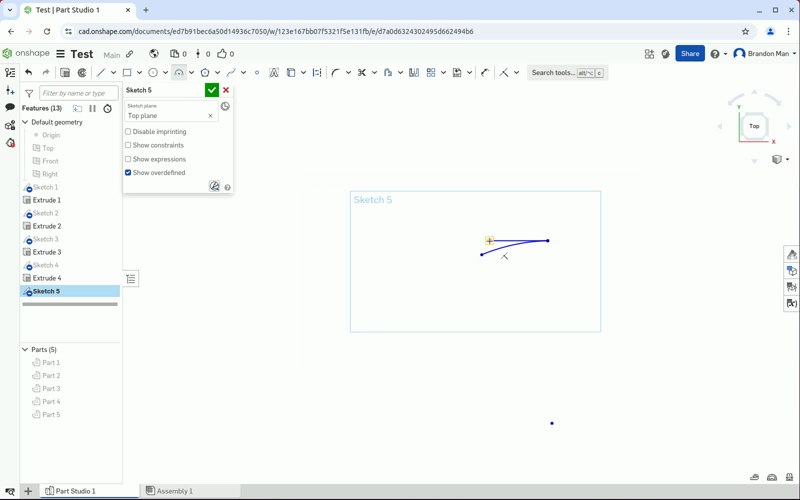
scroll(-6)
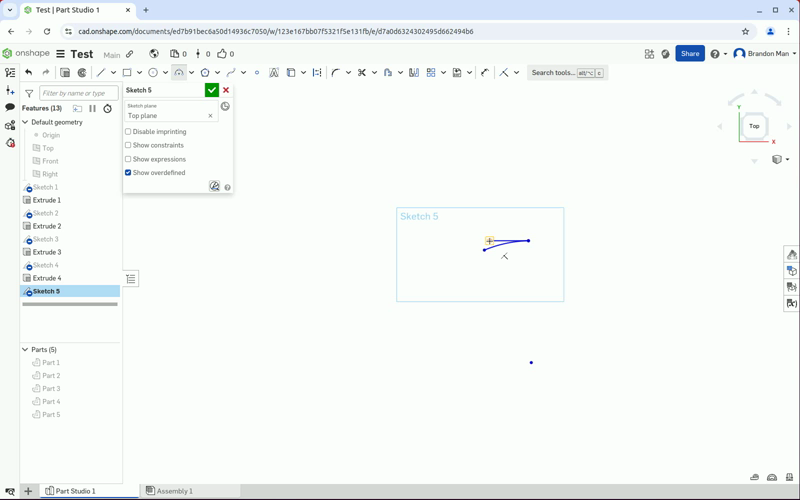
scroll(-6)
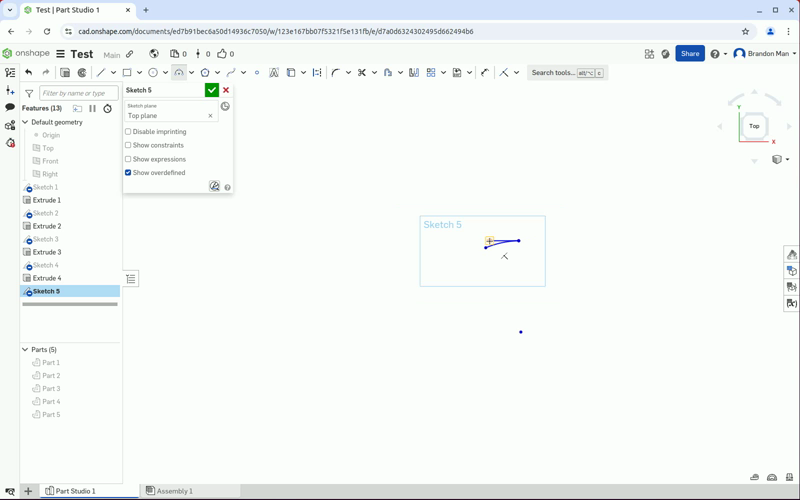
scroll(-6)
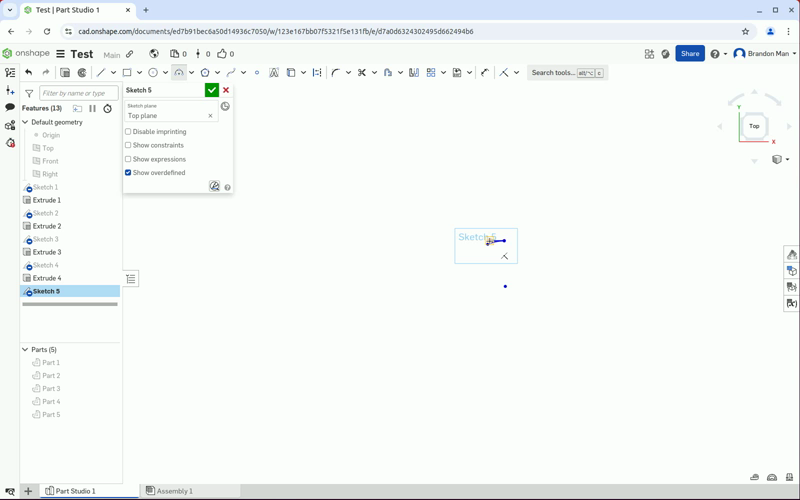
mouse_move(487, 244)
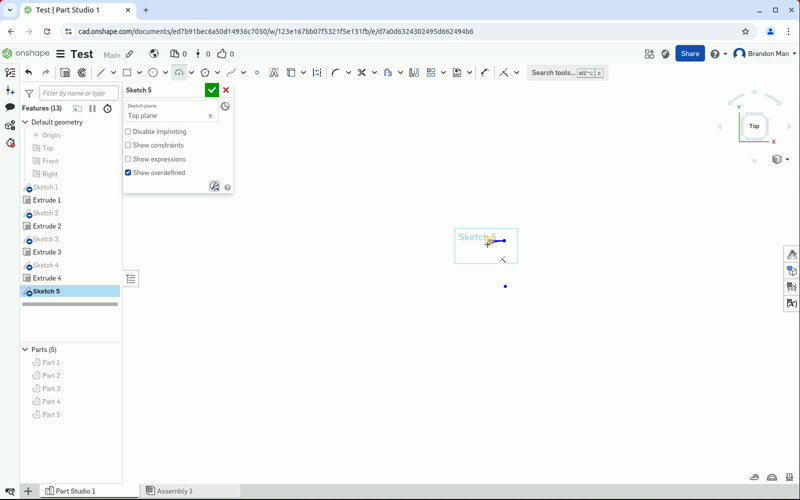
scroll(6)
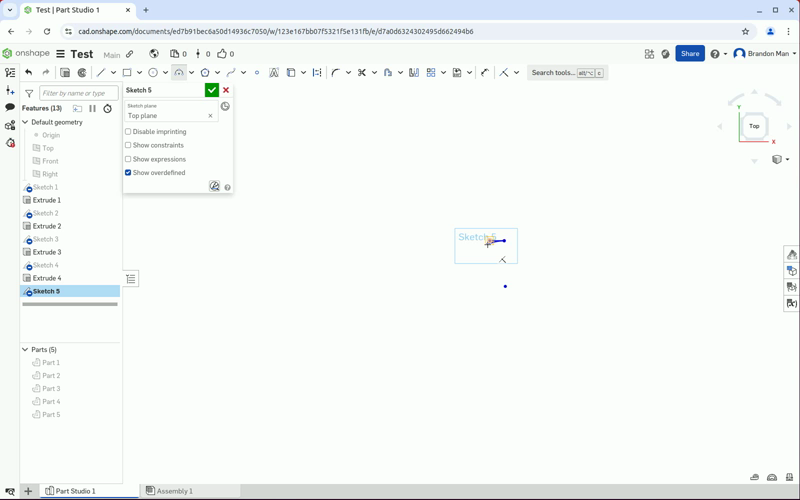
scroll(6)
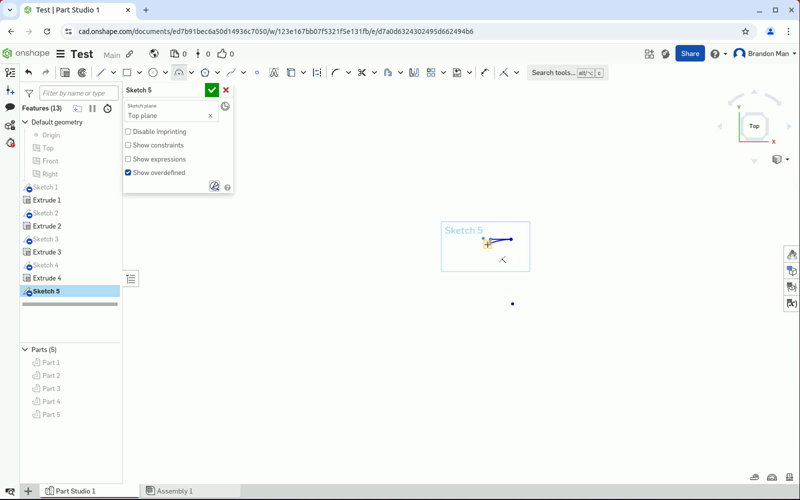
scroll(6)
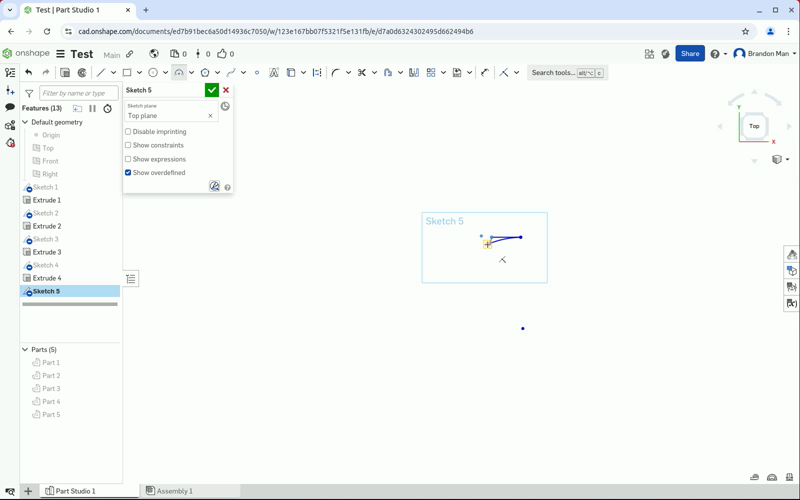
scroll(6)
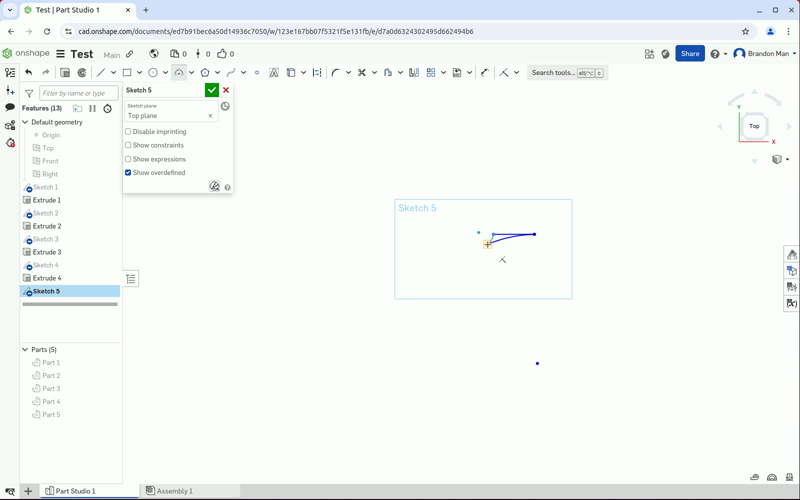
scroll(6)
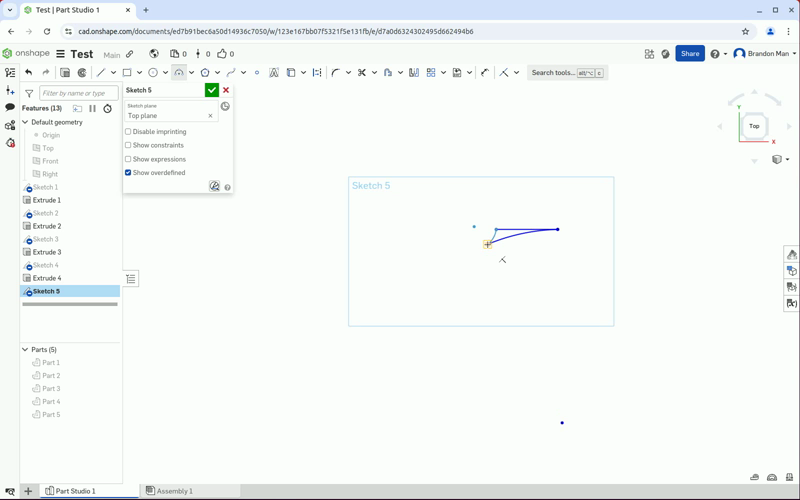
scroll(6)
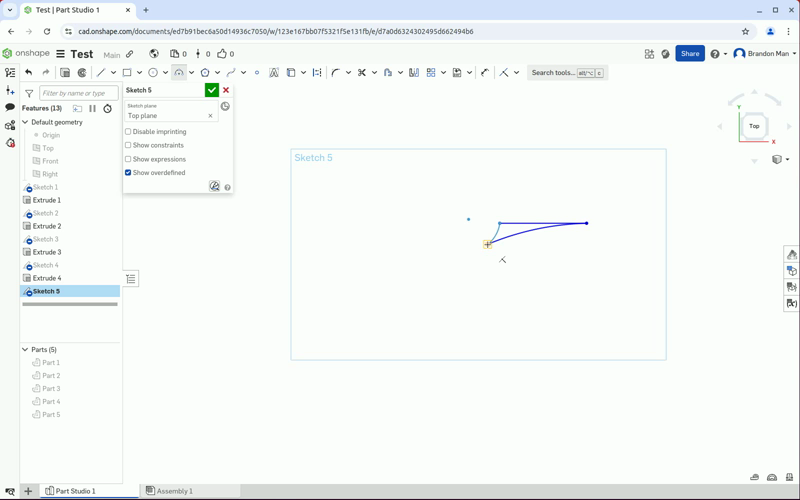
scroll(6)
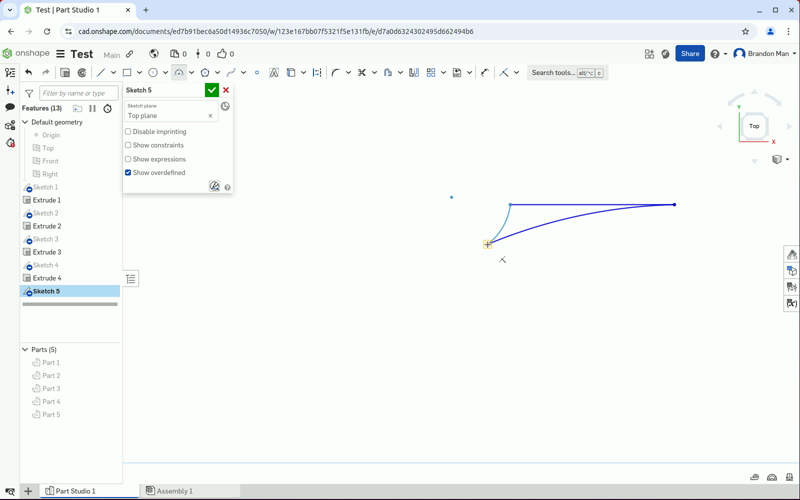
click(487, 244)
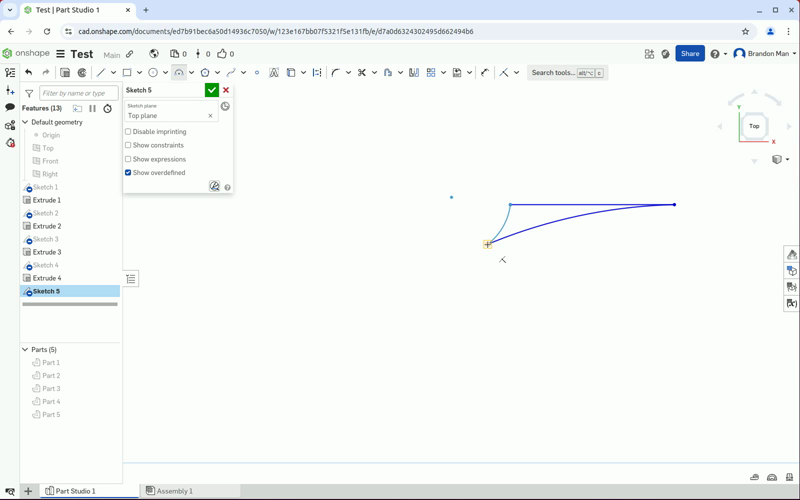
scroll(-6)
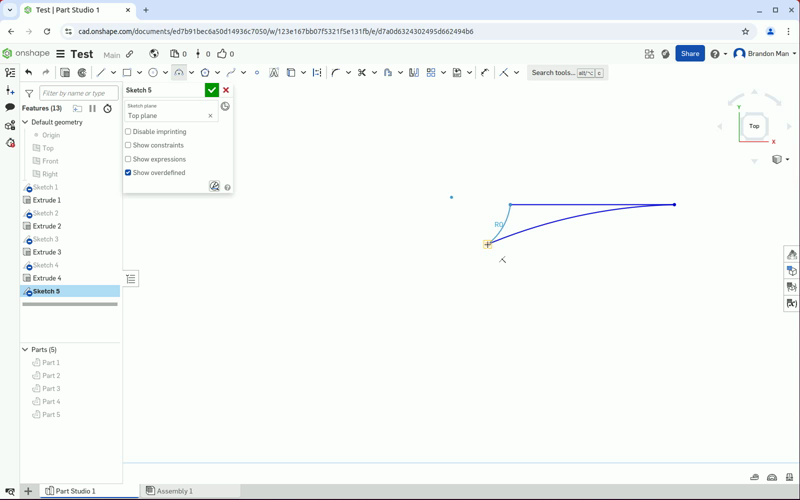
scroll(-6)
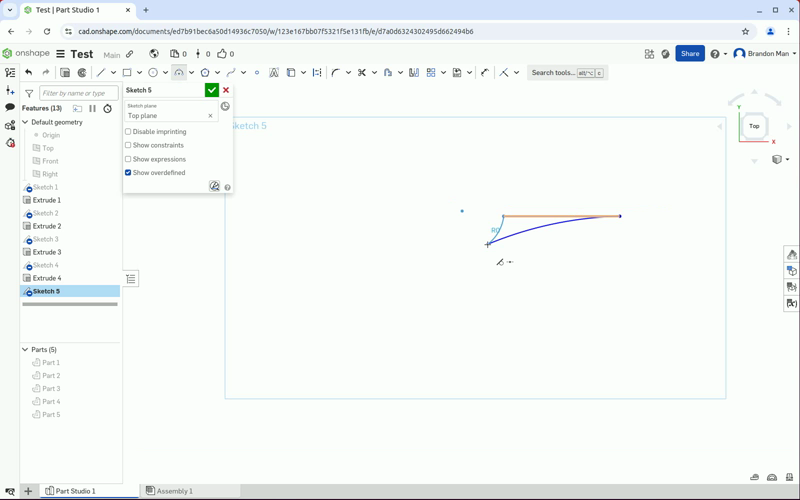
scroll(-6)
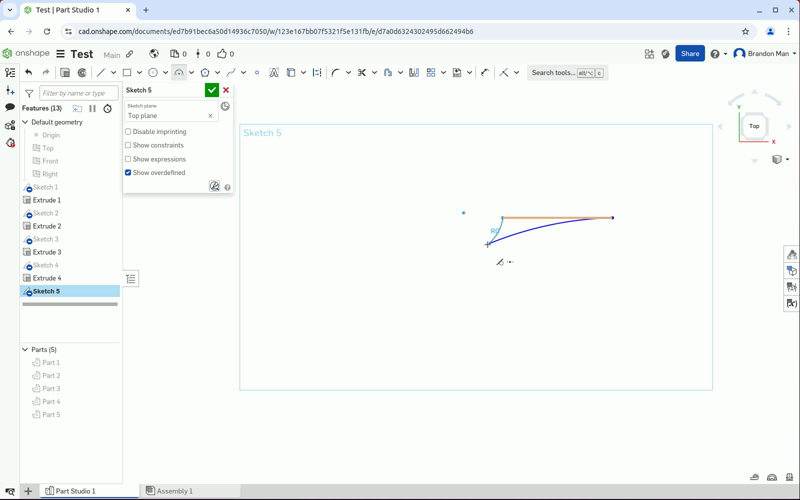
scroll(-6)
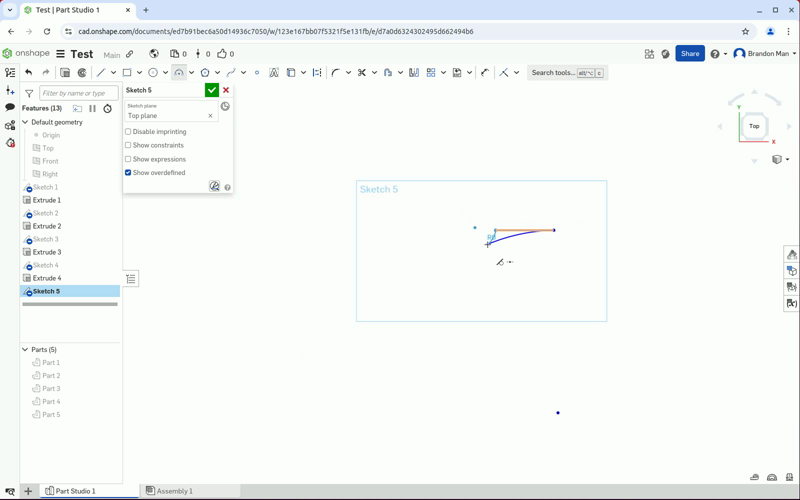
scroll(-6)
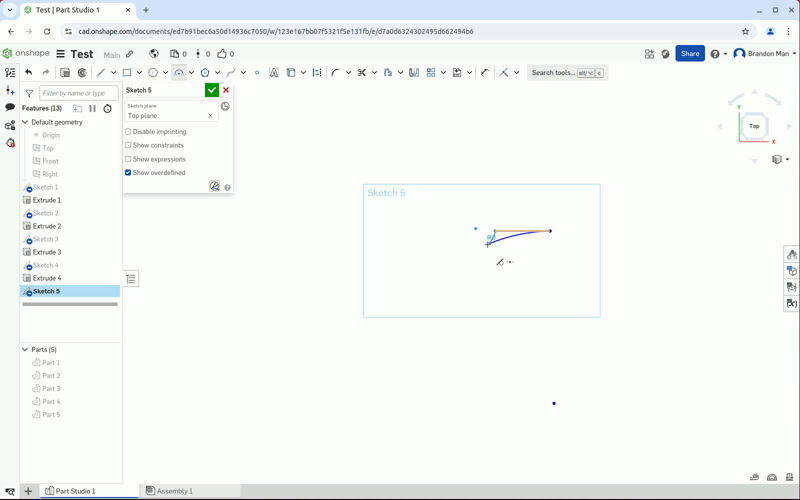
scroll(-6)
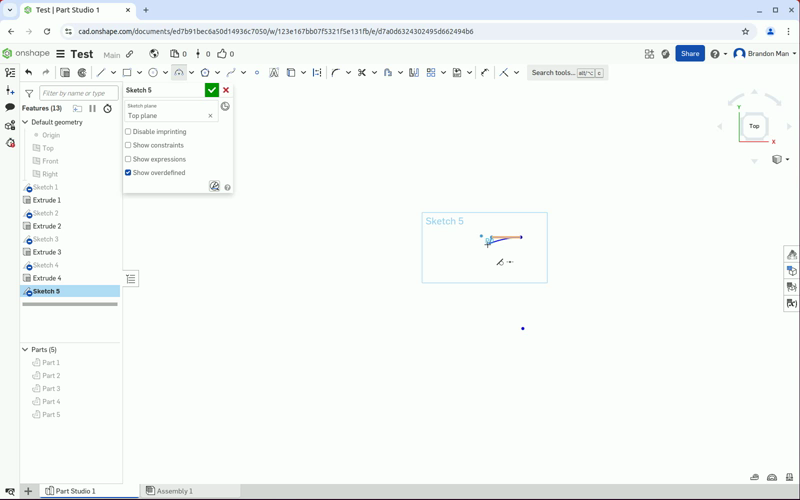
scroll(-6)
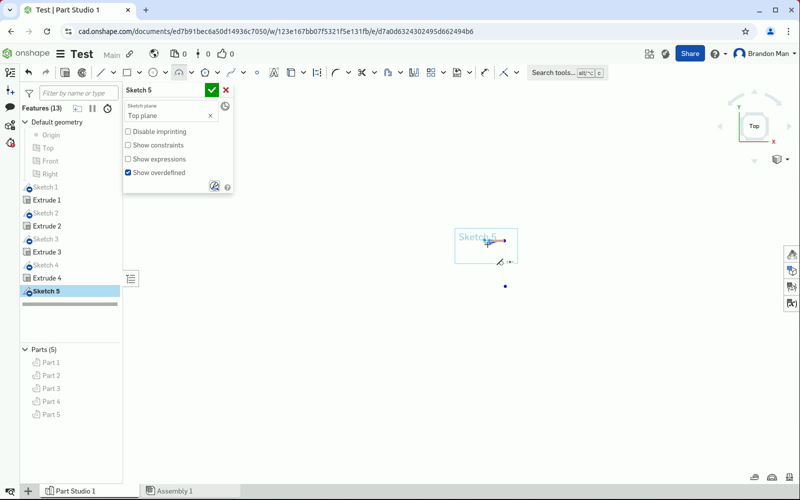
key_down(shift)
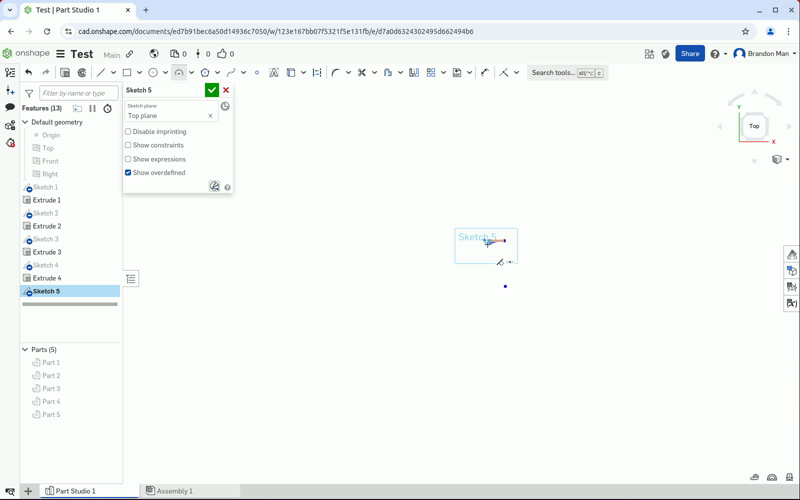
mouse_move(488, 242)
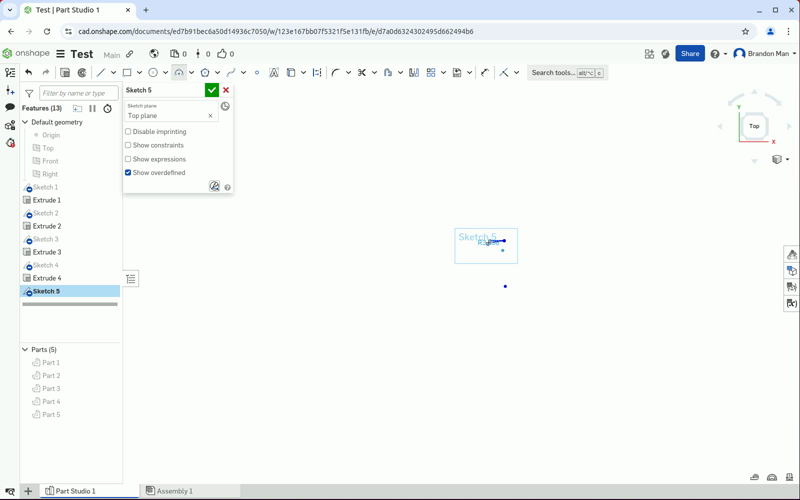
scroll(6)
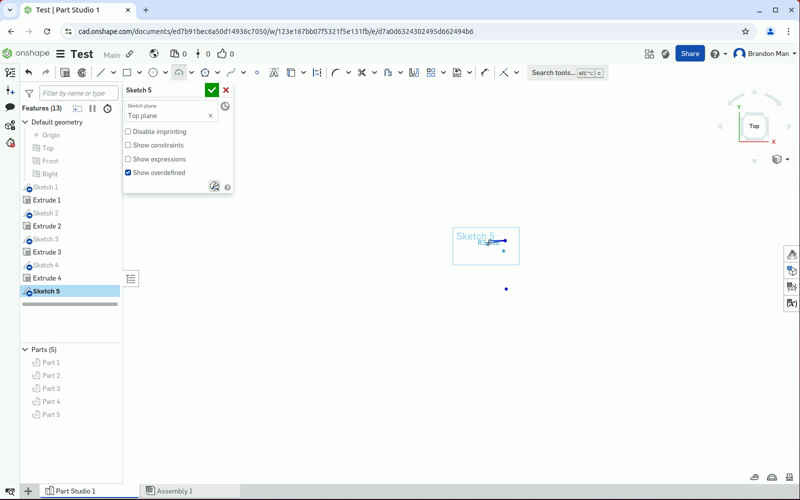
scroll(6)
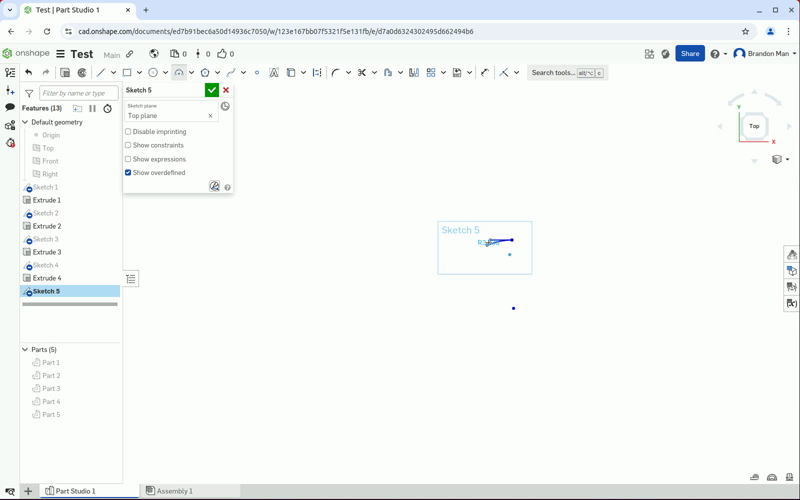
scroll(6)
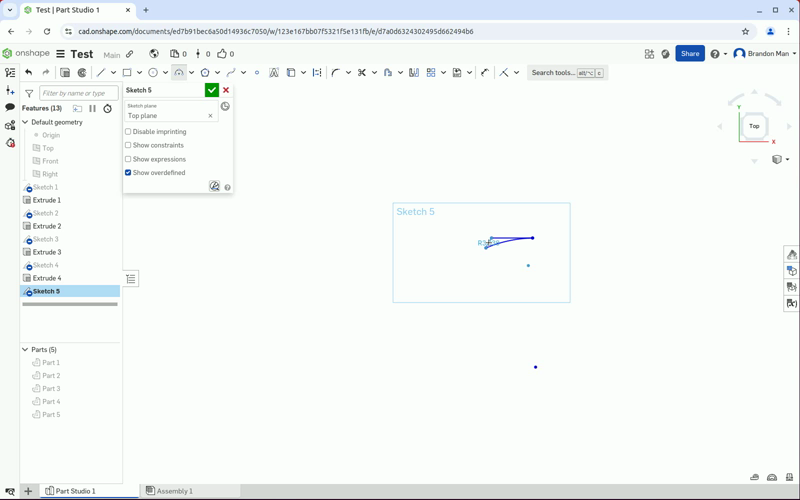
scroll(6)
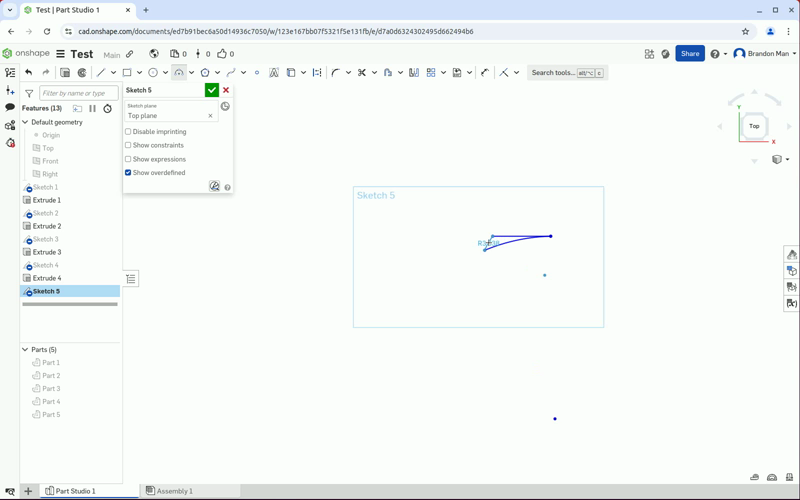
scroll(6)
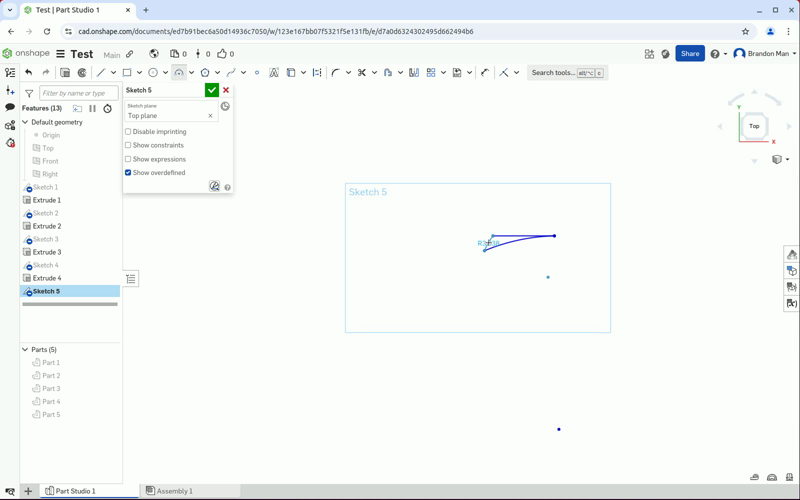
scroll(6)
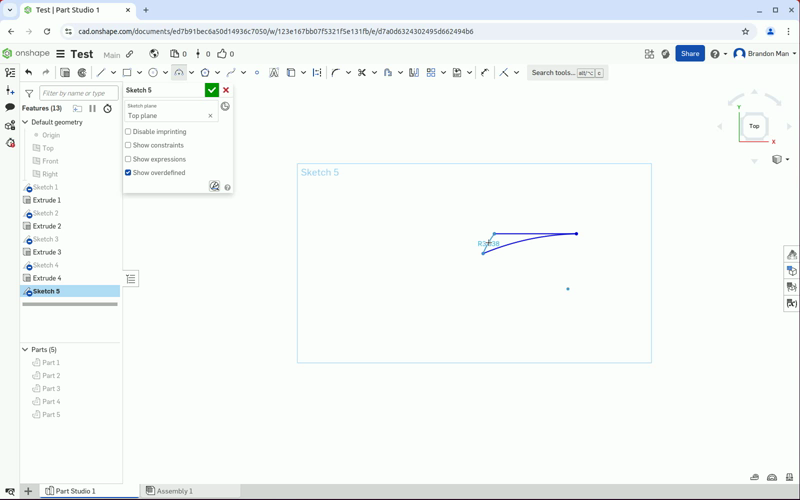
scroll(6)
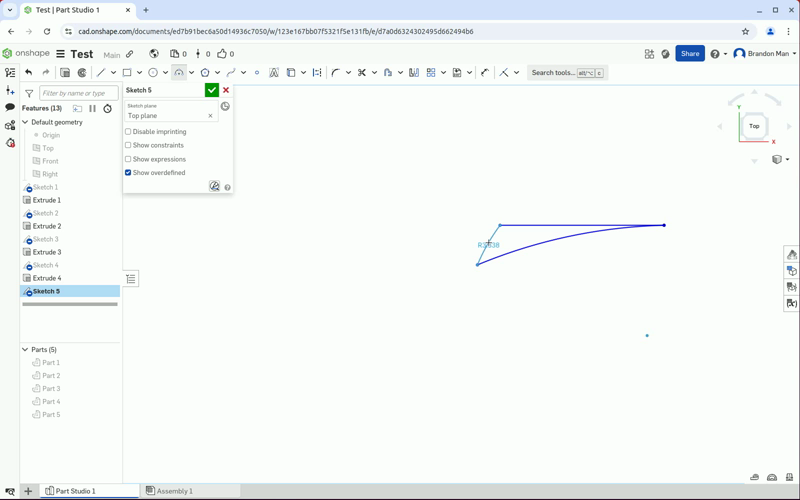
click(488, 242)
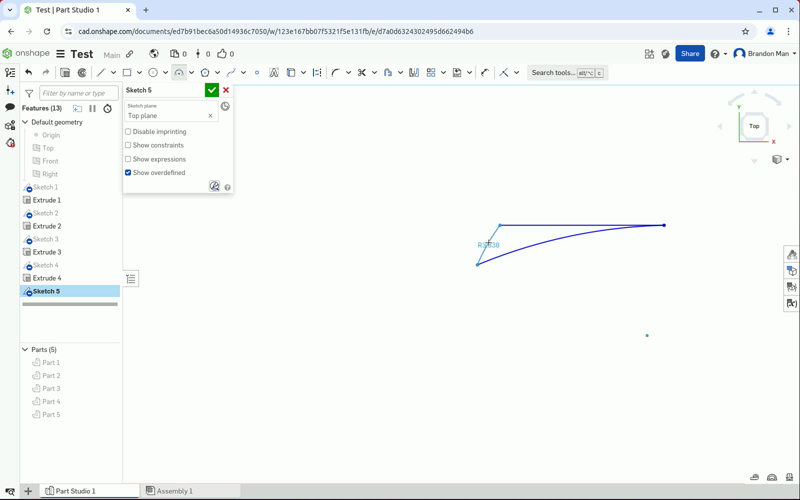
scroll(-6)
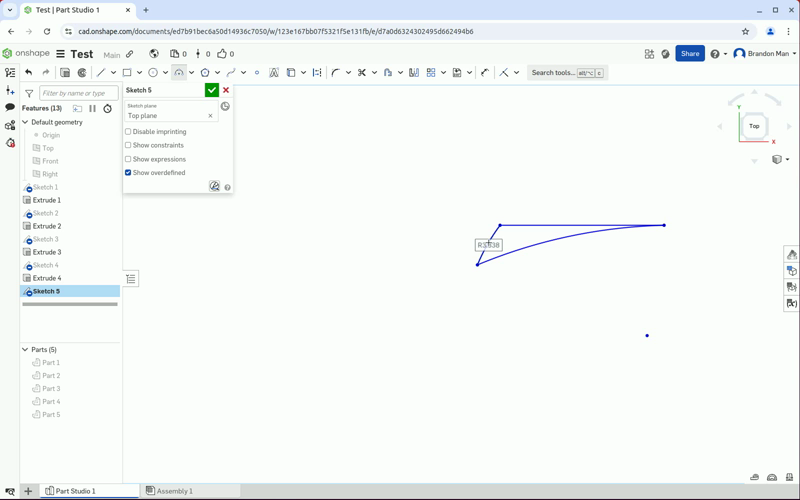
scroll(-6)
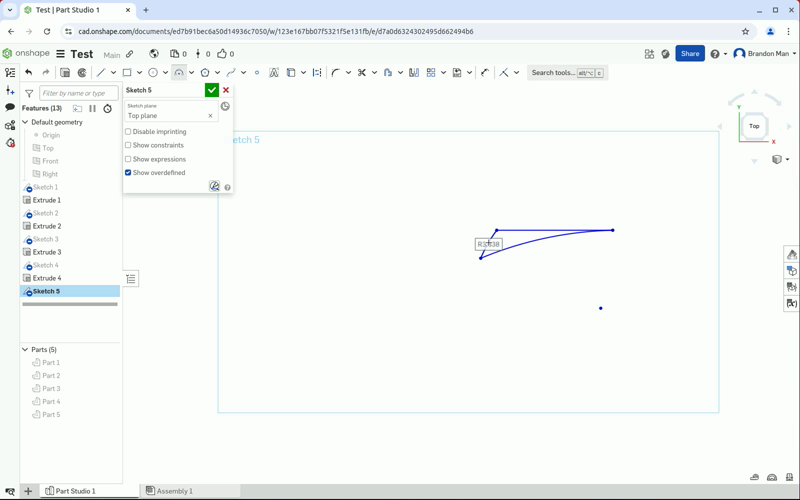
scroll(-6)
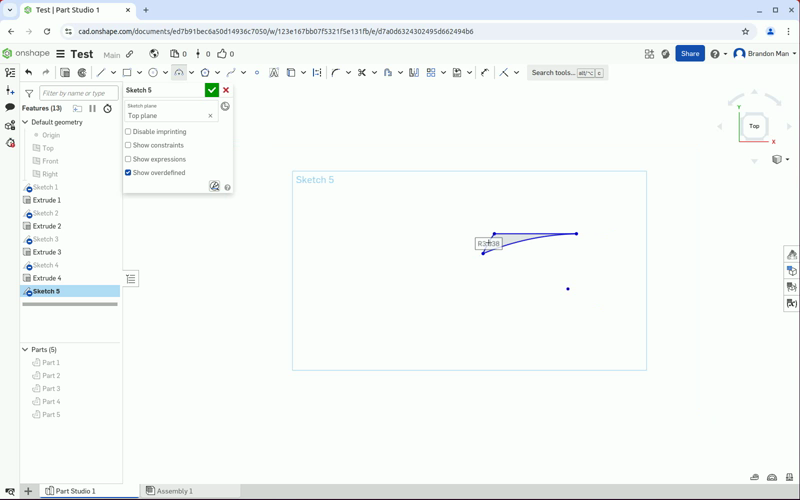
scroll(-6)
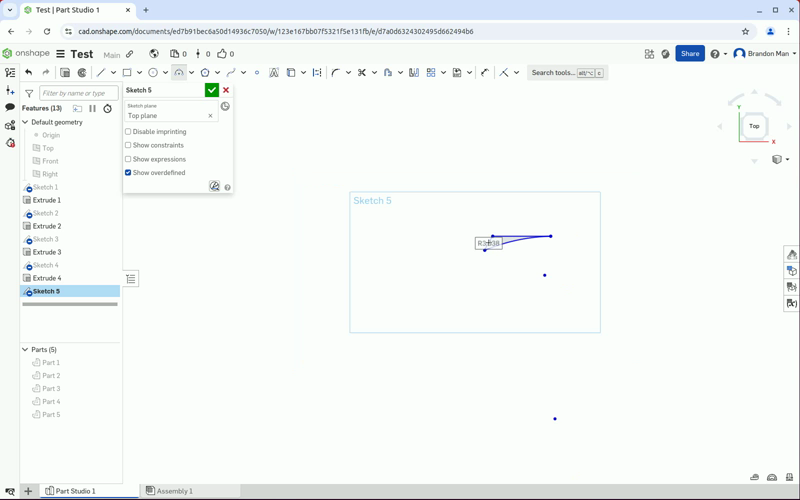
scroll(-6)
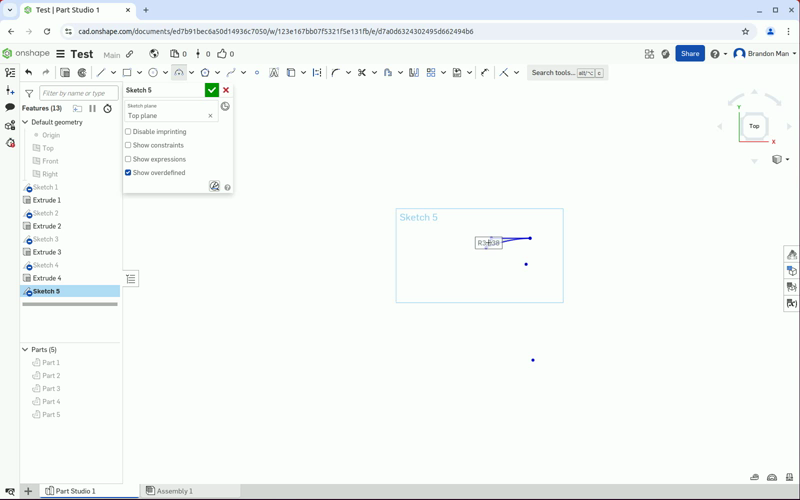
scroll(-6)
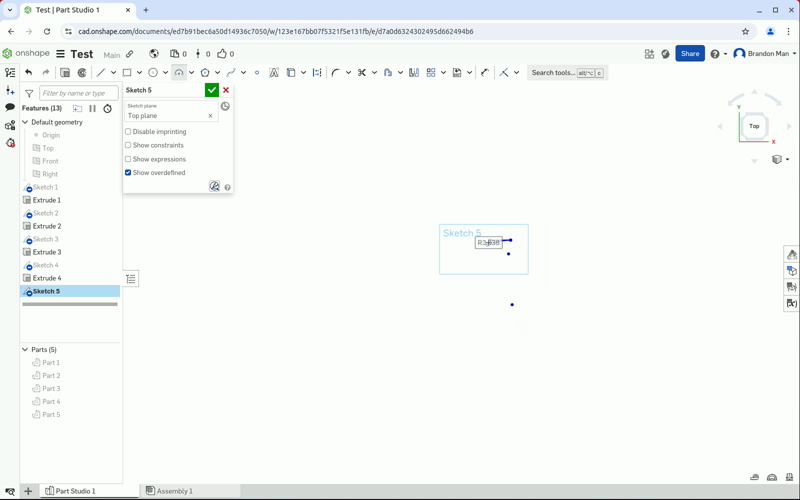
scroll(-6)
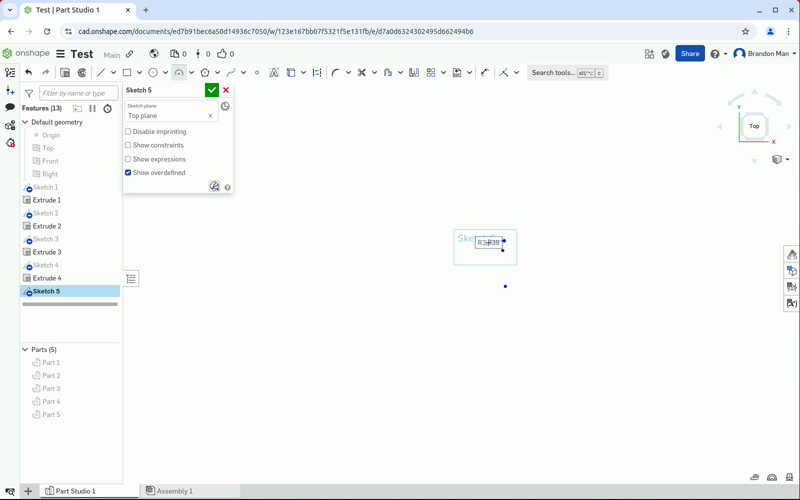
key_up(shift)
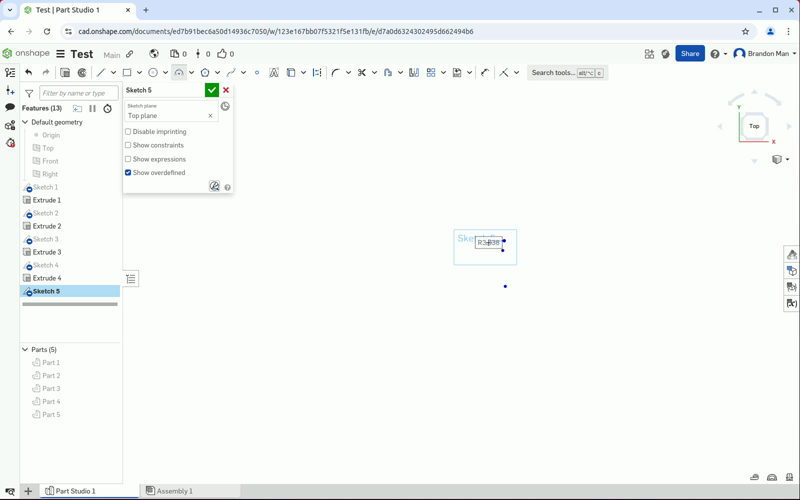
key(esc)
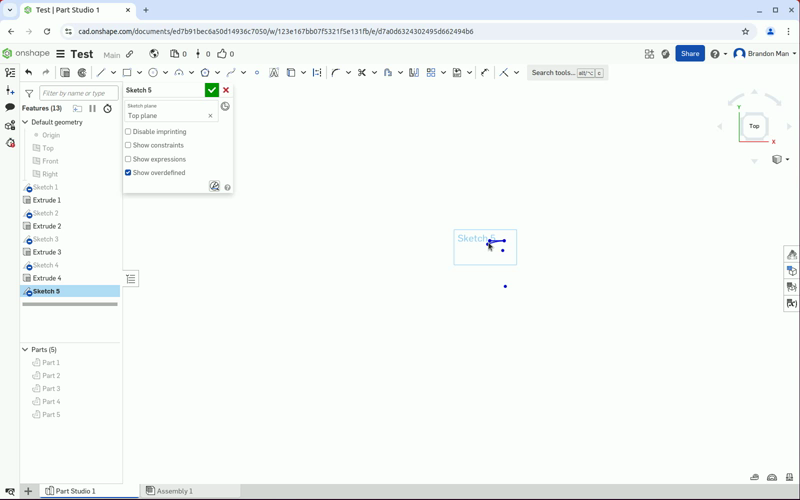
mouse_move(492, 242)
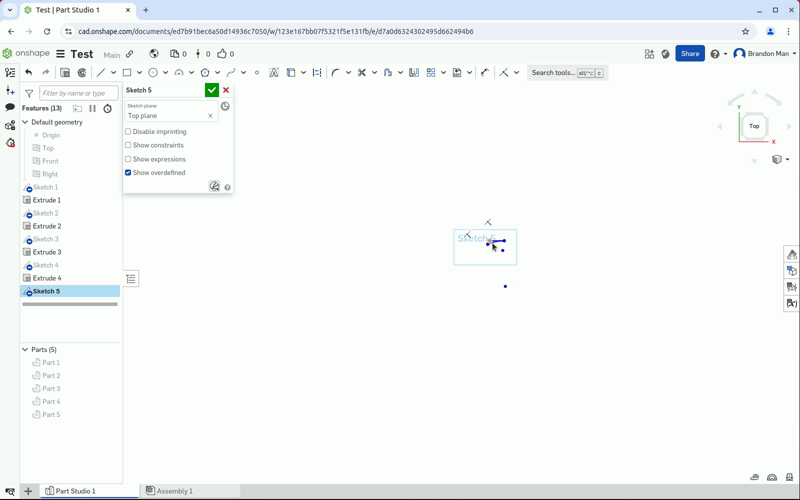
scroll(6)
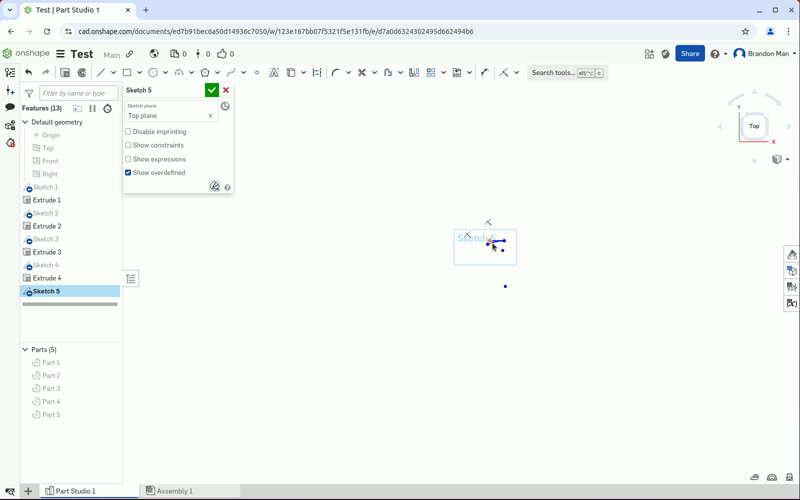
scroll(6)
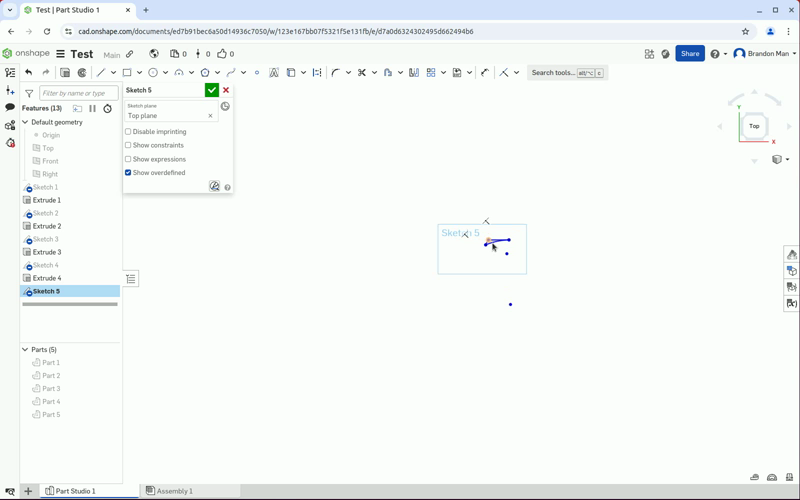
scroll(6)
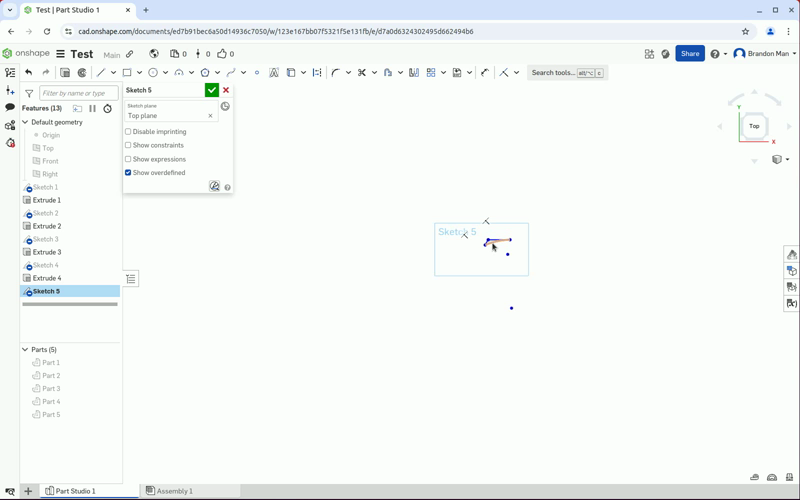
scroll(6)
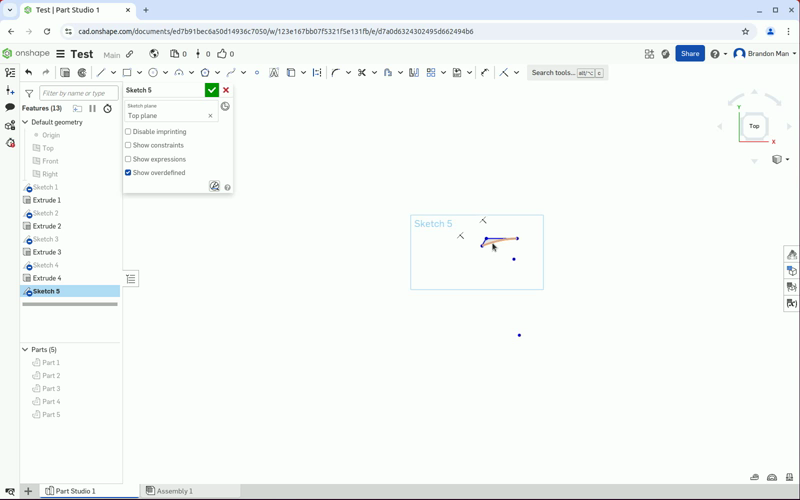
scroll(6)
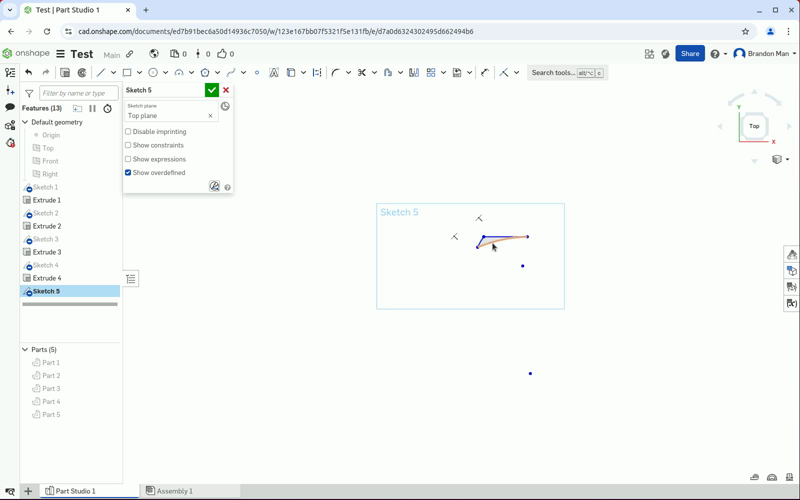
scroll(6)
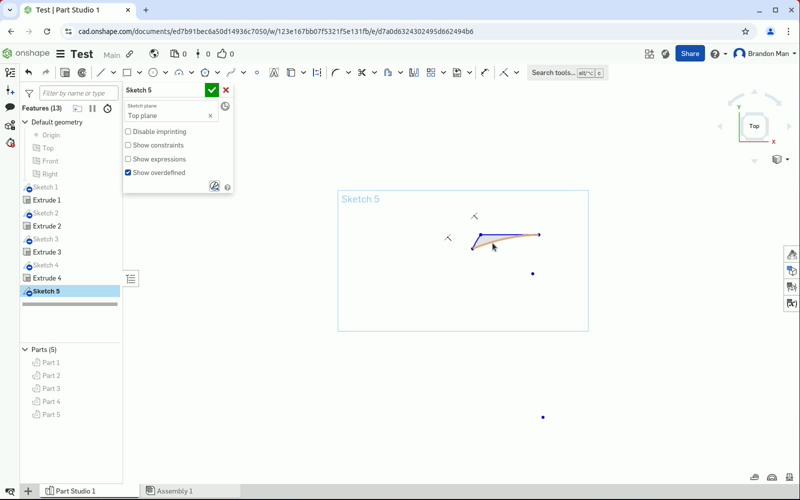
scroll(6)
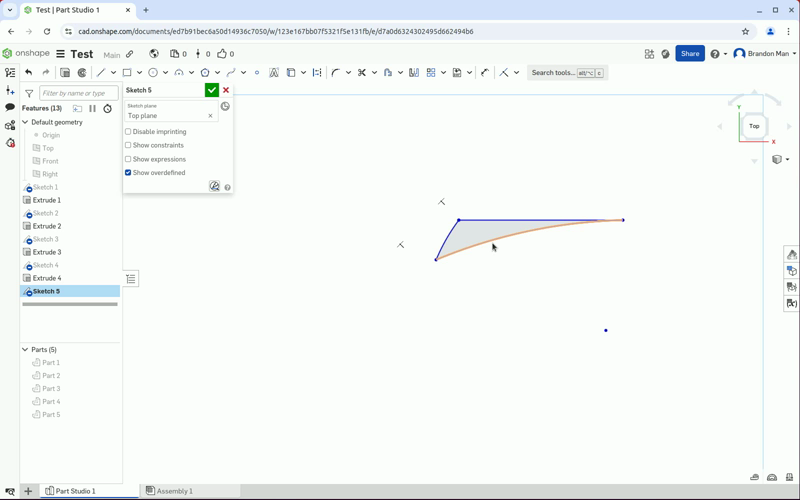
click(492, 242)
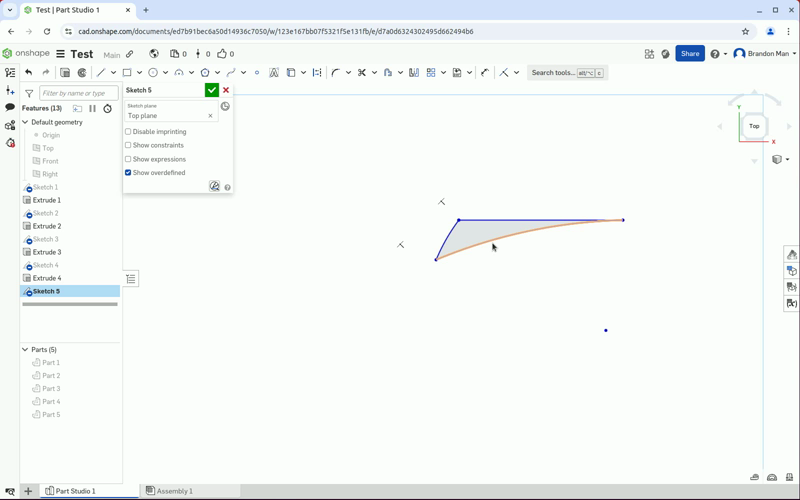
scroll(-6)
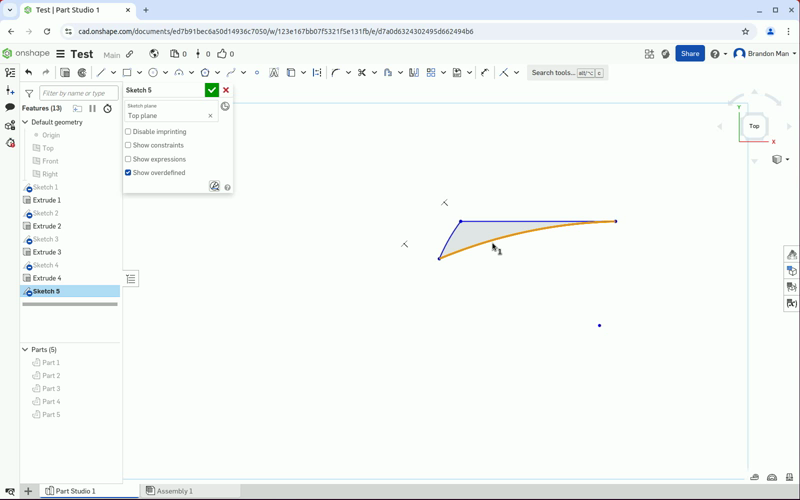
scroll(-6)
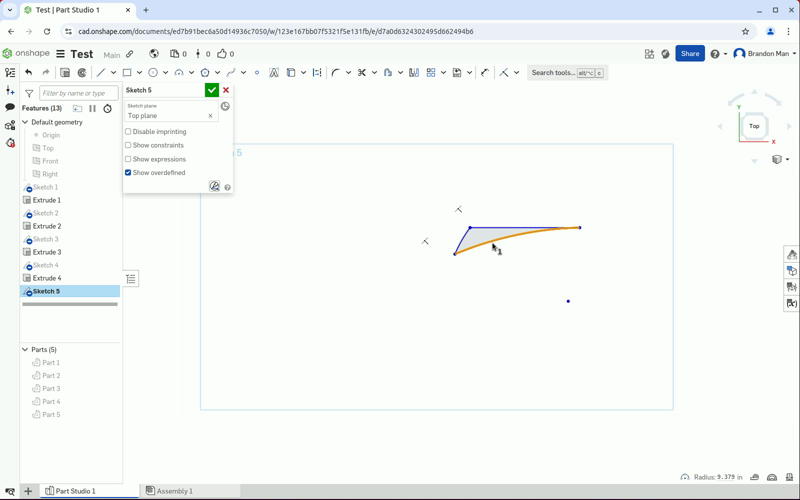
scroll(-6)
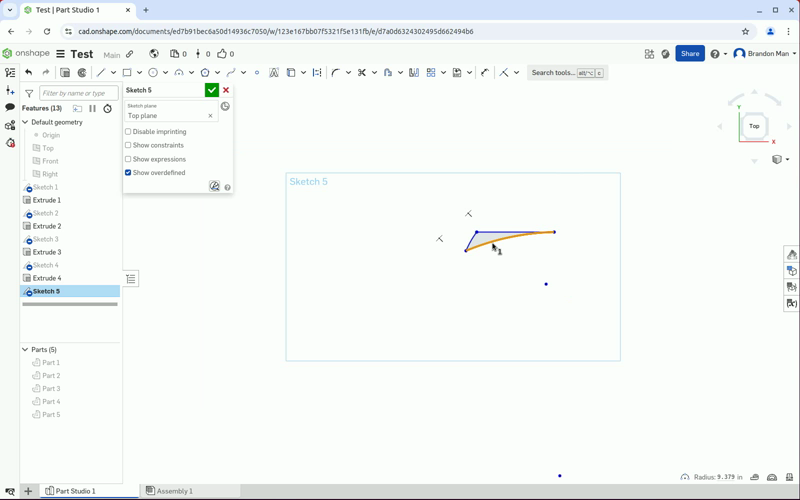
scroll(-6)
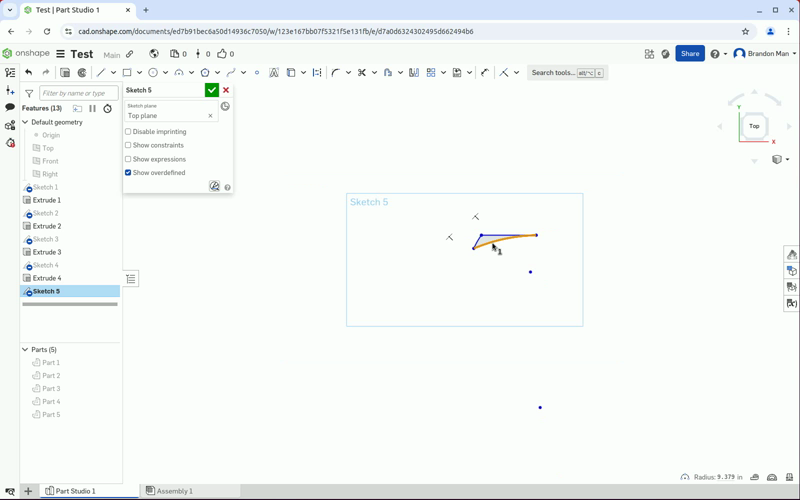
scroll(-6)
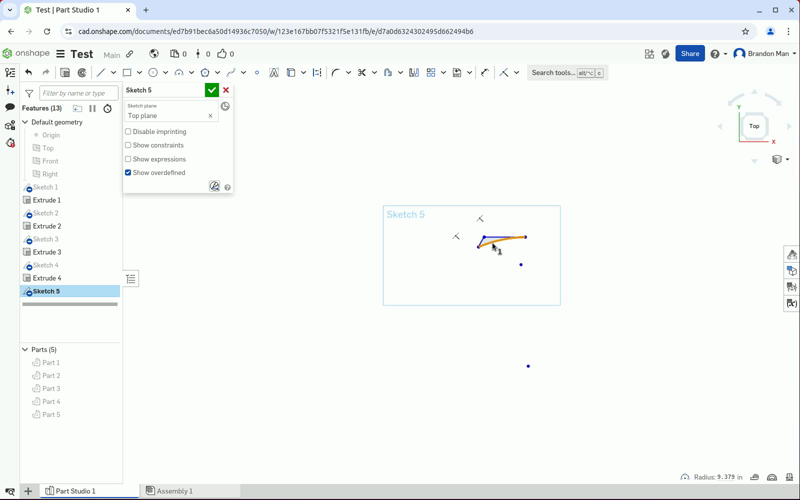
scroll(-6)
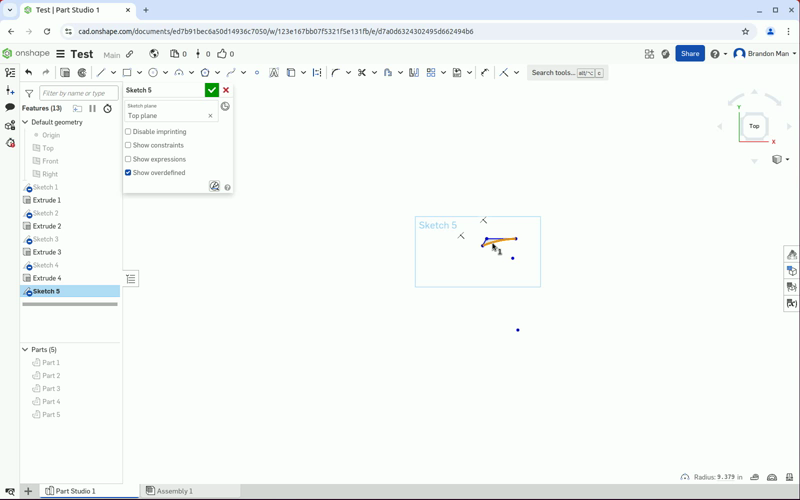
scroll(-6)
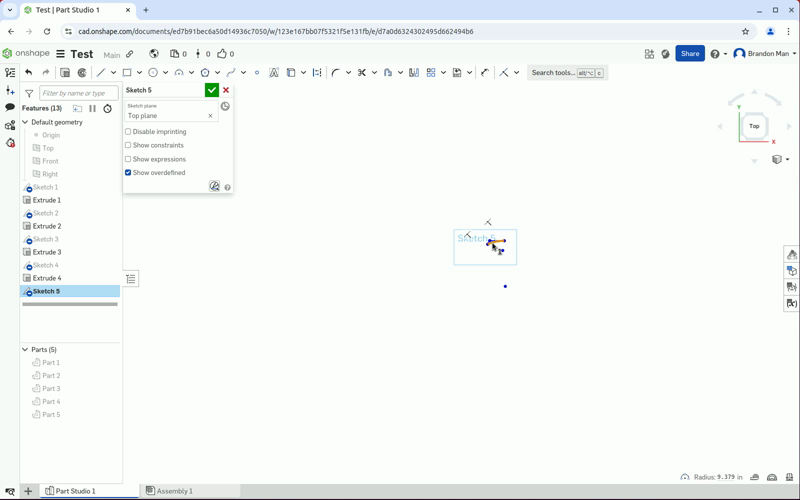
mouse_move(73, 352)
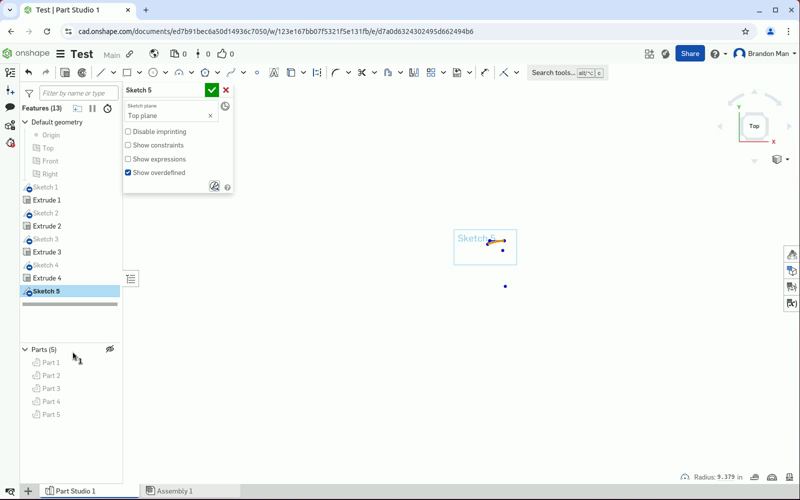
key(shift+y)
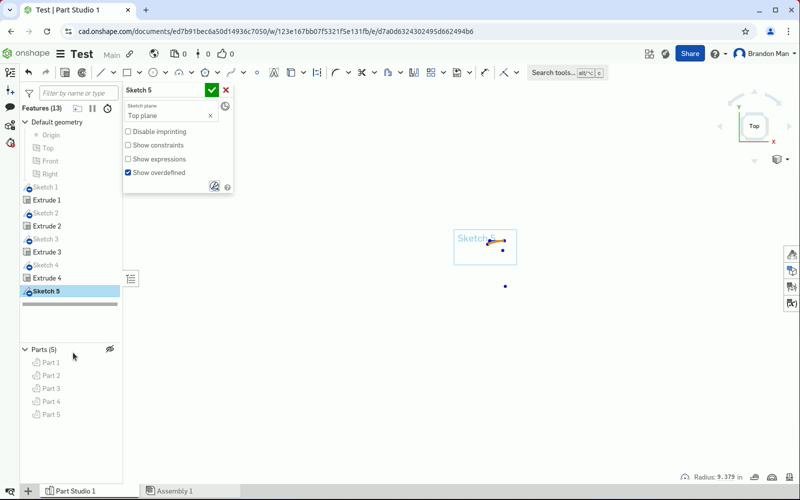
key(shift+e)
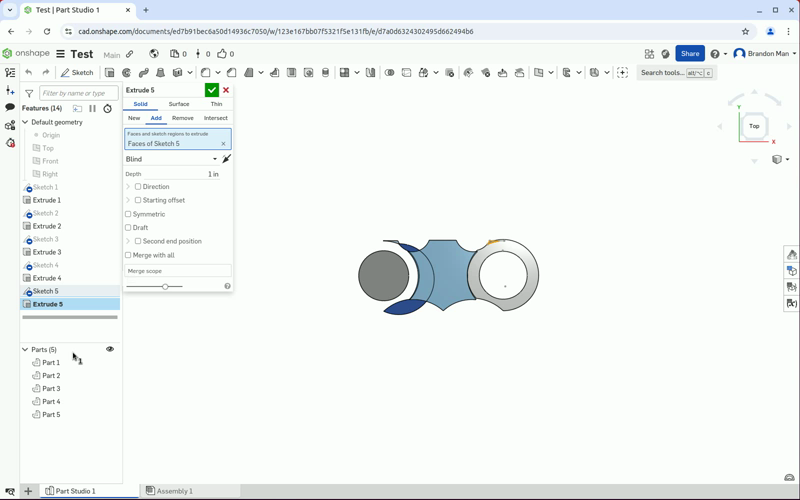
mouse_move(143, 106)
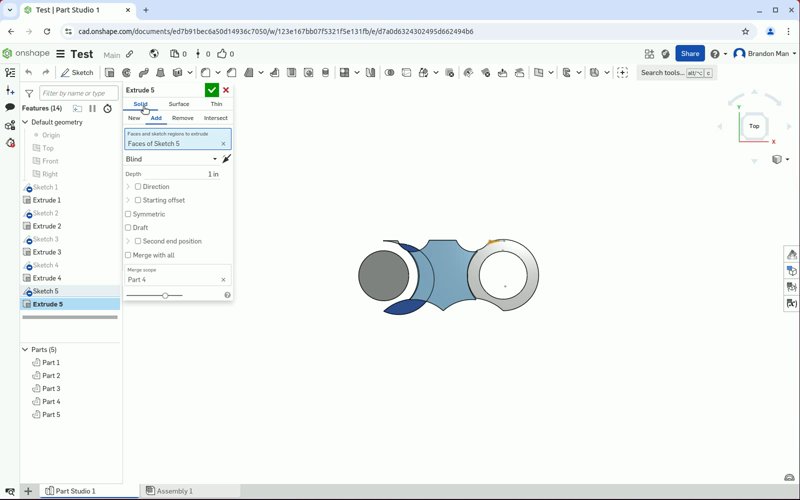
click(143, 106)
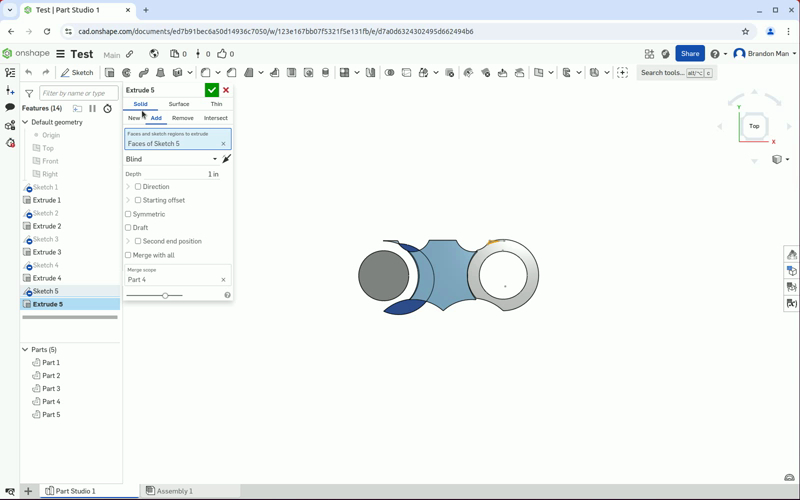
mouse_move(137, 120)
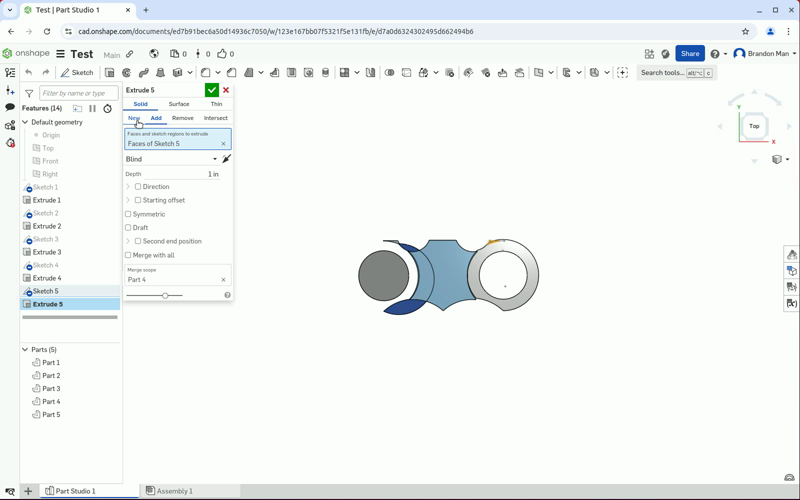
click(137, 120)
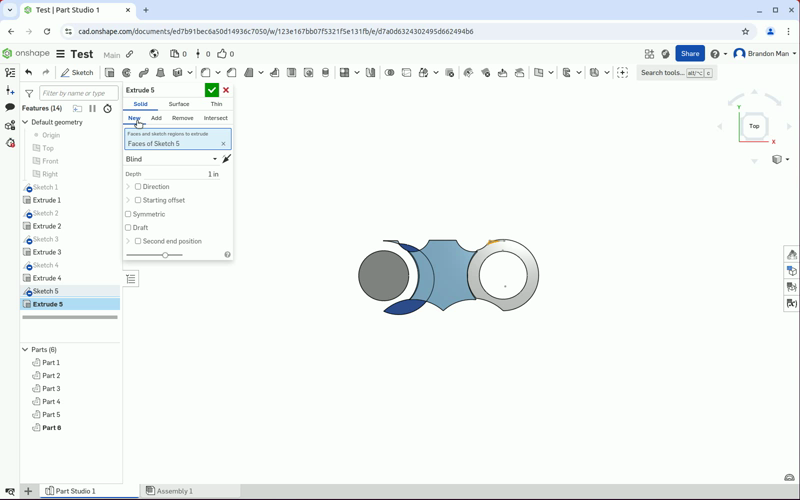
key(tab, 4)
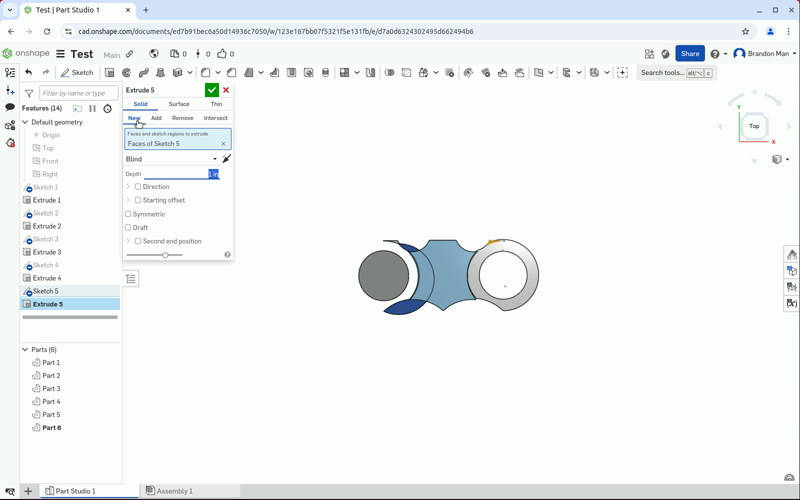
text(3.129)
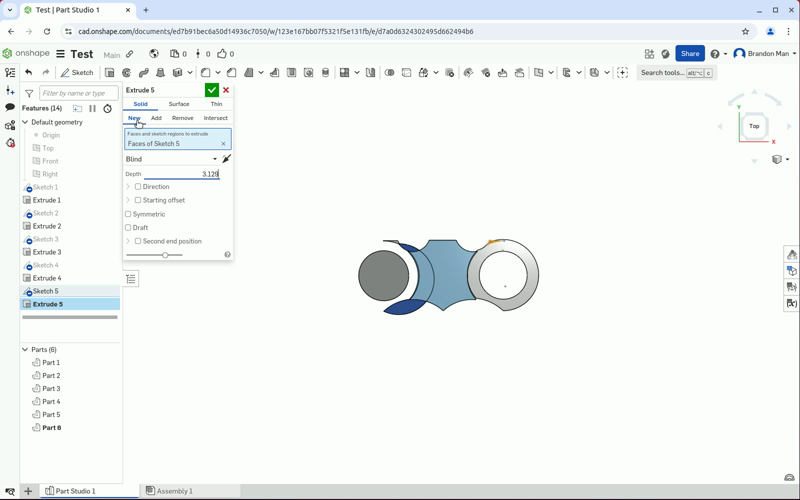
key(enter)
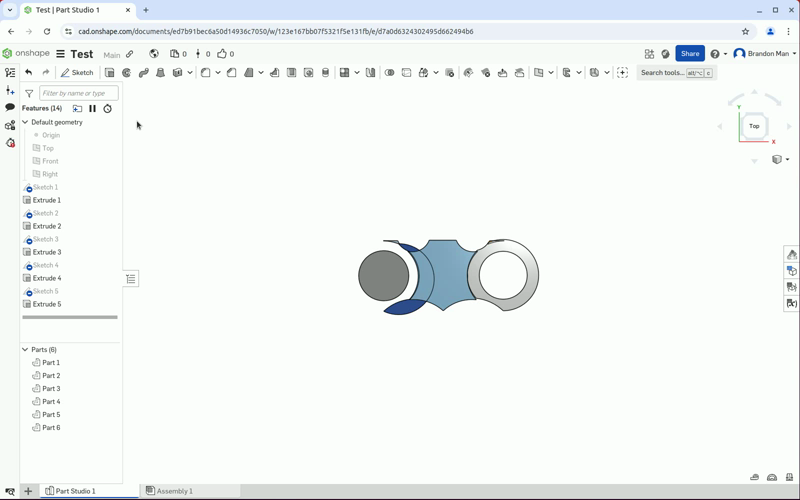
key(shift+h)
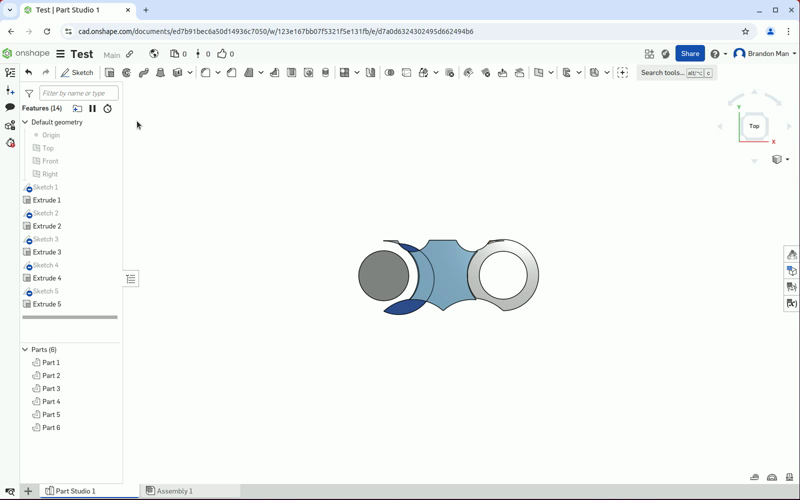
key(shift+h)
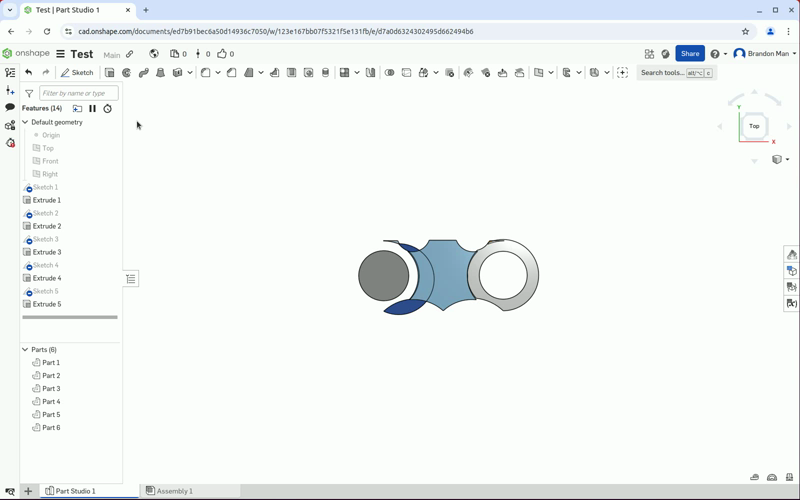
mouse_move(73, 189)
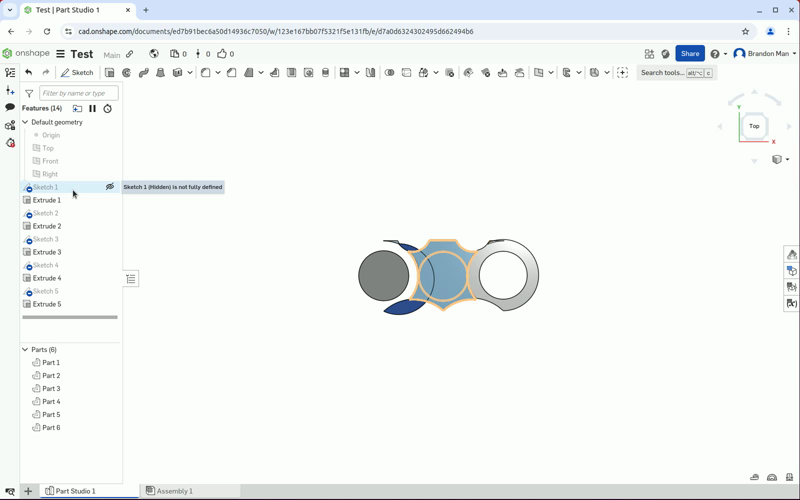
click(73, 189)
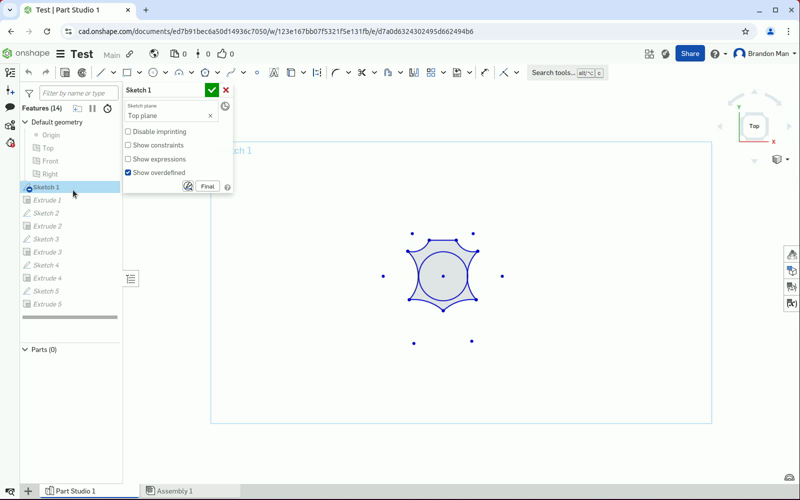
mouse_move(229, 92)
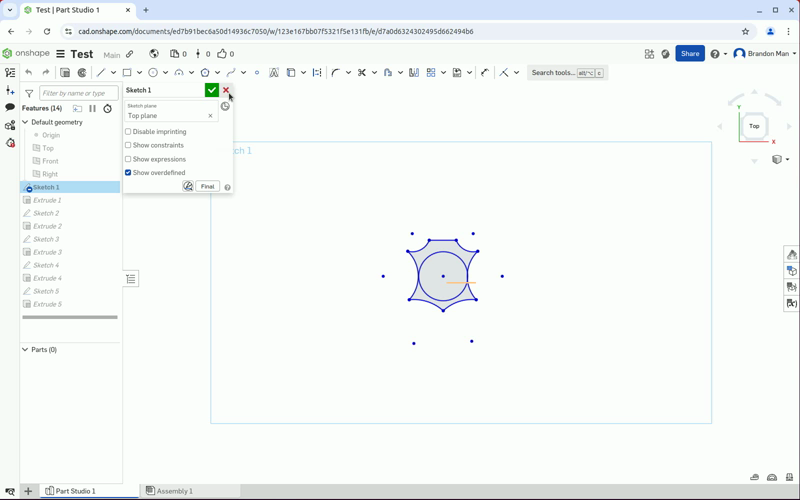
click(229, 92)
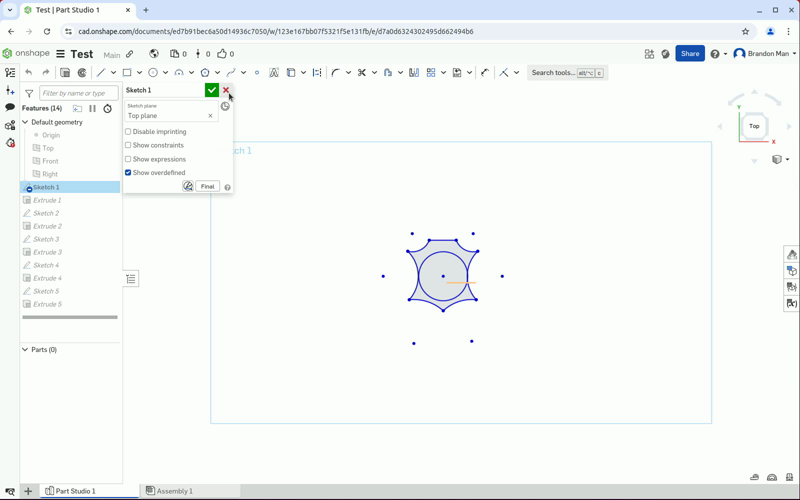
key(shift+s)
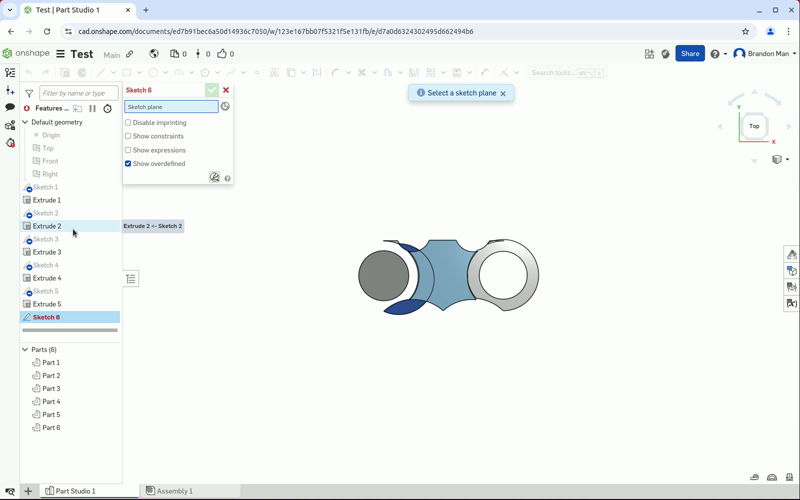
scroll(3)
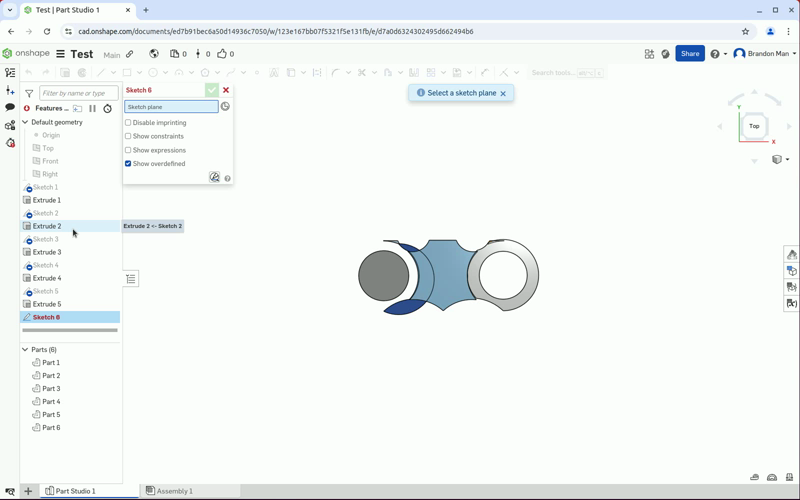
mouse_move(73, 150)
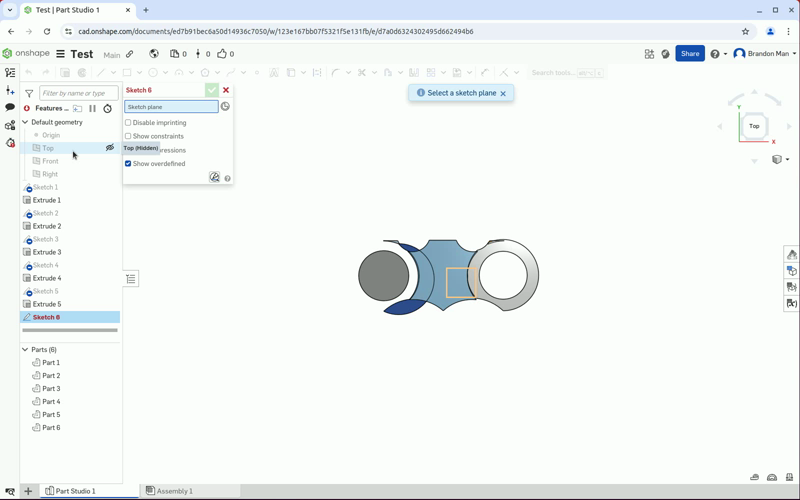
click(73, 150)
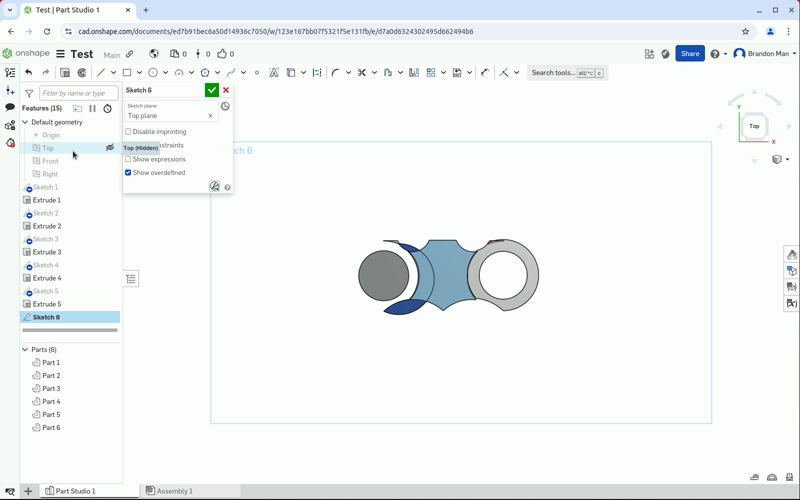
mouse_move(73, 352)
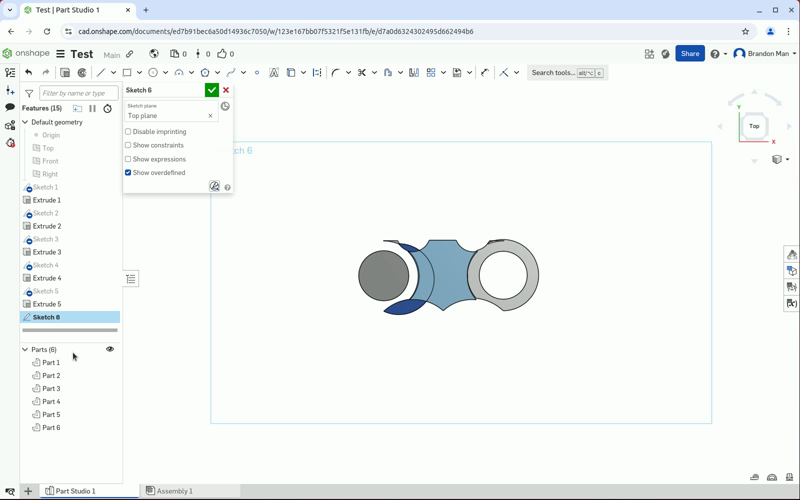
key(y)
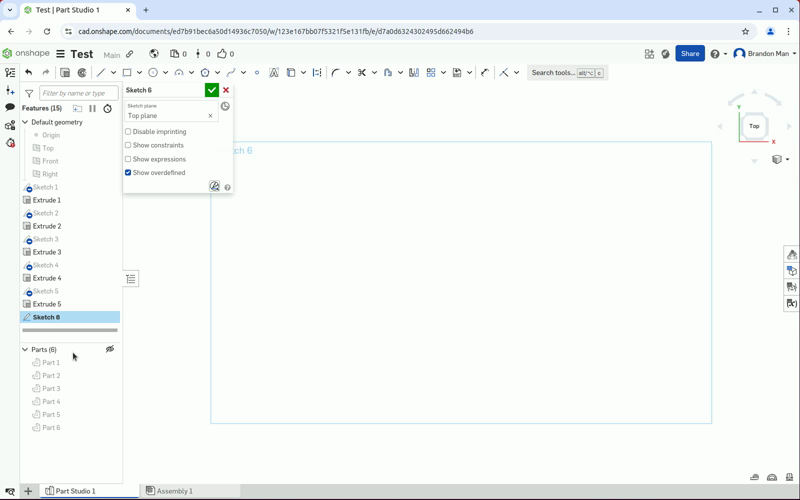
key(l)
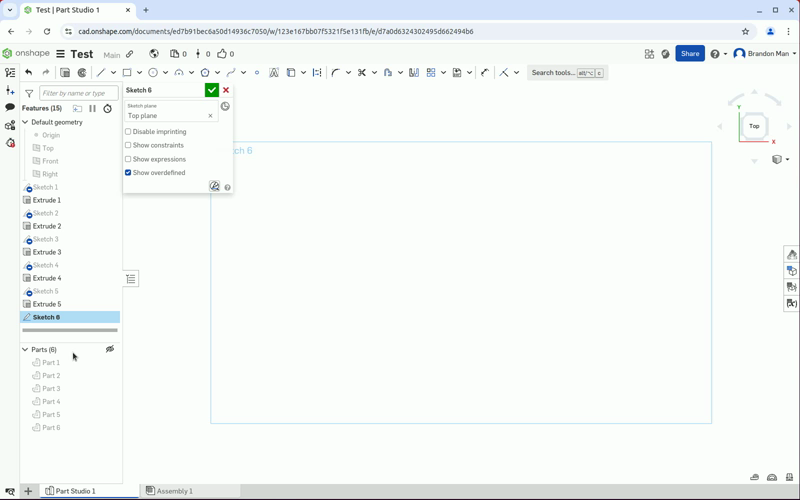
key_down(shift)
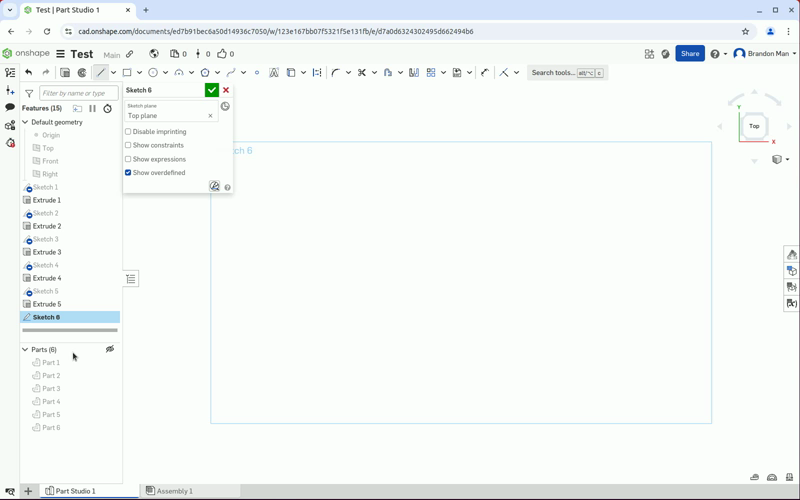
mouse_move(429, 240)
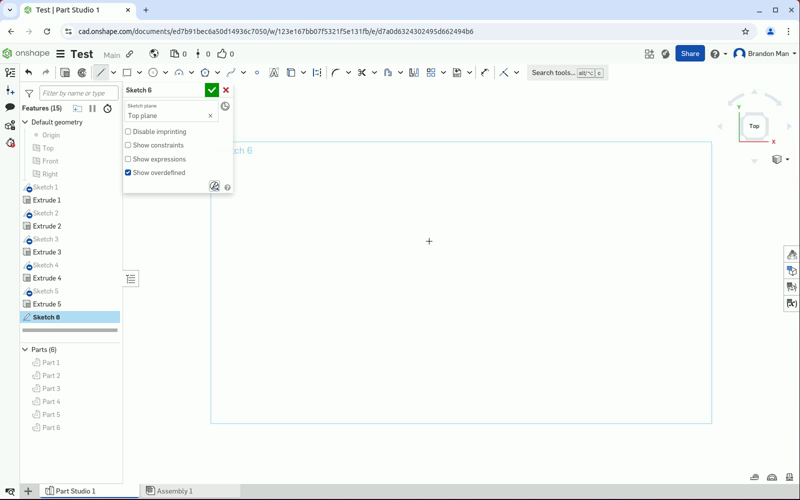
click(429, 240)
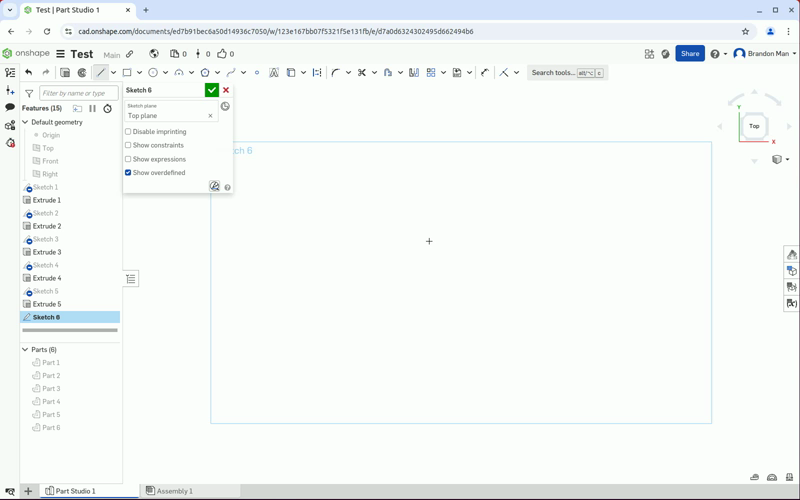
key_up(shift)
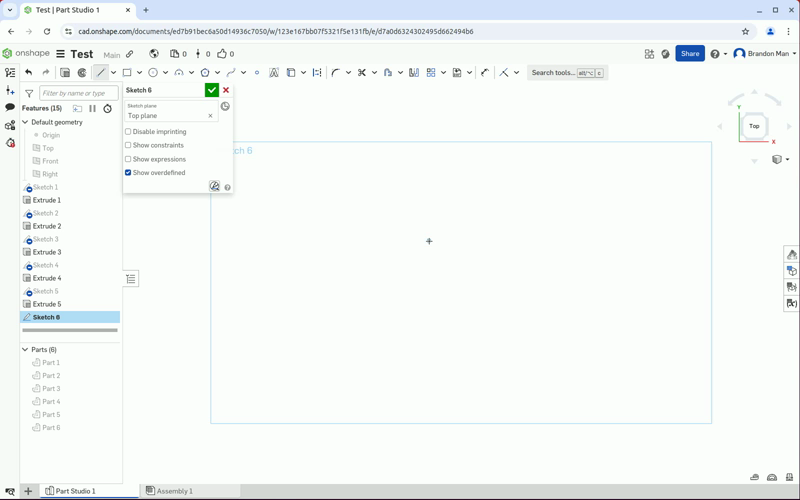
key_down(shift)
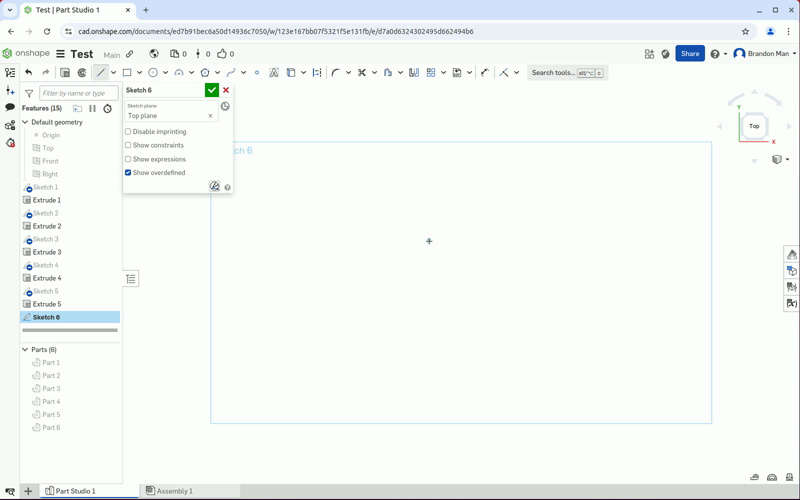
mouse_move(459, 240)
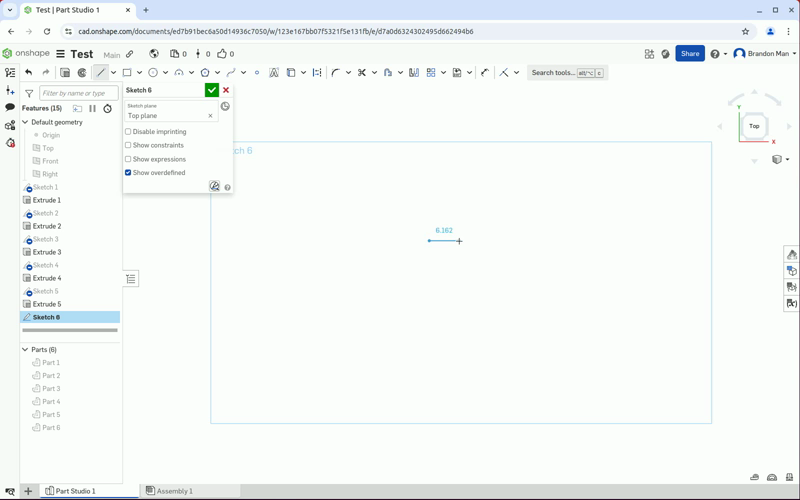
mouse_move(456, 240)
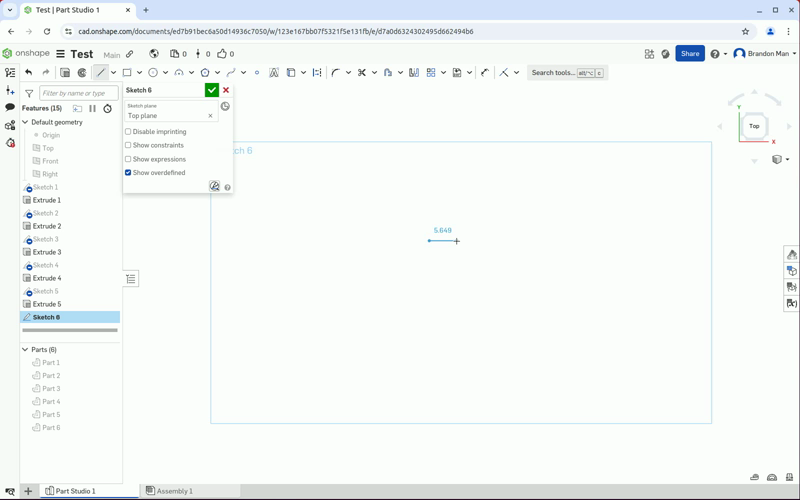
click(456, 240)
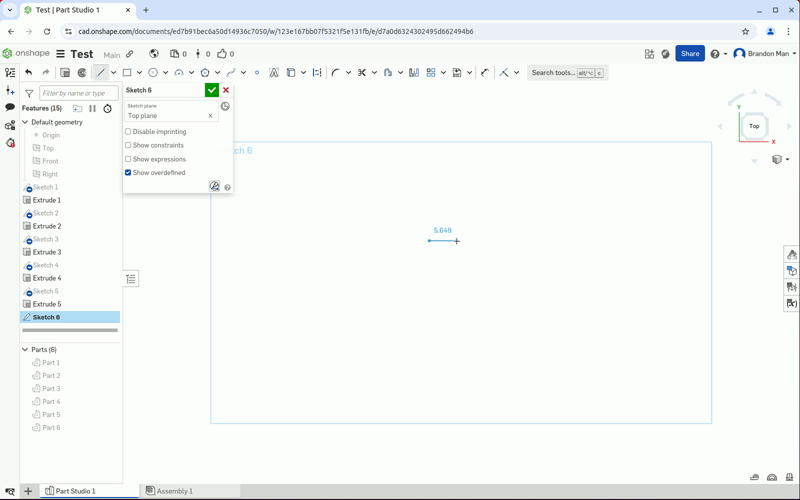
key_up(shift)
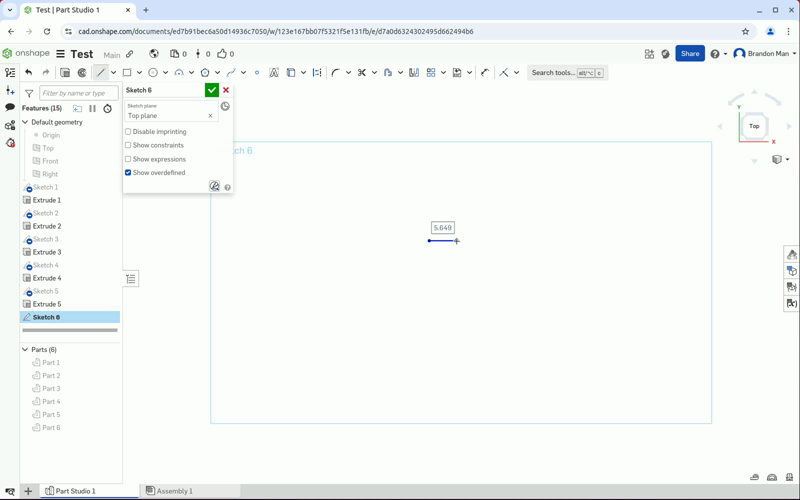
key(esc)
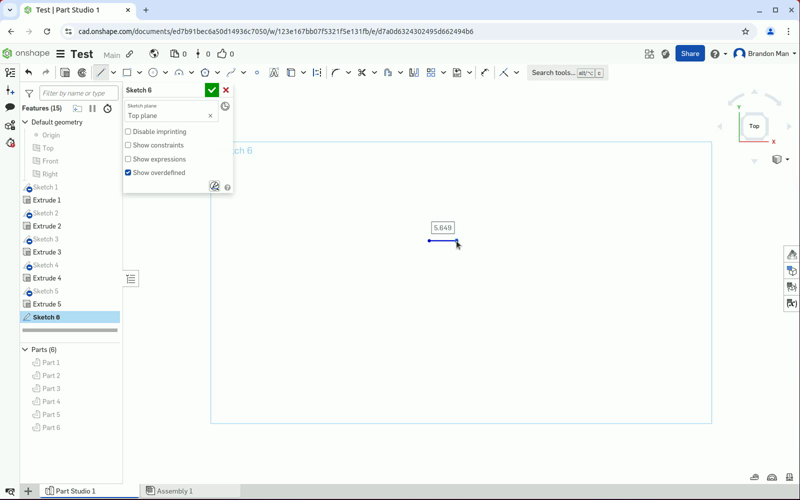
key(a)
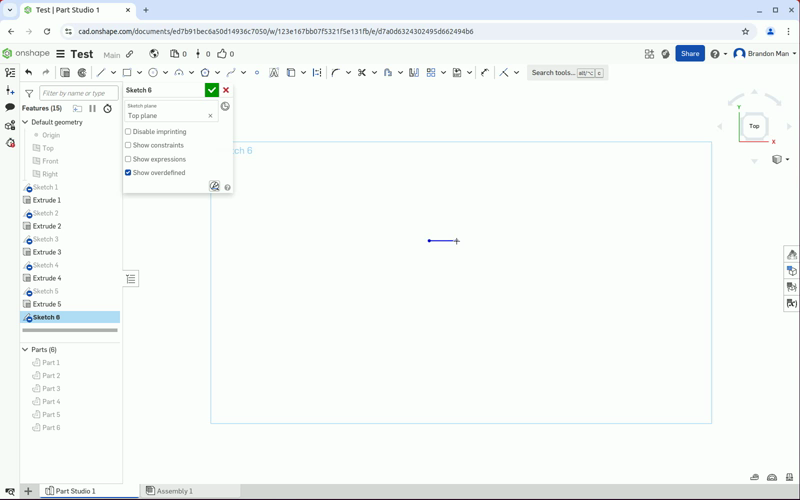
mouse_move(456, 240)
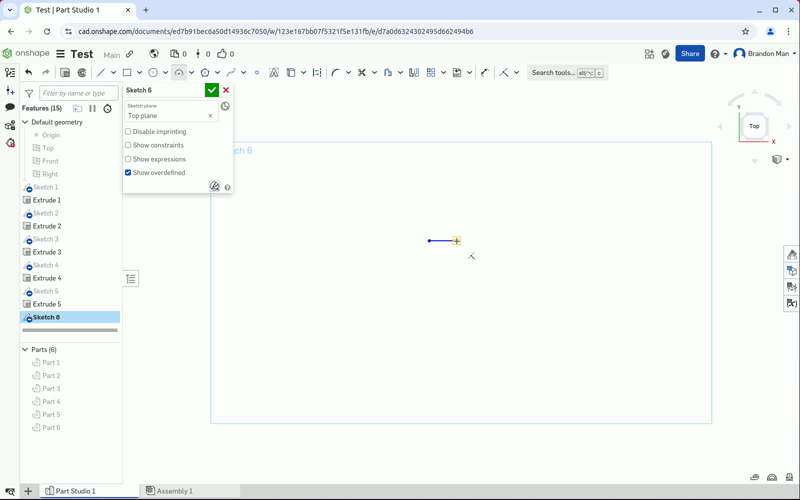
click(456, 240)
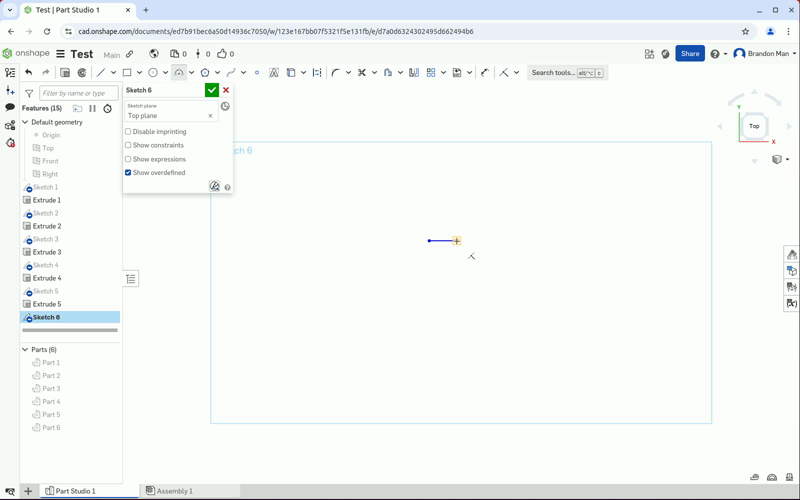
key_down(shift)
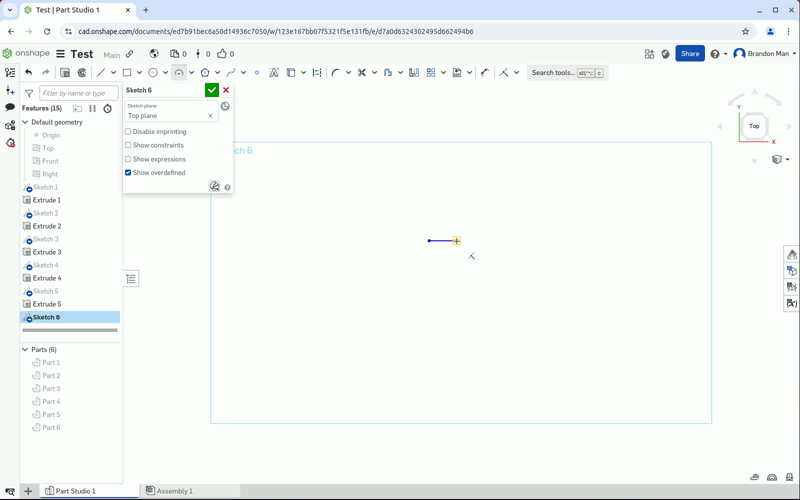
mouse_move(456, 227)
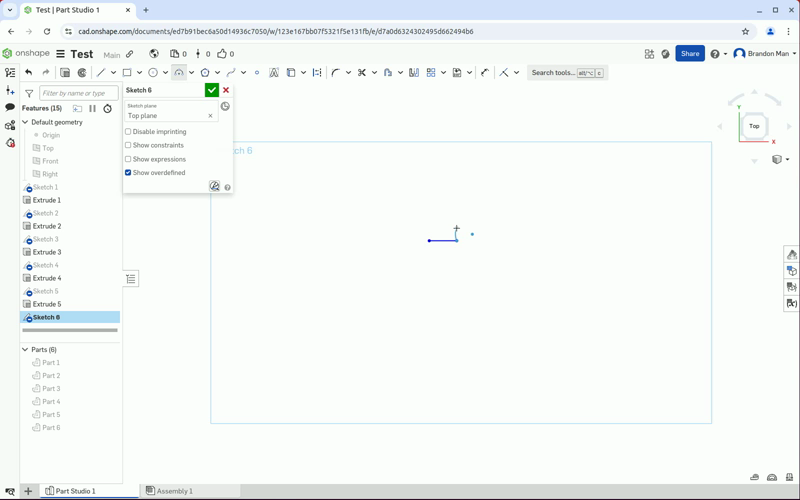
click(456, 227)
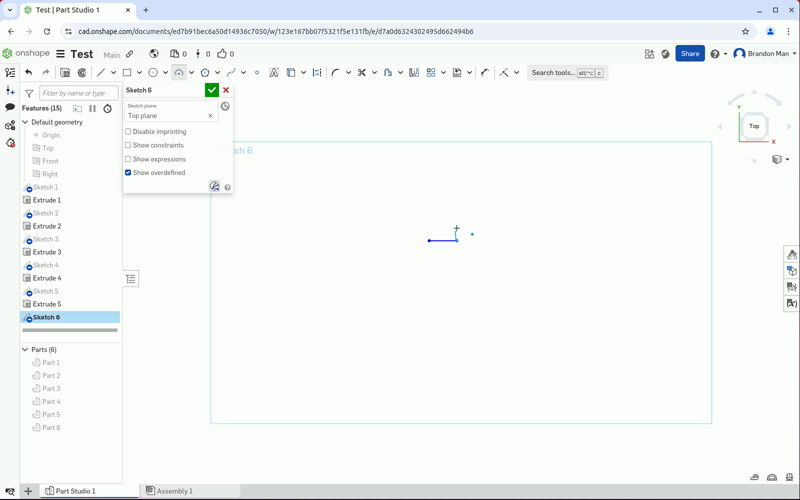
mouse_move(455, 234)
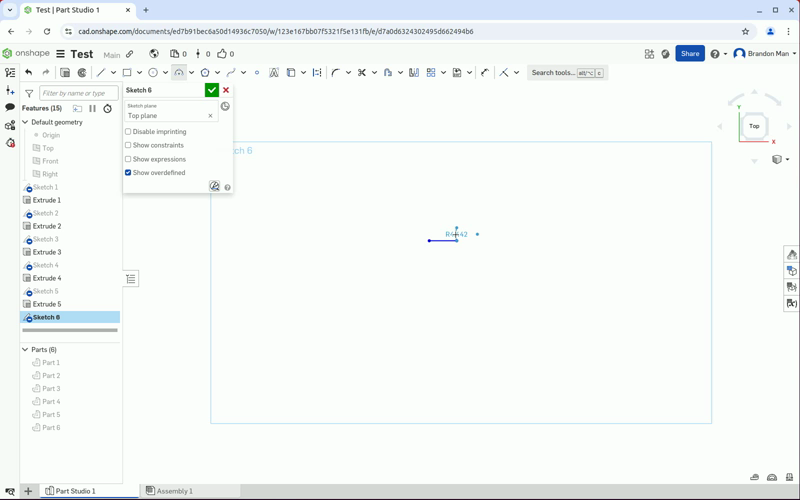
click(455, 234)
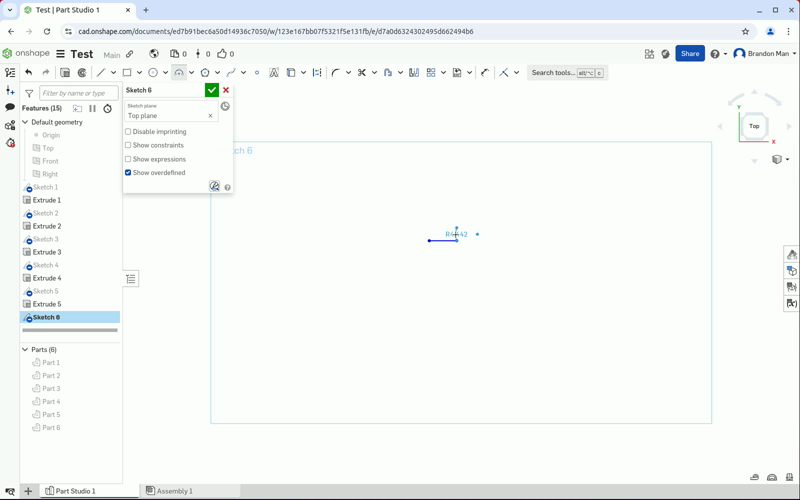
key_up(shift)
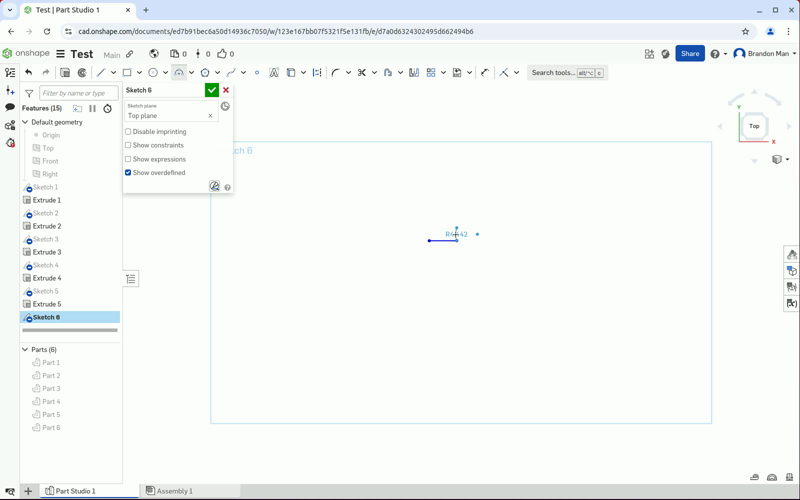
key(esc)
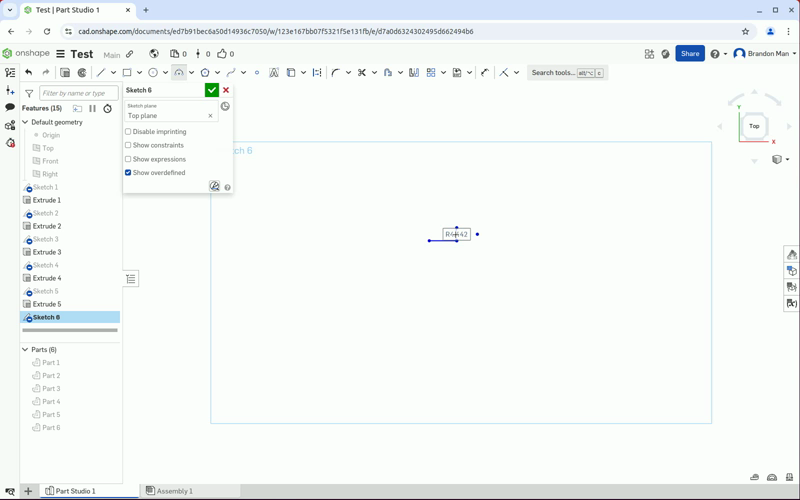
key(l)
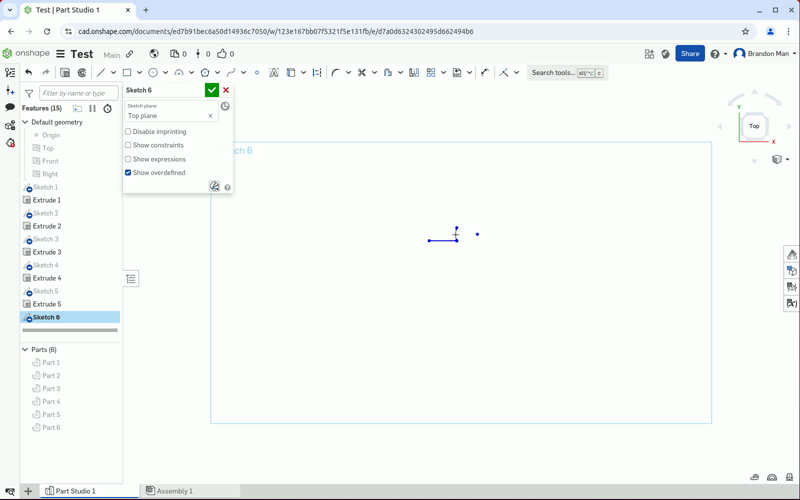
mouse_move(456, 227)
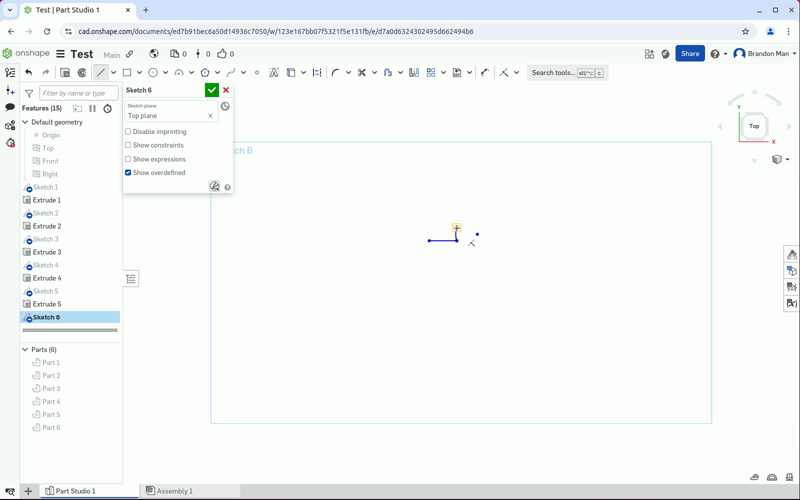
click(456, 227)
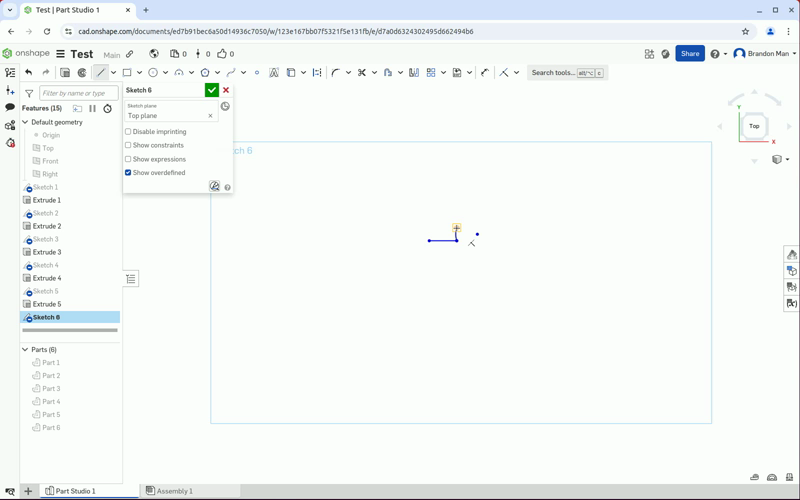
key_down(shift)
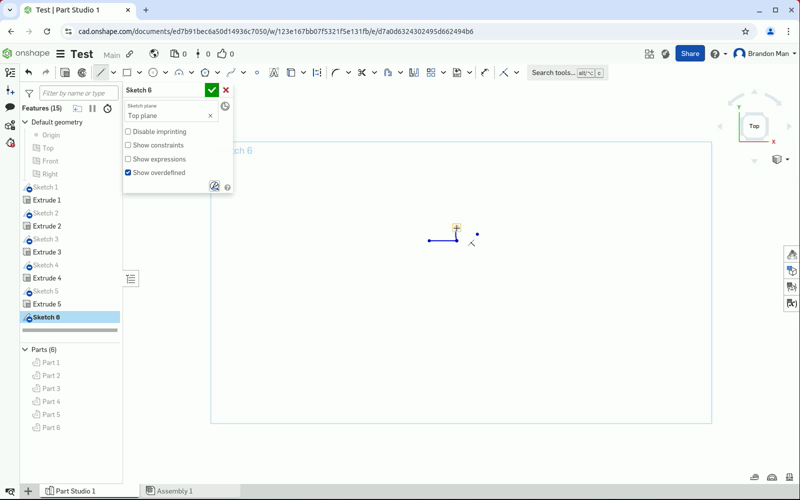
mouse_move(486, 227)
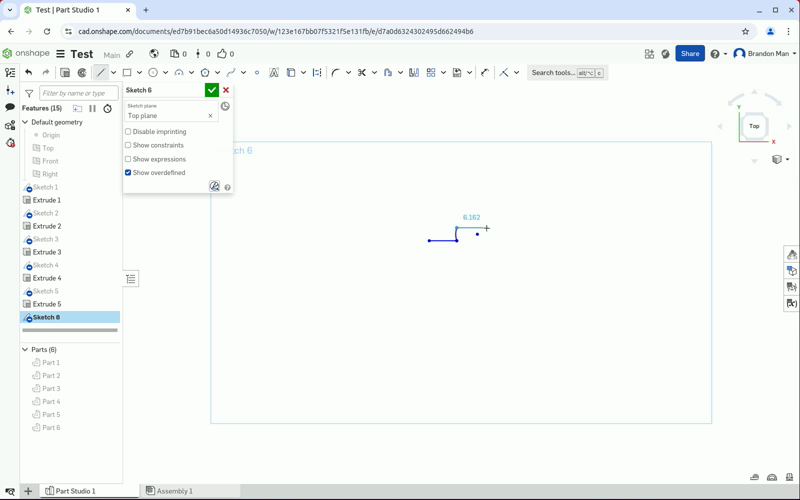
mouse_move(452, 231)
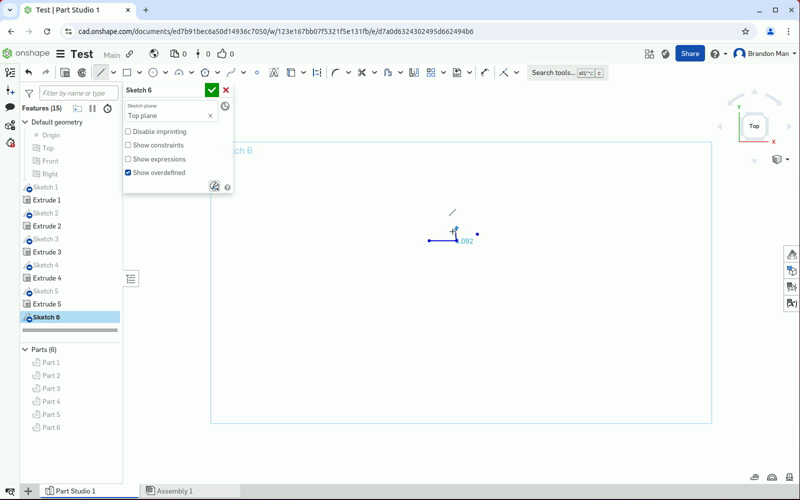
scroll(6)
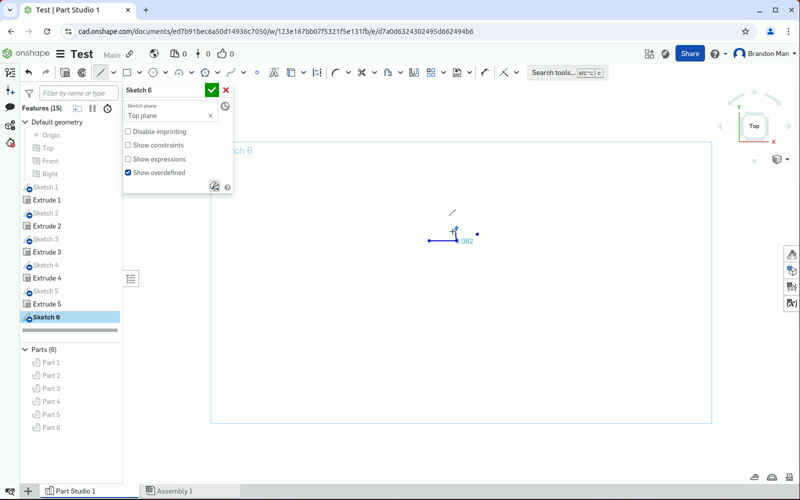
scroll(6)
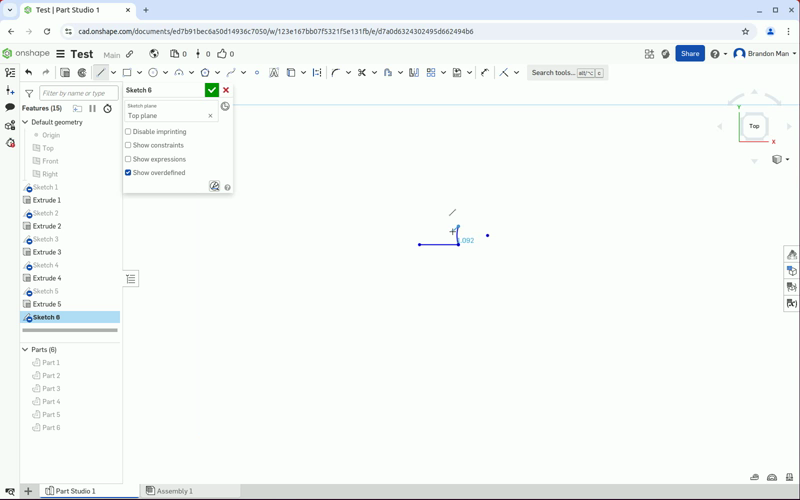
scroll(6)
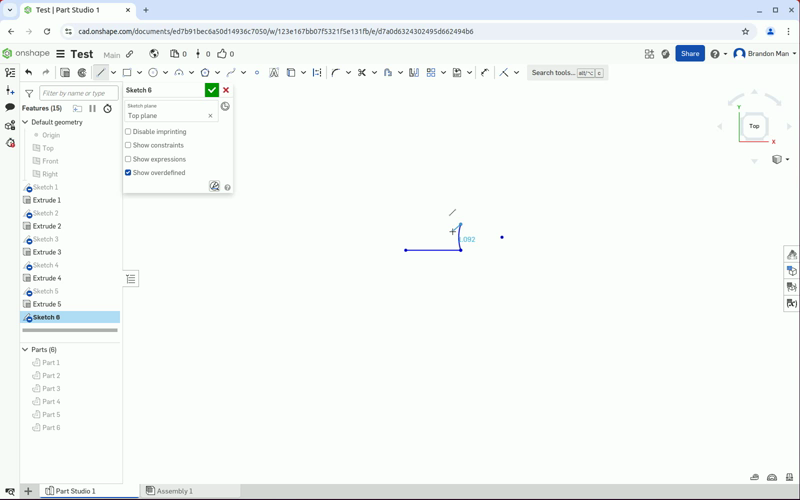
scroll(6)
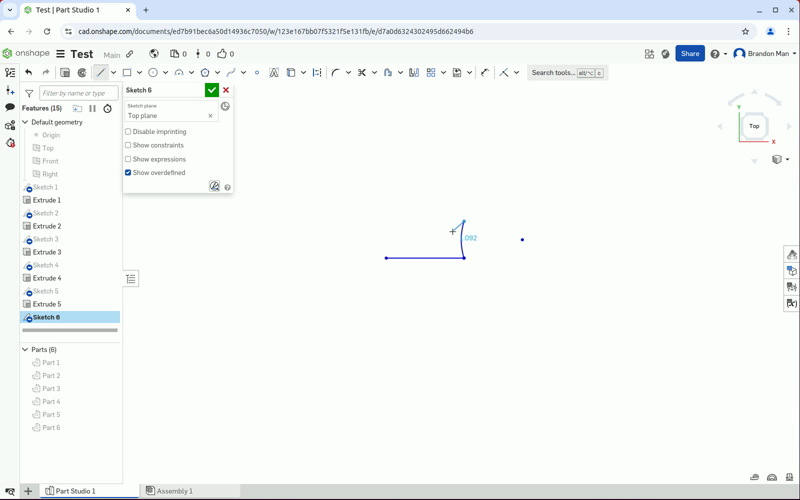
scroll(6)
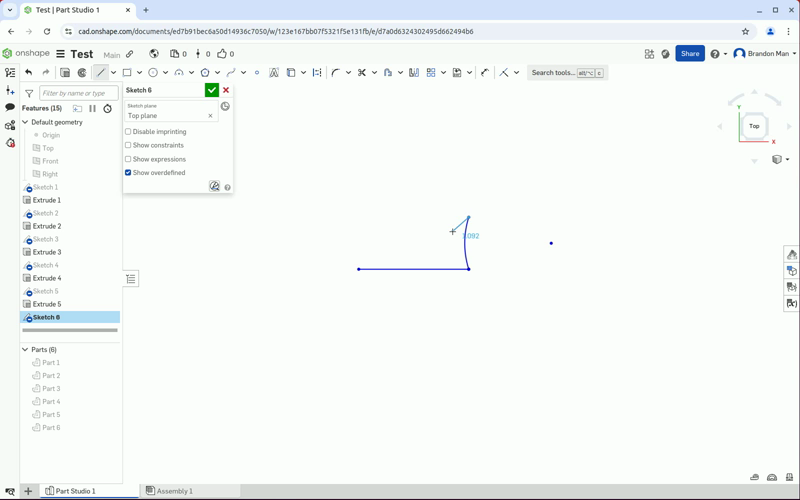
scroll(6)
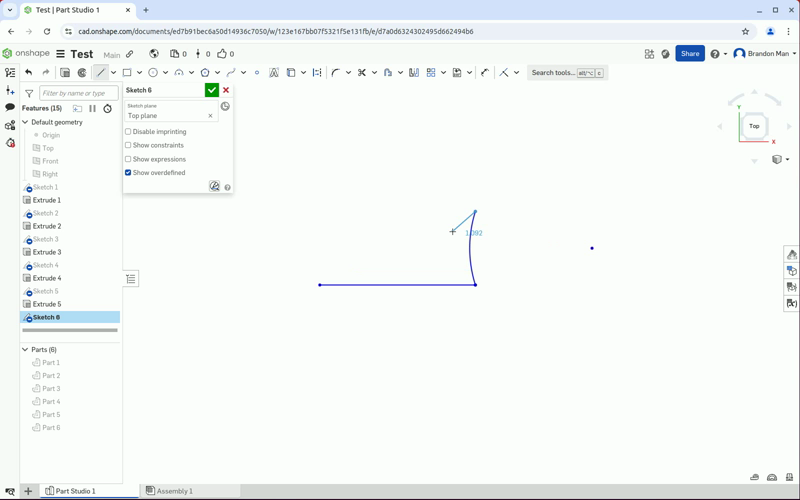
scroll(6)
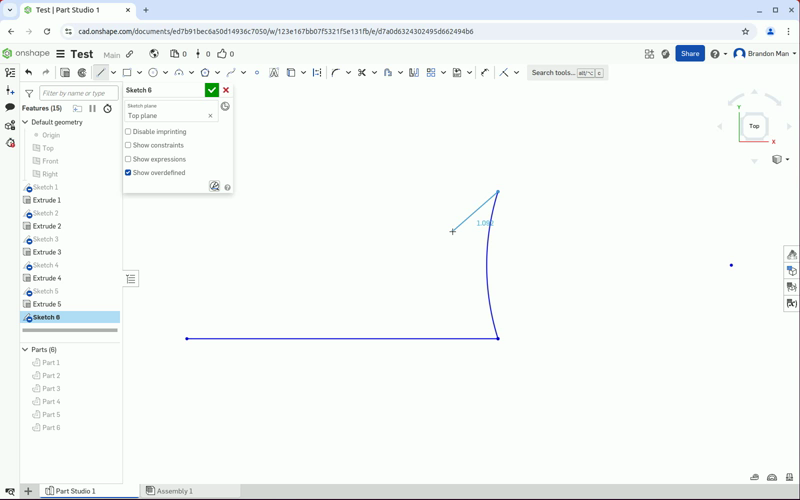
click(452, 231)
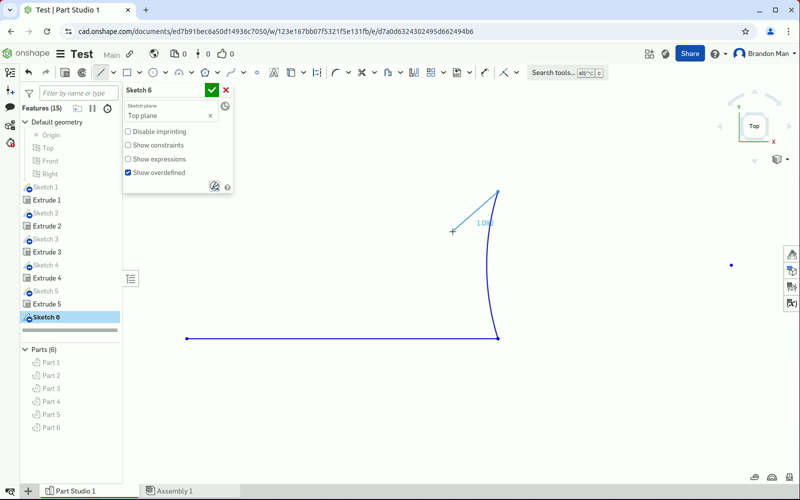
scroll(-6)
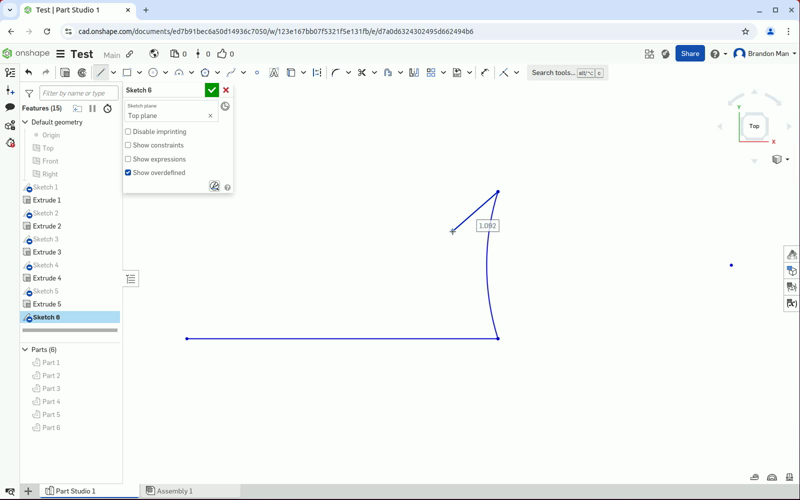
scroll(-6)
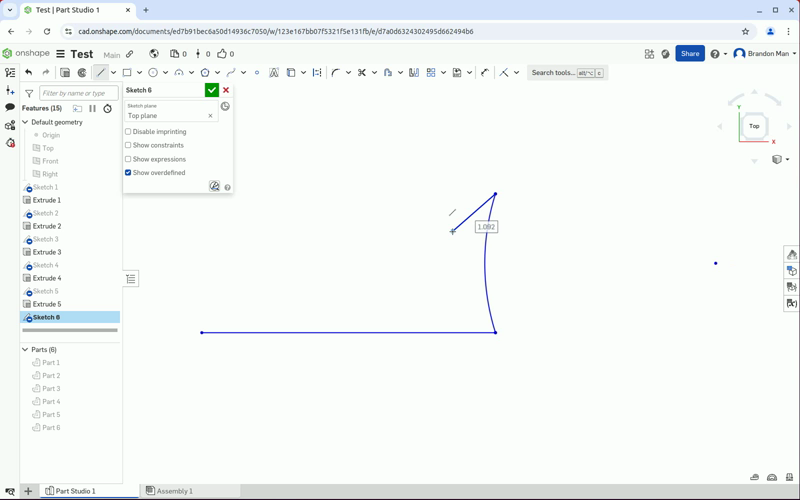
scroll(-6)
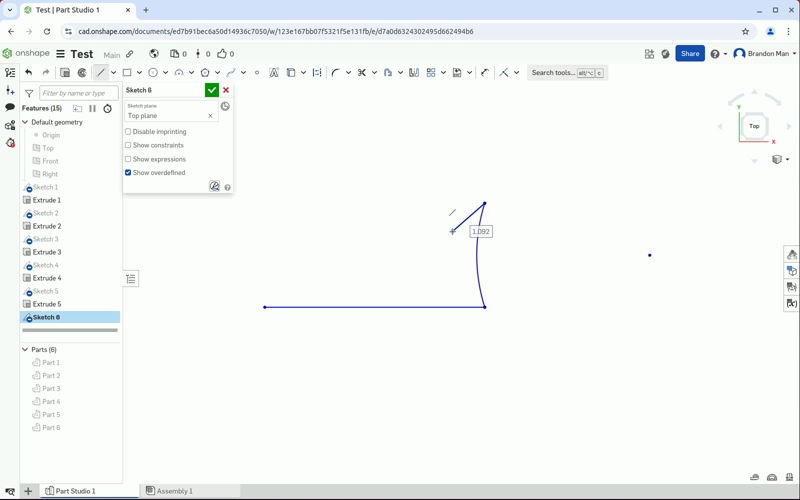
scroll(-6)
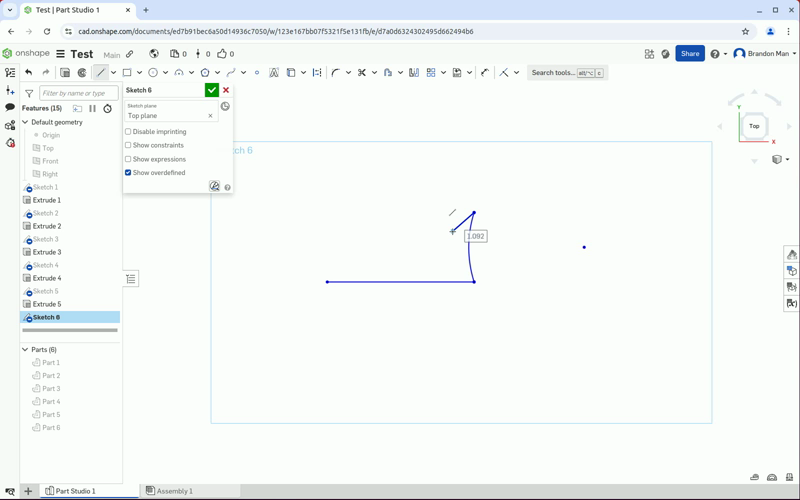
scroll(-6)
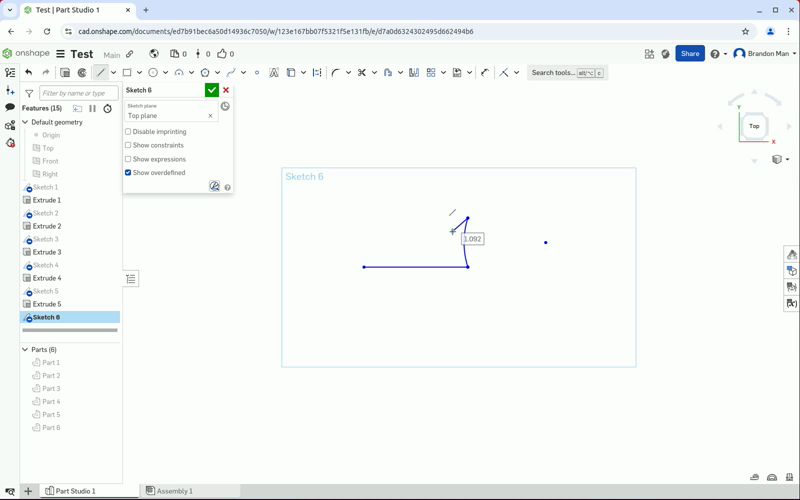
scroll(-6)
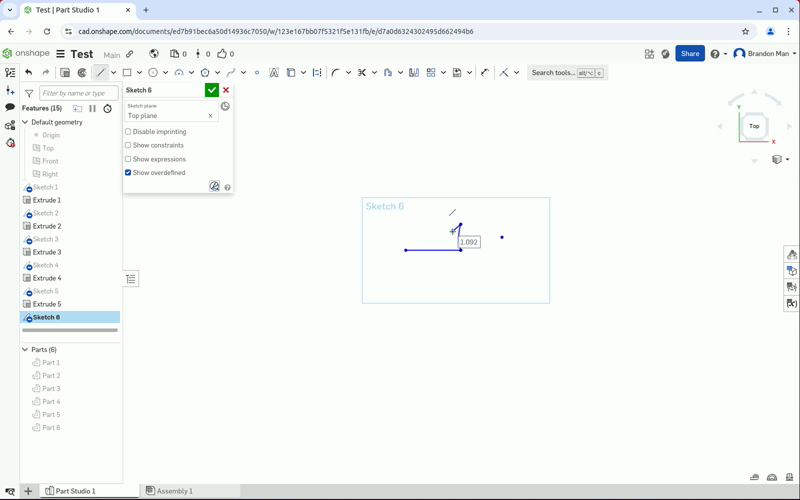
scroll(-6)
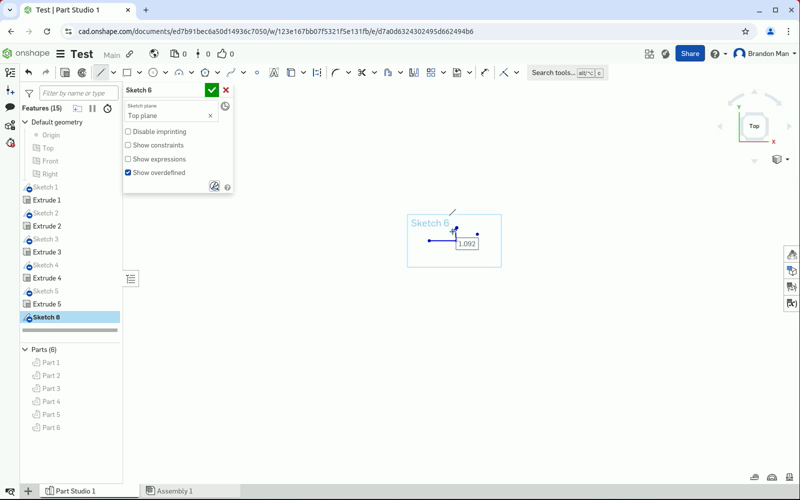
key_up(shift)
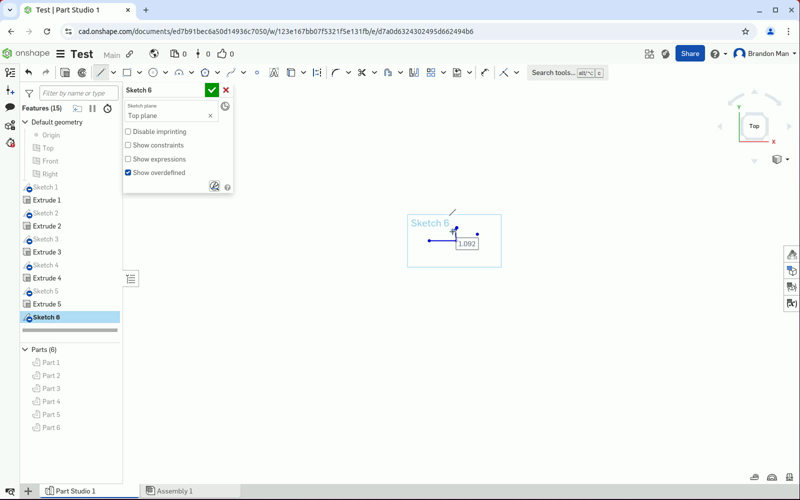
key(esc)
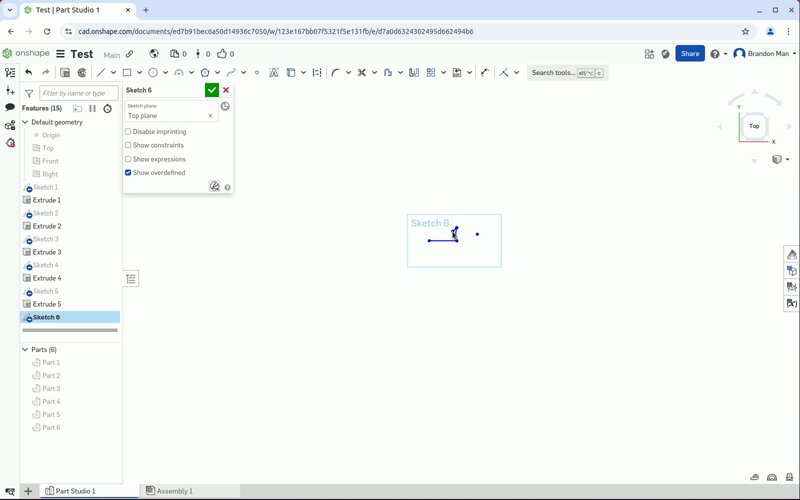
key(a)
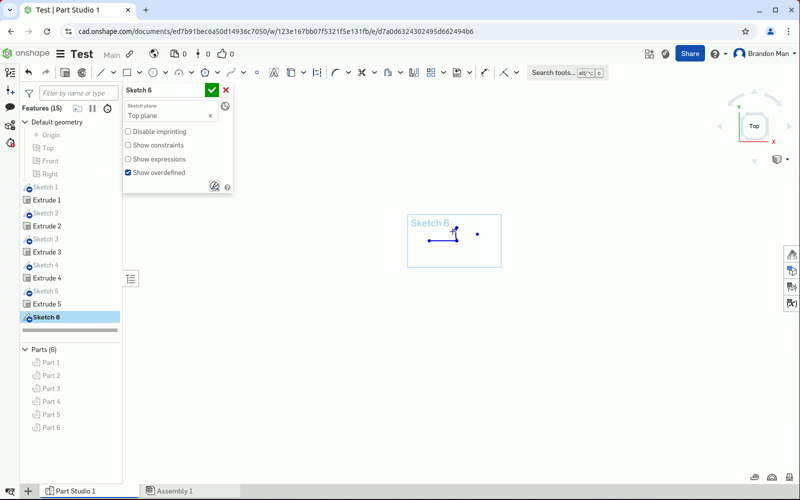
mouse_move(452, 231)
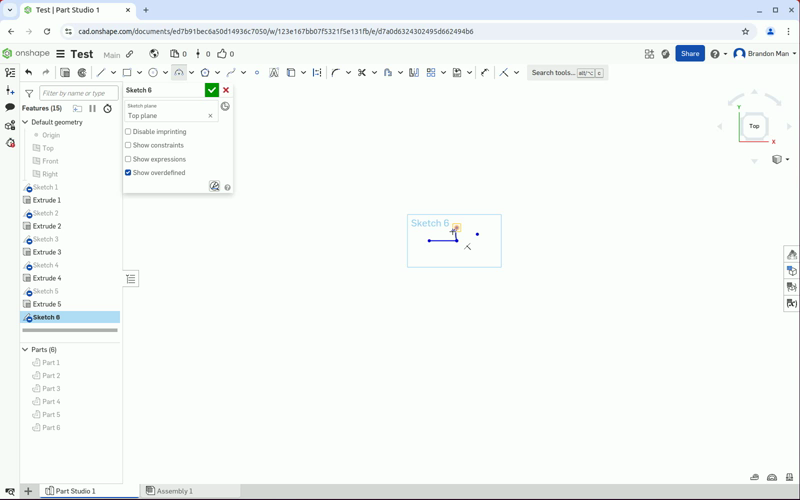
scroll(6)
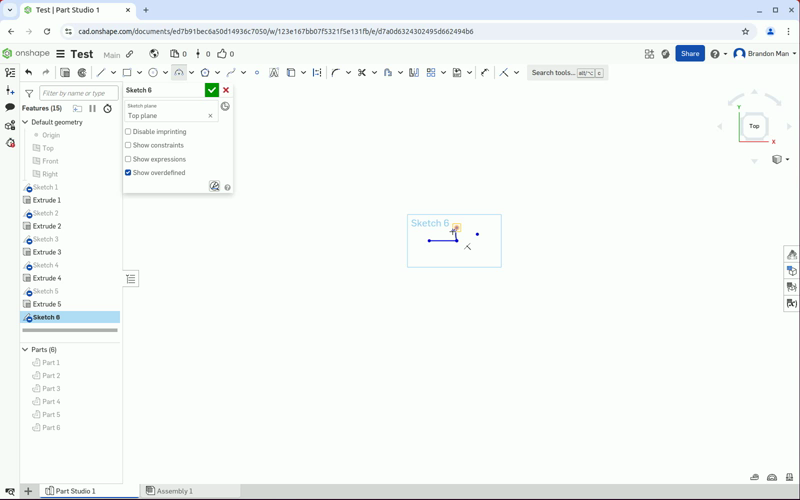
scroll(6)
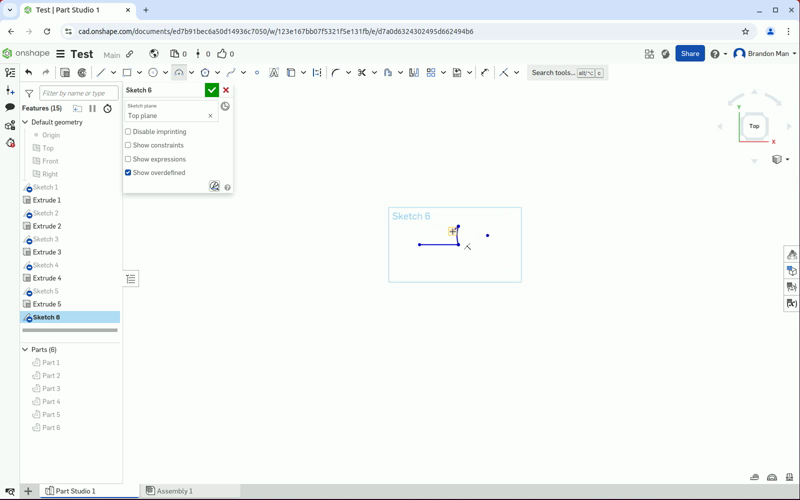
scroll(6)
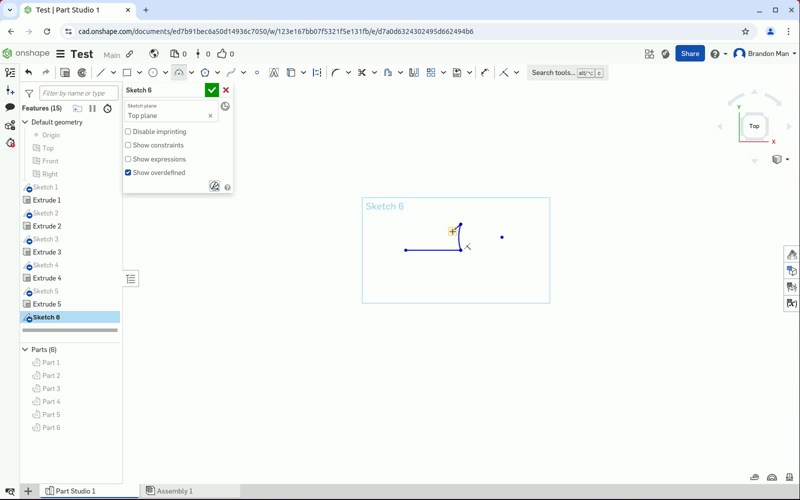
scroll(6)
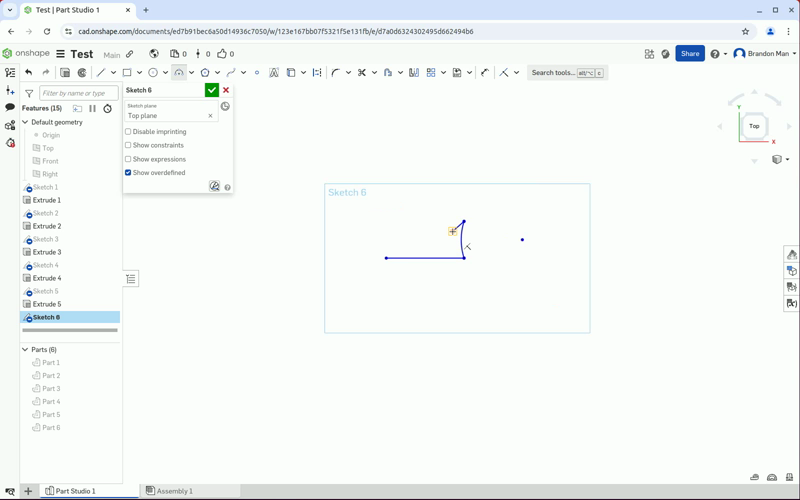
scroll(6)
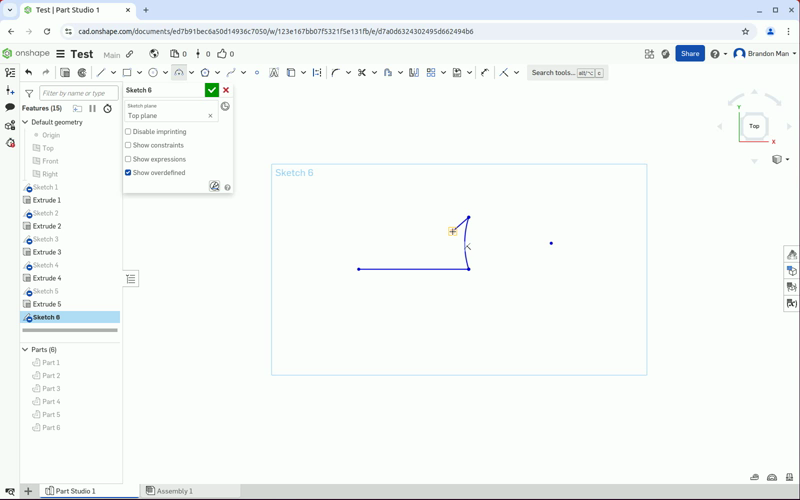
scroll(6)
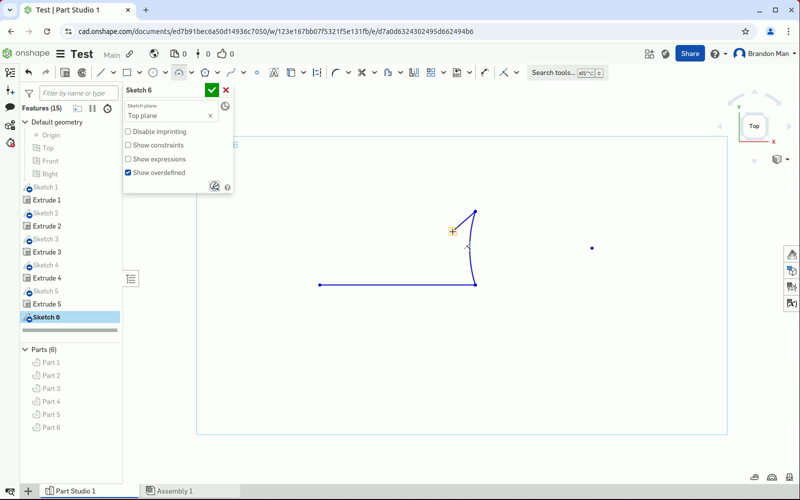
scroll(6)
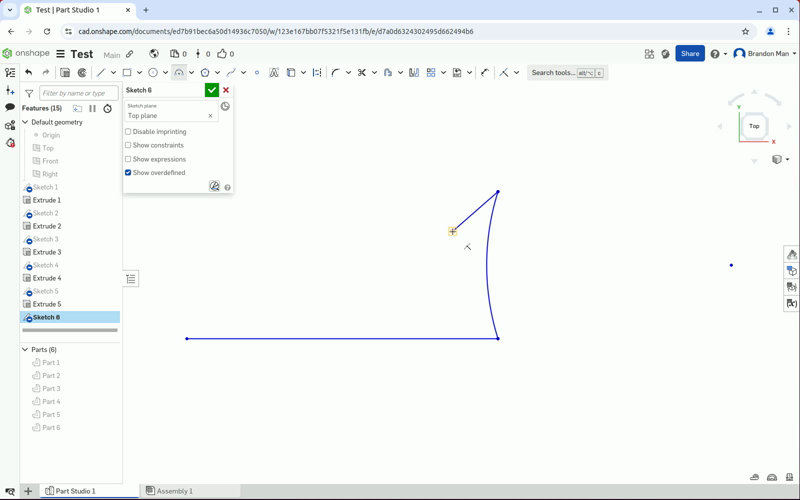
click(452, 231)
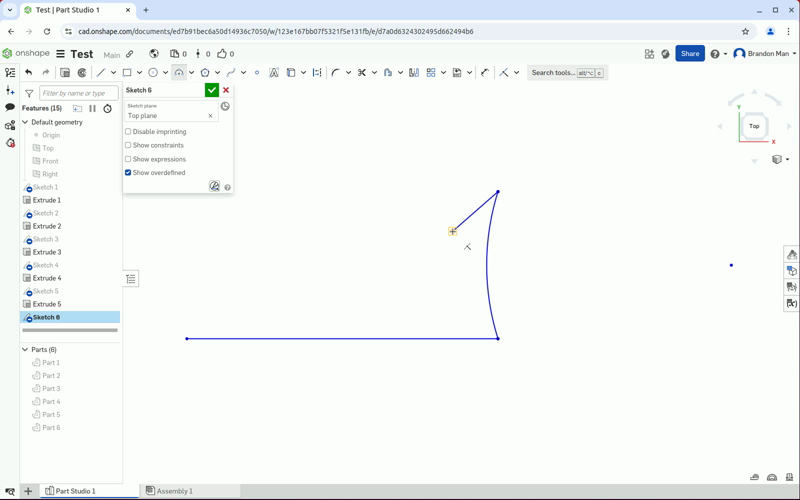
scroll(-6)
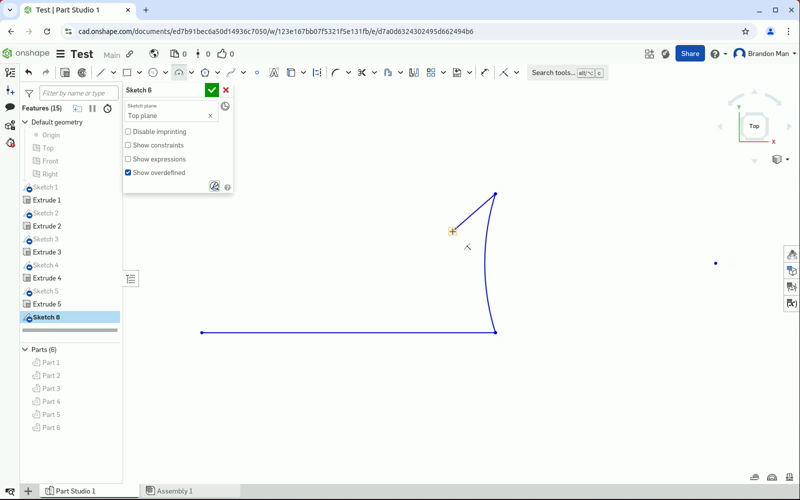
scroll(-6)
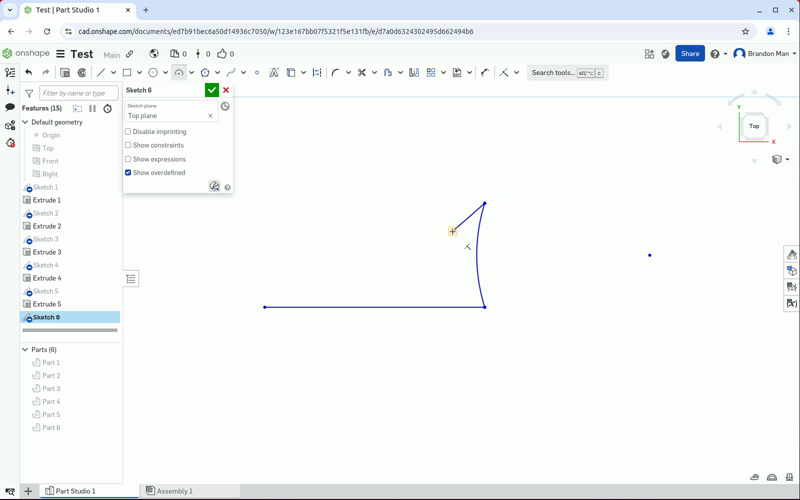
scroll(-6)
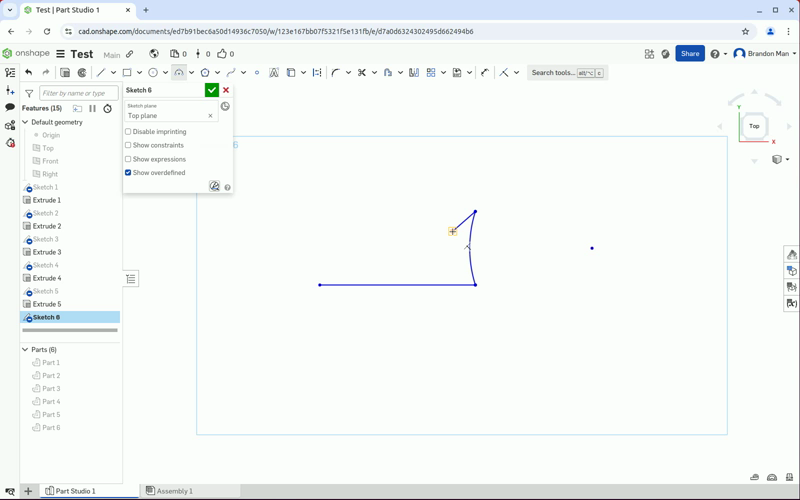
scroll(-6)
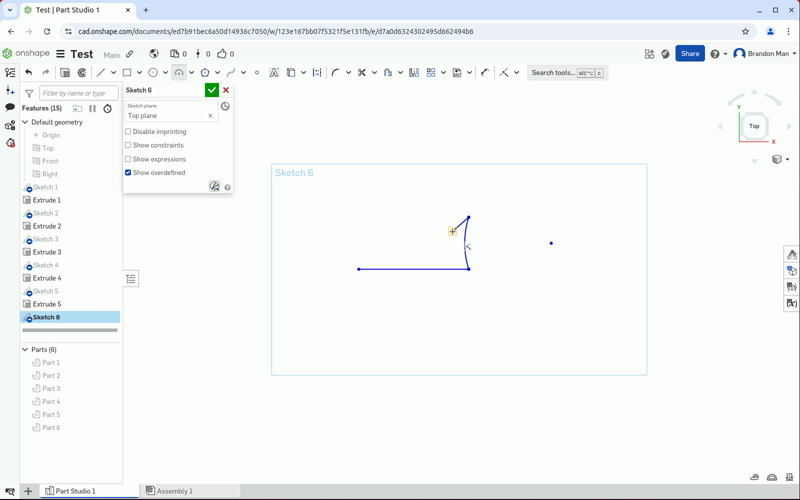
scroll(-6)
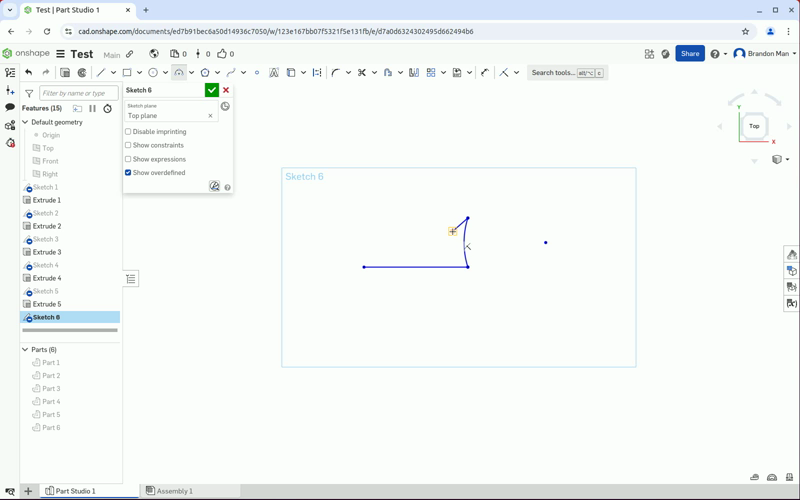
scroll(-6)
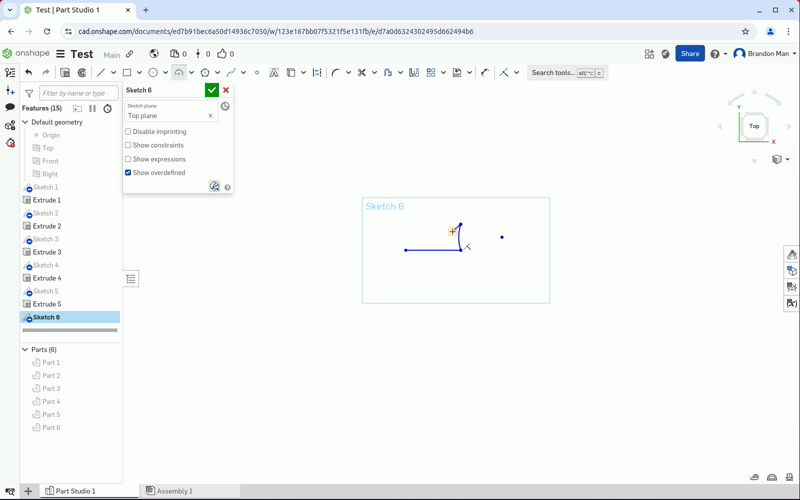
scroll(-6)
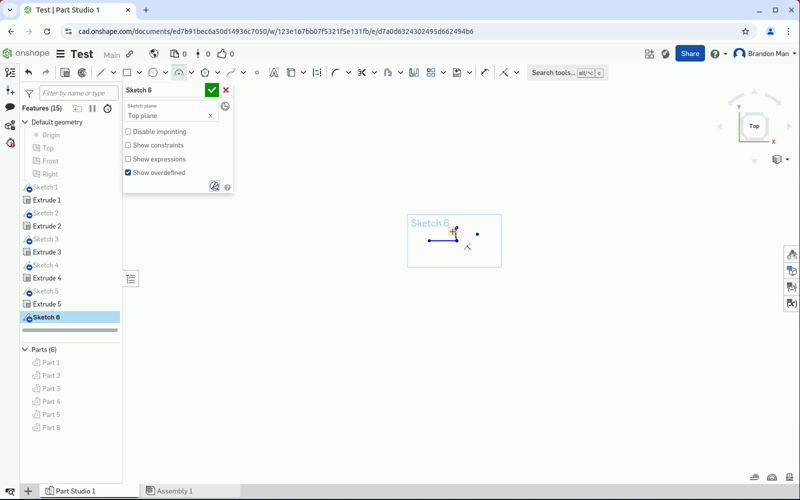
key_down(shift)
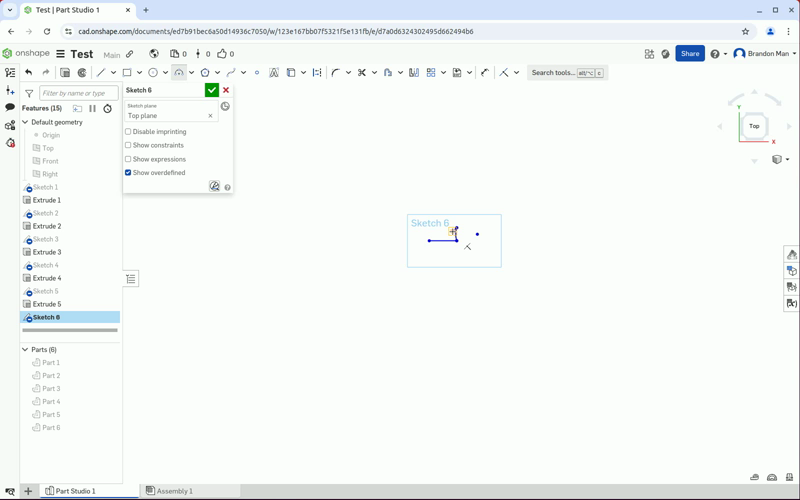
mouse_move(433, 231)
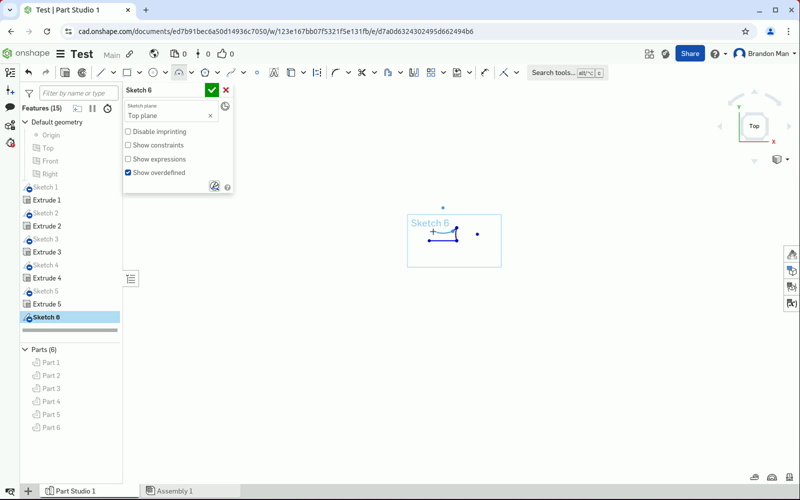
click(433, 231)
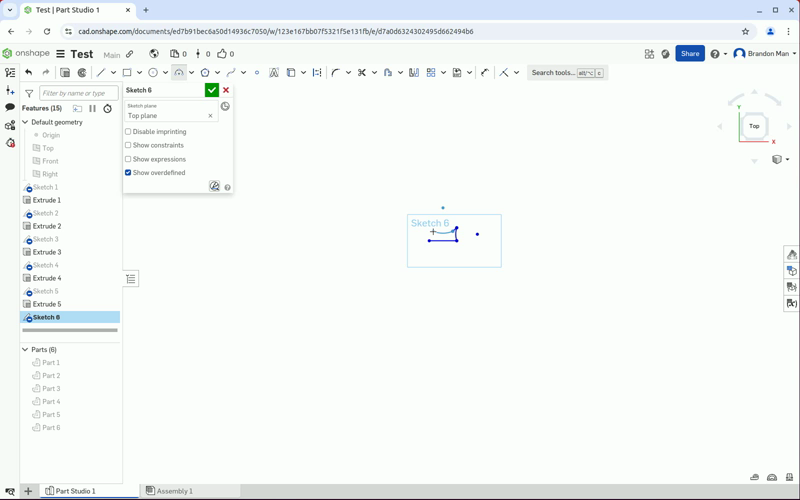
mouse_move(443, 235)
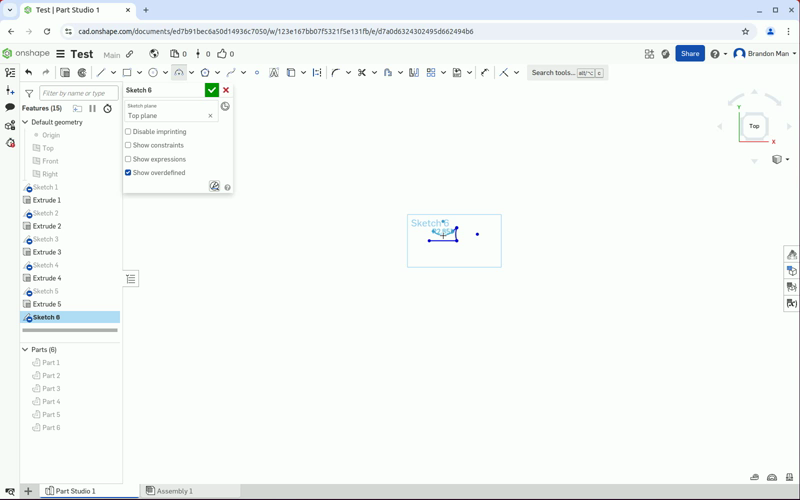
click(443, 235)
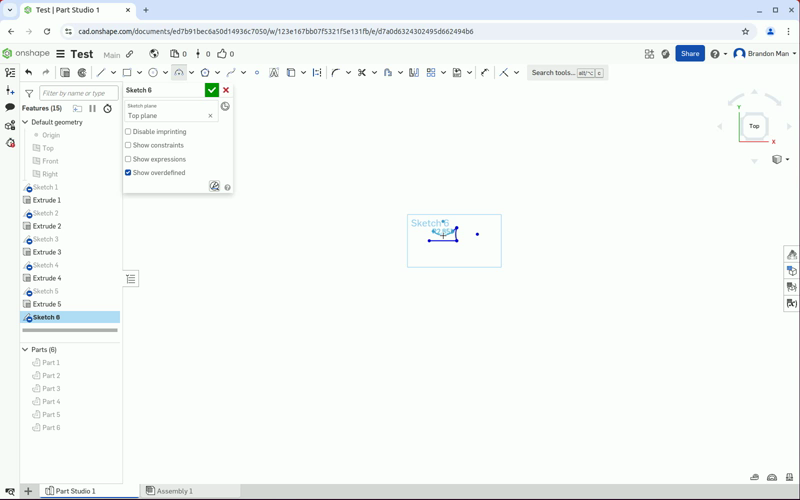
key_up(shift)
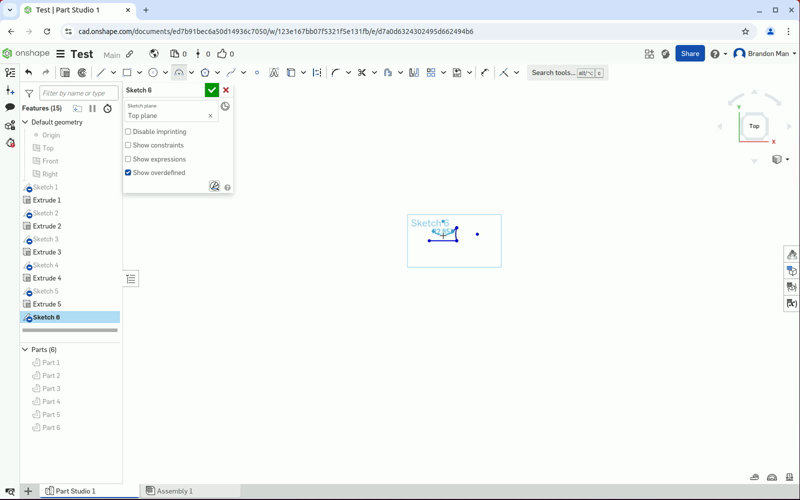
key(esc)
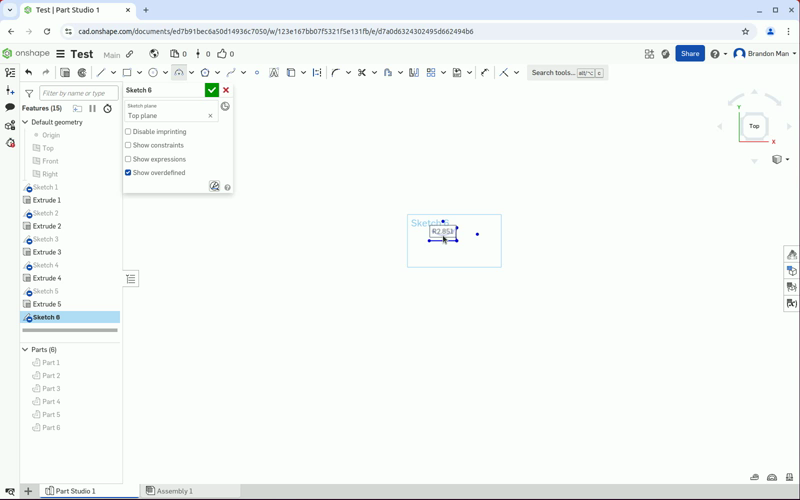
key(l)
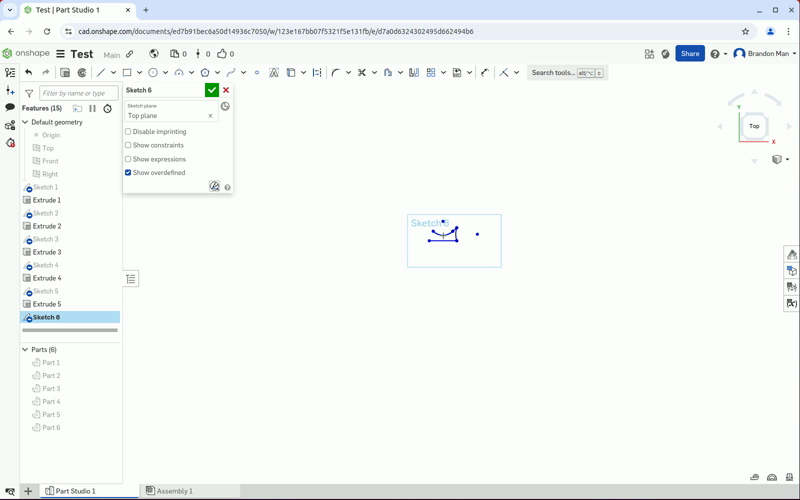
mouse_move(433, 231)
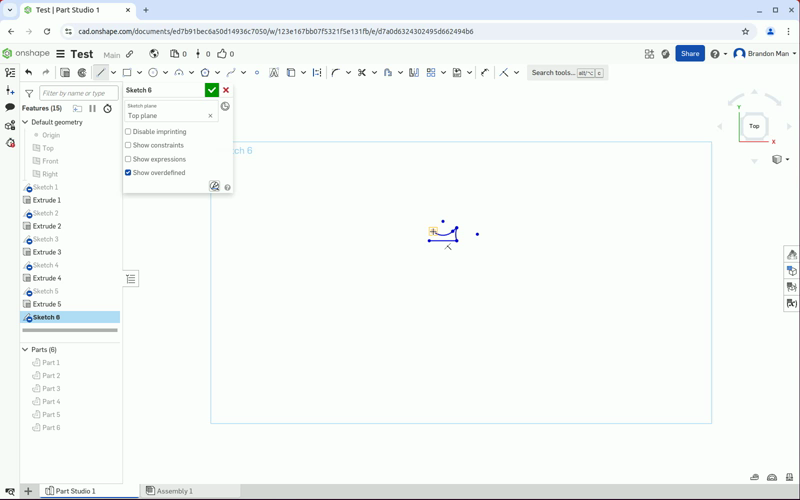
click(433, 231)
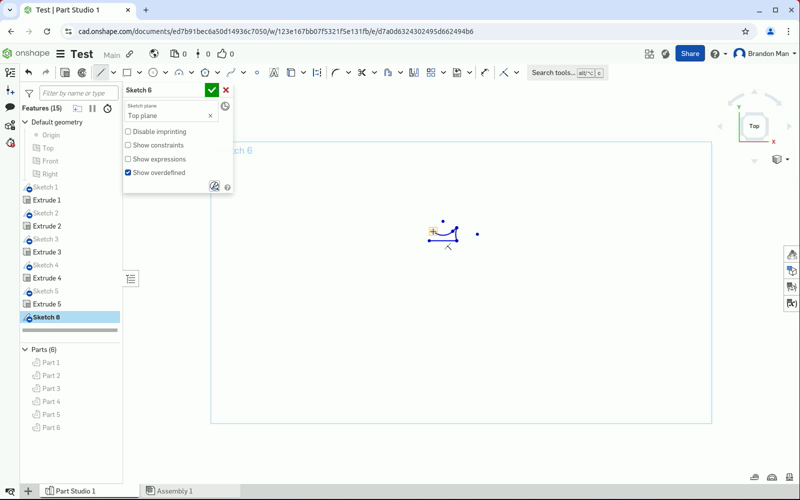
key_down(shift)
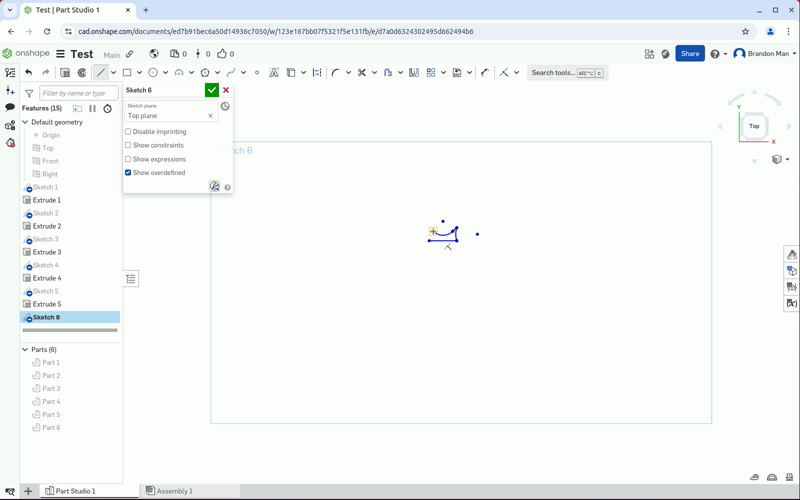
mouse_move(463, 231)
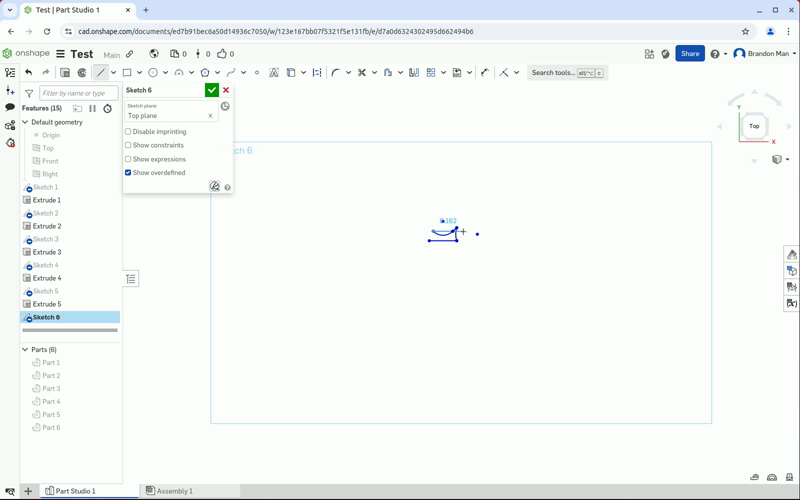
mouse_move(429, 227)
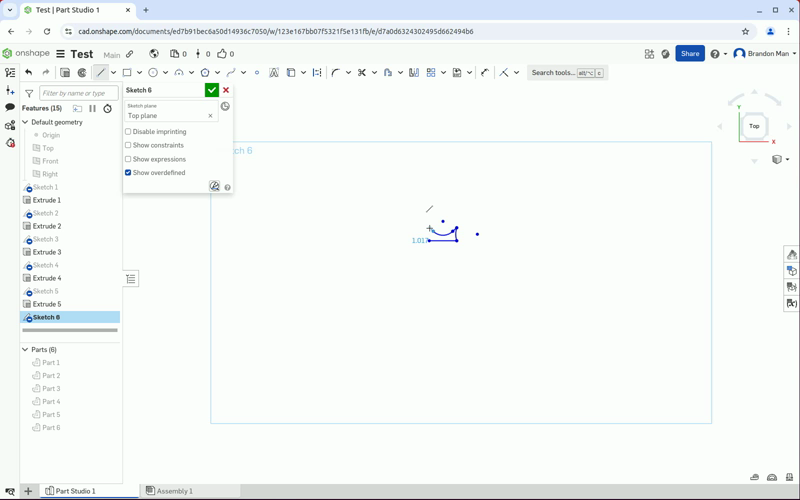
scroll(6)
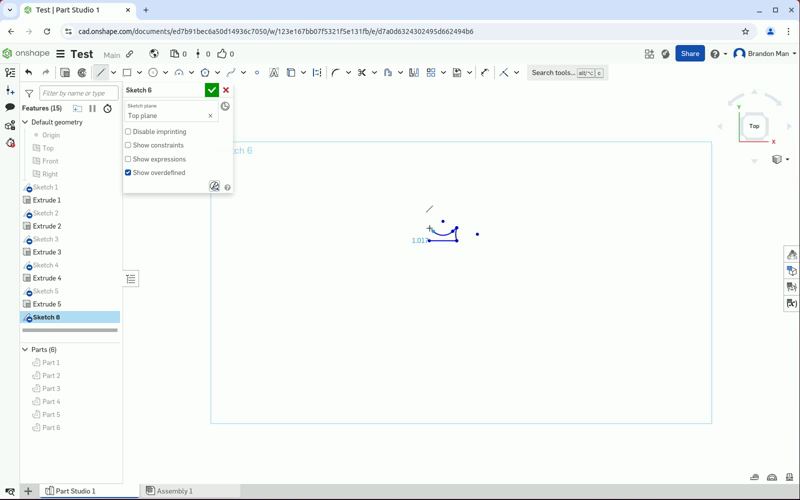
scroll(6)
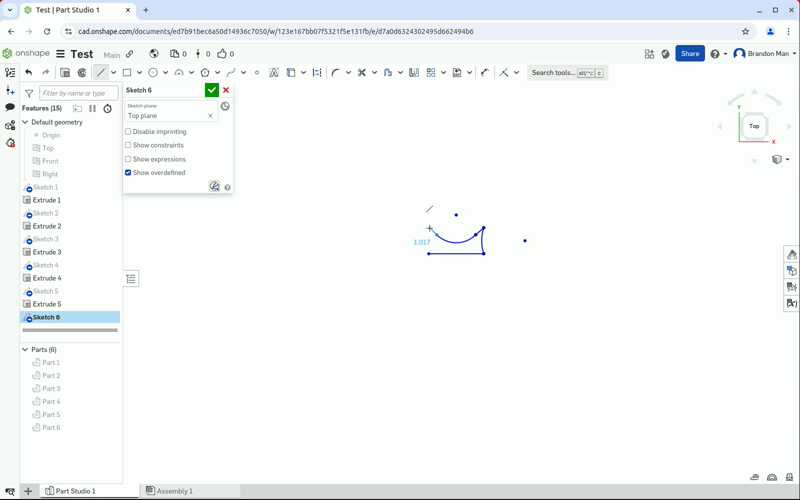
scroll(6)
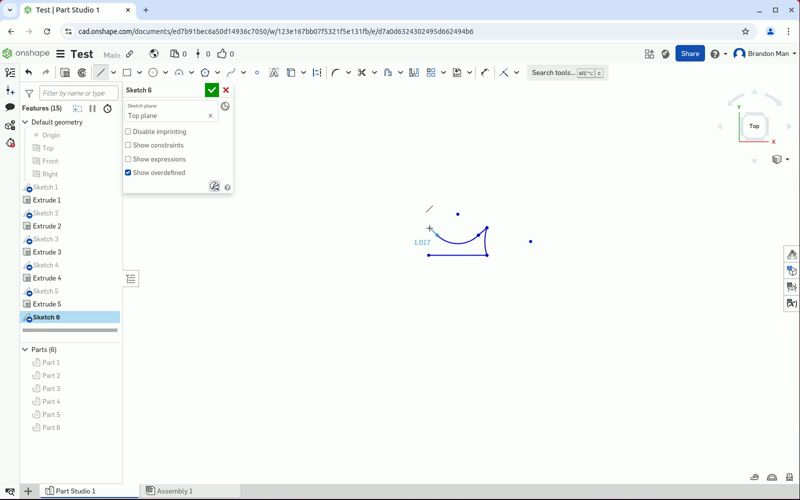
scroll(6)
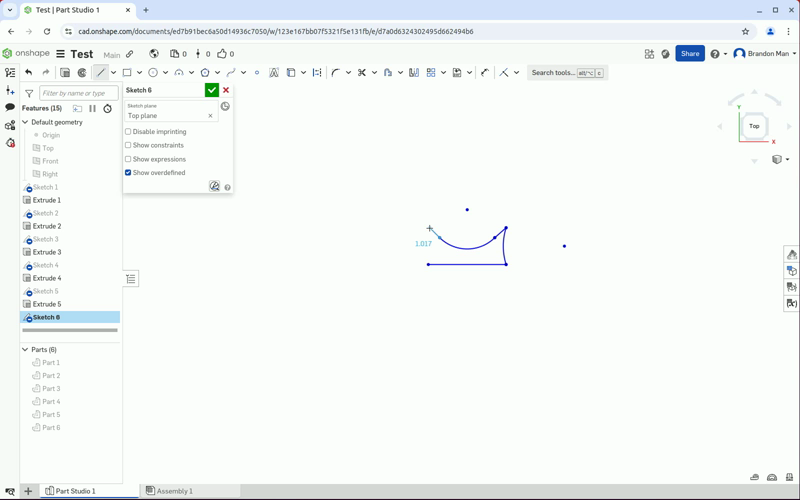
scroll(6)
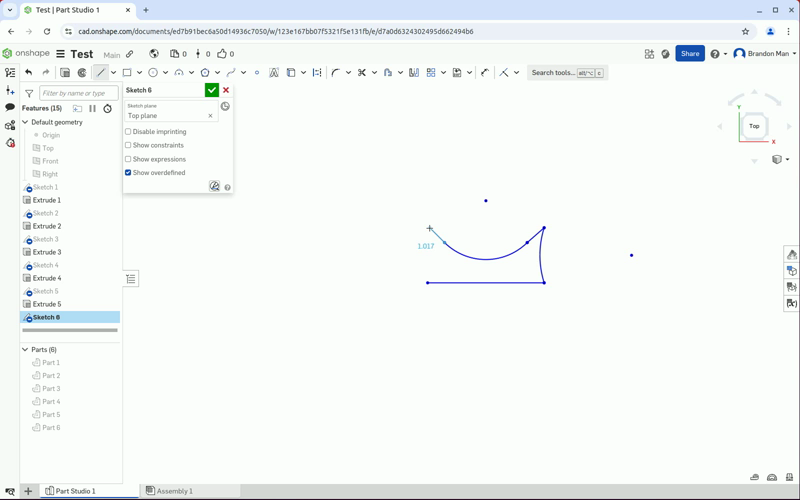
scroll(6)
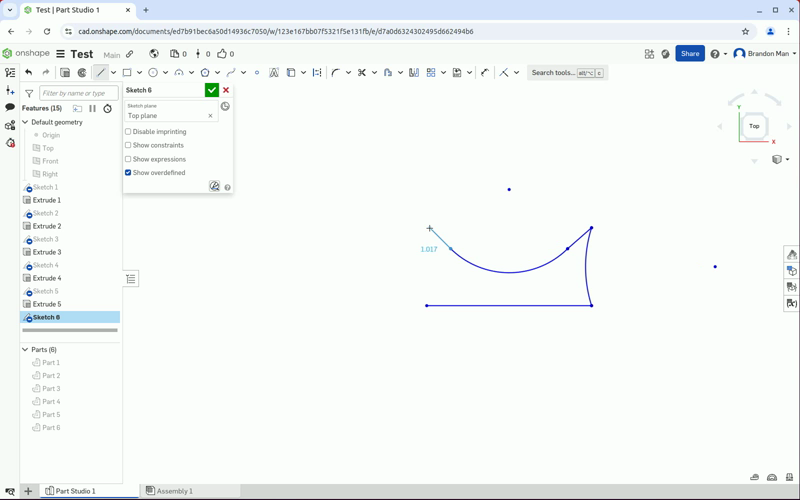
scroll(6)
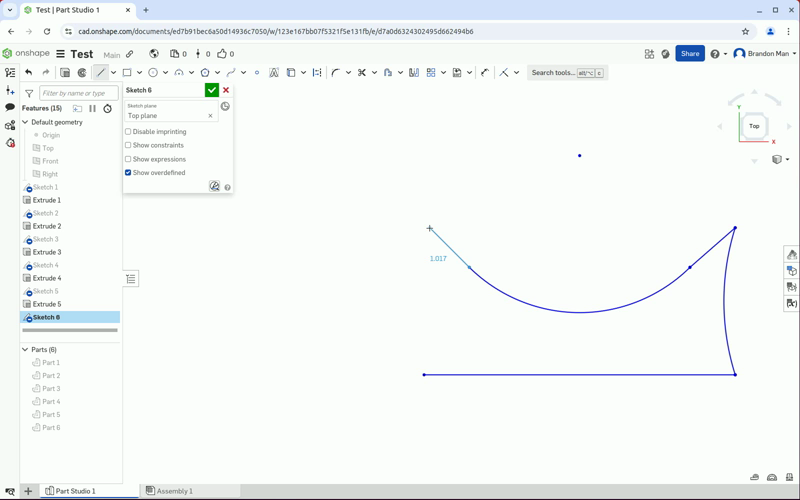
click(429, 227)
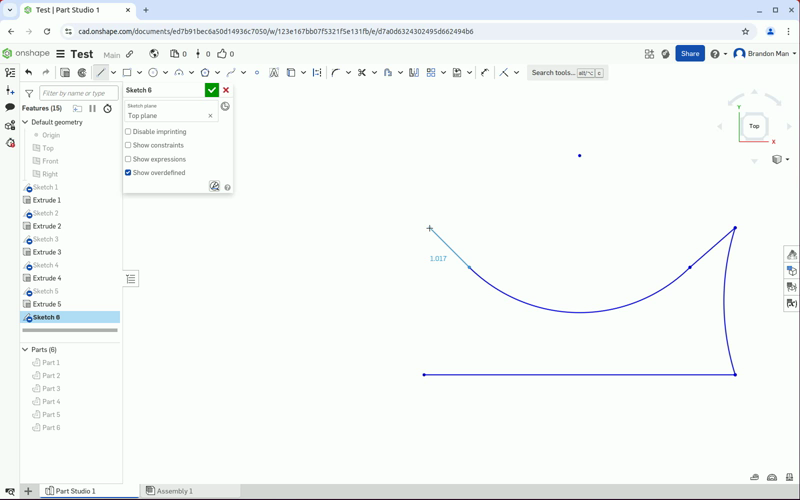
scroll(-6)
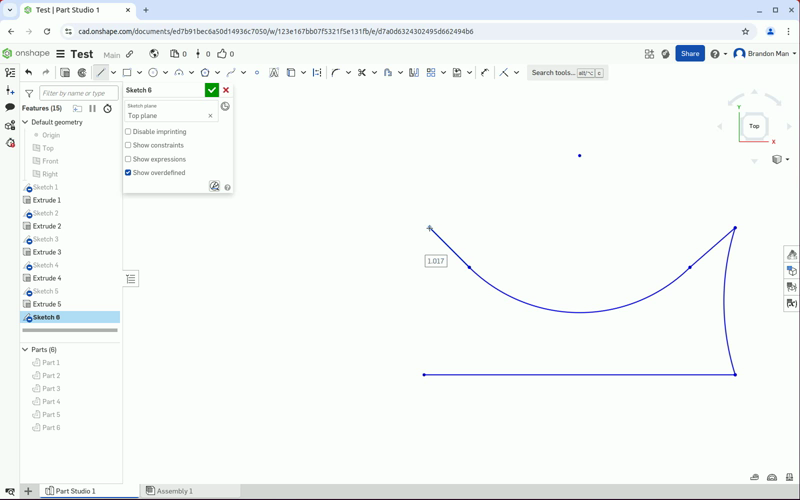
scroll(-6)
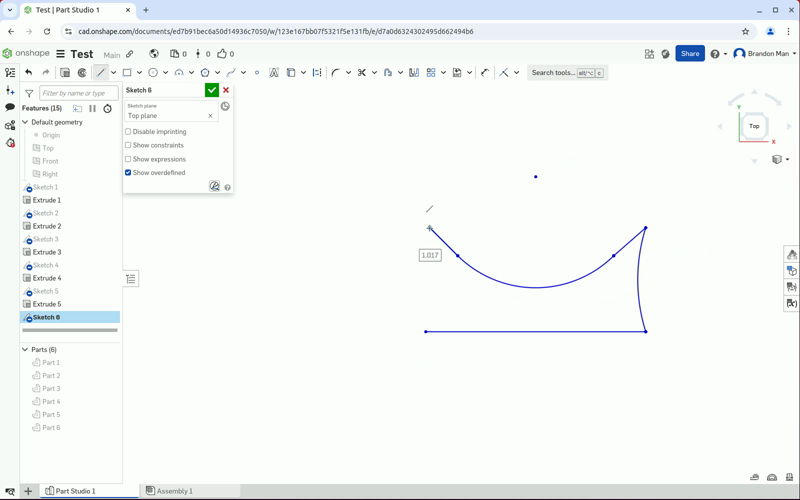
scroll(-6)
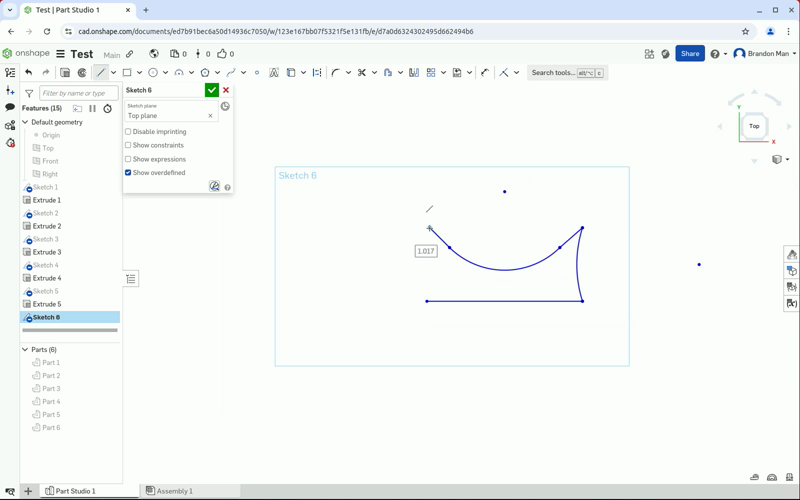
scroll(-6)
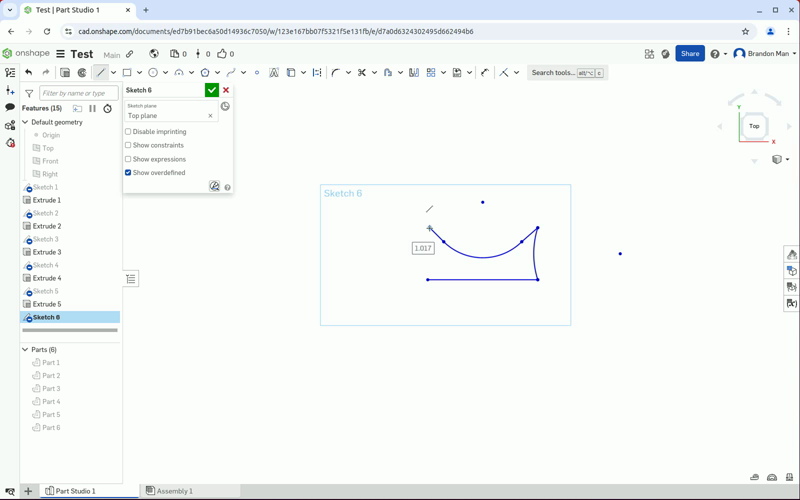
scroll(-6)
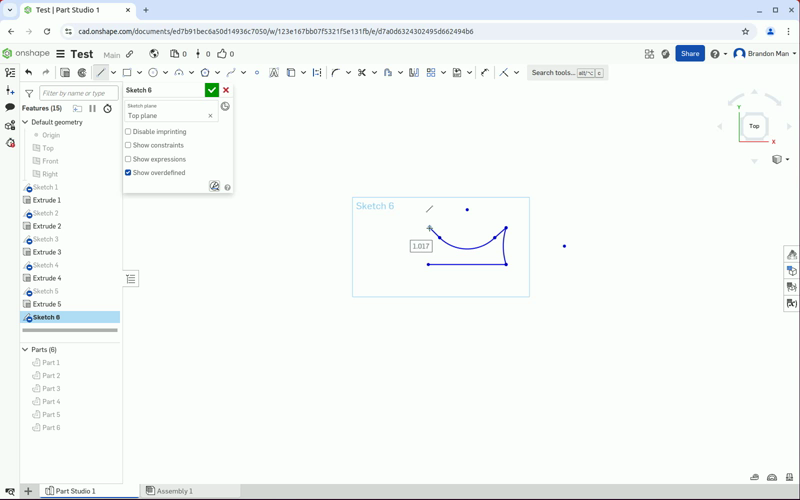
scroll(-6)
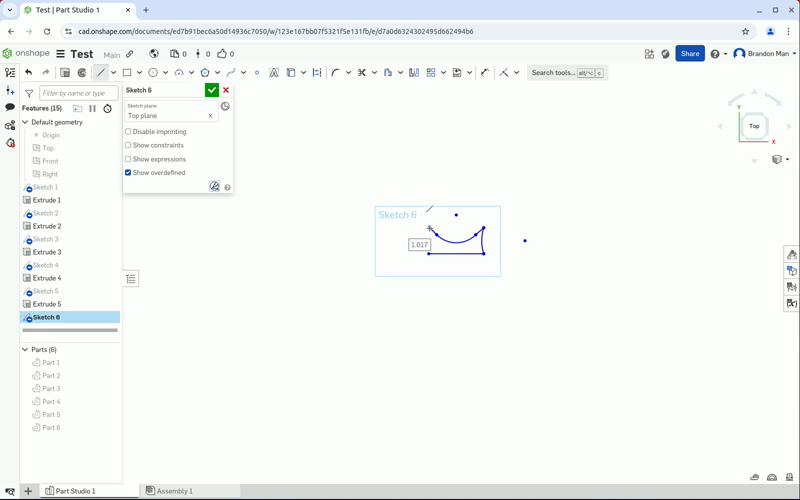
scroll(-6)
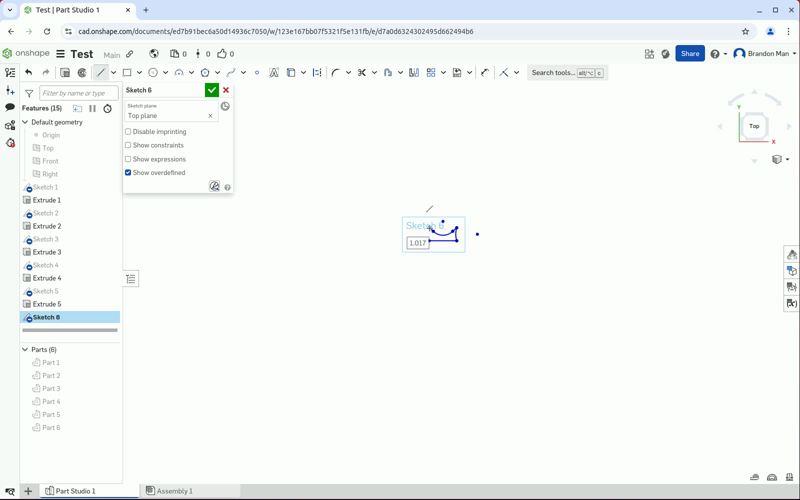
key_up(shift)
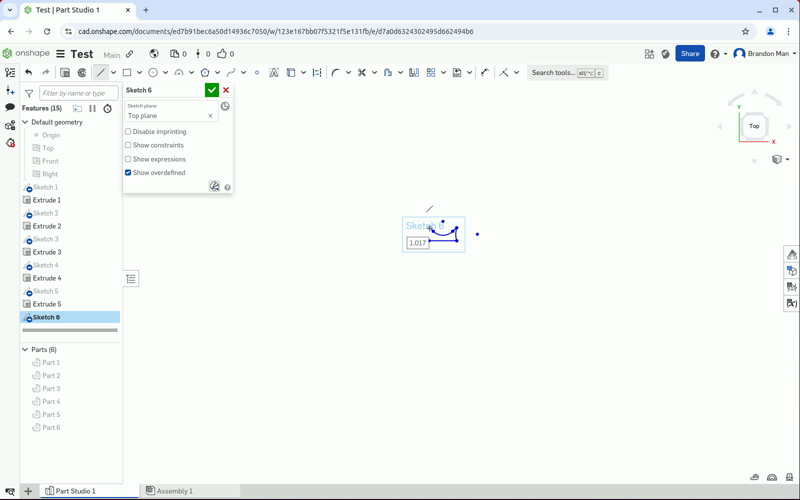
key_down(shift)
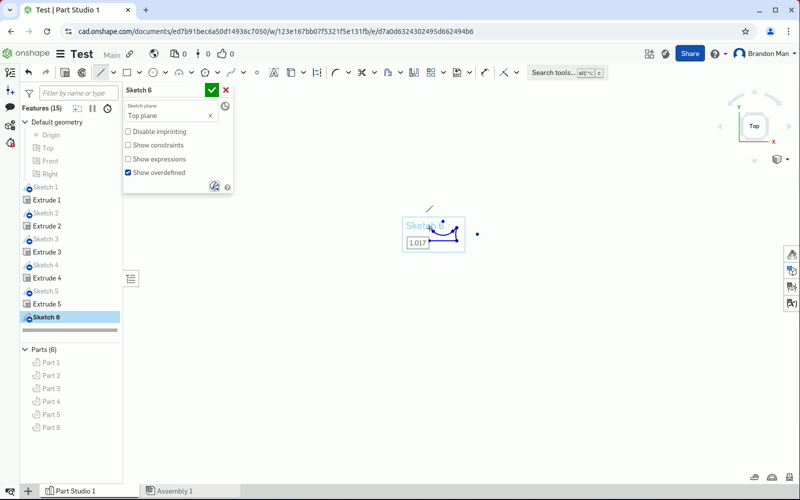
mouse_move(459, 227)
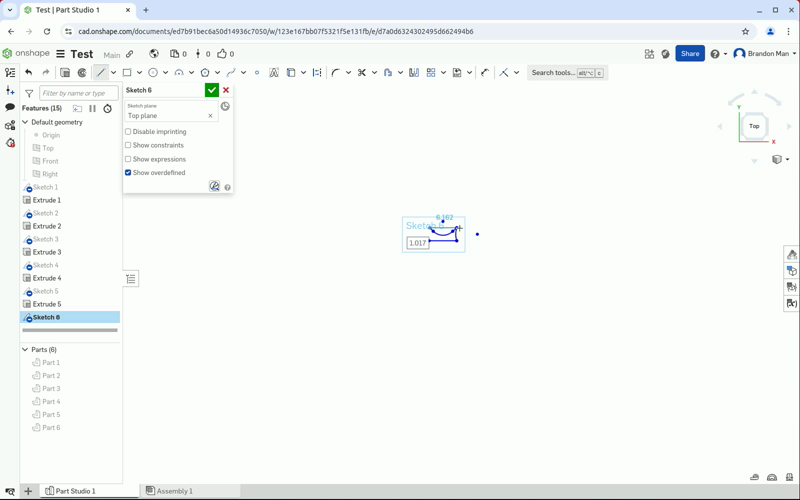
mouse_move(429, 227)
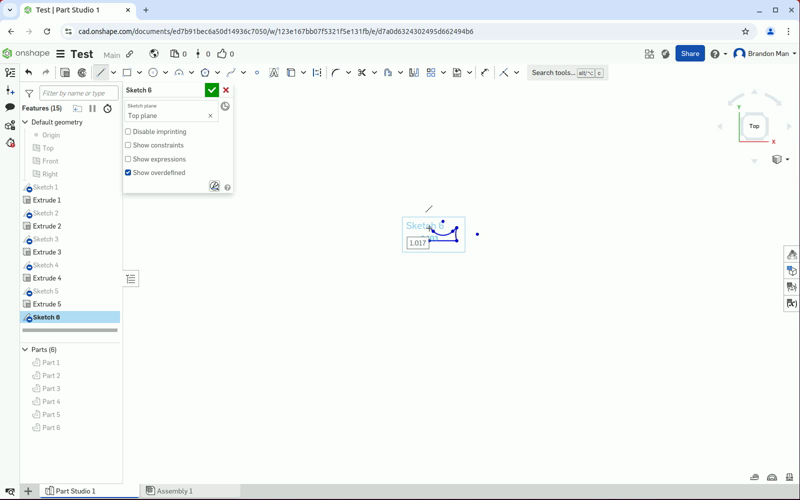
scroll(6)
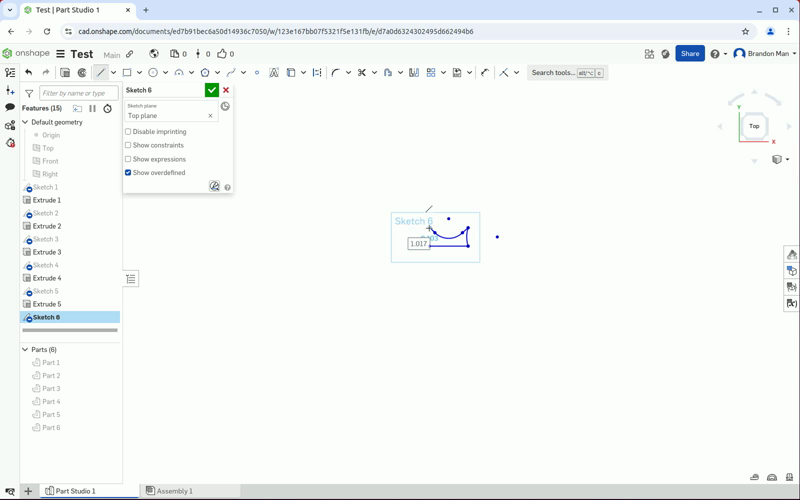
scroll(6)
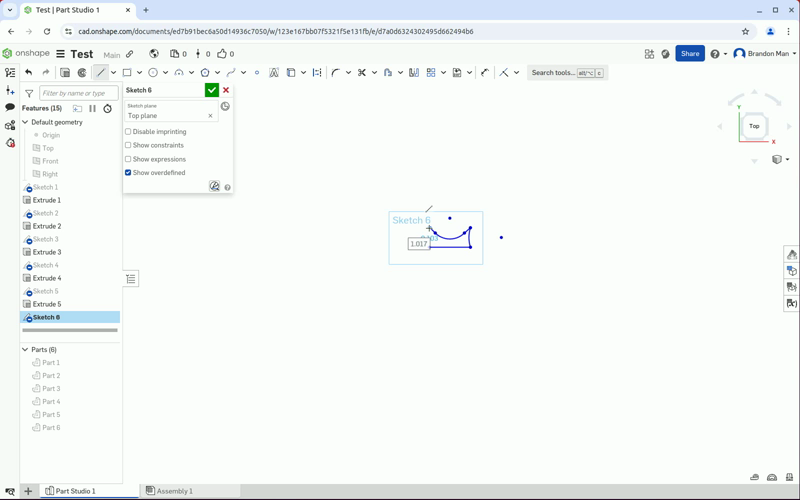
scroll(6)
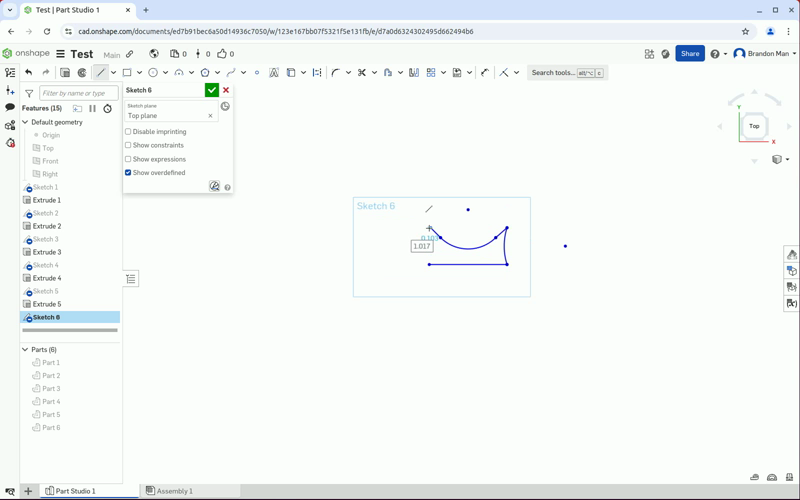
scroll(6)
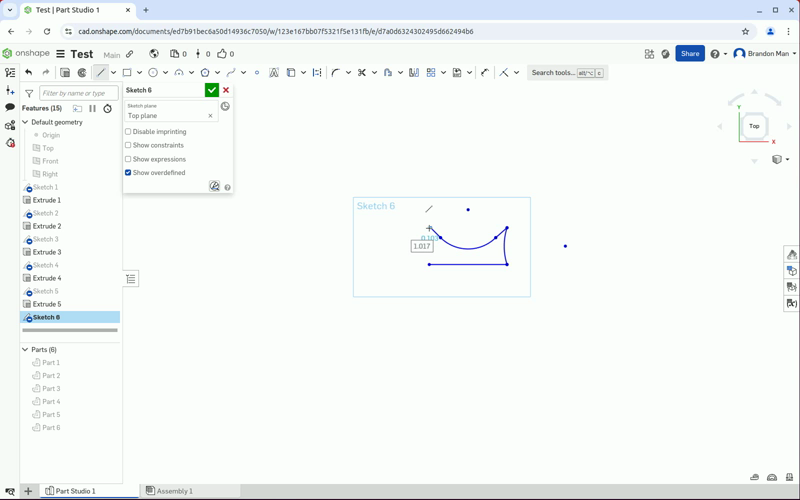
scroll(6)
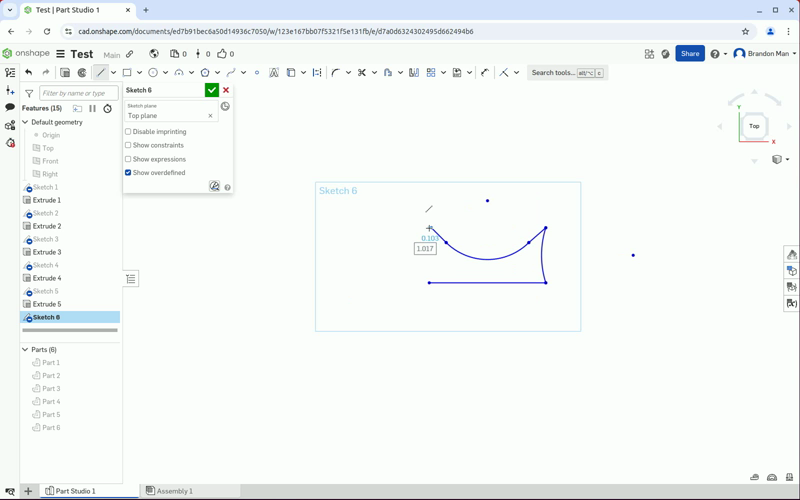
scroll(6)
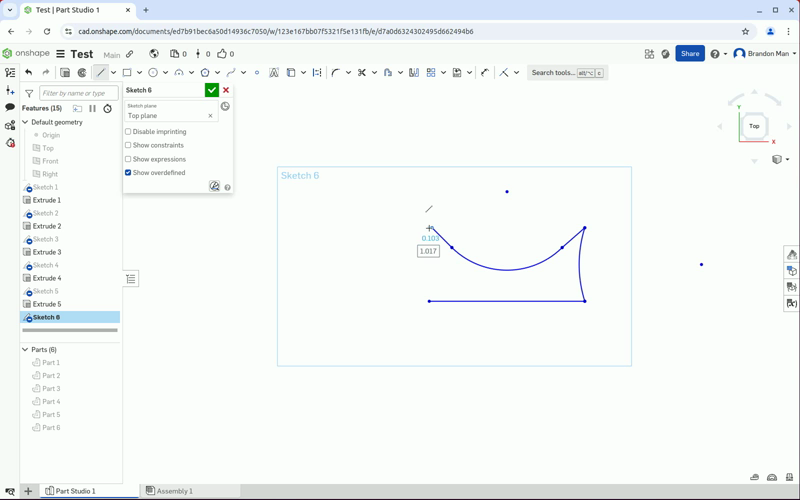
scroll(6)
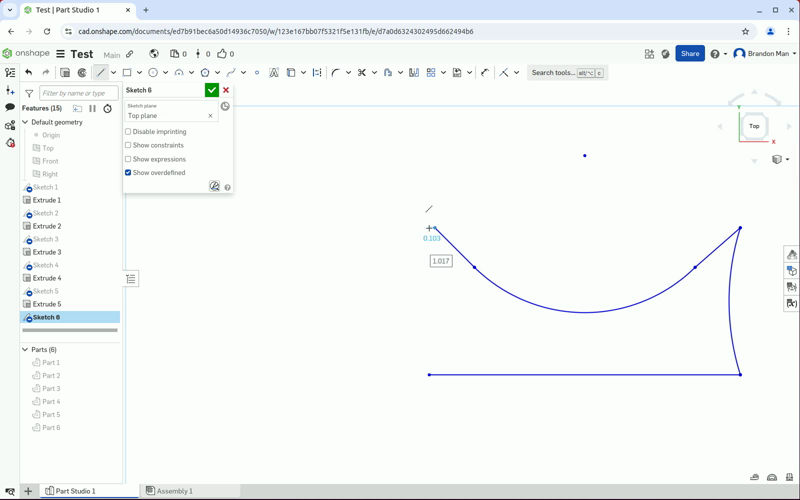
click(429, 227)
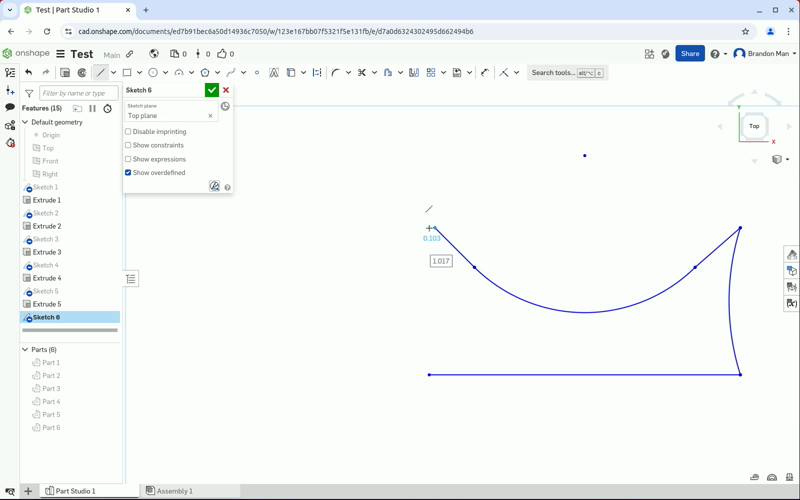
scroll(-6)
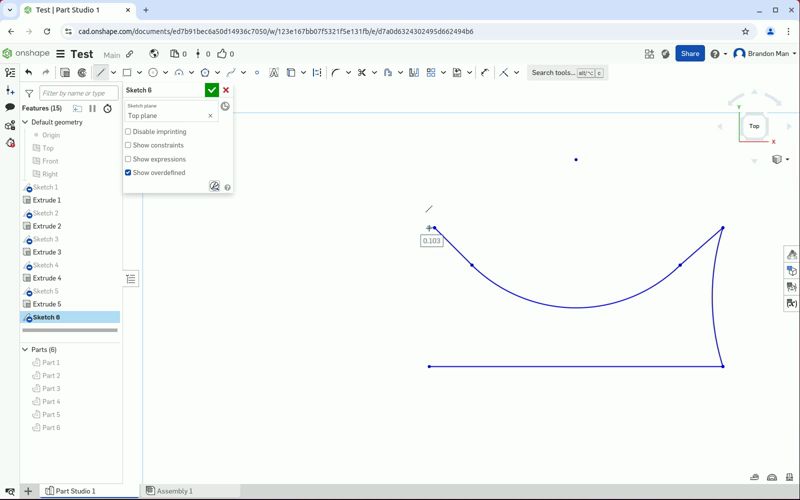
scroll(-6)
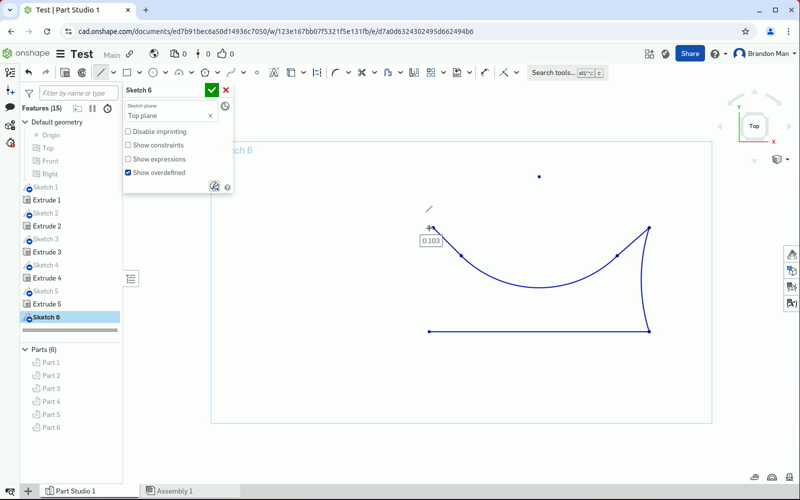
scroll(-6)
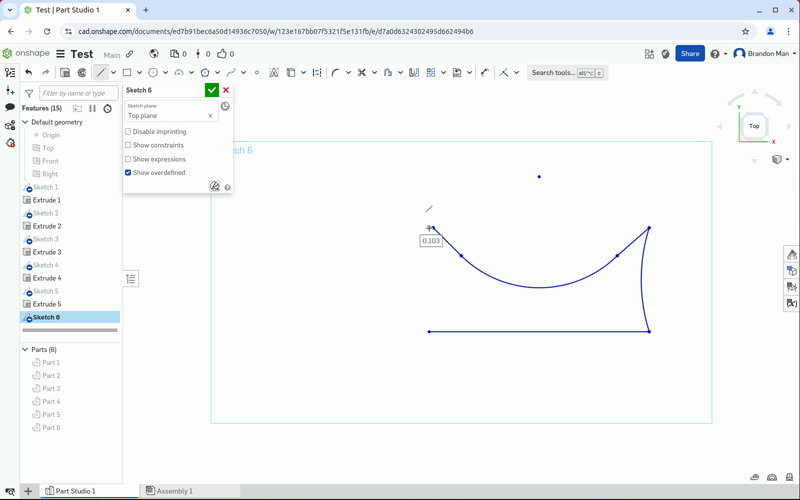
scroll(-6)
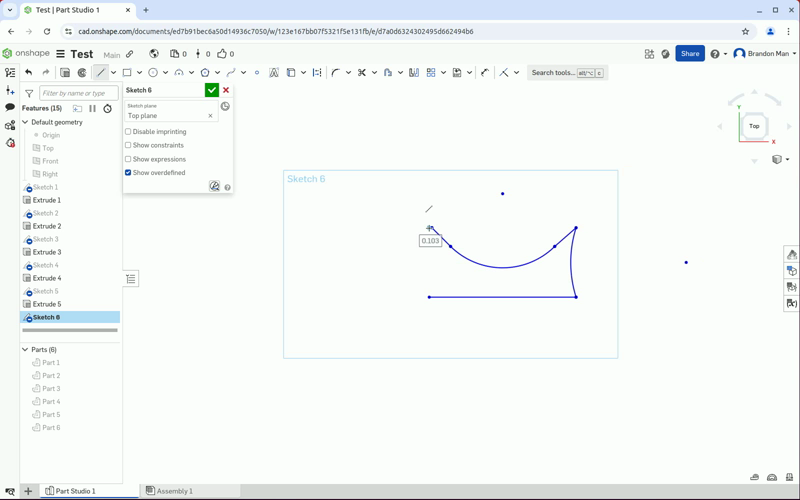
scroll(-6)
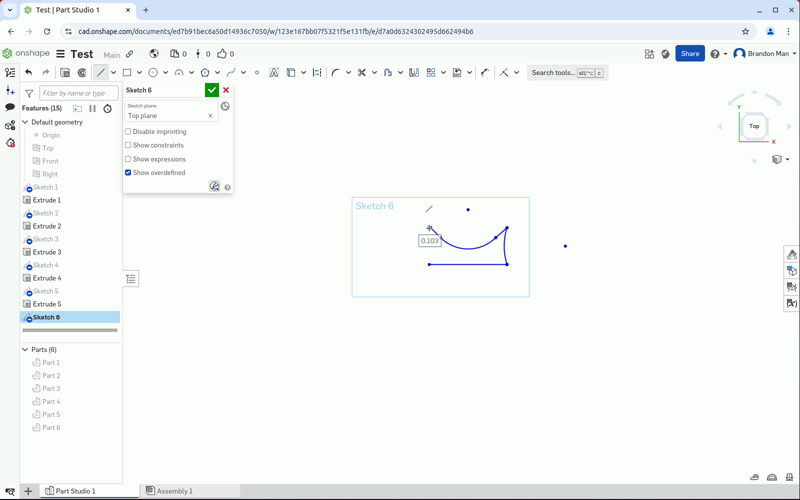
scroll(-6)
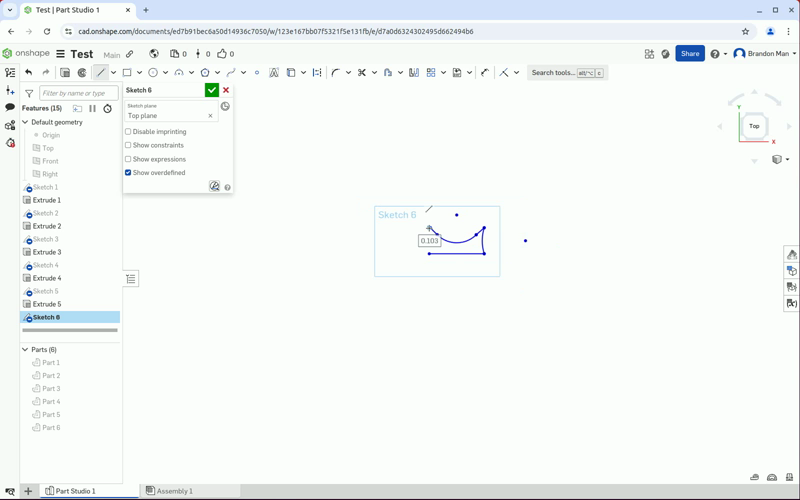
scroll(-6)
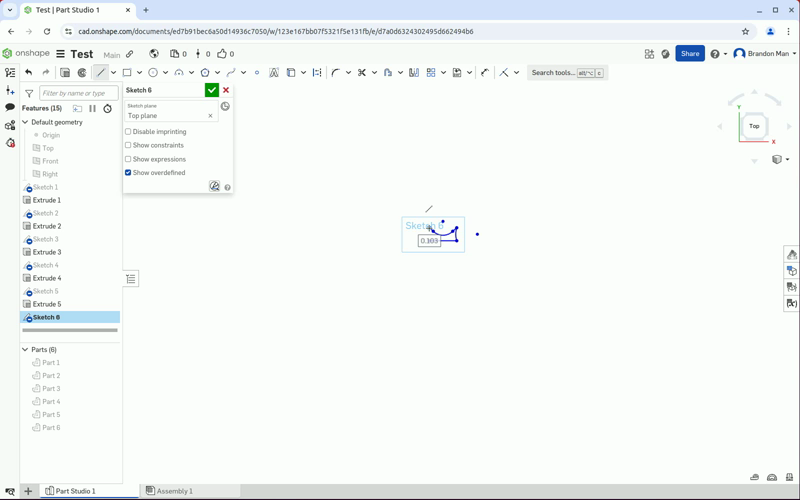
key_up(shift)
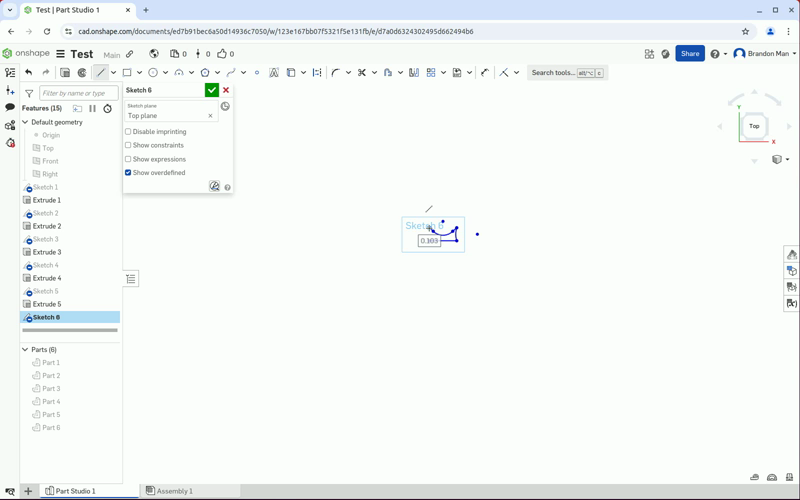
key(esc)
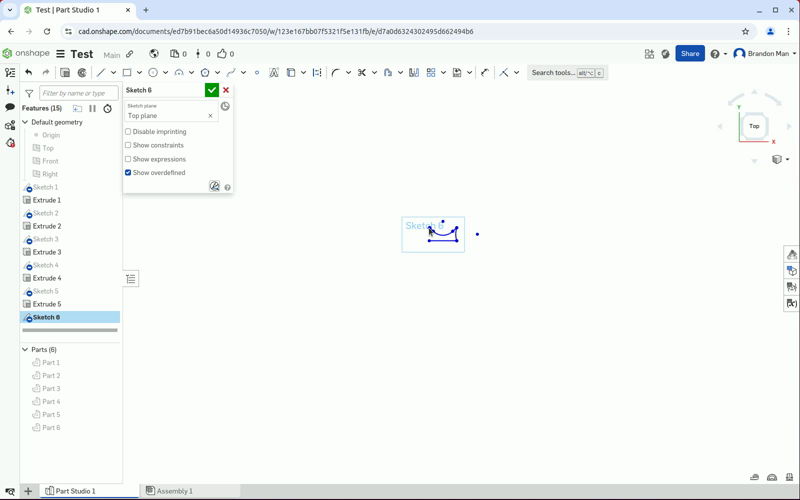
key(a)
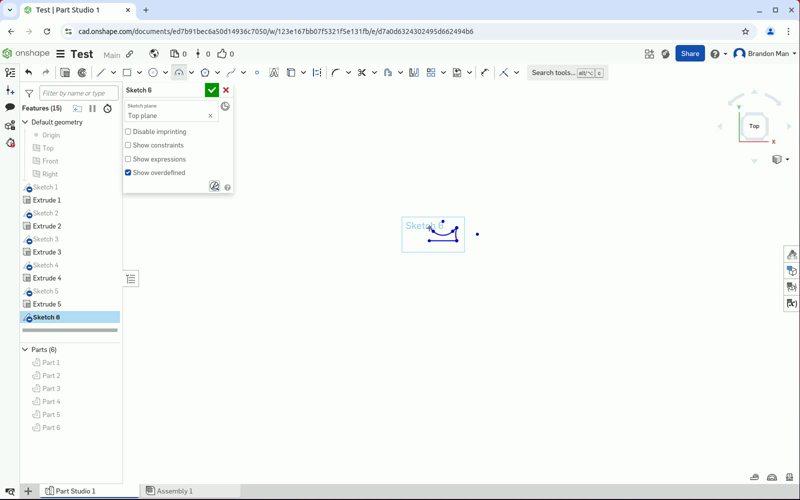
mouse_move(429, 227)
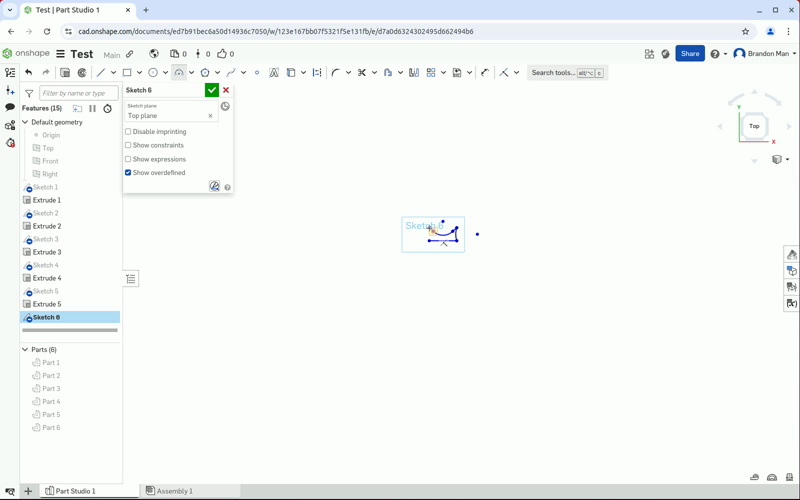
scroll(6)
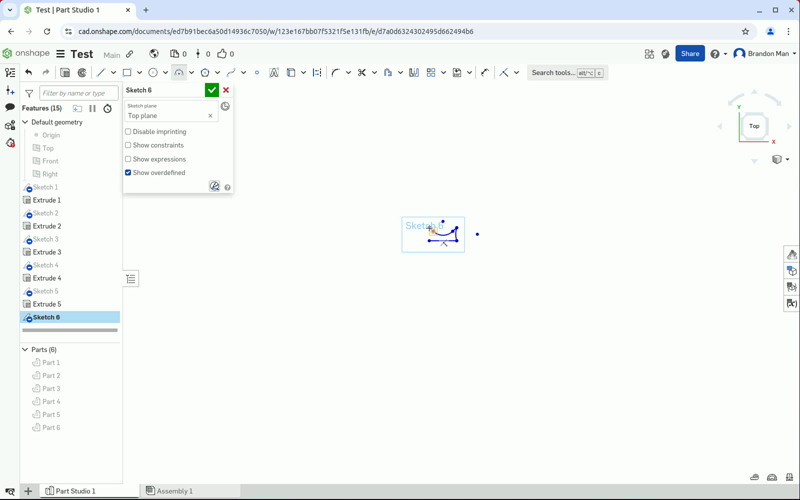
scroll(6)
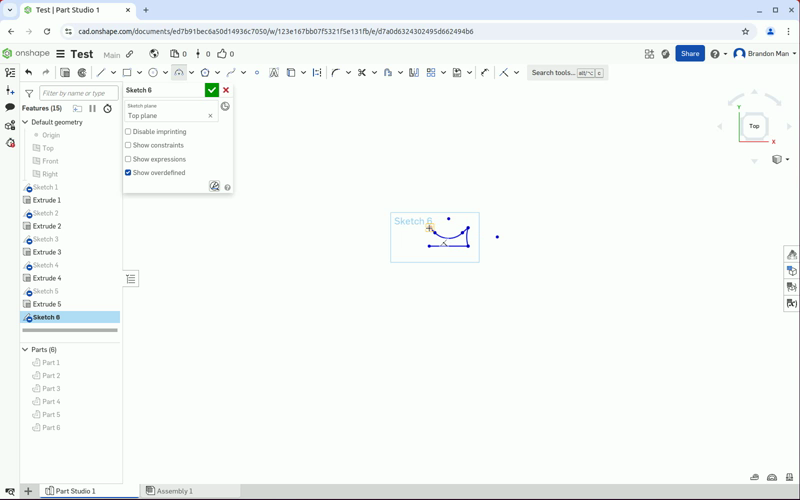
scroll(6)
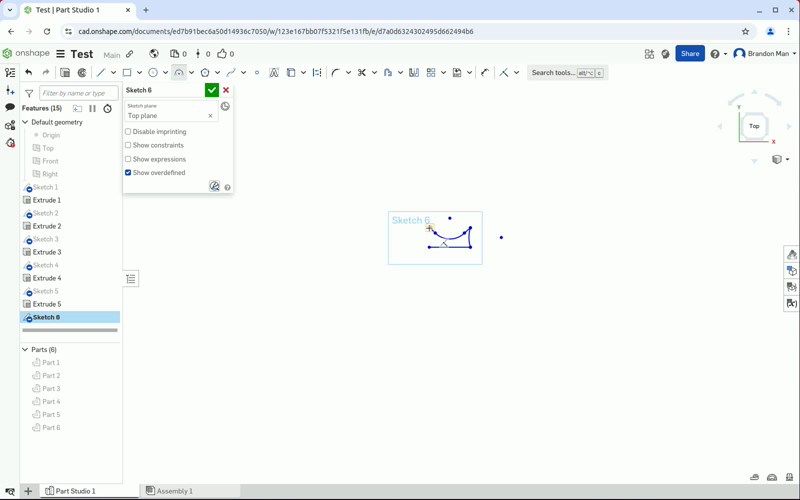
scroll(6)
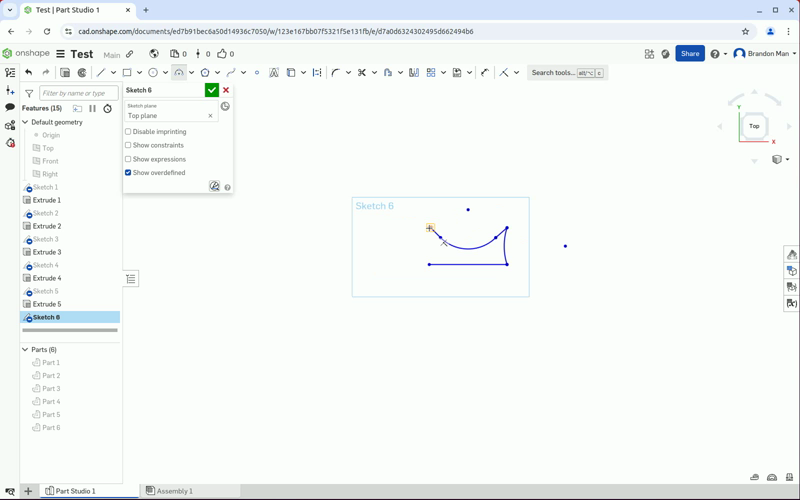
scroll(6)
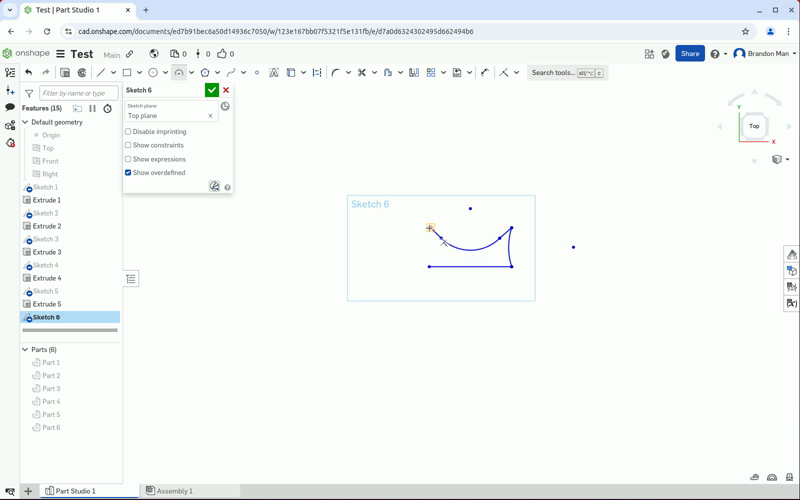
scroll(6)
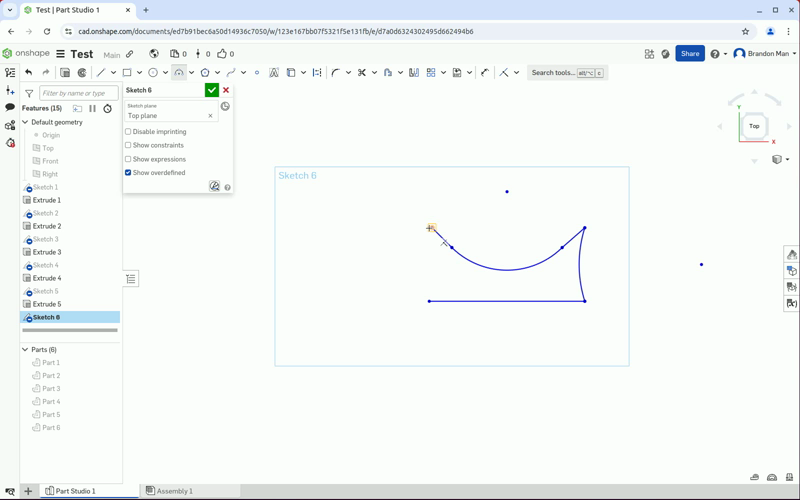
scroll(6)
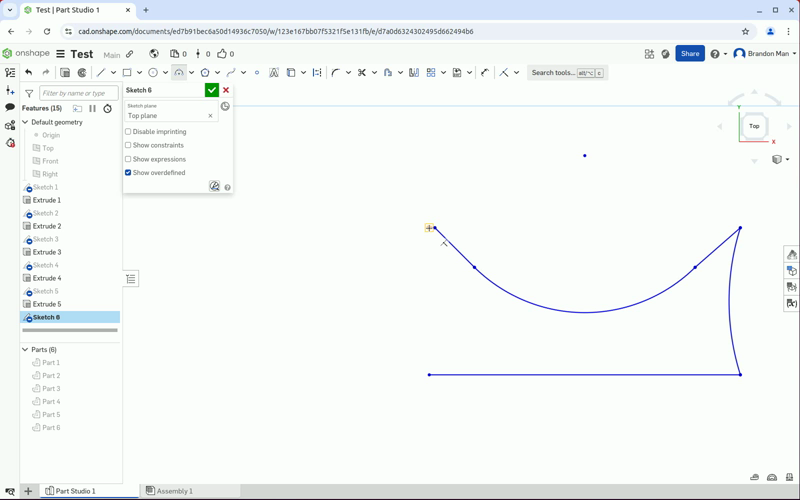
click(429, 227)
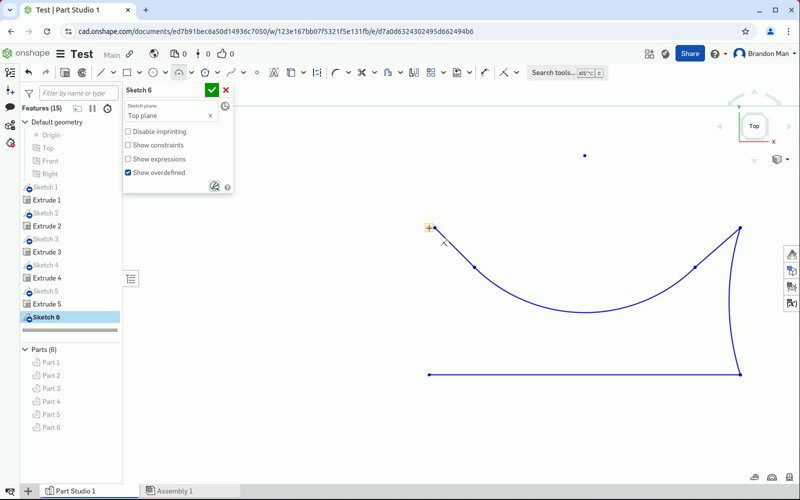
scroll(-6)
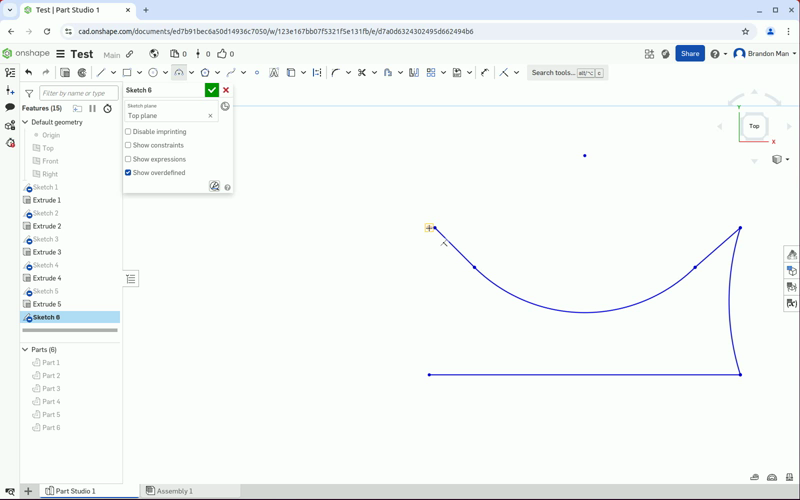
scroll(-6)
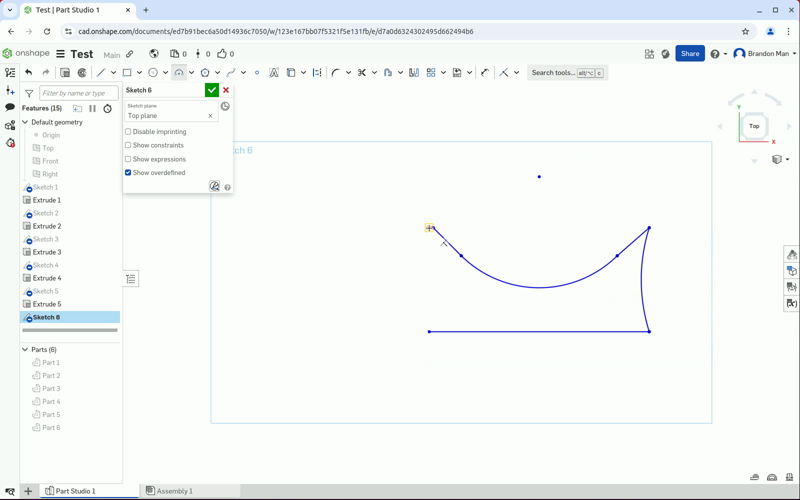
scroll(-6)
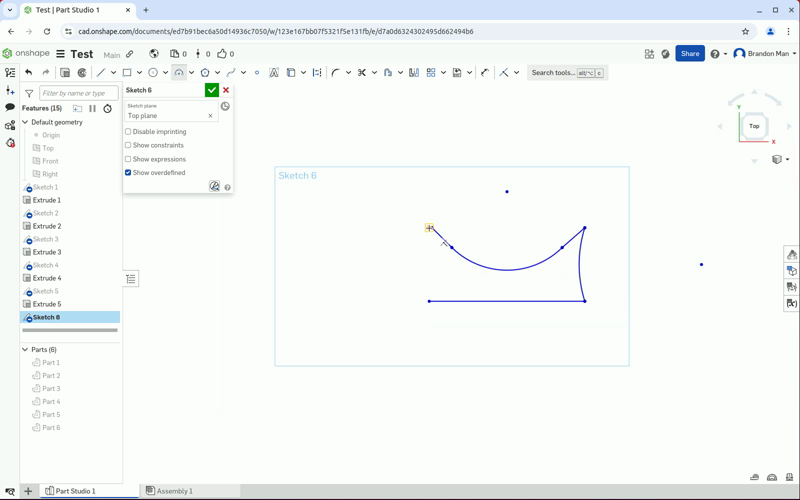
scroll(-6)
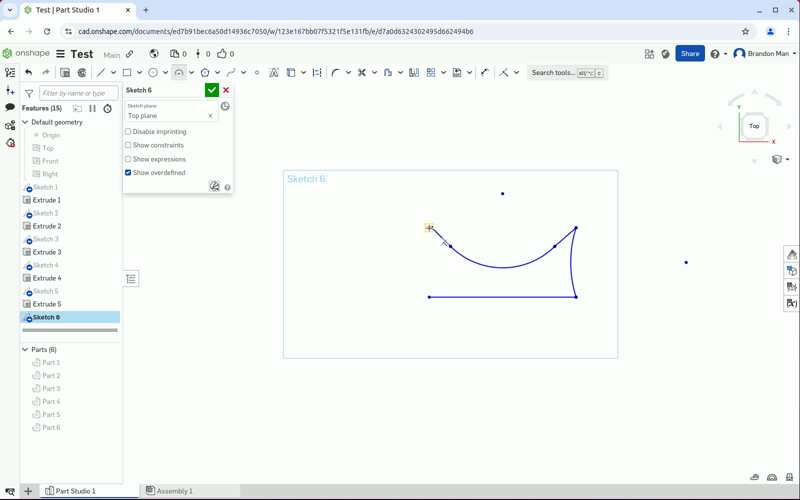
scroll(-6)
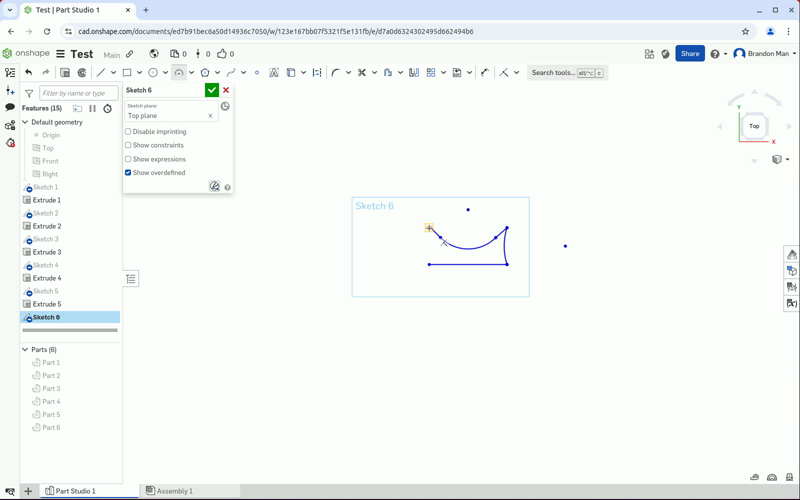
scroll(-6)
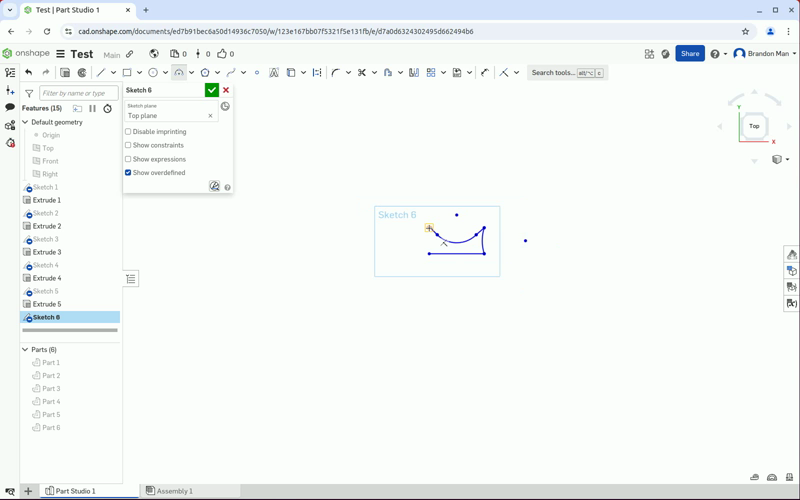
scroll(-6)
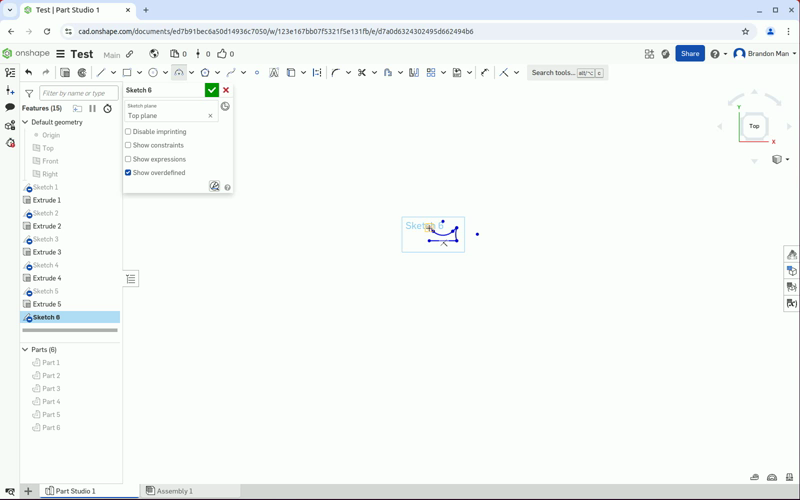
mouse_move(429, 240)
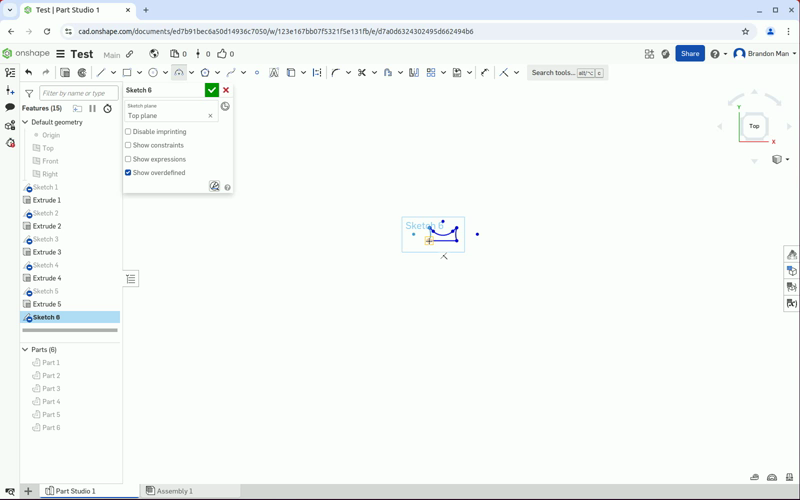
click(429, 240)
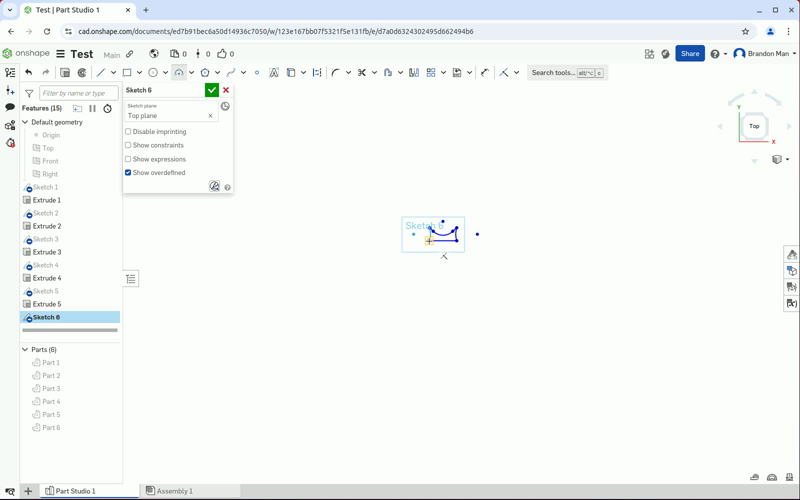
key_down(shift)
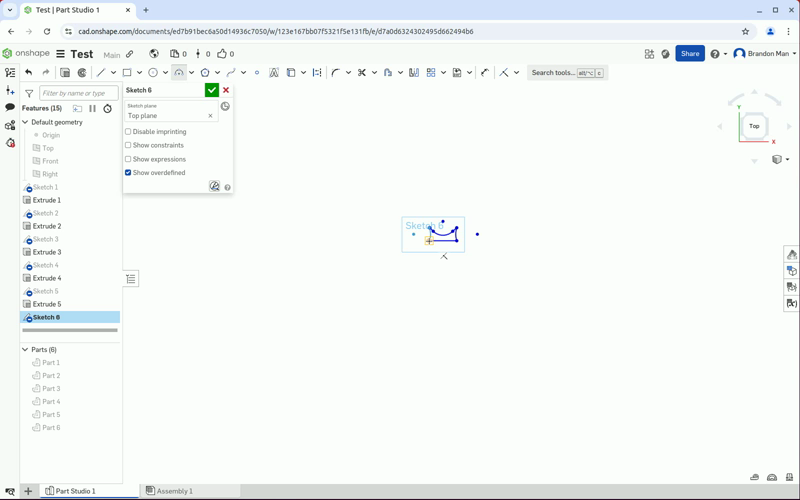
mouse_move(430, 234)
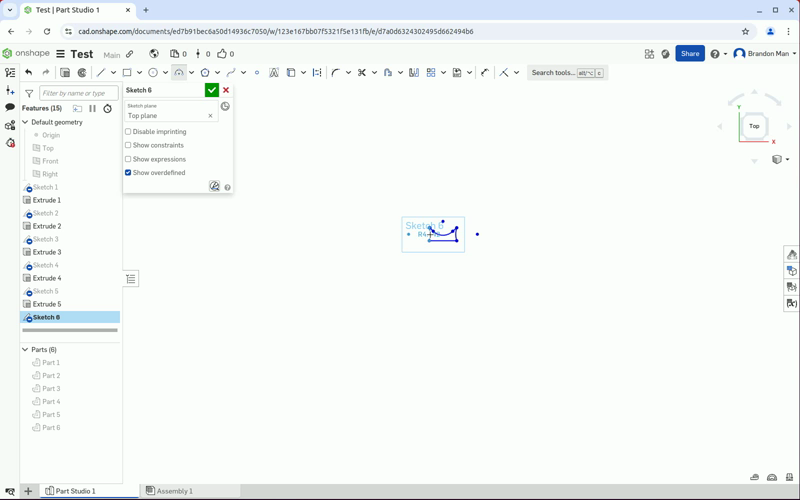
scroll(6)
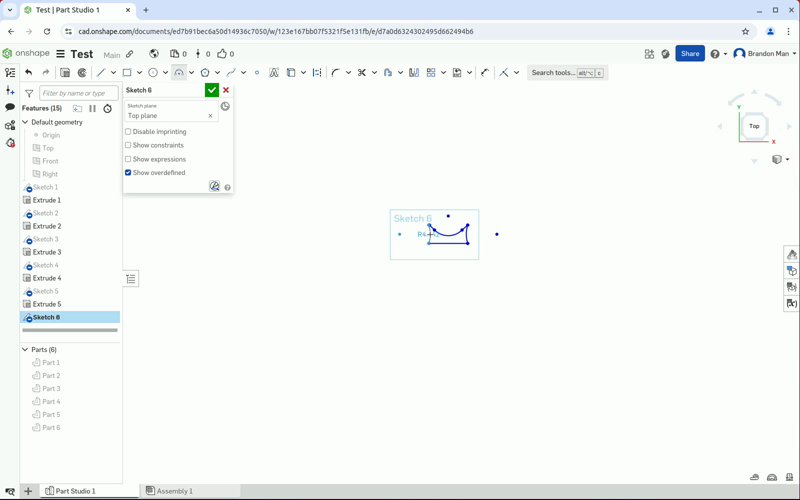
scroll(6)
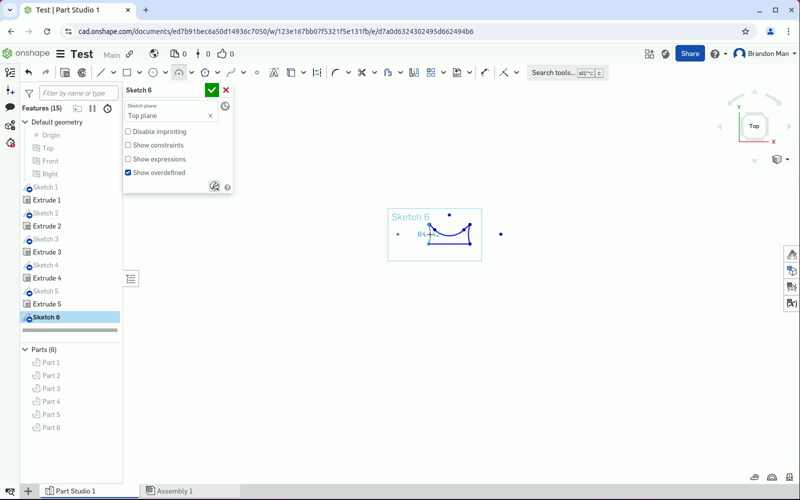
scroll(6)
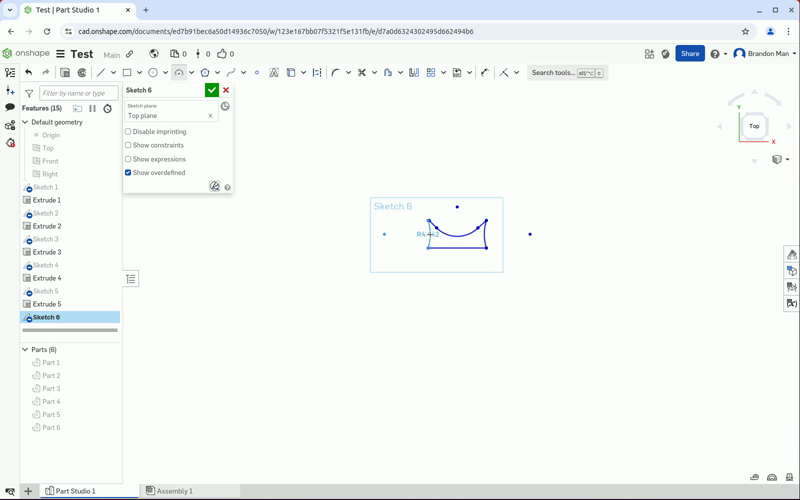
scroll(6)
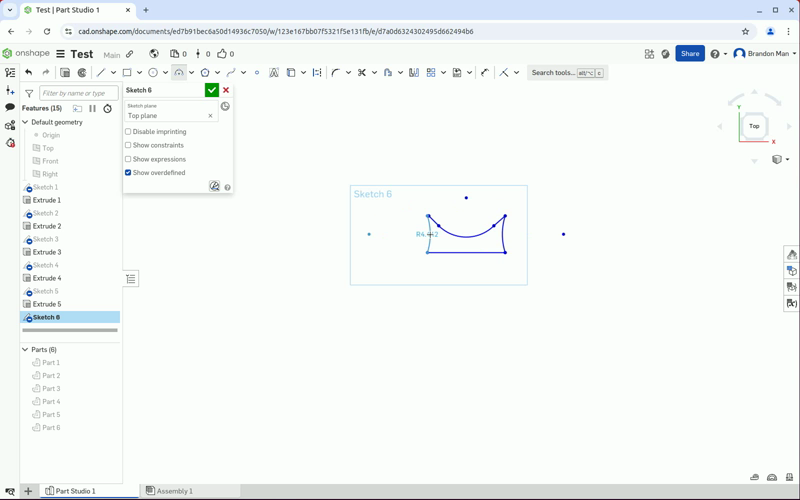
scroll(6)
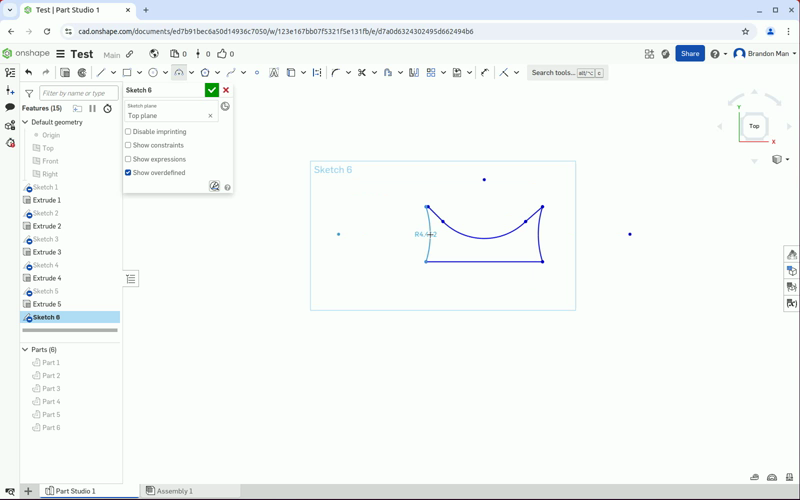
scroll(6)
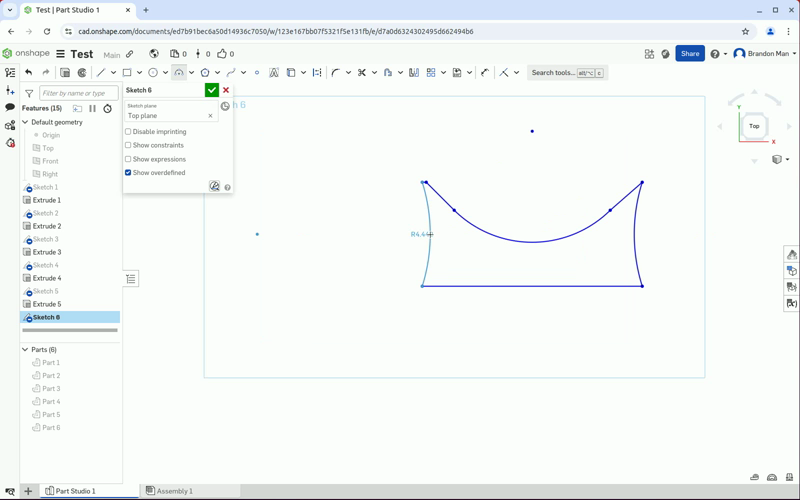
scroll(6)
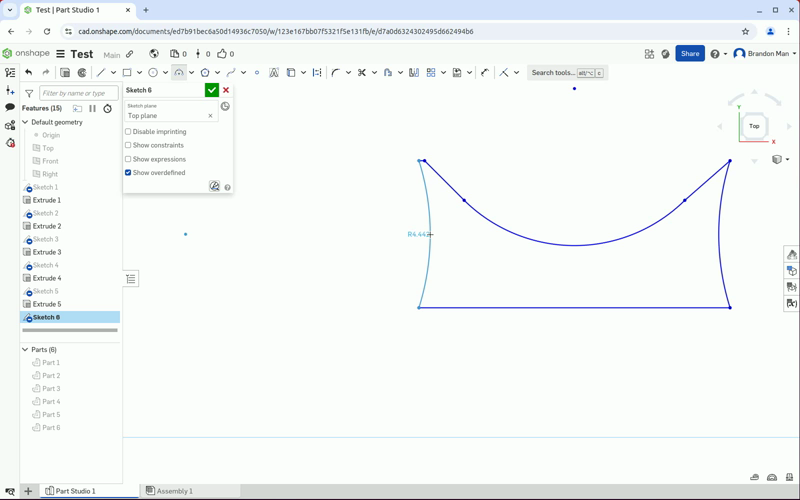
click(430, 234)
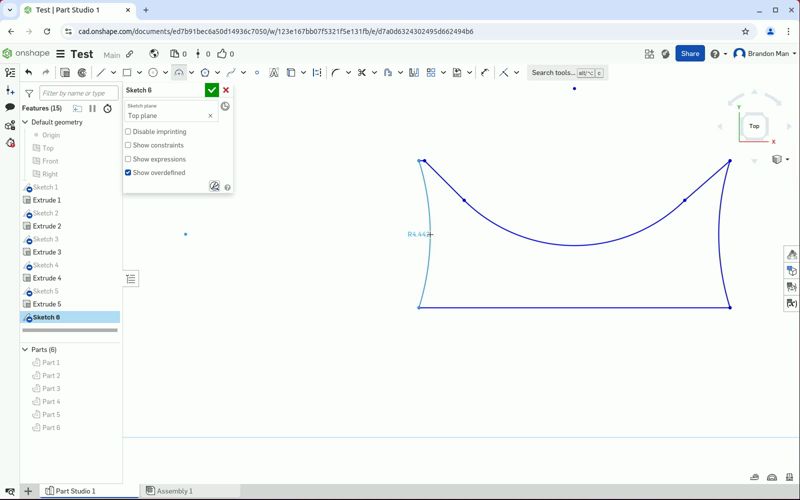
scroll(-6)
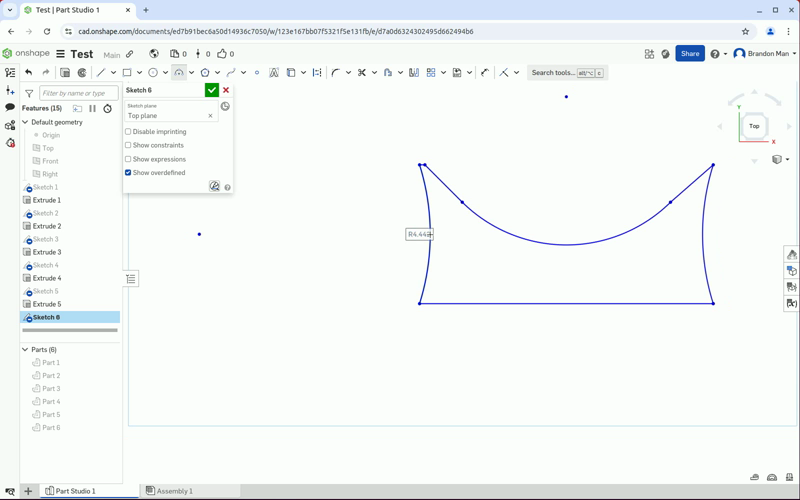
scroll(-6)
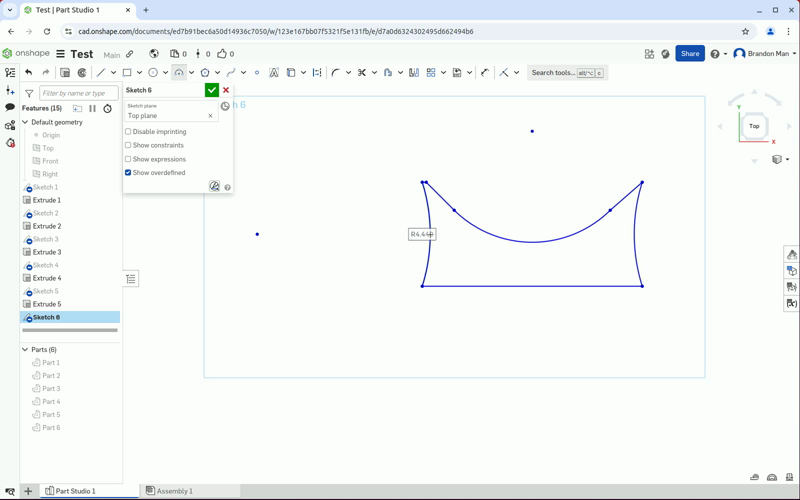
scroll(-6)
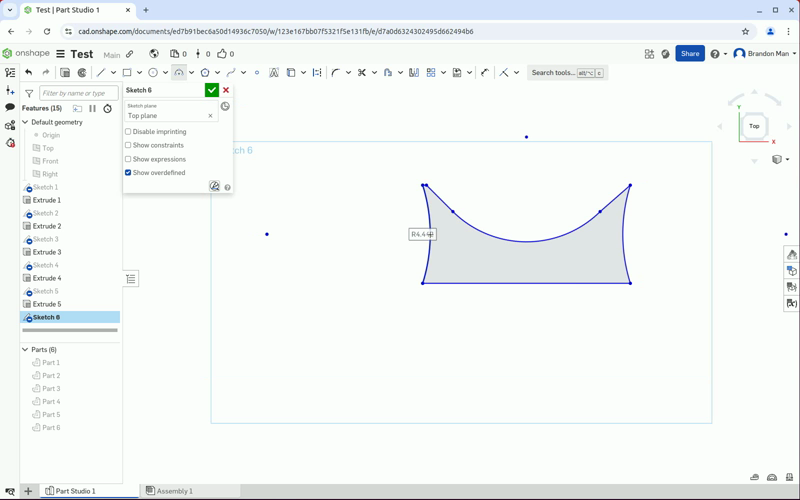
scroll(-6)
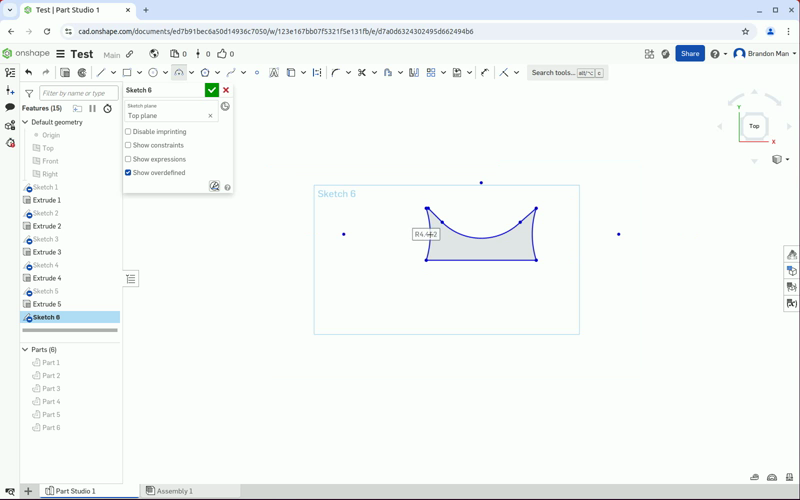
scroll(-6)
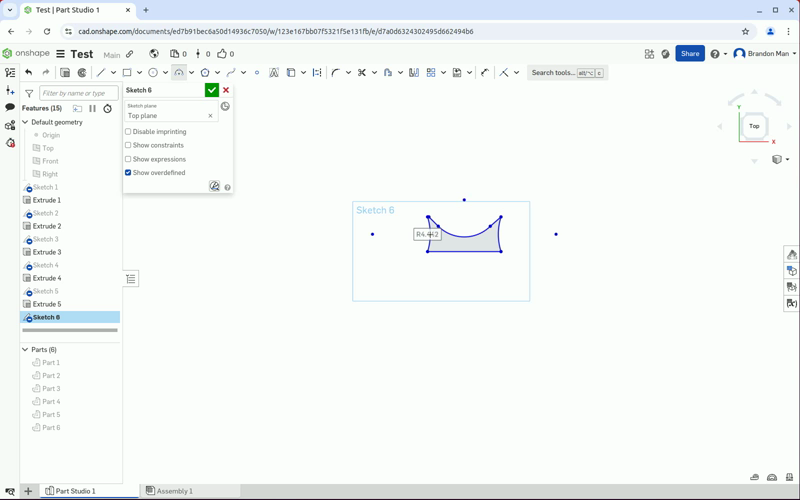
scroll(-6)
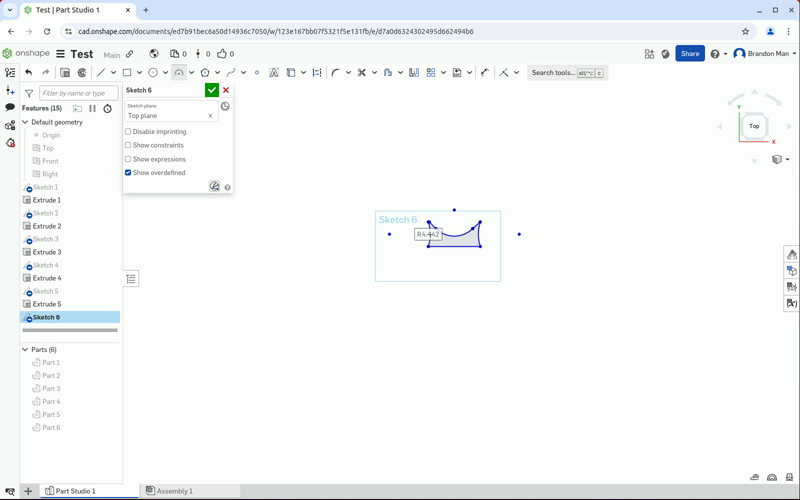
scroll(-6)
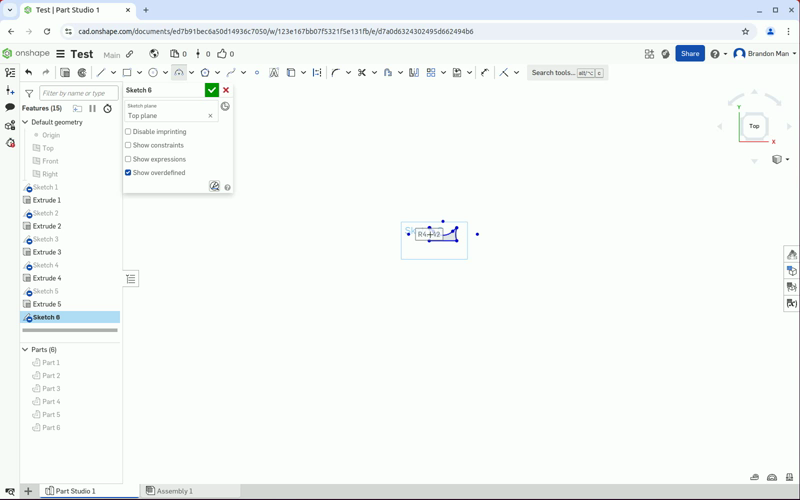
key_up(shift)
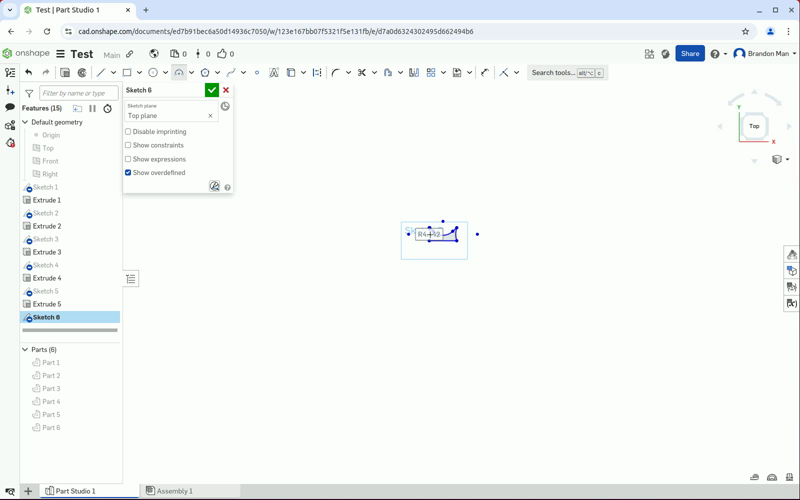
key(esc)
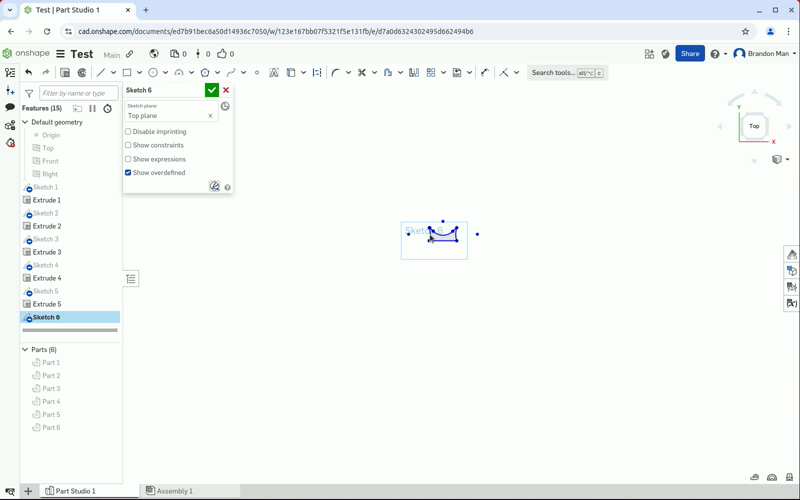
mouse_move(431, 232)
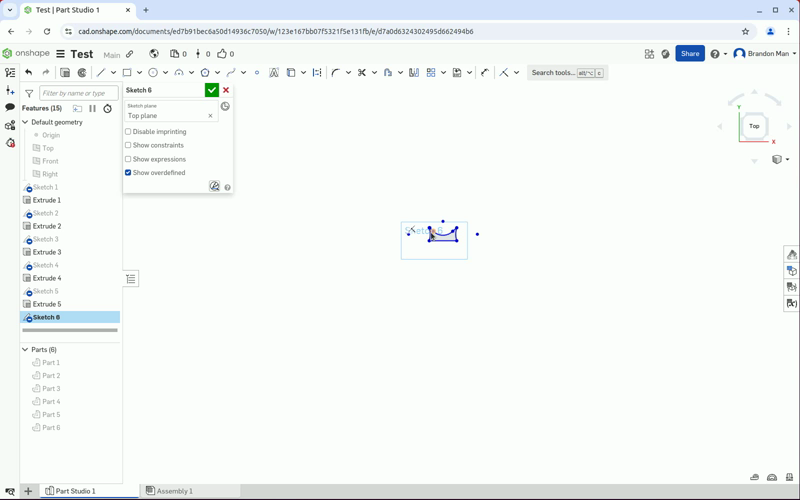
scroll(6)
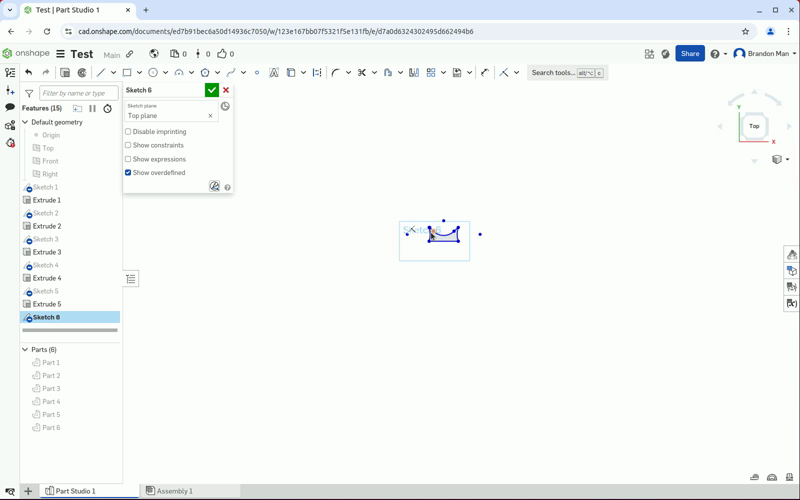
scroll(6)
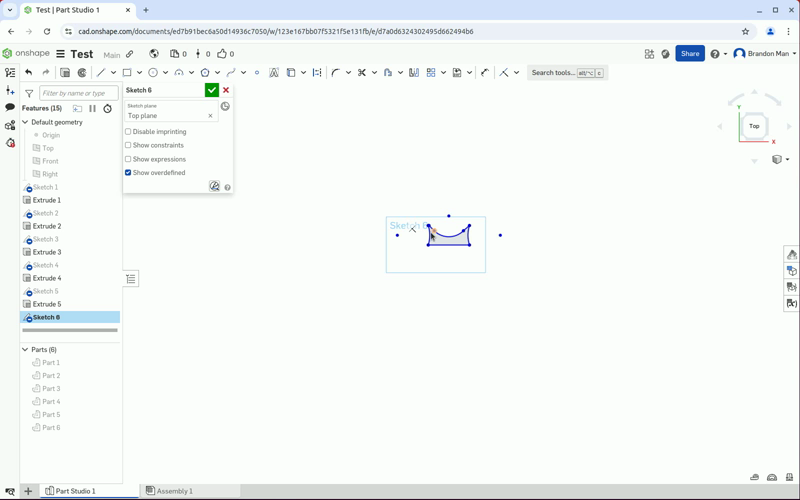
scroll(6)
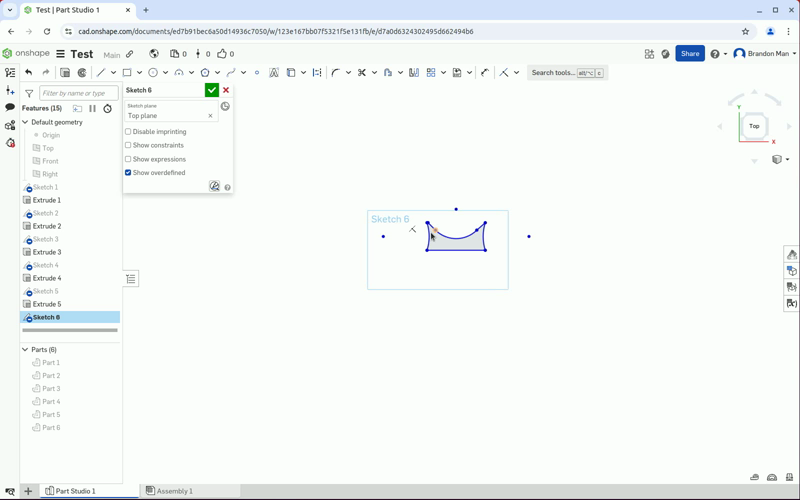
scroll(6)
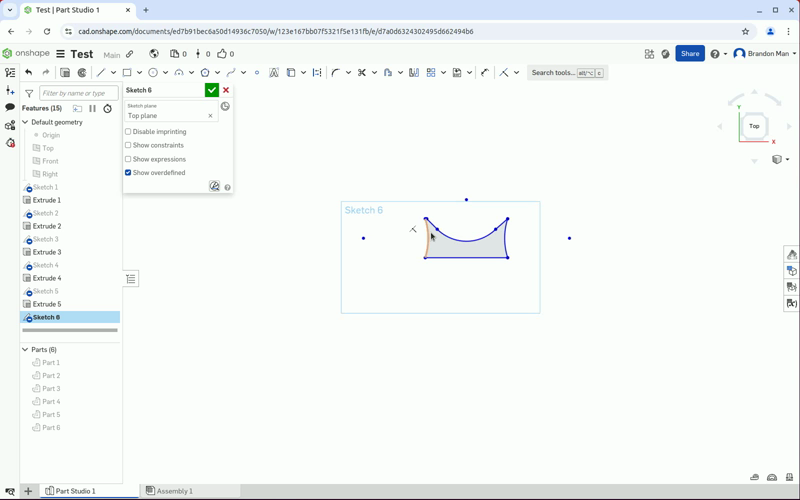
scroll(6)
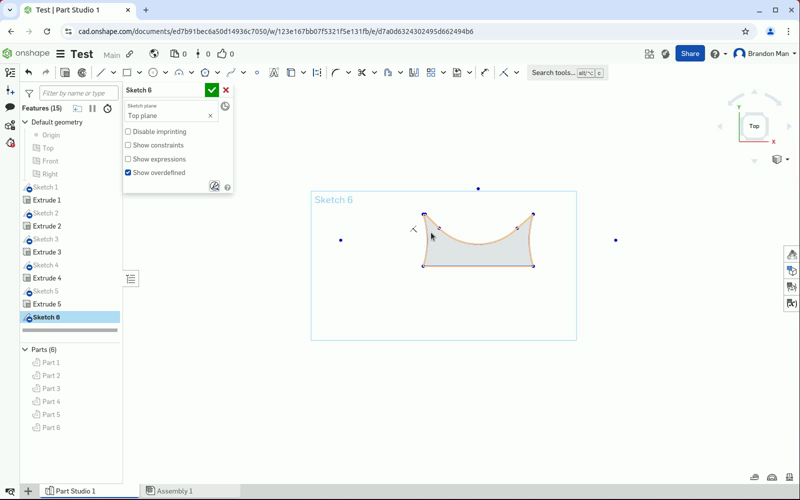
scroll(6)
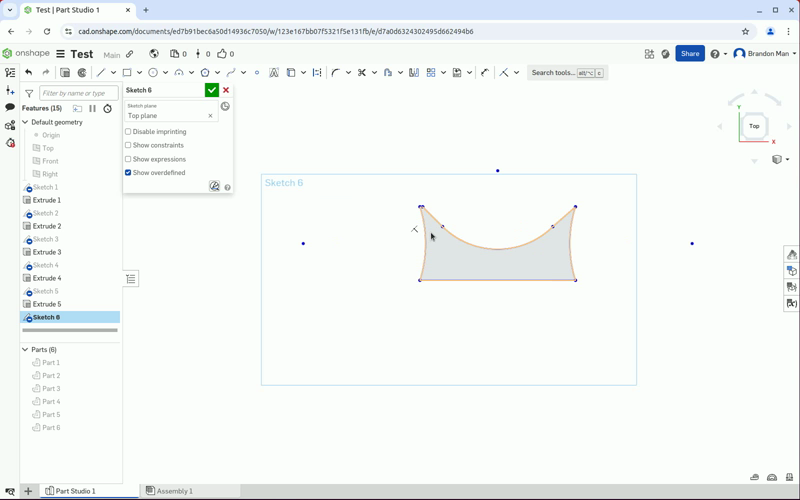
scroll(6)
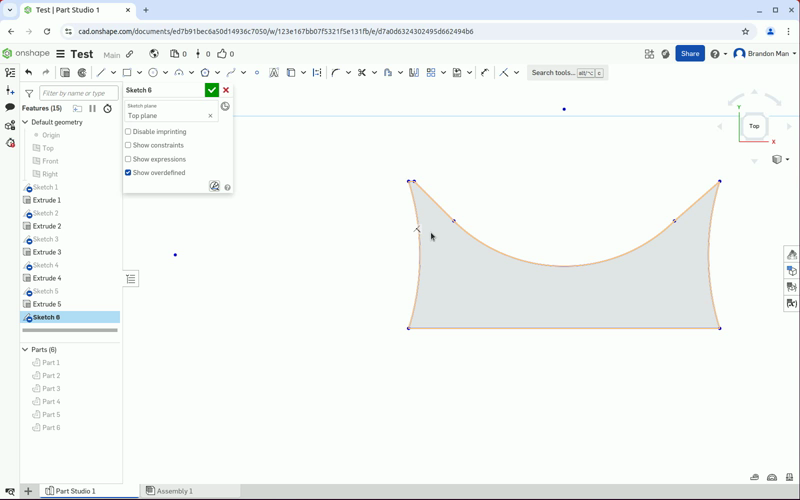
click(431, 232)
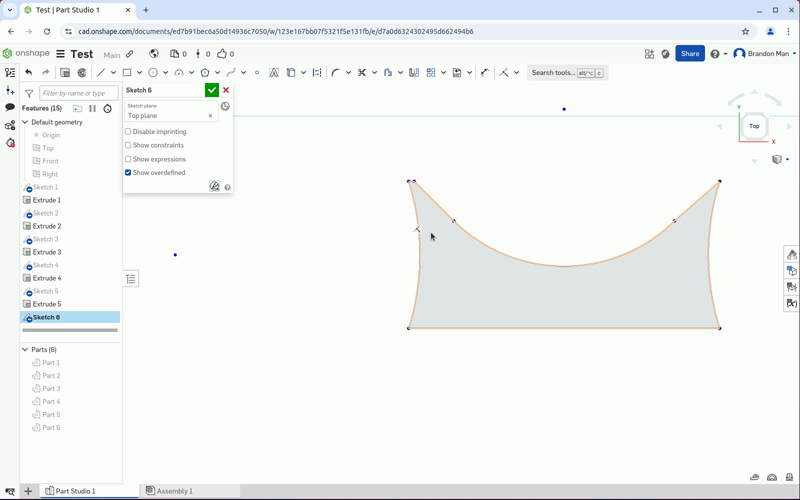
scroll(-6)
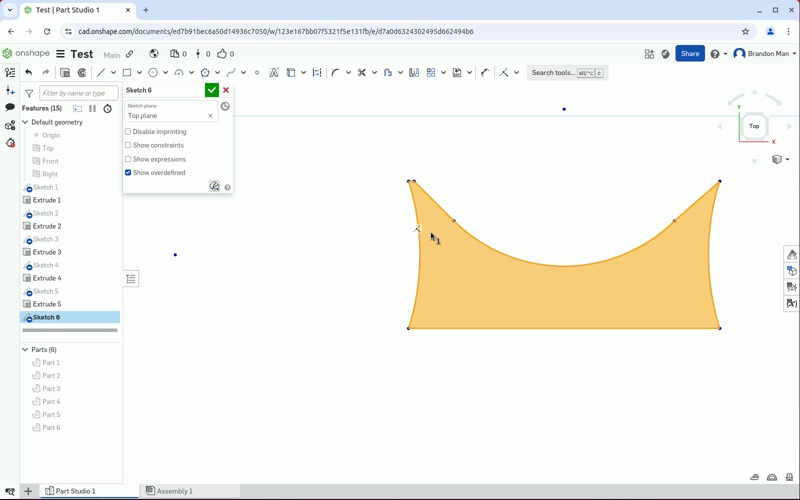
scroll(-6)
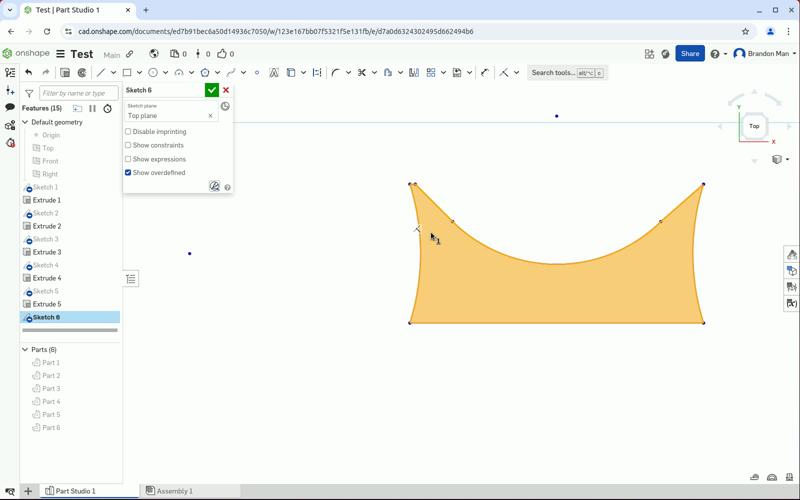
scroll(-6)
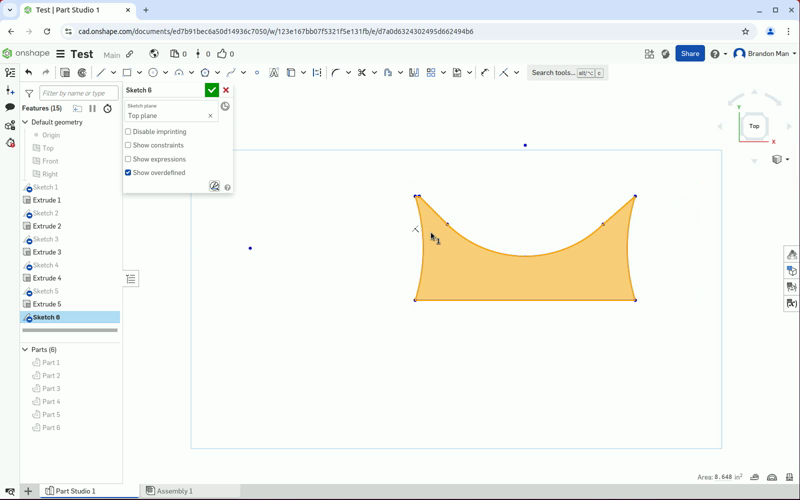
scroll(-6)
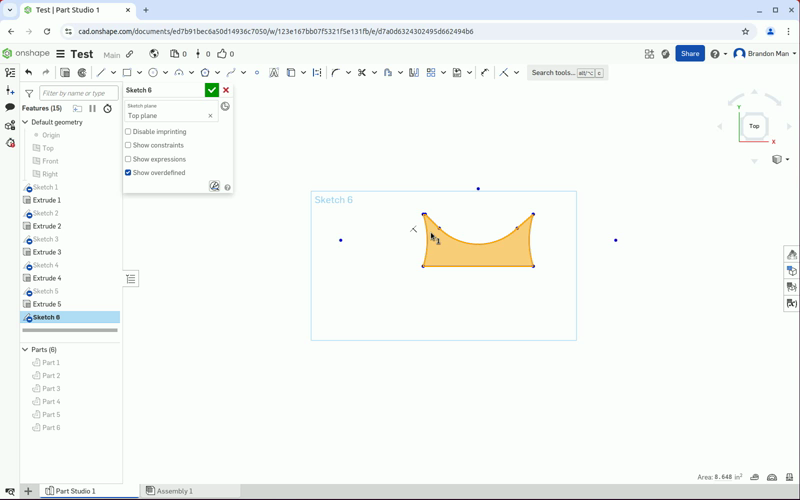
scroll(-6)
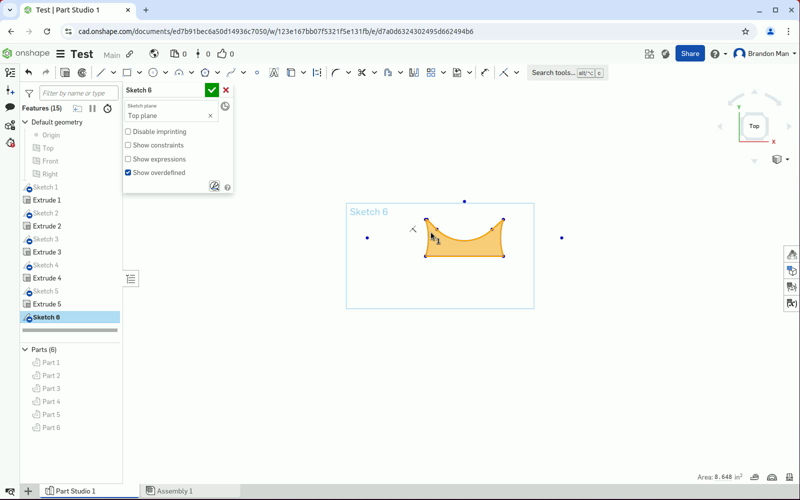
scroll(-6)
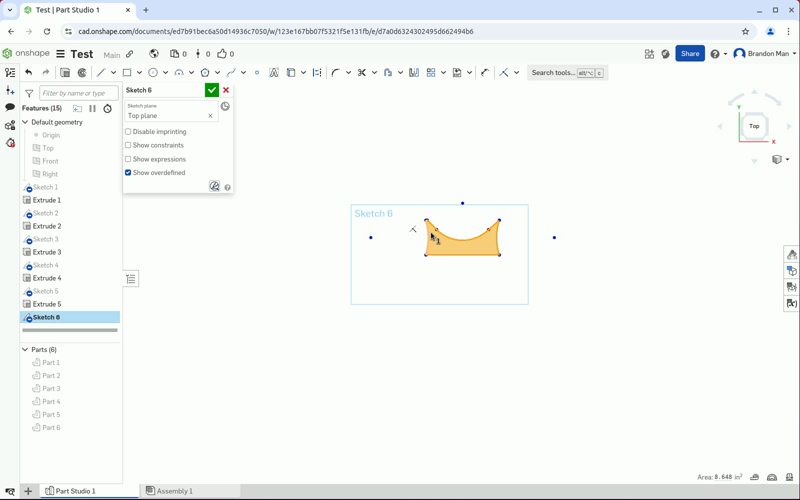
scroll(-6)
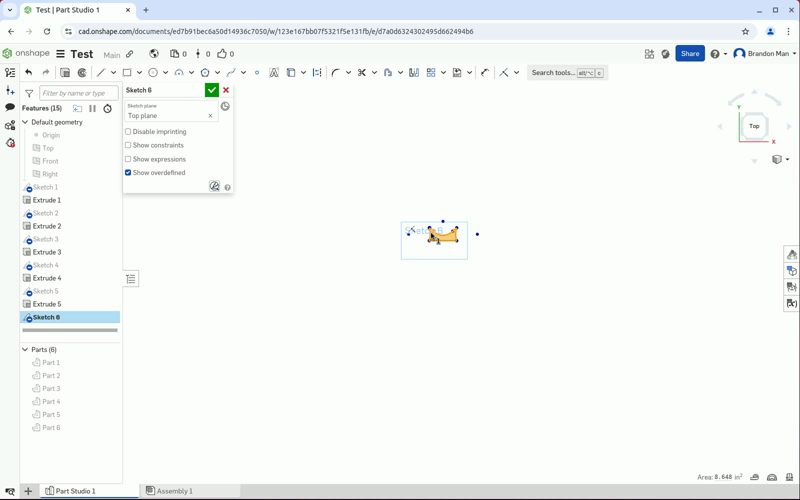
mouse_move(73, 352)
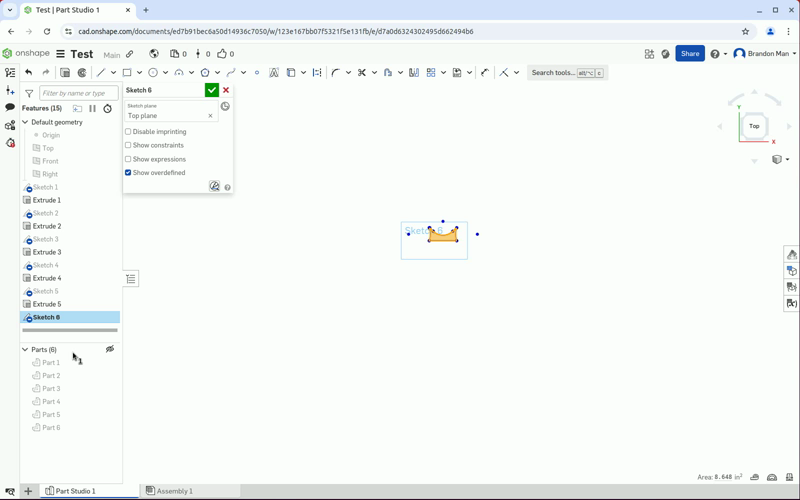
key(shift+y)
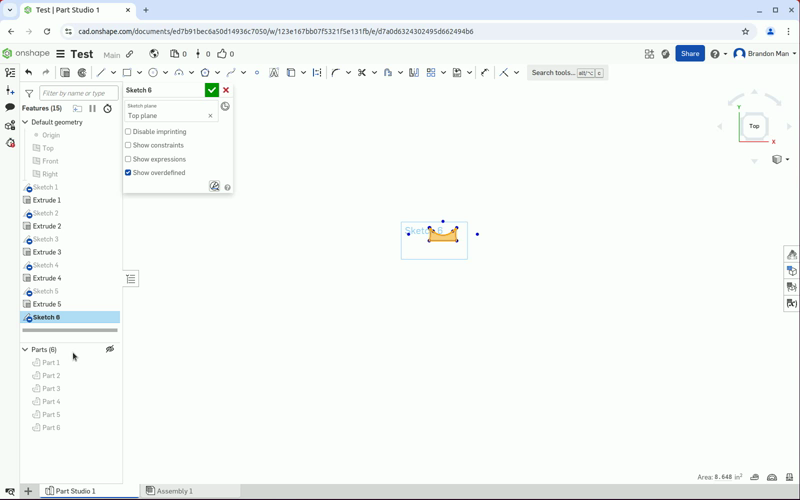
key(shift+e)
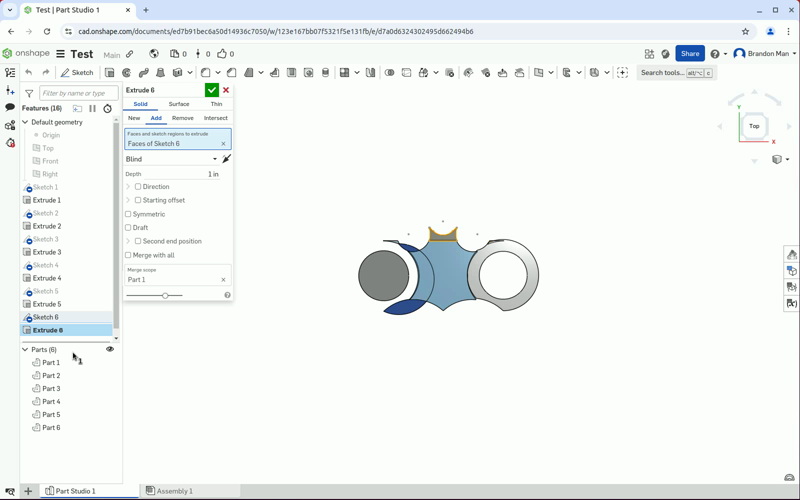
mouse_move(143, 106)
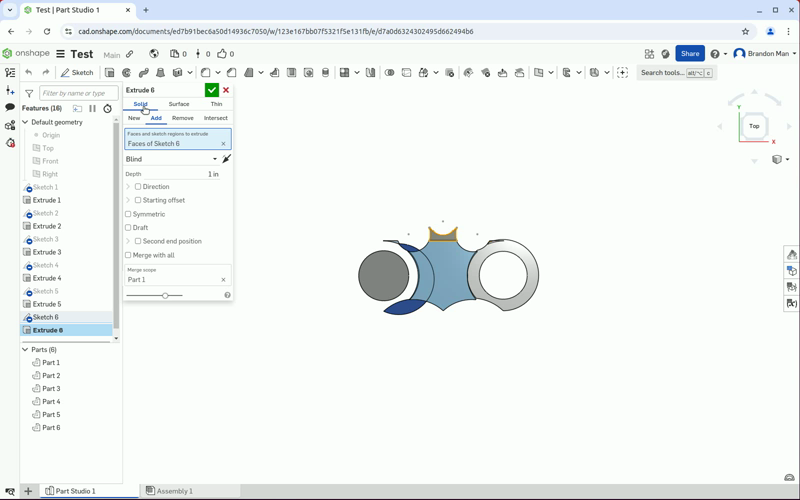
click(143, 106)
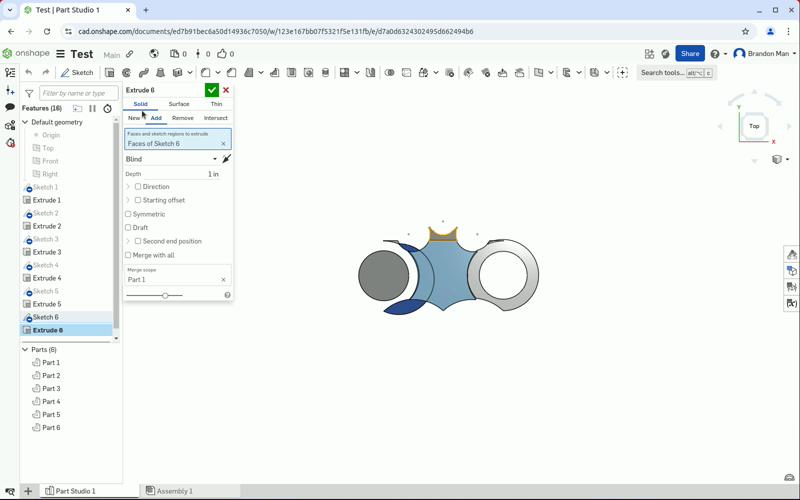
mouse_move(137, 120)
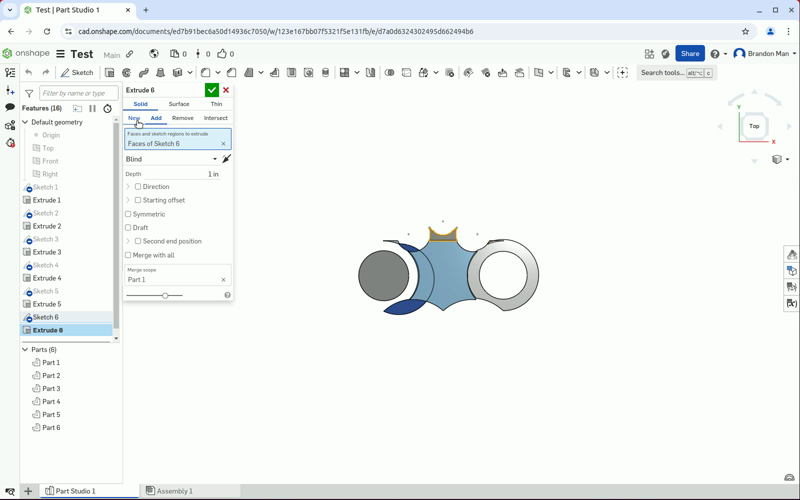
click(137, 120)
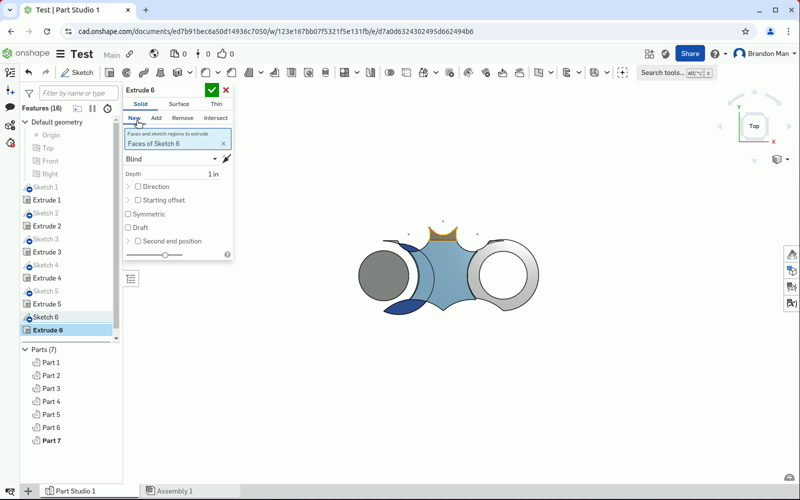
key(tab, 4)
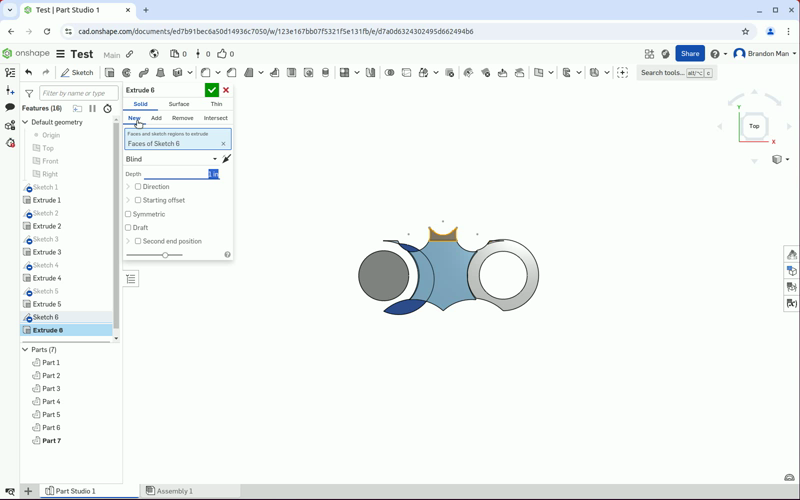
text(3.129)
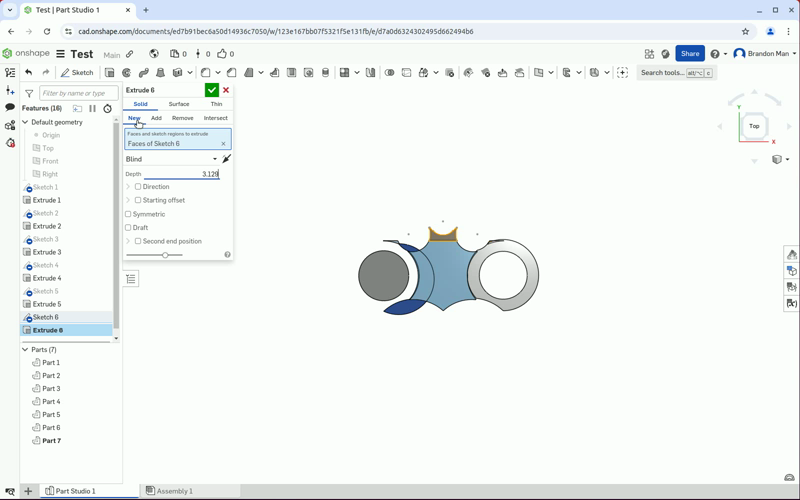
key(enter)
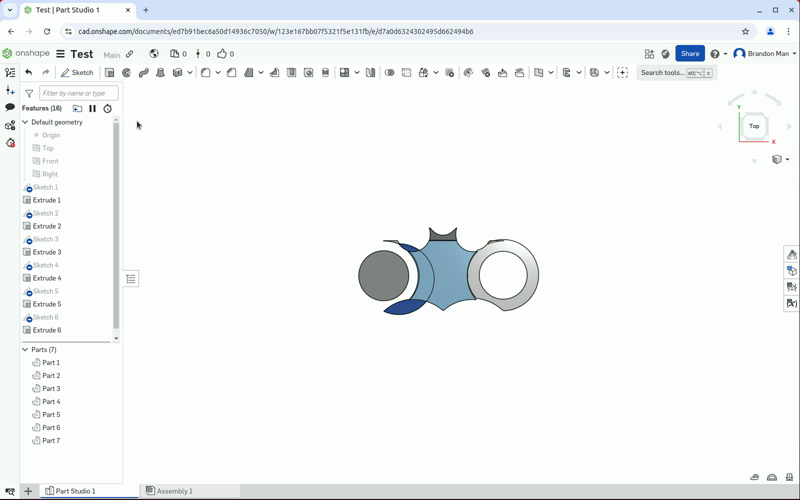
key(shift+h)
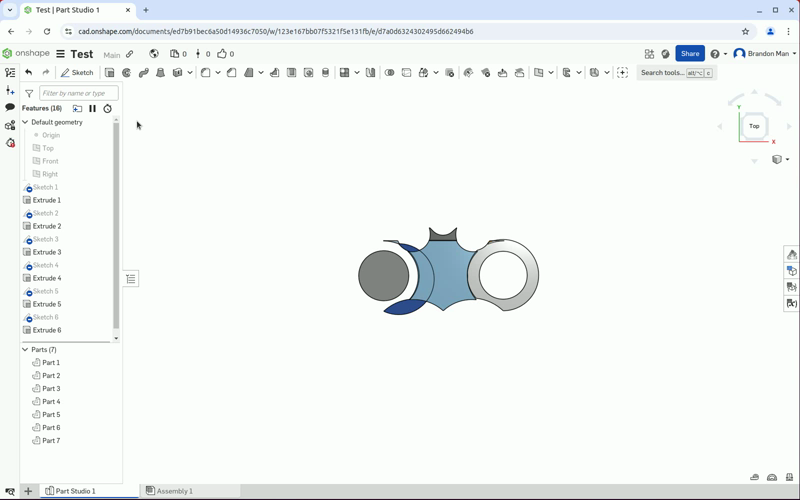
key(shift+h)
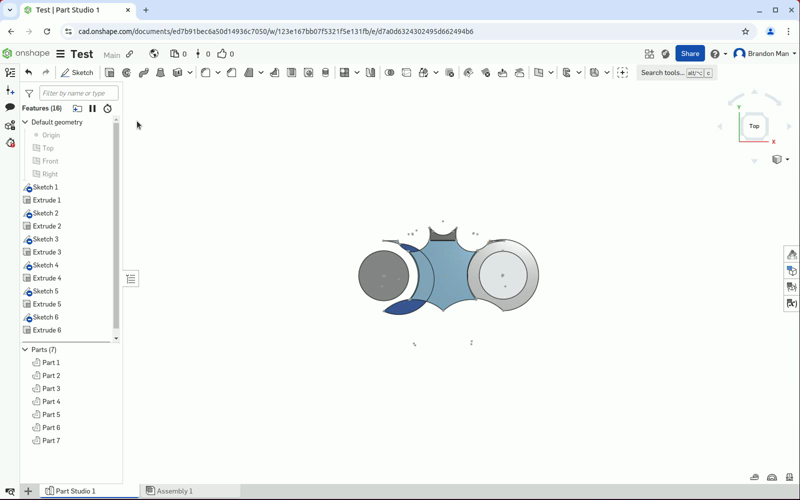
key(shift+7)
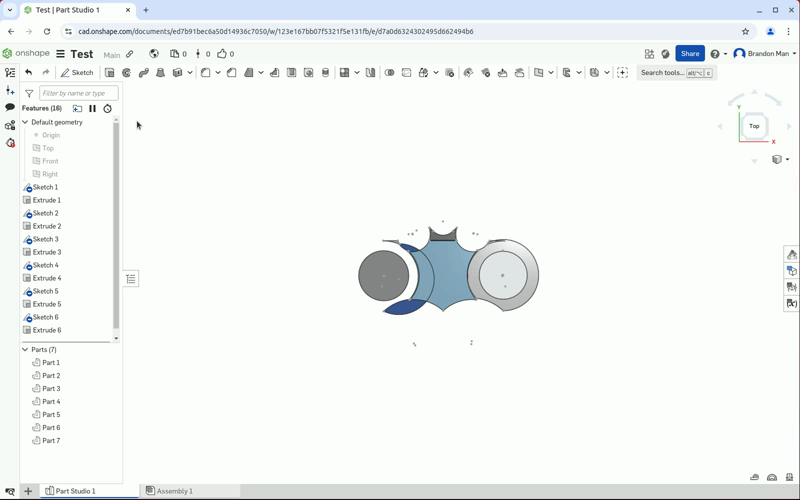
key(up, 3)
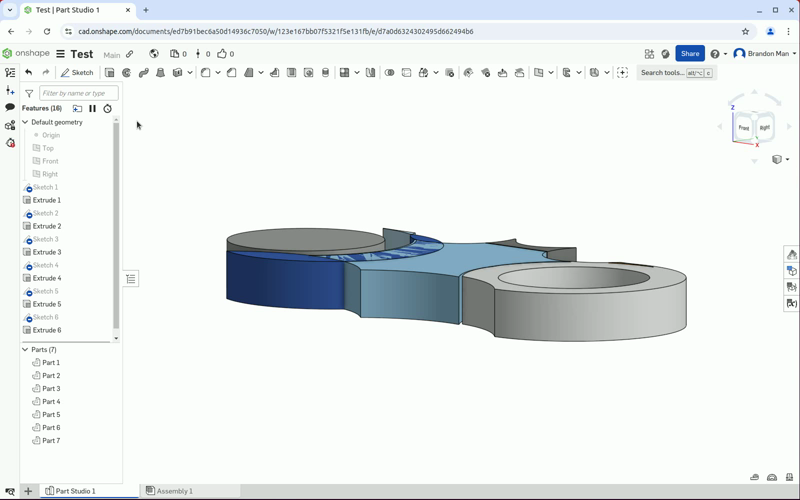
key(left, 3)
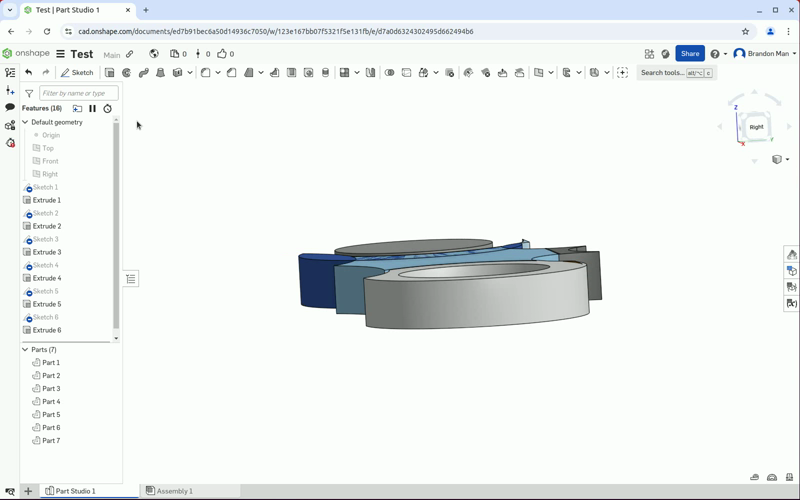
key(right, 3)
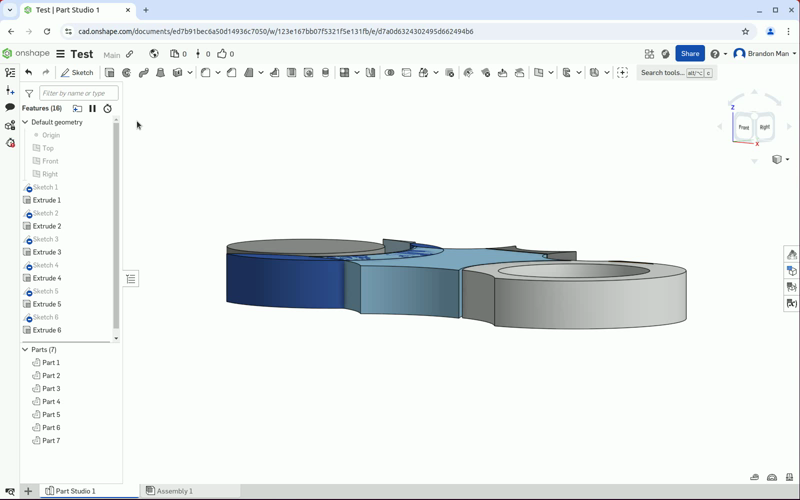
key(down, 3)
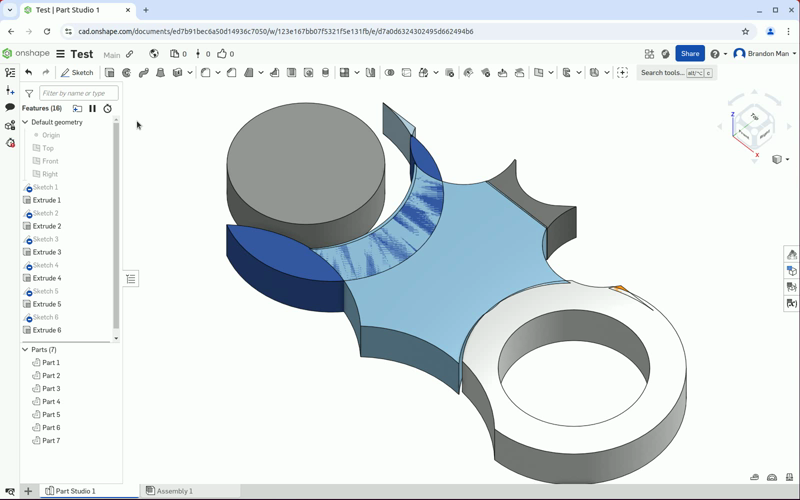
mouse_move(69, 189)
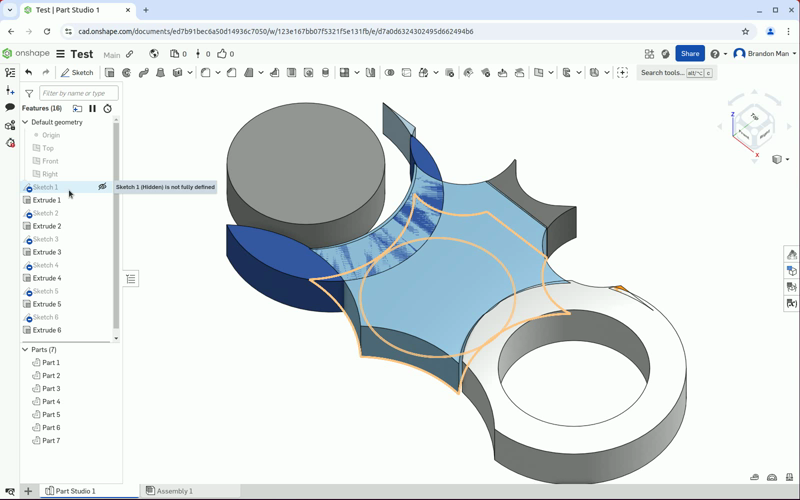
click(69, 189)